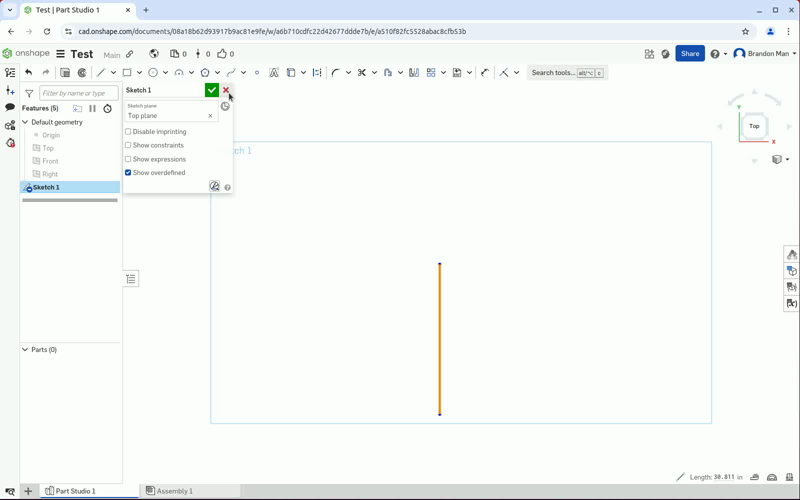
key(shift+h)
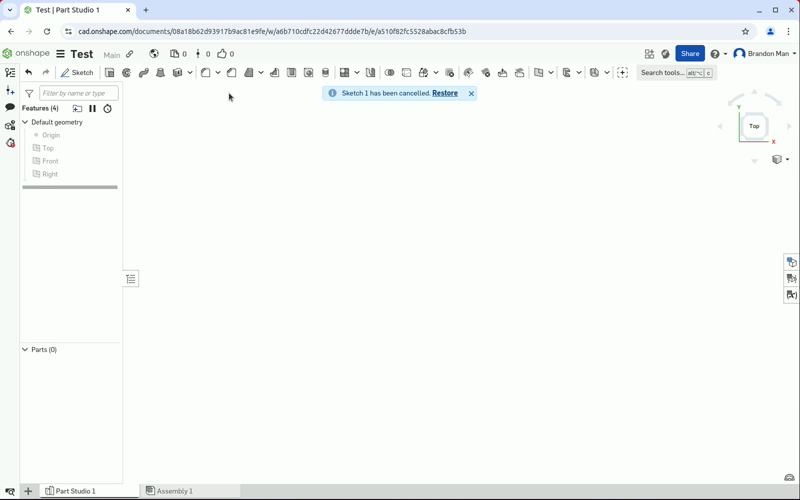
mouse_move(73, 352)
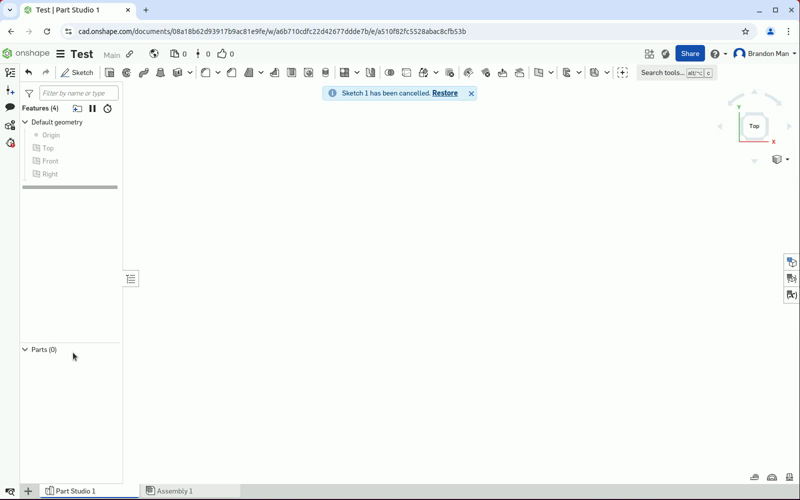
key(y)
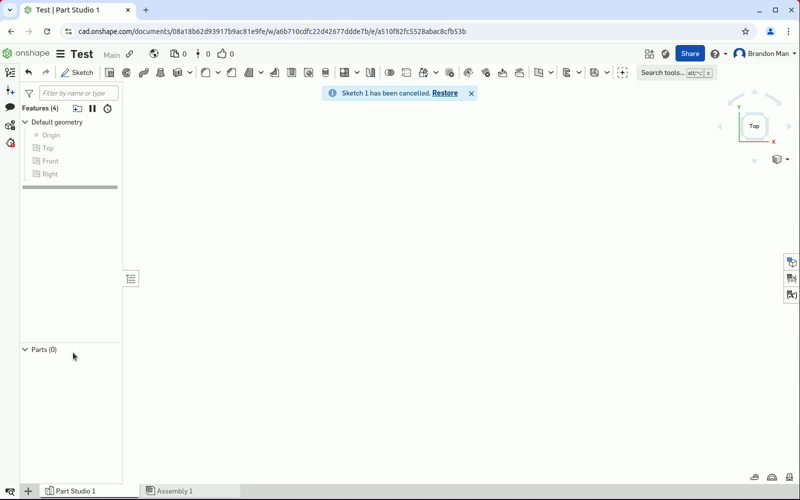
key(shift+p)
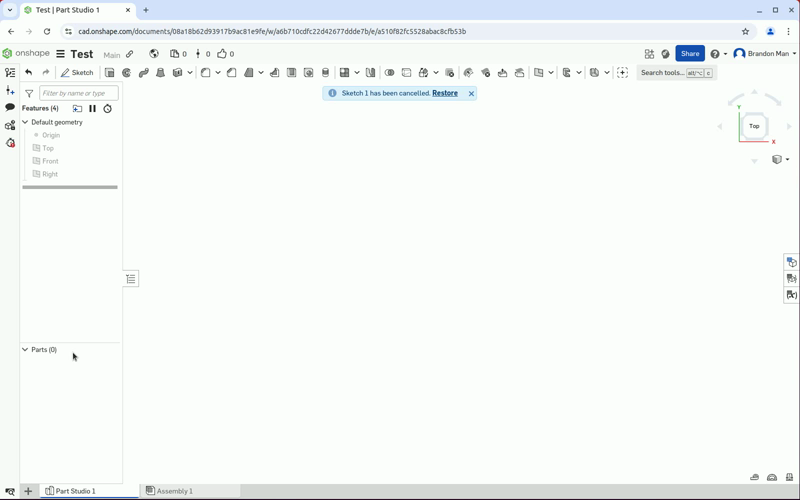
key(space)
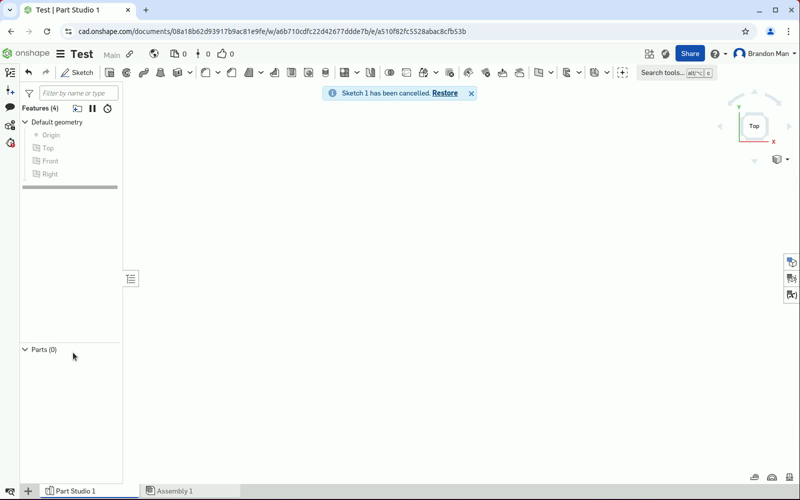
key_down(shift)
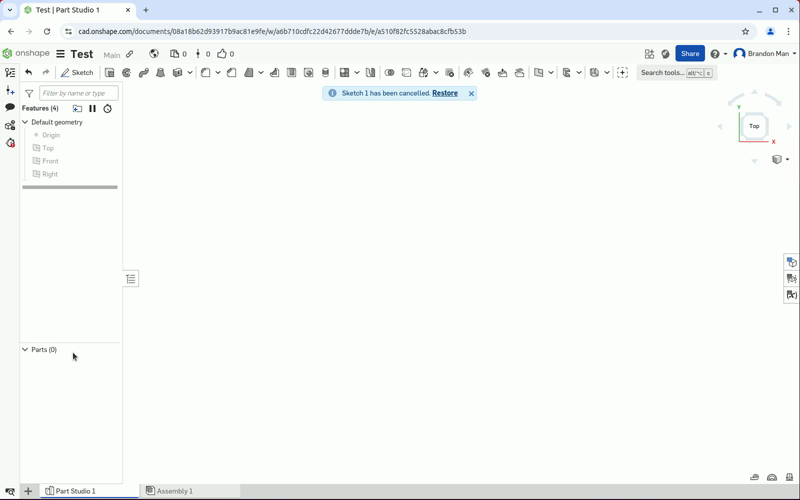
key(up)
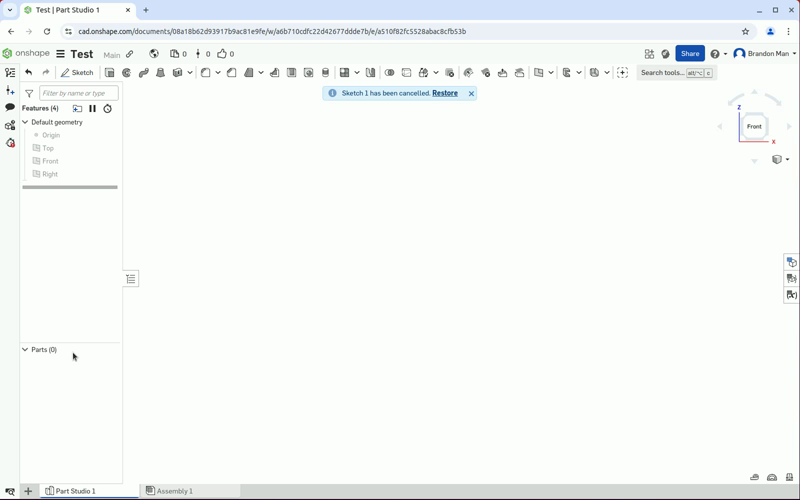
key_up(shift)
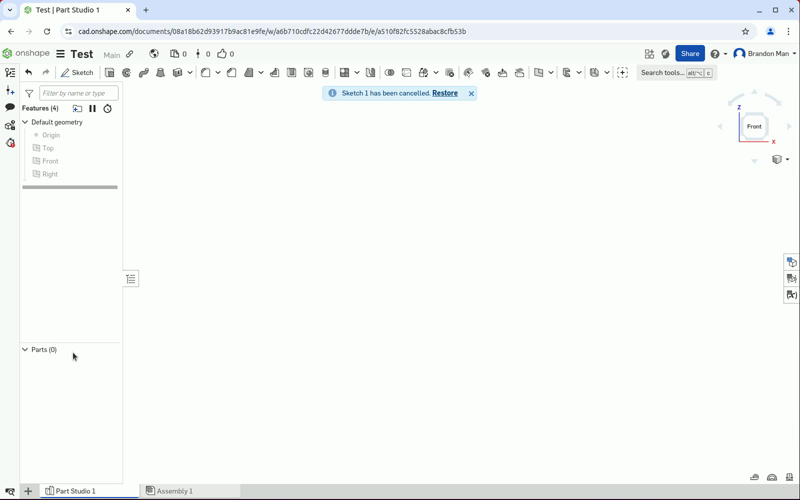
mouse_move(73, 352)
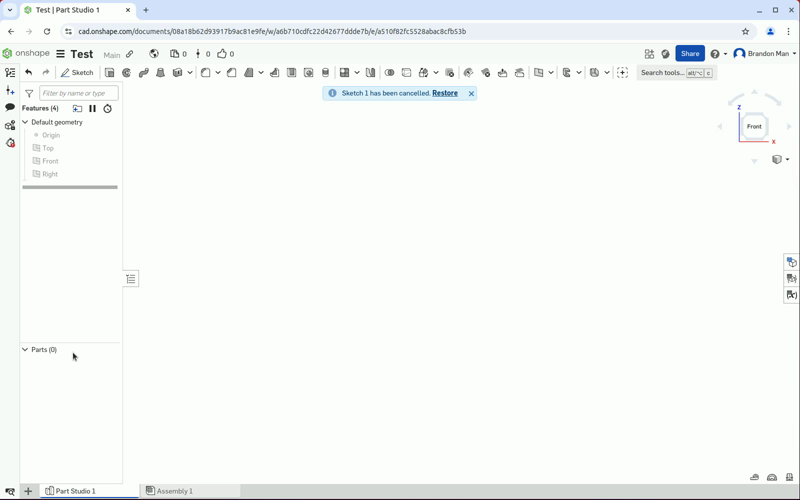
key(shift+y)
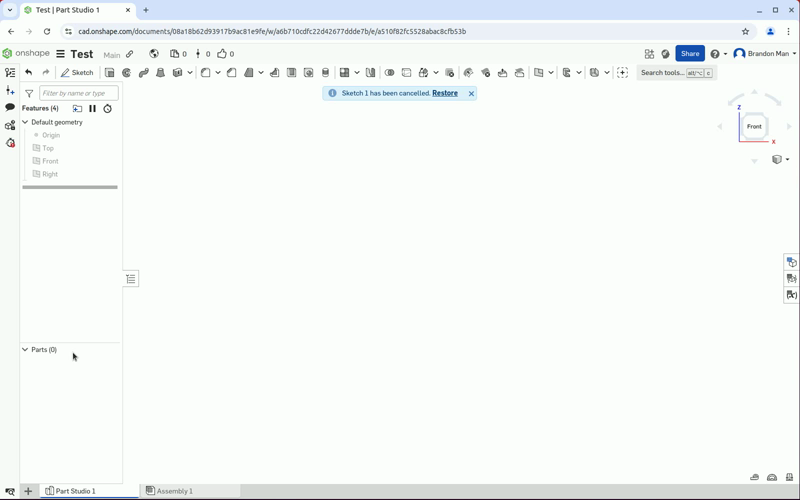
key(shift+s)
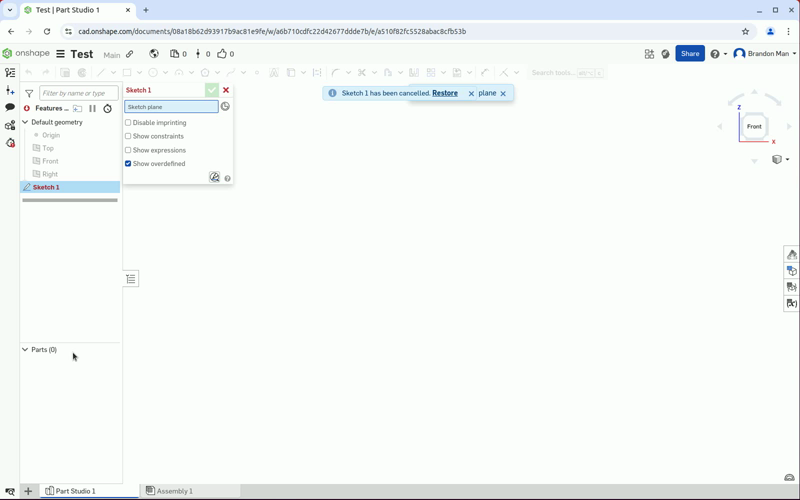
mouse_move(73, 163)
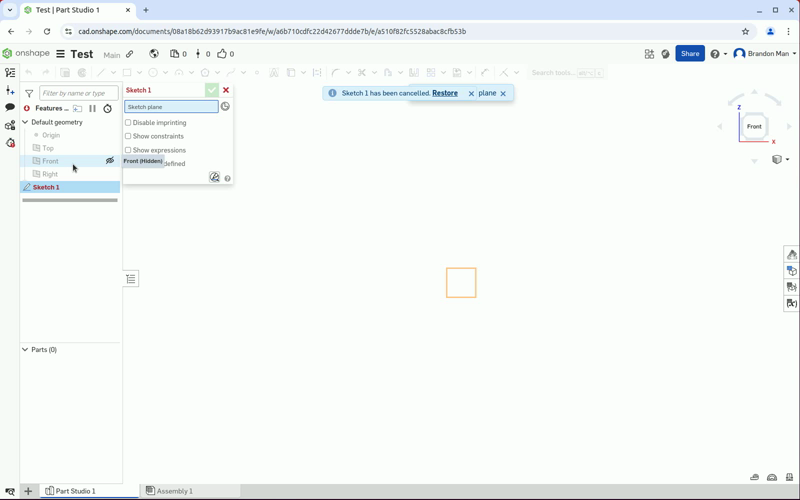
click(73, 163)
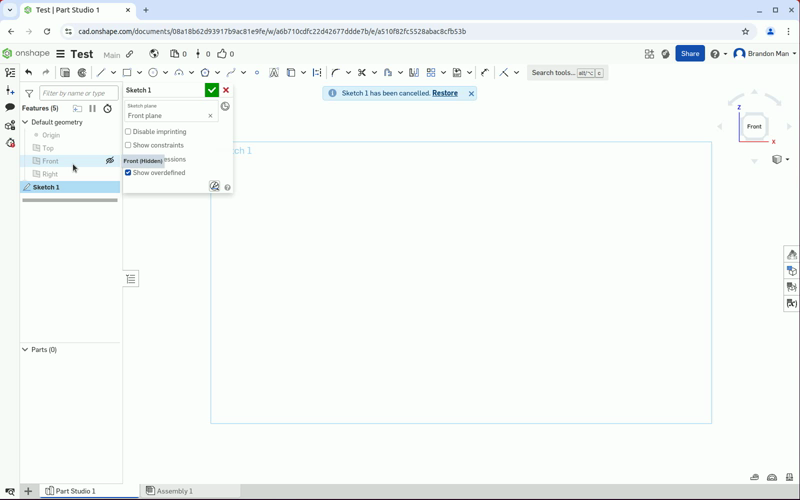
mouse_move(73, 352)
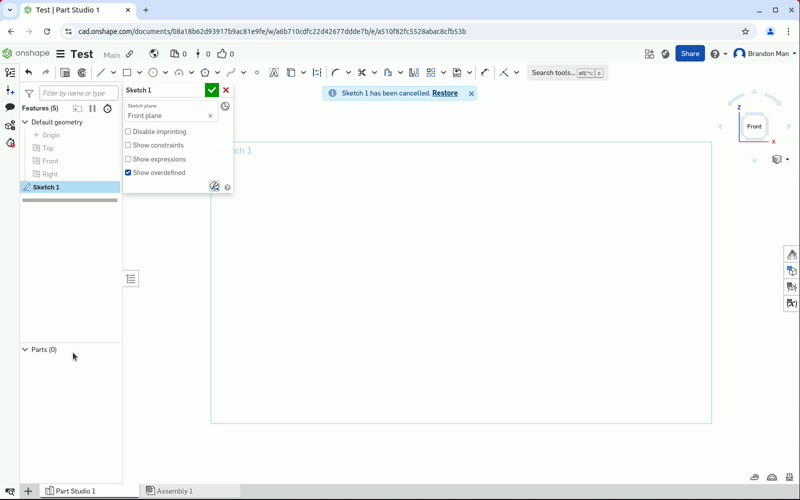
key(y)
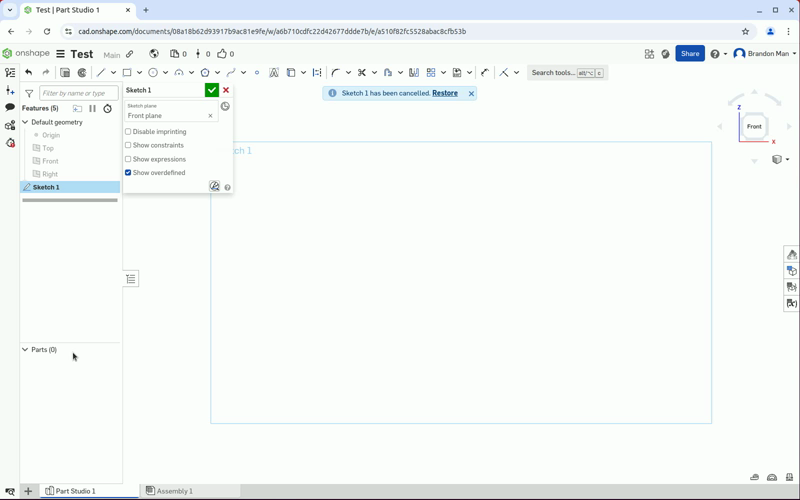
key(l)
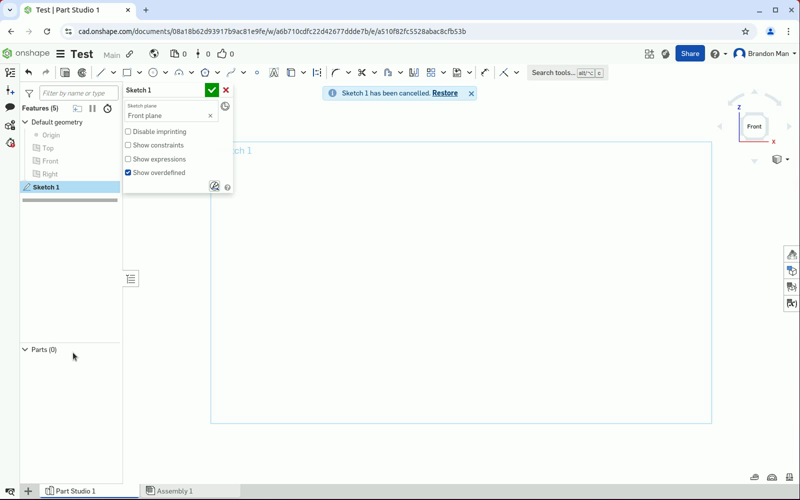
key_down(shift)
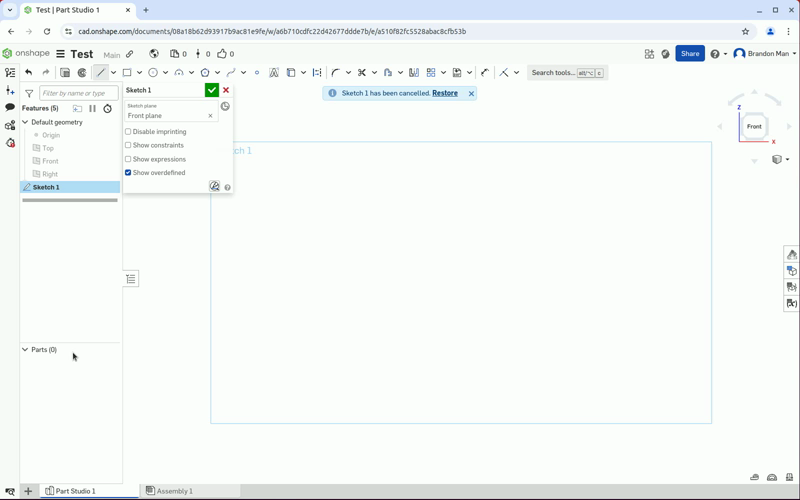
mouse_move(404, 287)
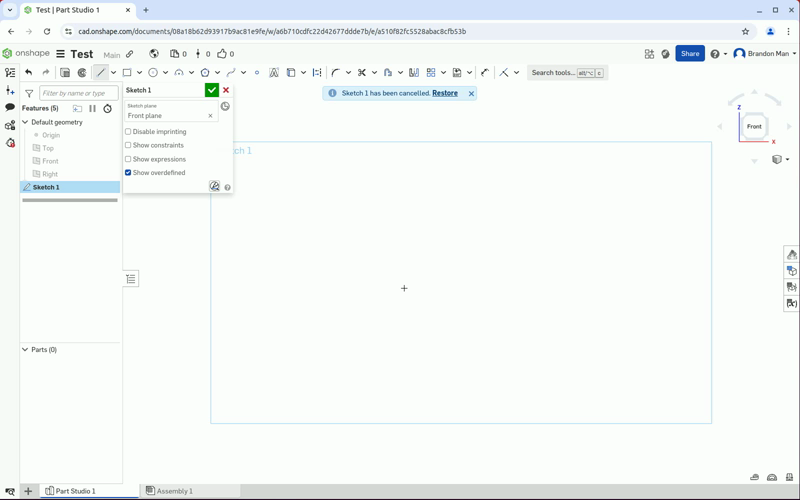
click(404, 287)
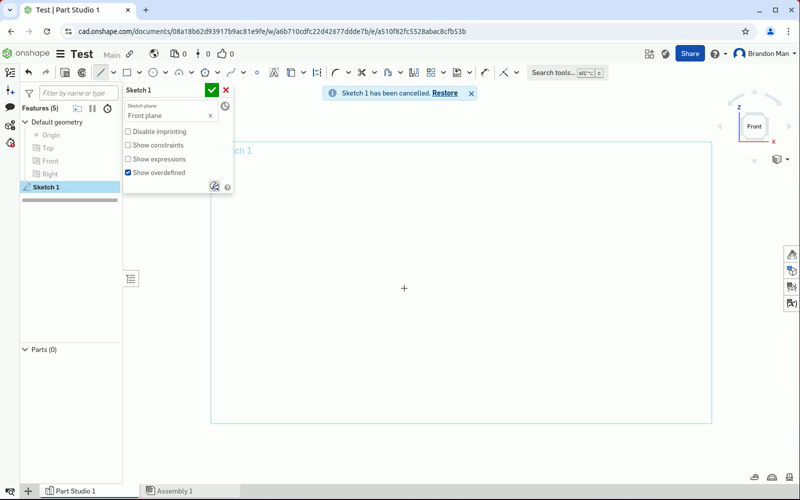
key_up(shift)
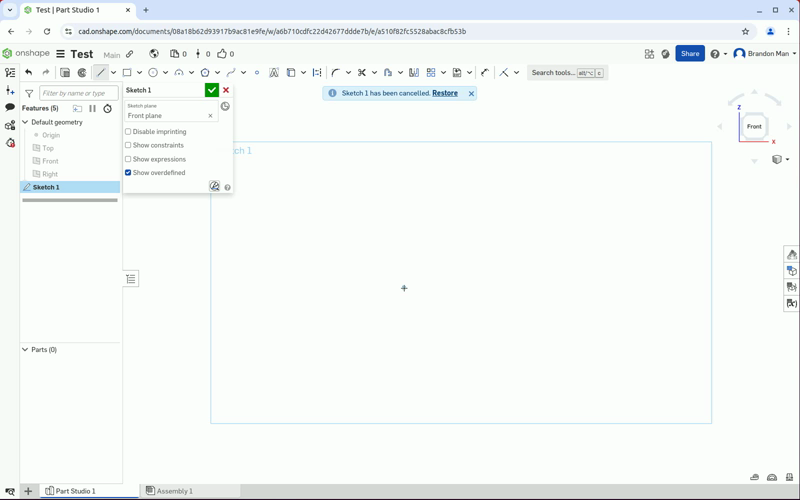
key_down(shift)
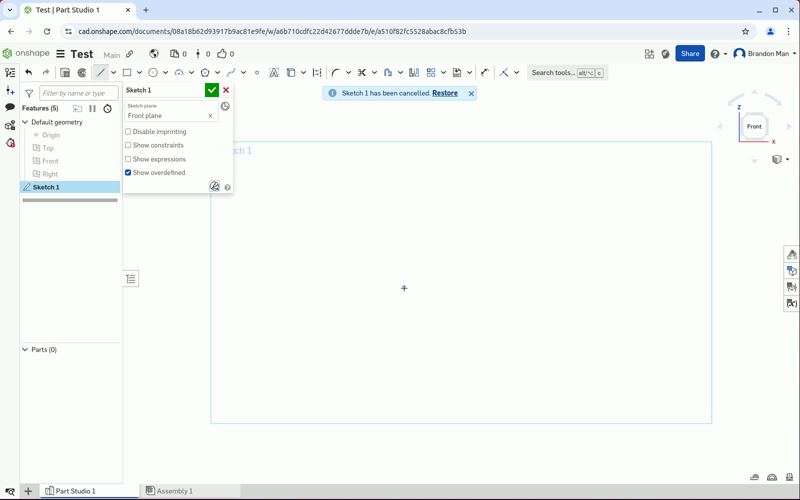
mouse_move(434, 287)
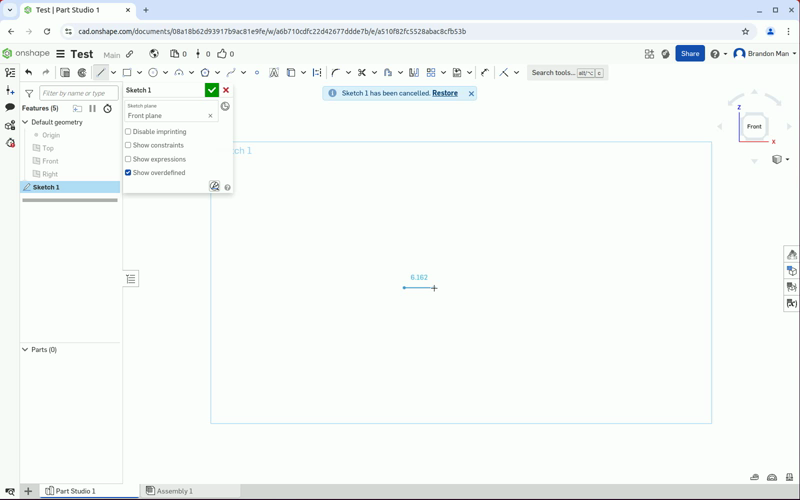
mouse_move(408, 287)
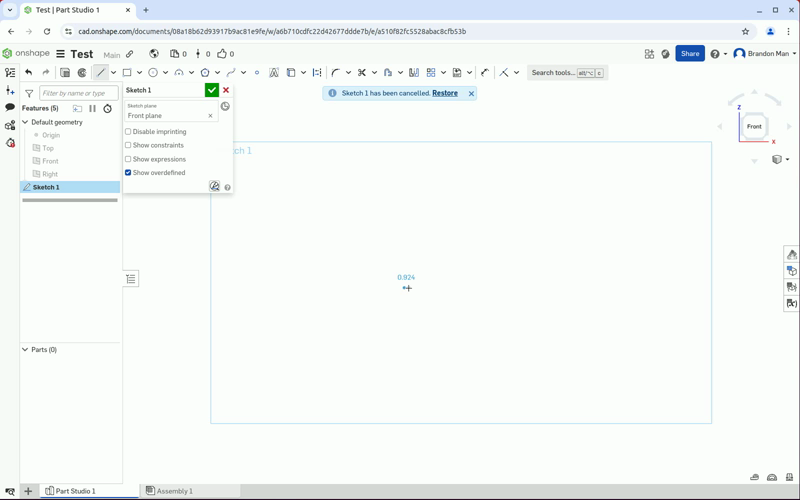
scroll(6)
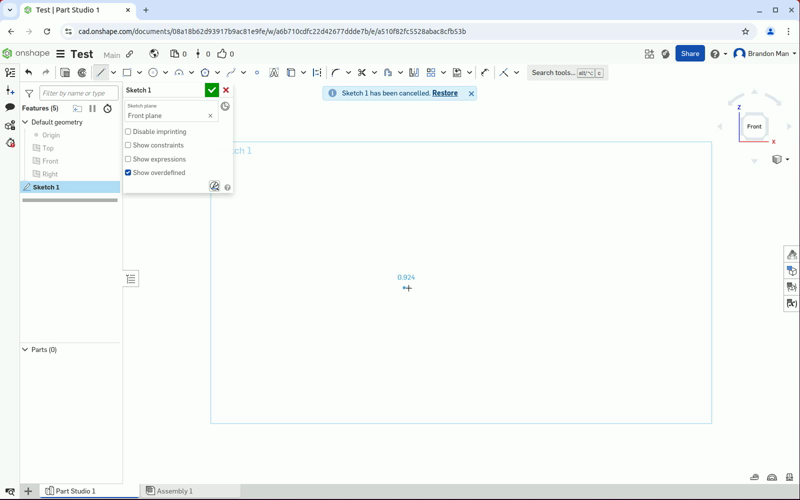
scroll(6)
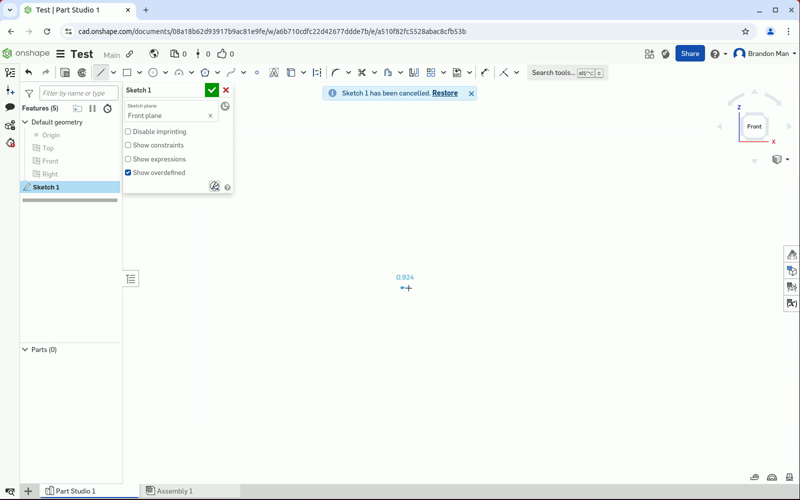
scroll(6)
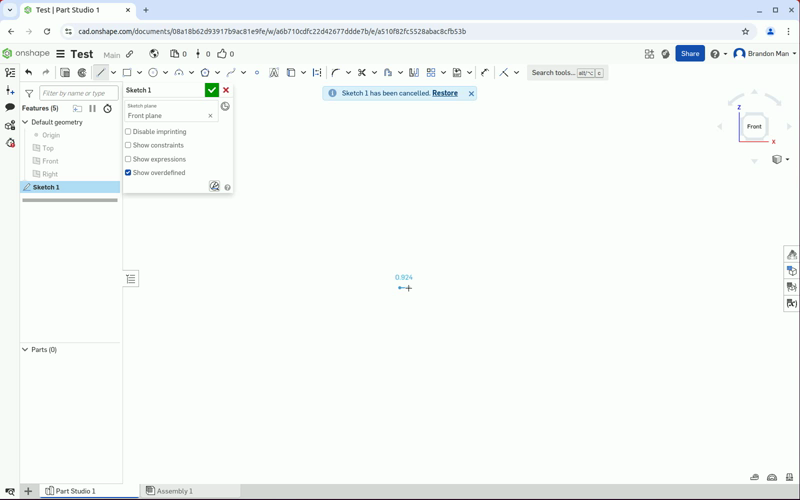
scroll(6)
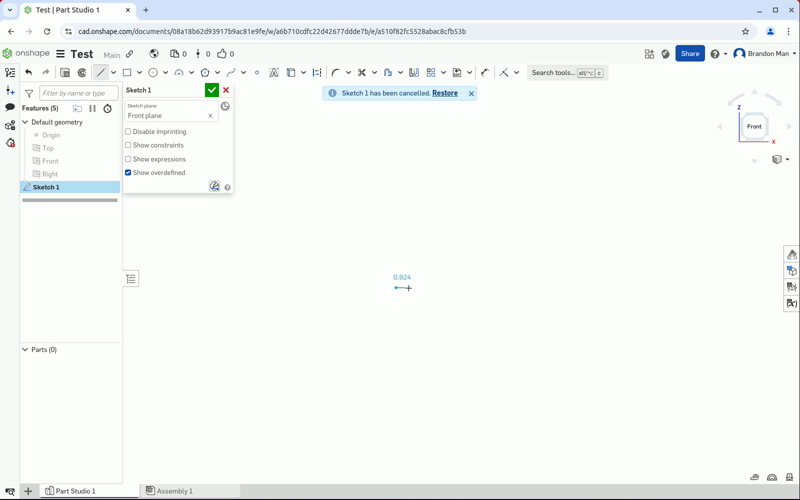
scroll(6)
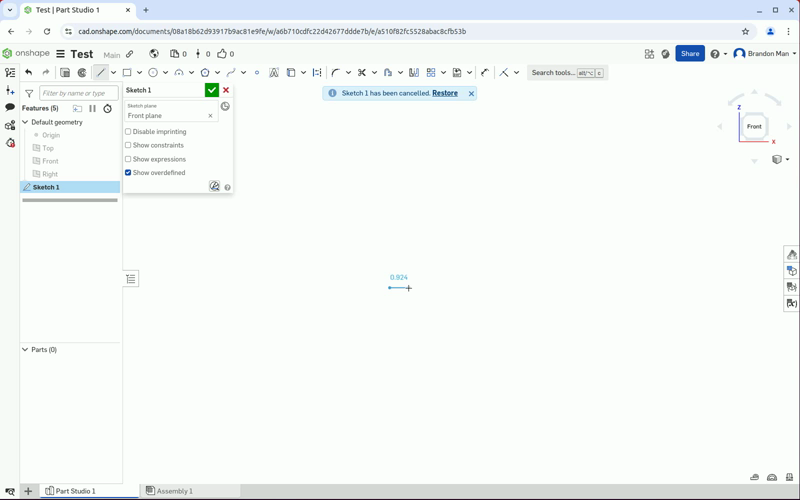
scroll(6)
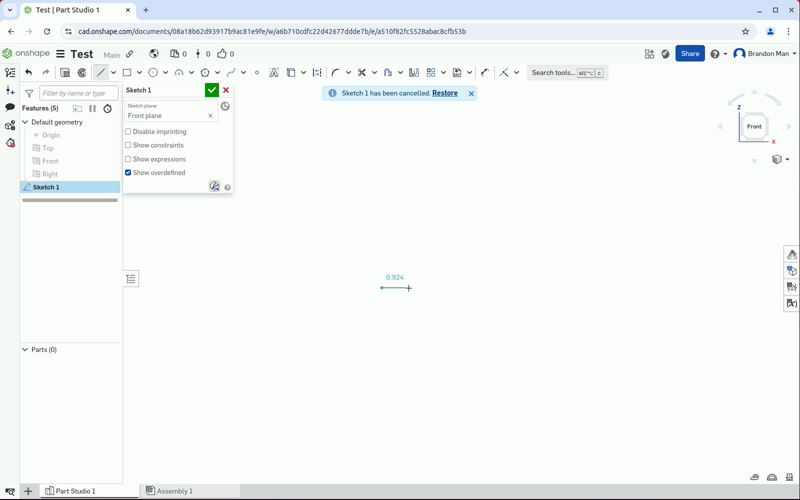
scroll(6)
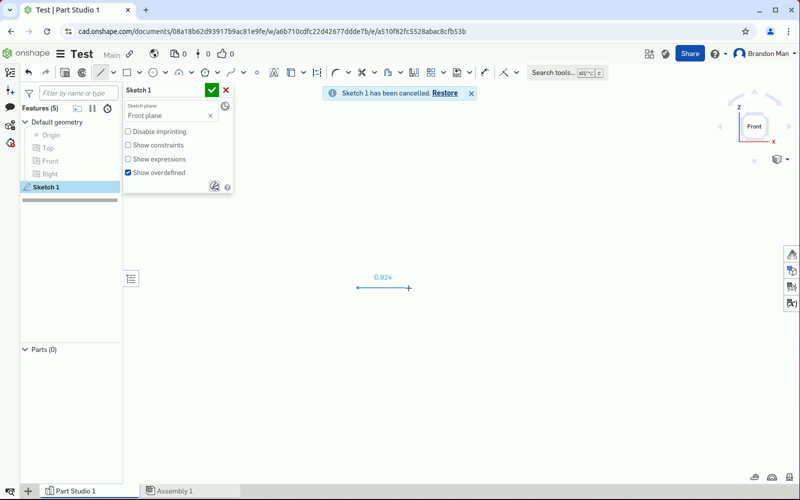
click(408, 287)
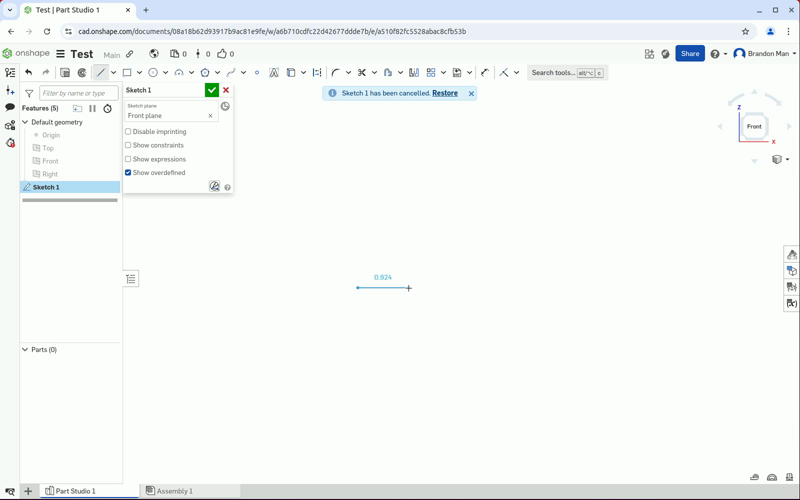
scroll(-6)
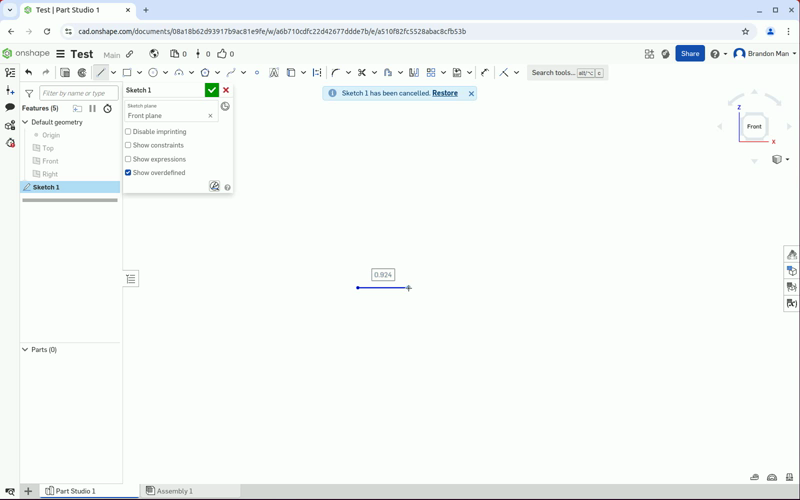
scroll(-6)
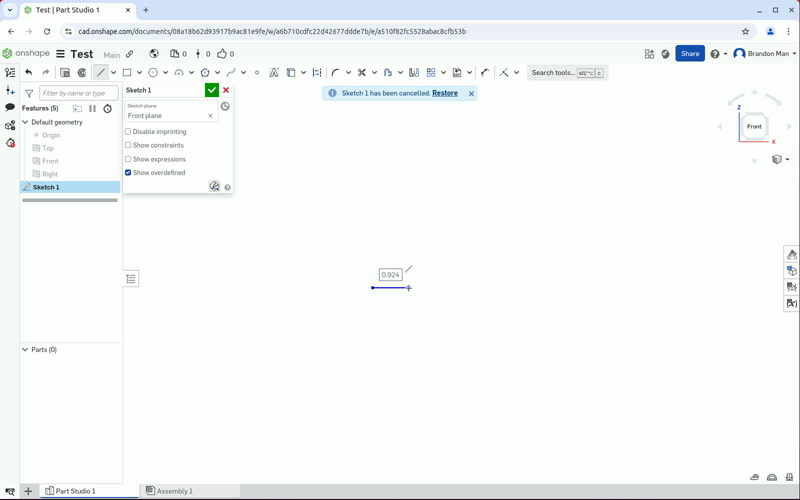
scroll(-6)
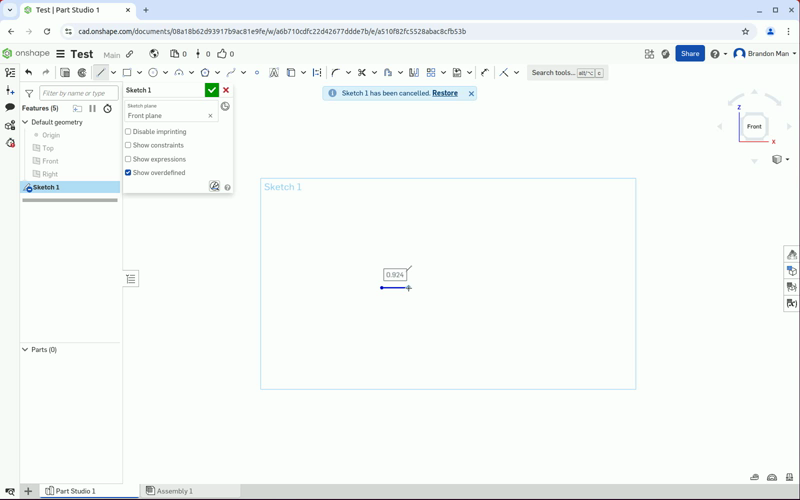
scroll(-6)
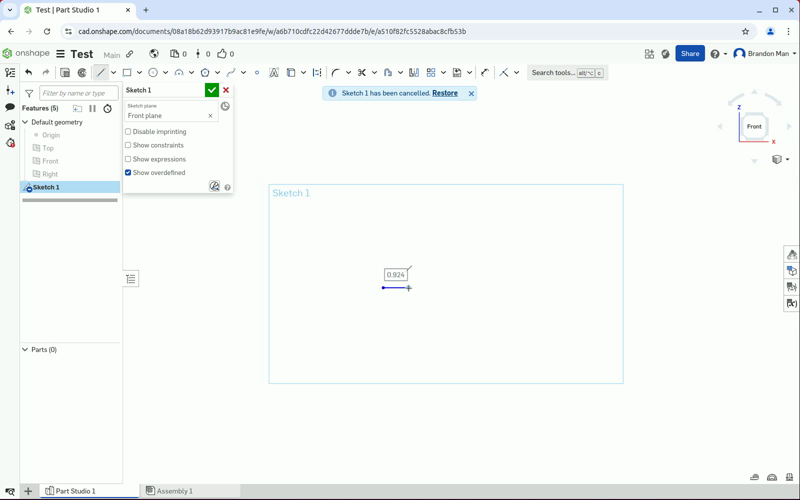
scroll(-6)
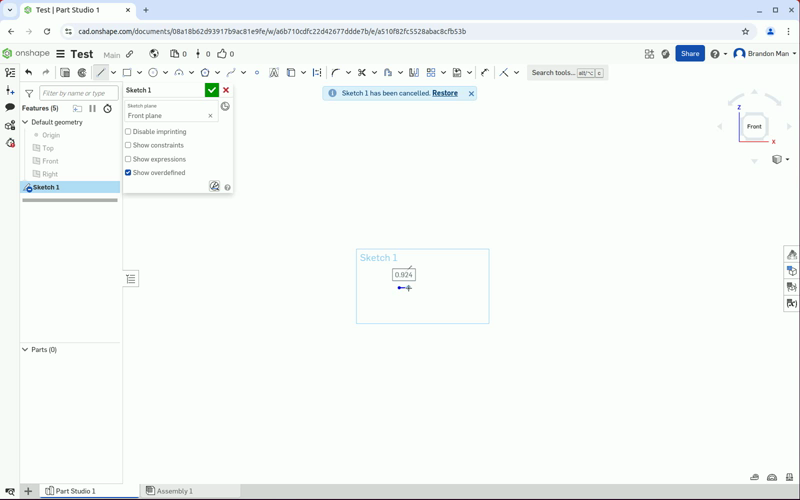
scroll(-6)
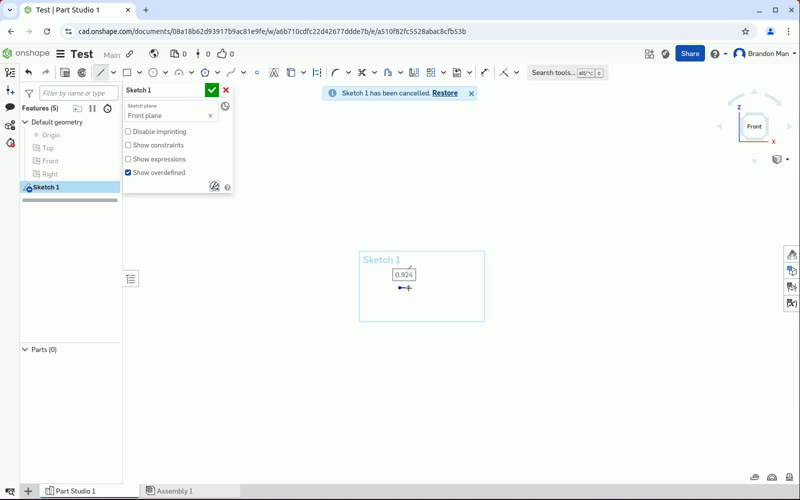
scroll(-6)
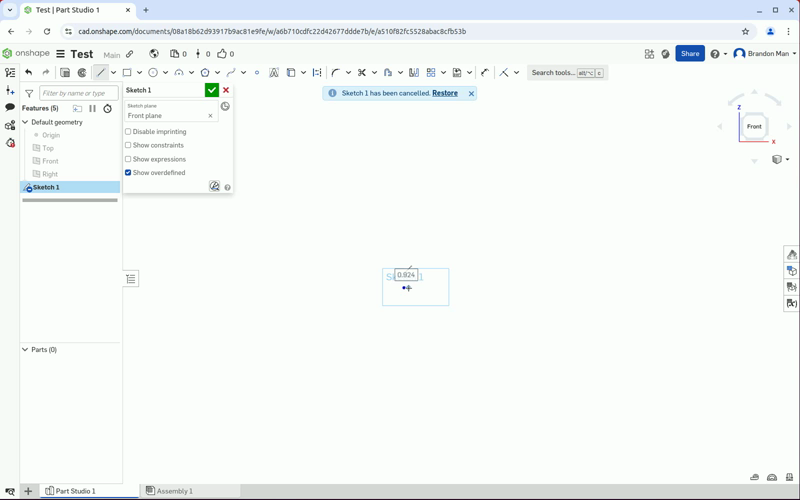
key_up(shift)
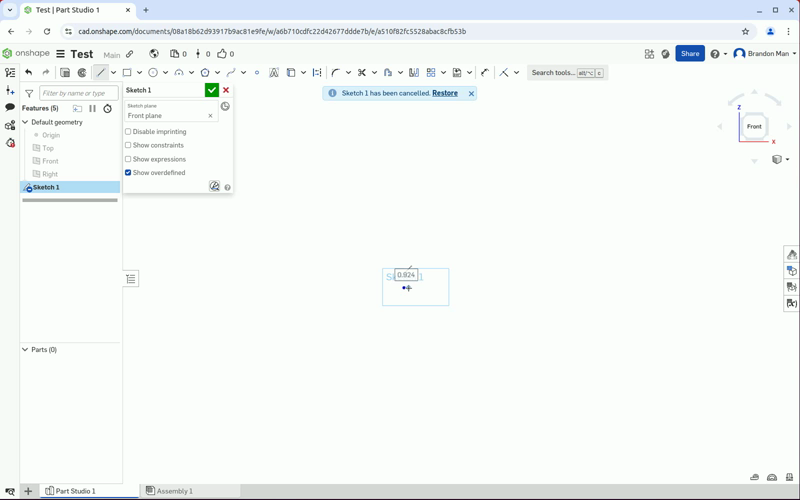
key_down(shift)
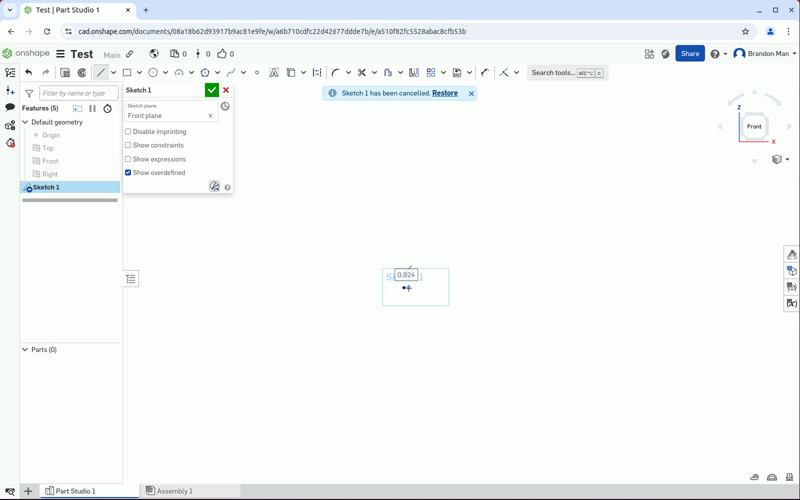
mouse_move(438, 287)
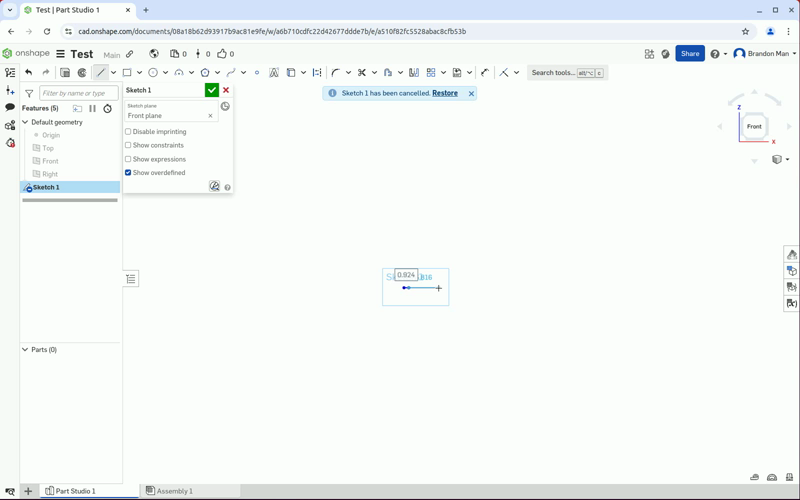
mouse_move(408, 278)
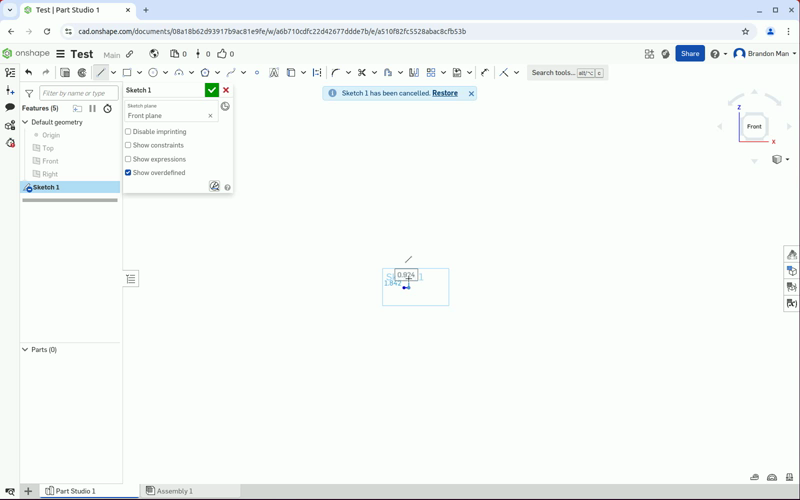
click(408, 278)
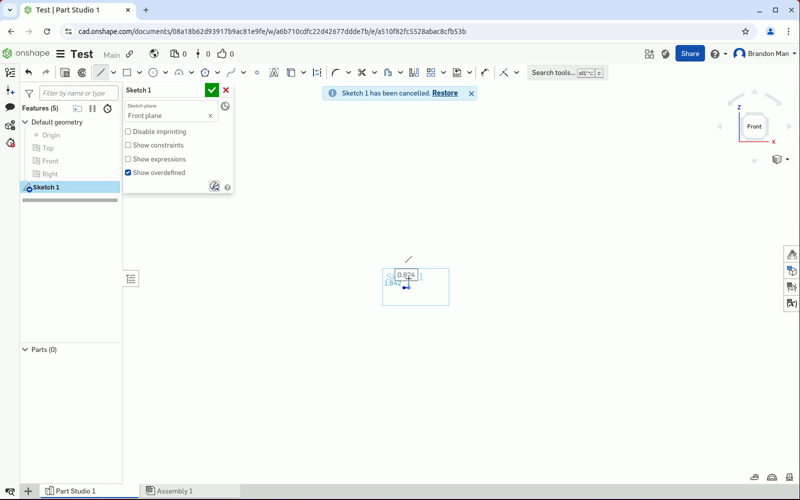
key_up(shift)
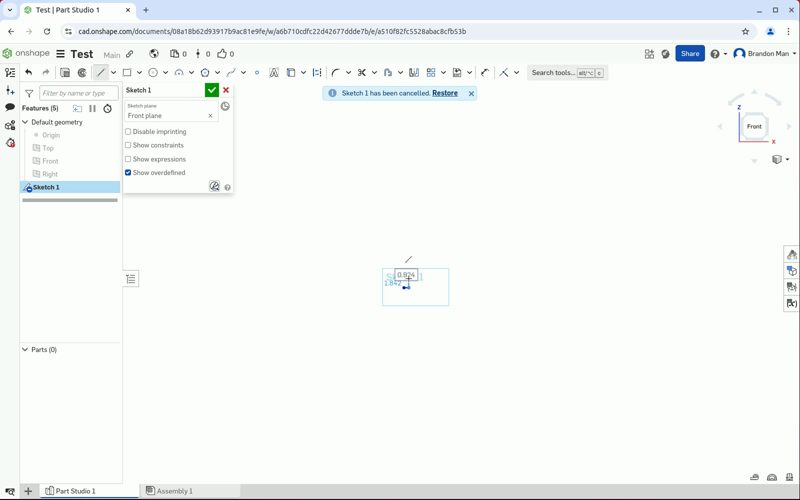
key_down(shift)
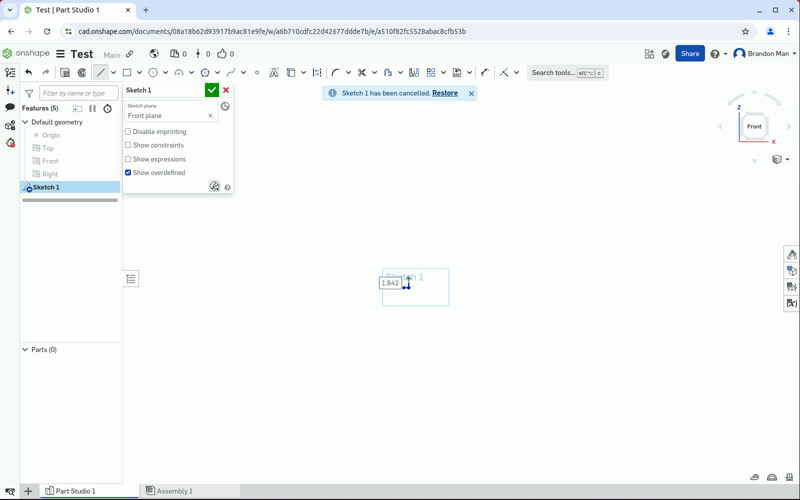
mouse_move(438, 278)
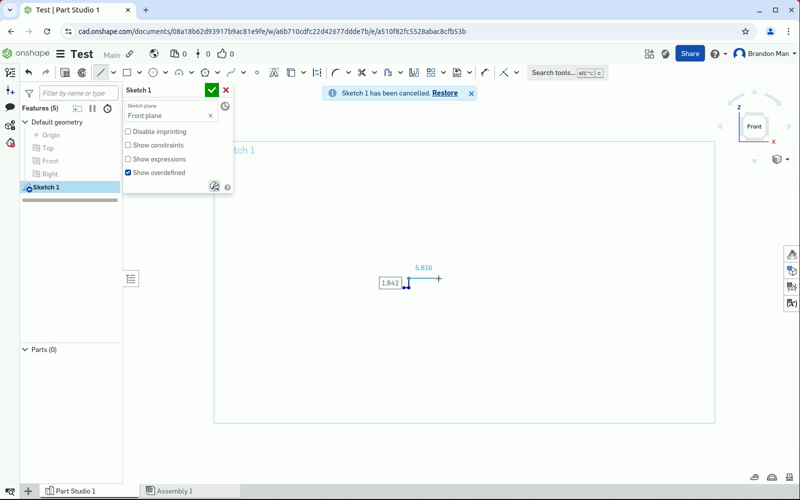
mouse_move(404, 278)
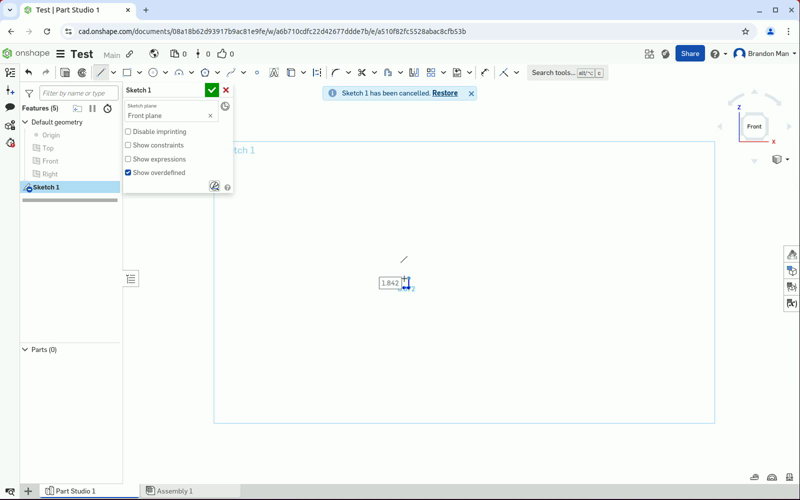
scroll(6)
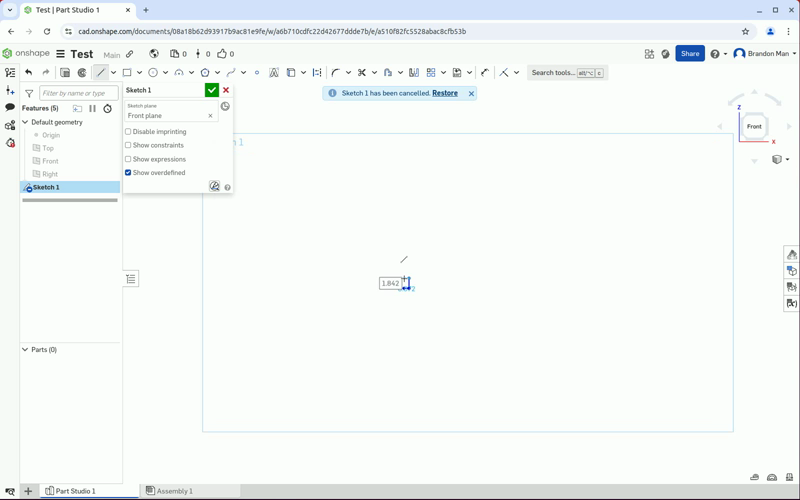
scroll(6)
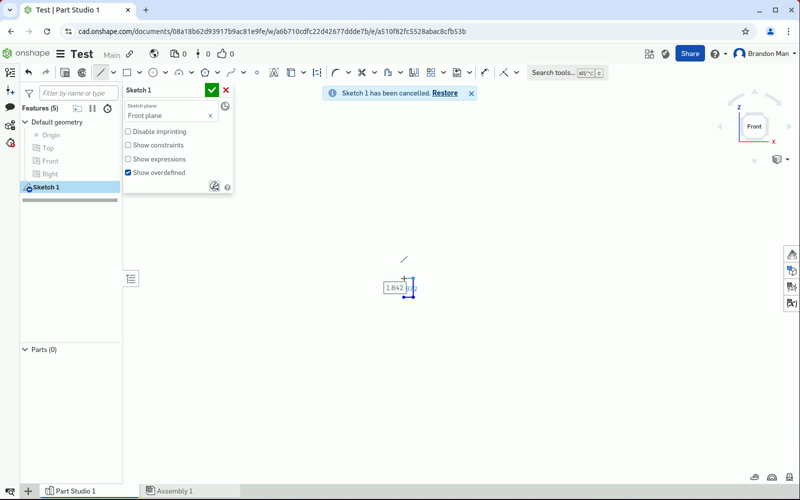
scroll(6)
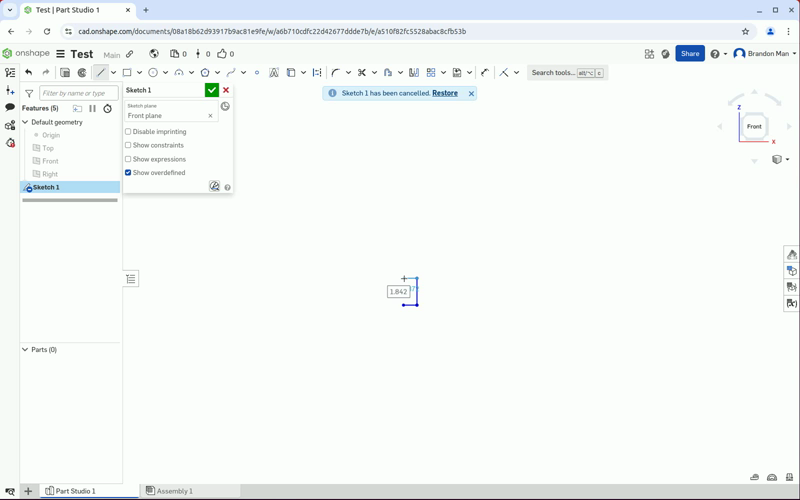
scroll(6)
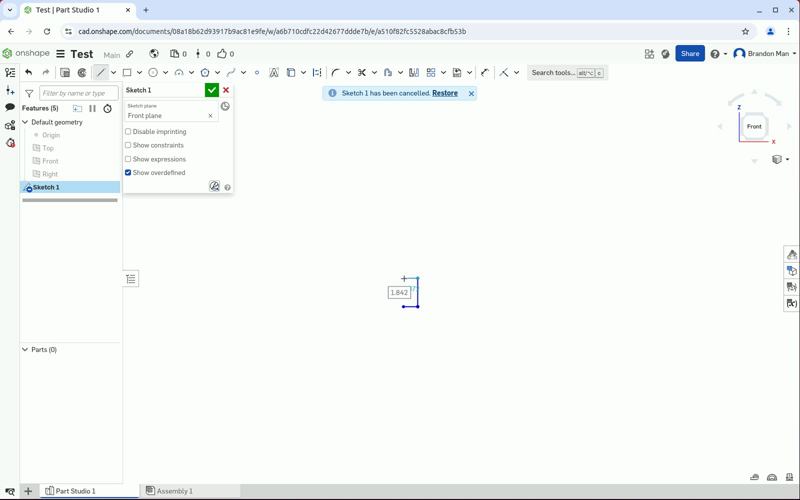
scroll(6)
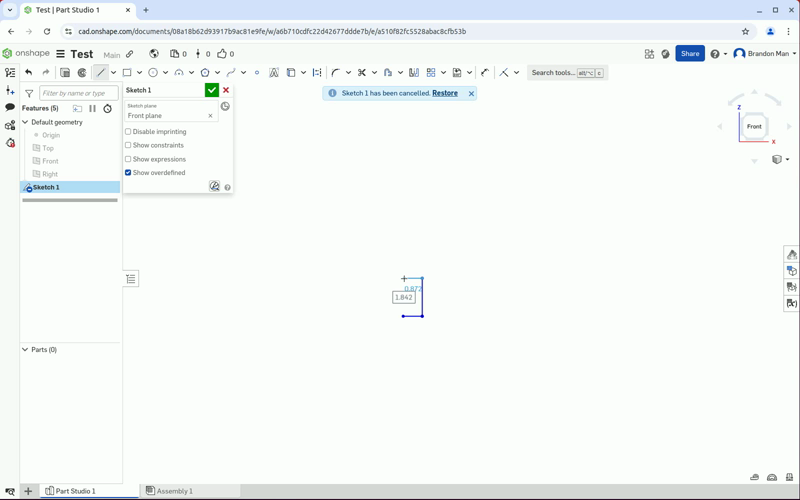
scroll(6)
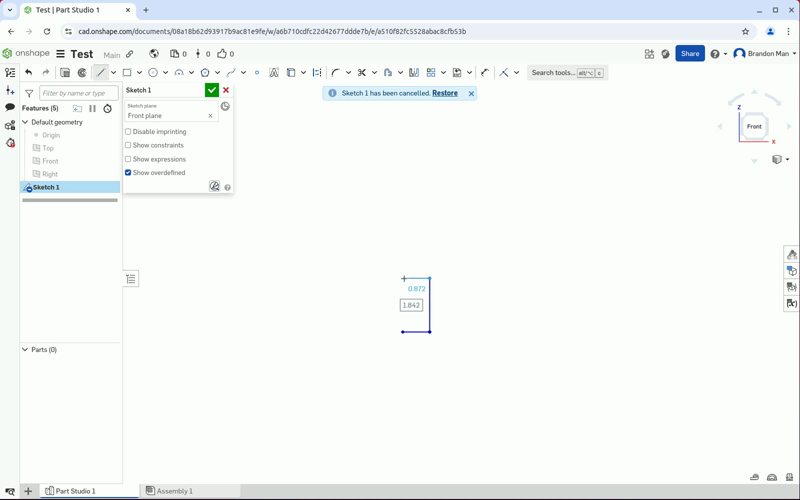
scroll(6)
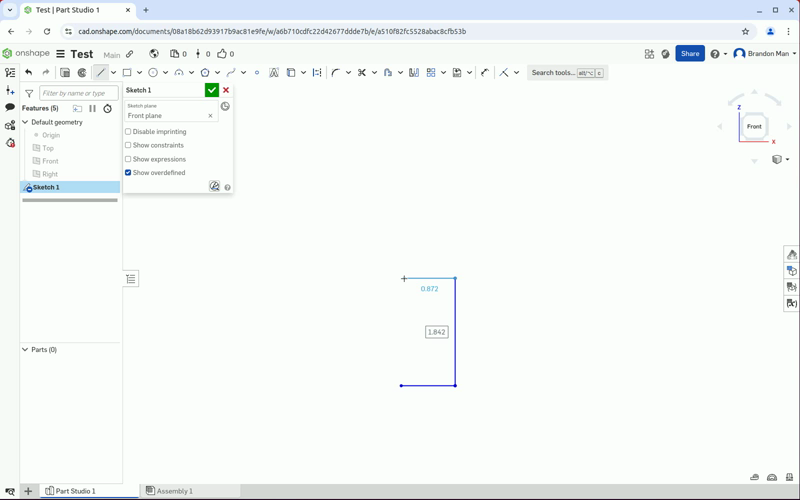
click(404, 278)
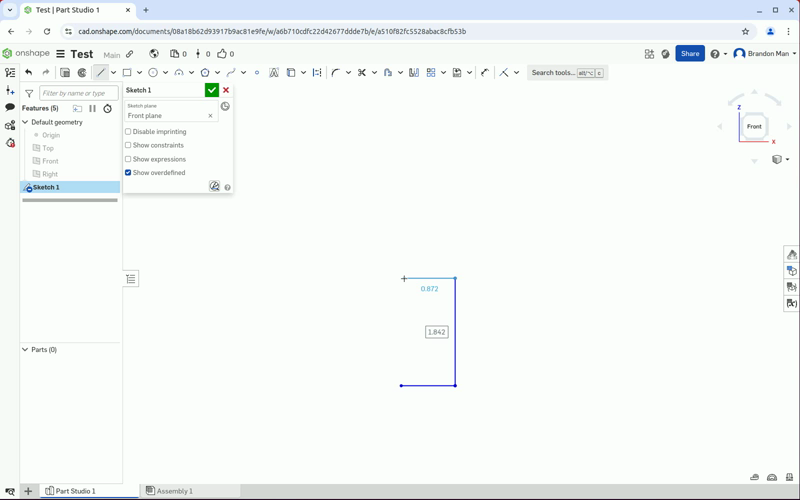
scroll(-6)
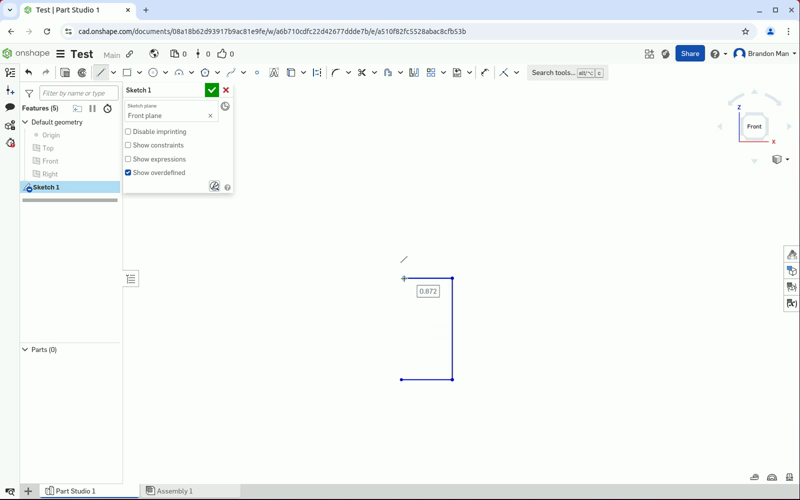
scroll(-6)
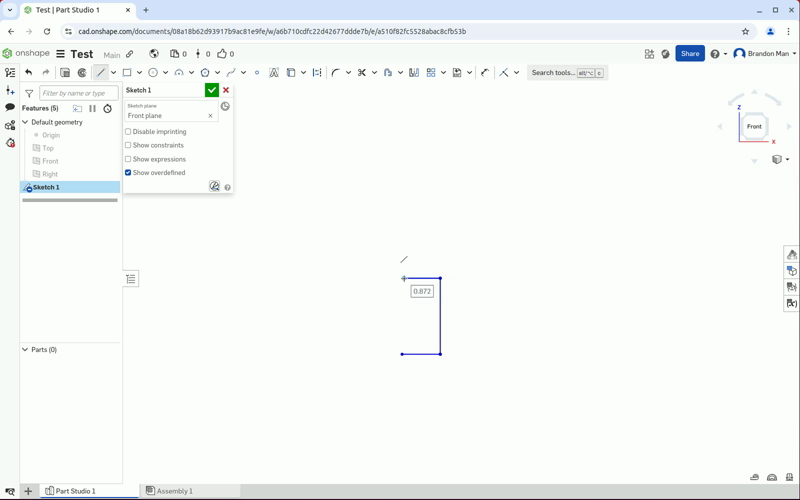
scroll(-6)
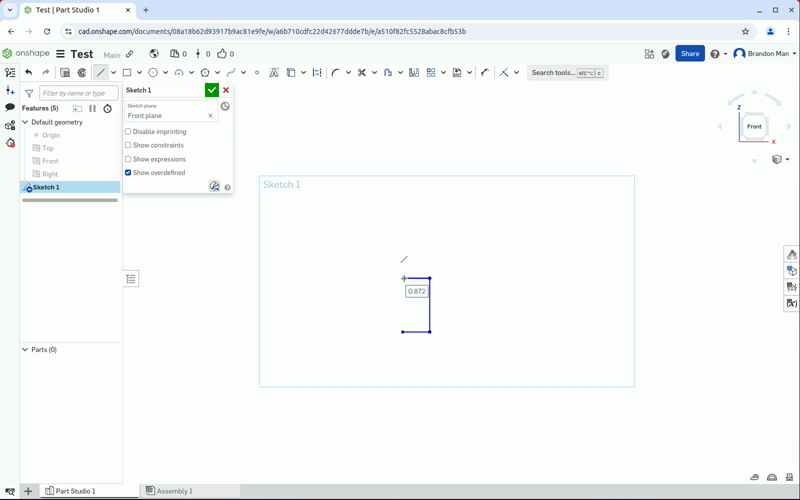
scroll(-6)
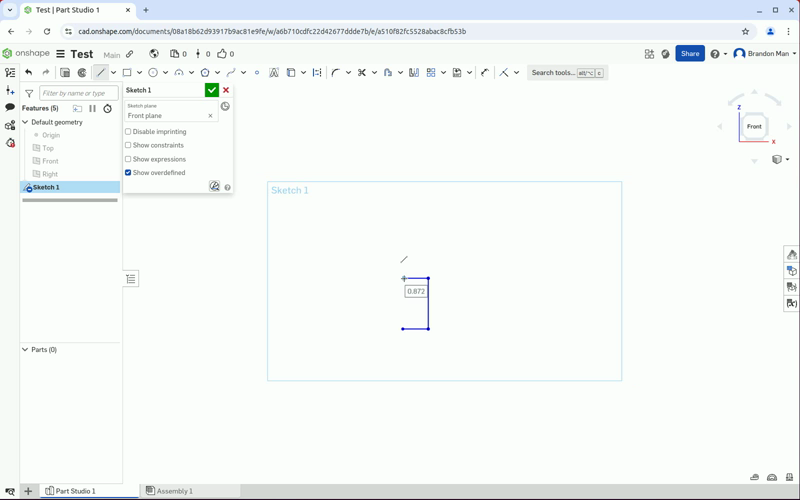
scroll(-6)
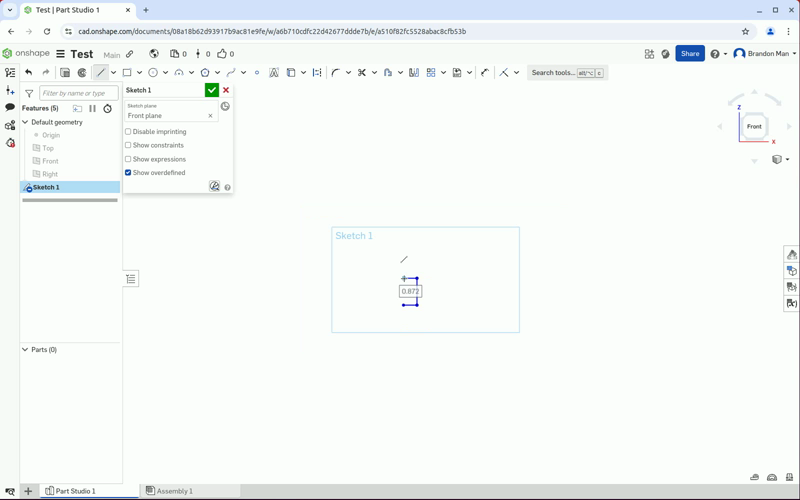
scroll(-6)
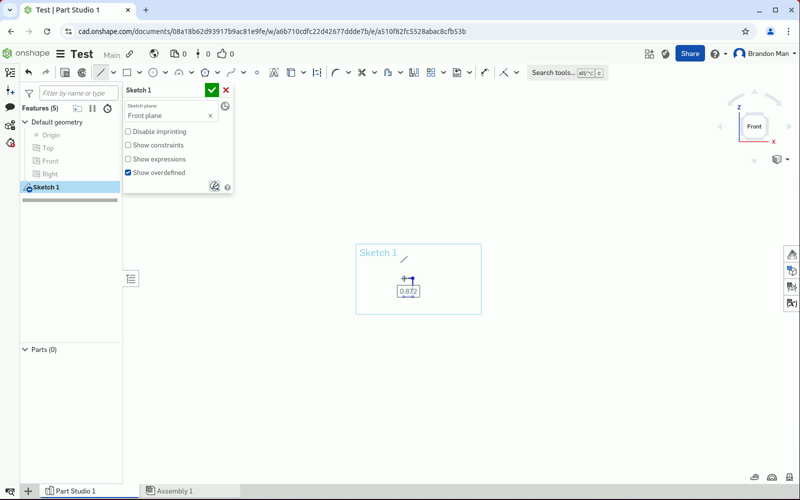
scroll(-6)
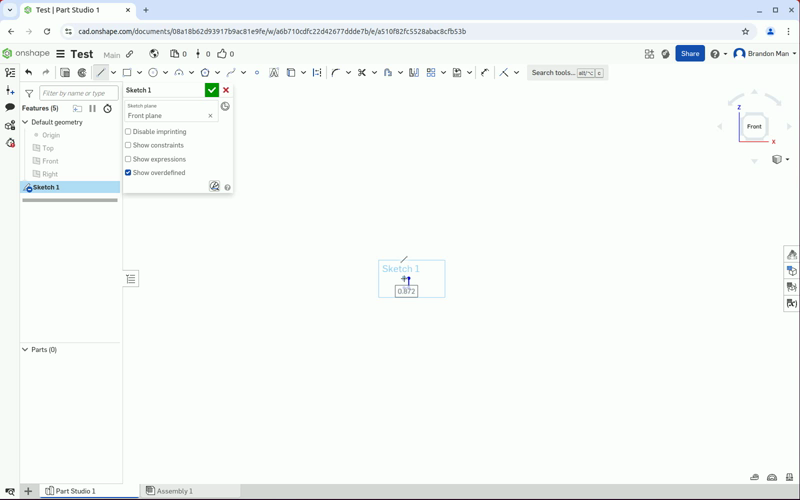
key_up(shift)
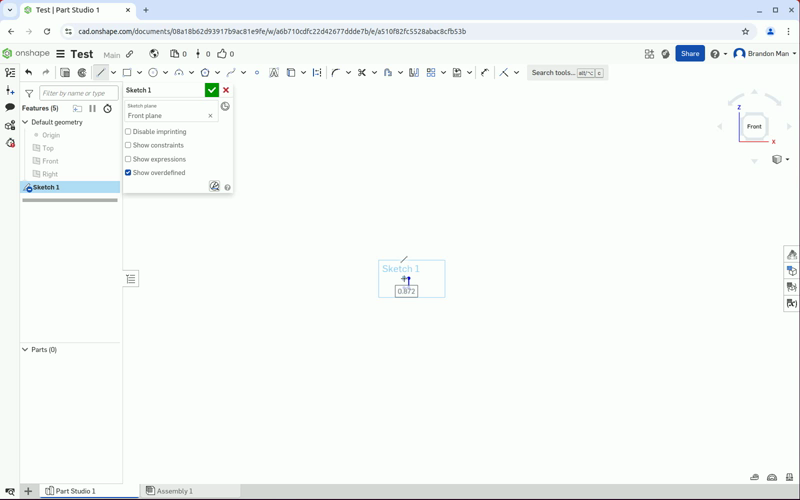
mouse_move(434, 278)
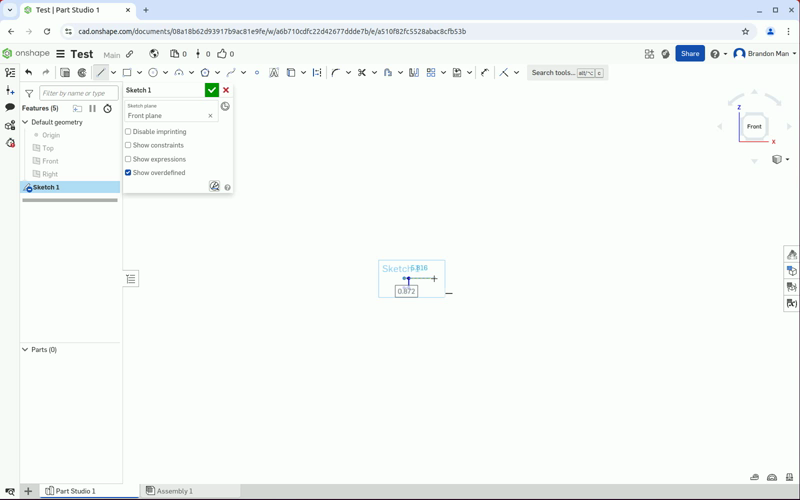
key_down(shift)
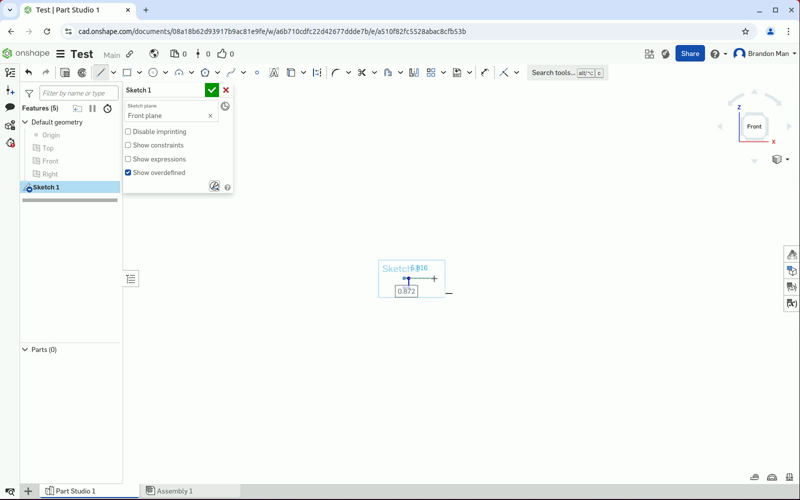
mouse_move(404, 287)
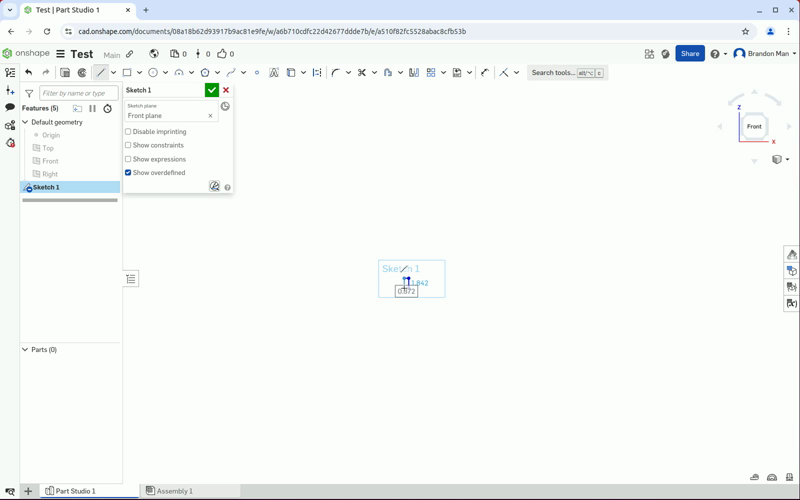
scroll(6)
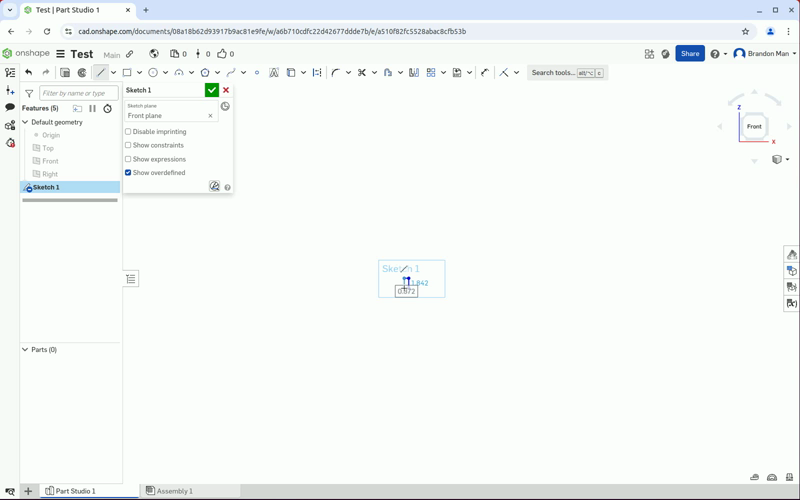
scroll(6)
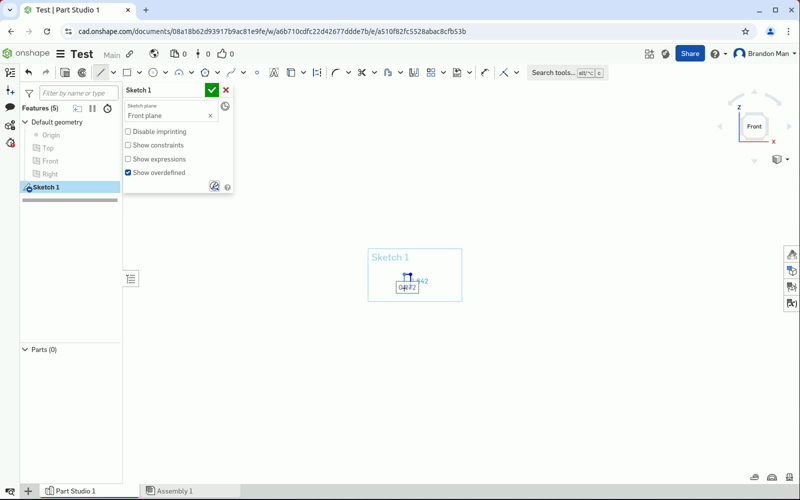
scroll(6)
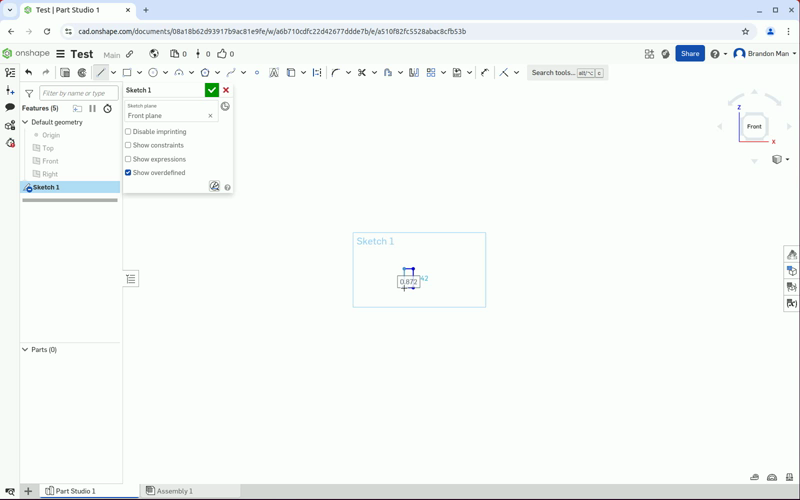
scroll(6)
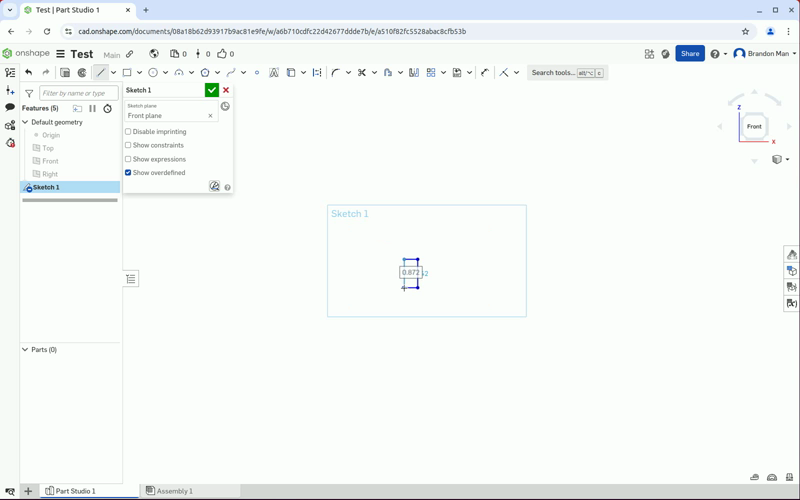
scroll(6)
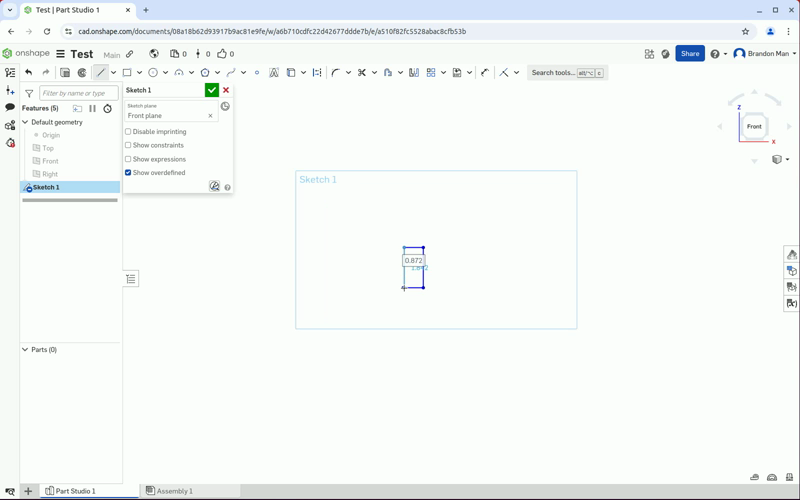
scroll(6)
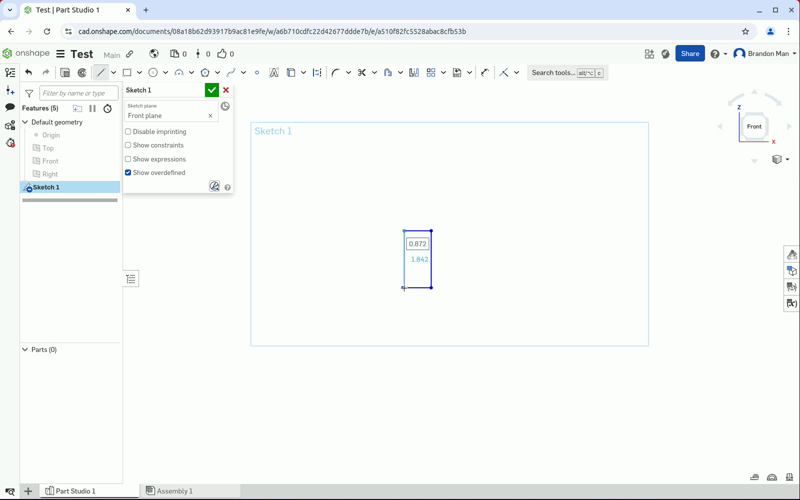
scroll(6)
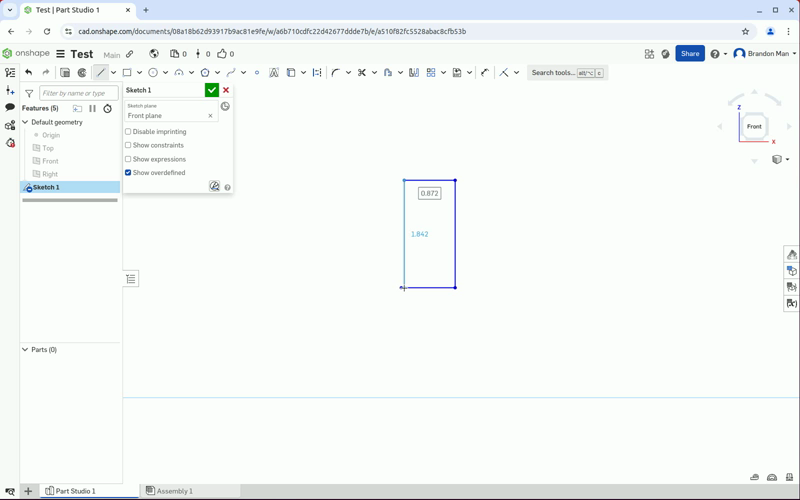
key_up(shift)
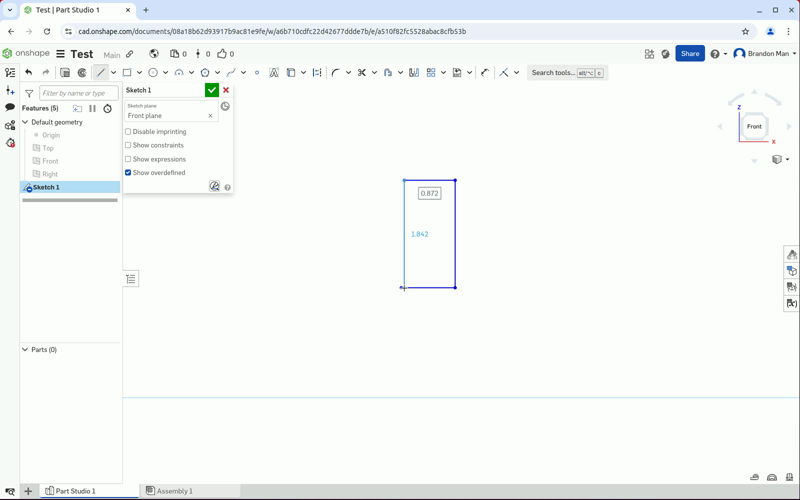
click(404, 287)
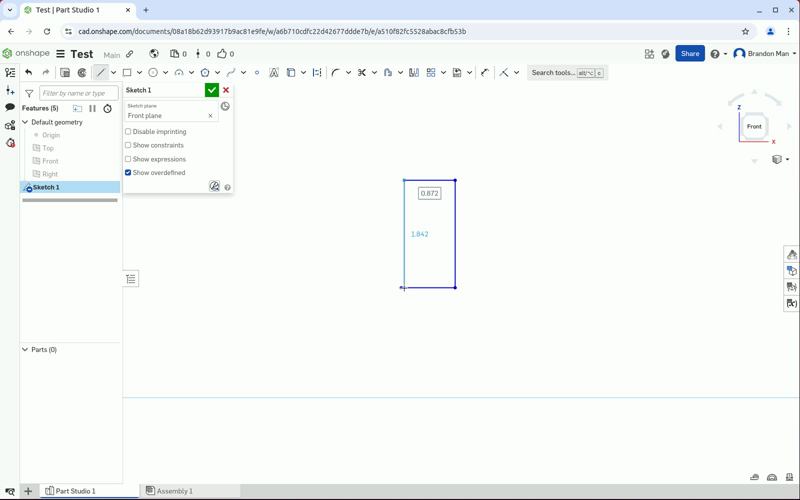
scroll(-6)
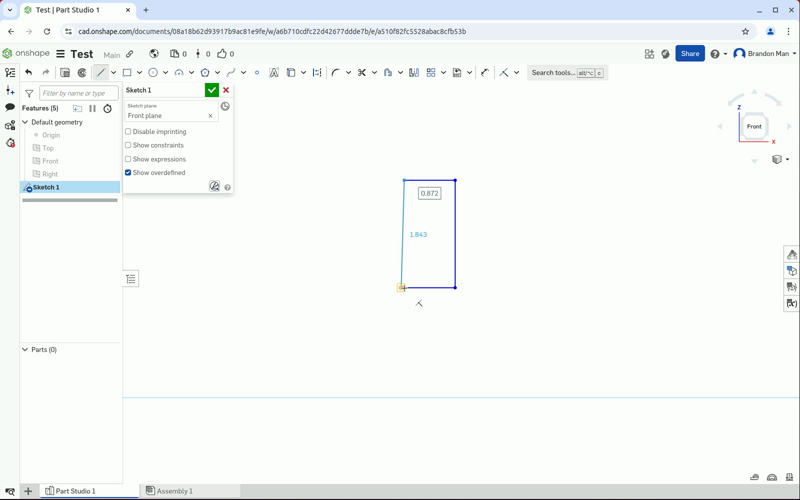
scroll(-6)
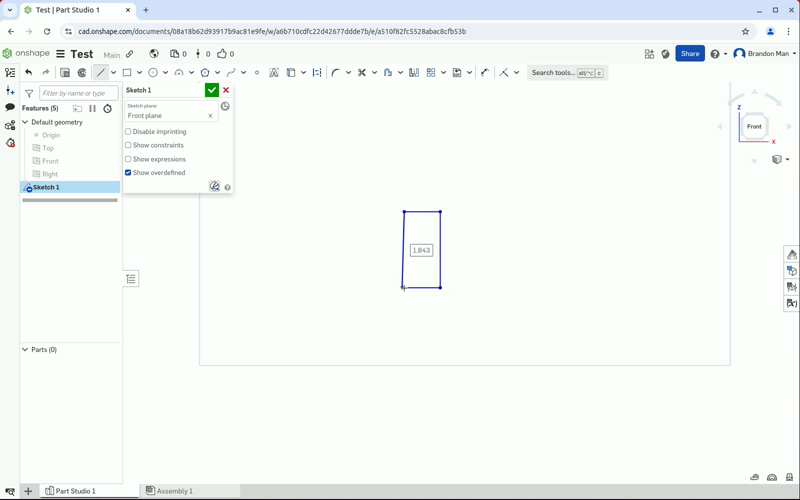
scroll(-6)
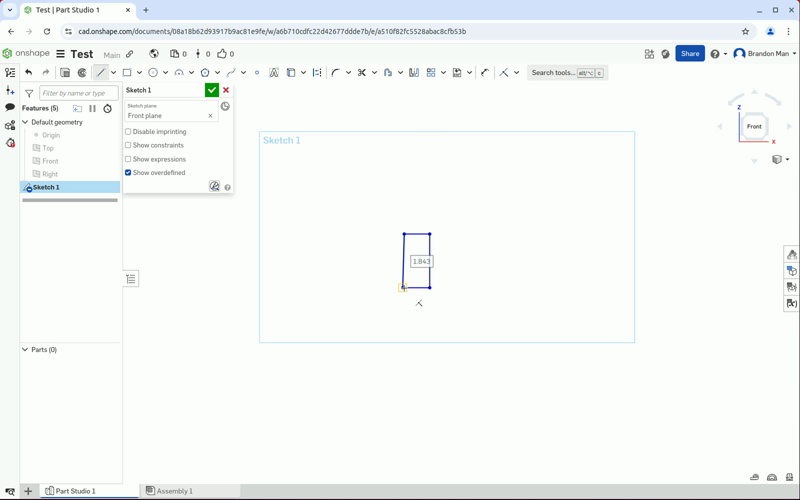
scroll(-6)
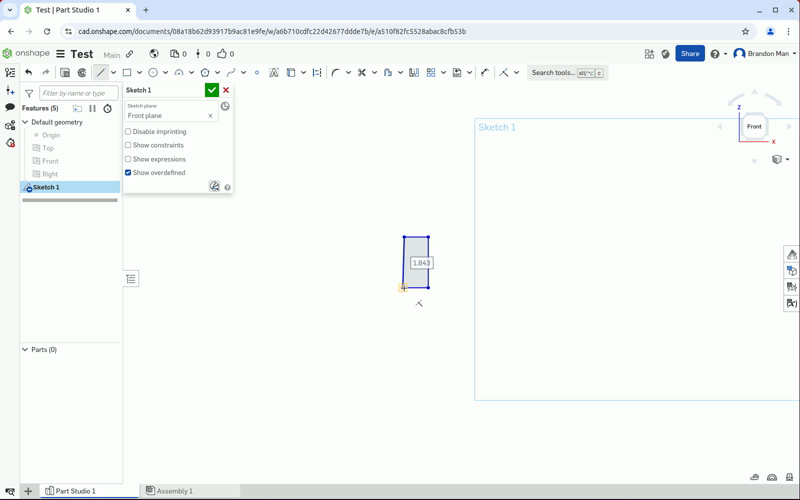
scroll(-6)
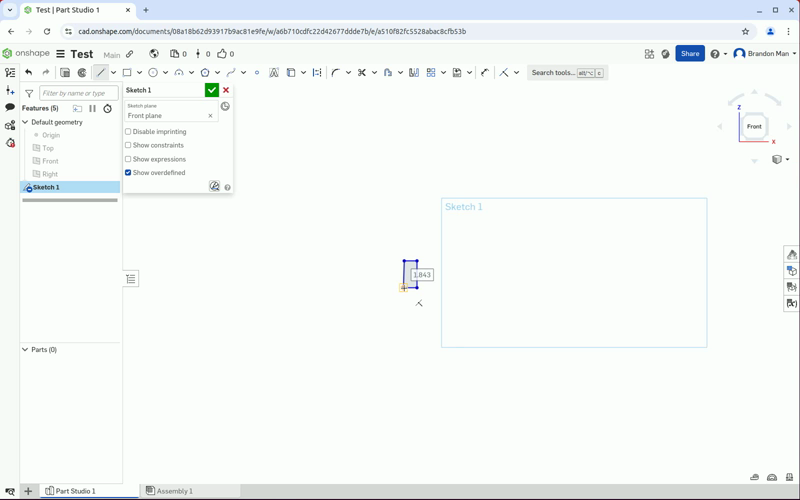
scroll(-6)
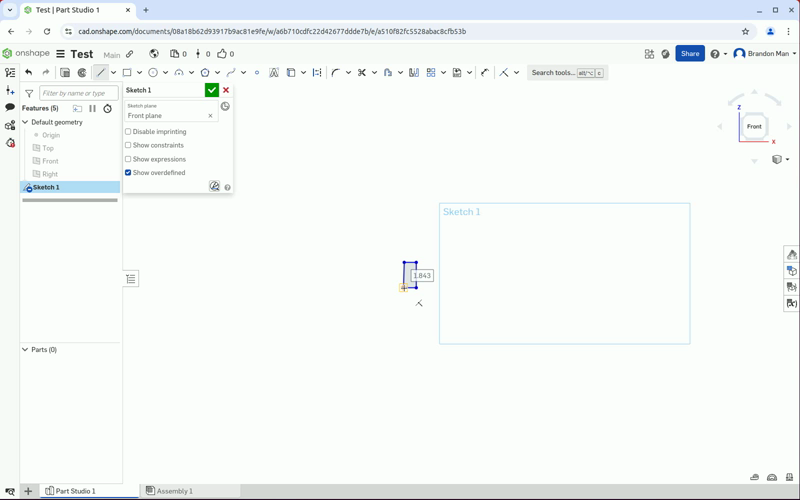
scroll(-6)
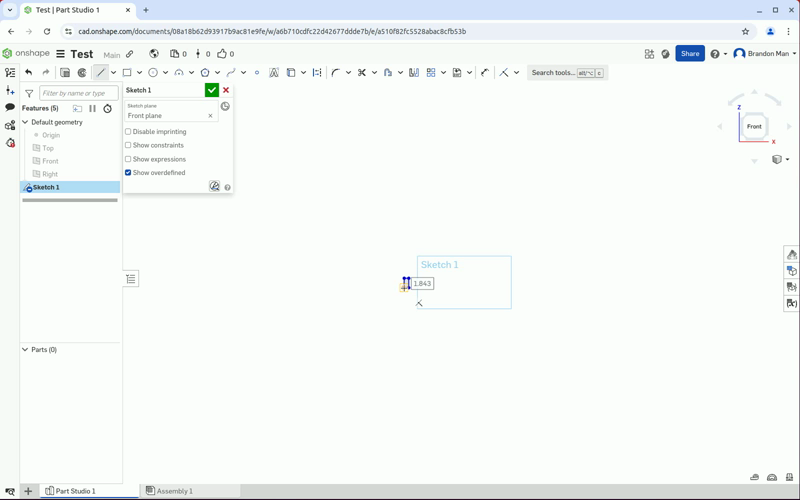
key(esc)
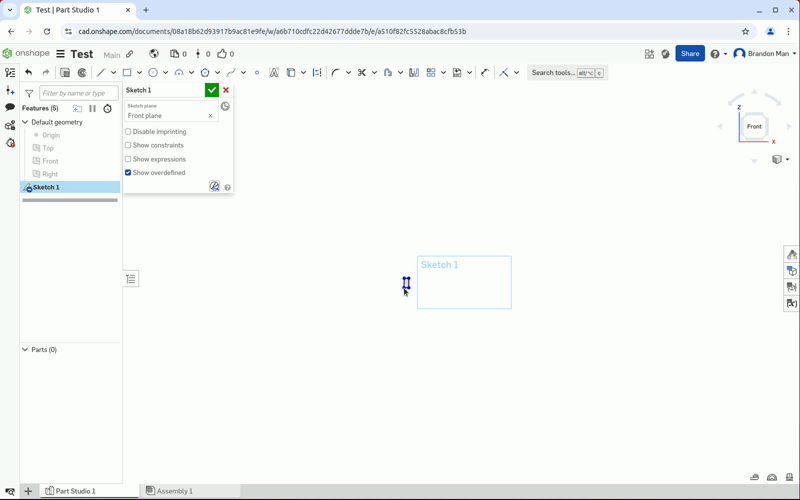
mouse_move(406, 284)
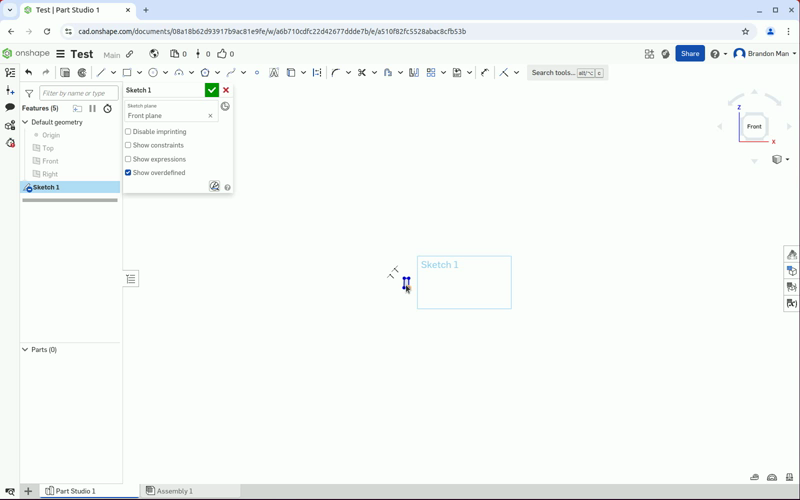
scroll(6)
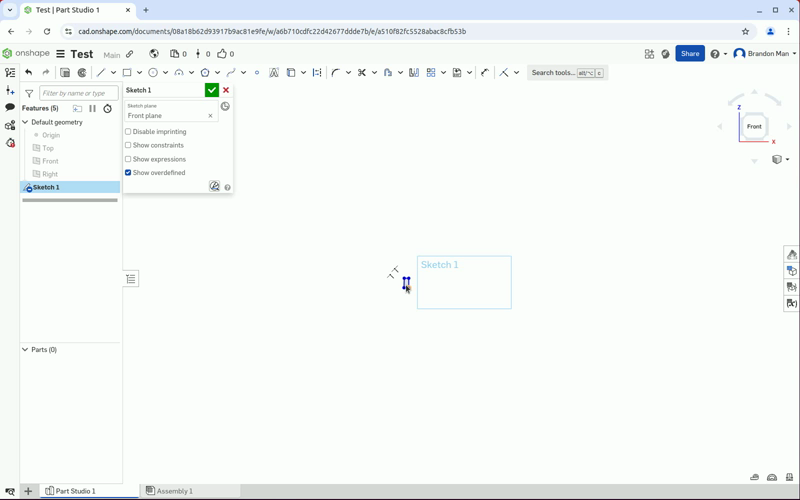
scroll(6)
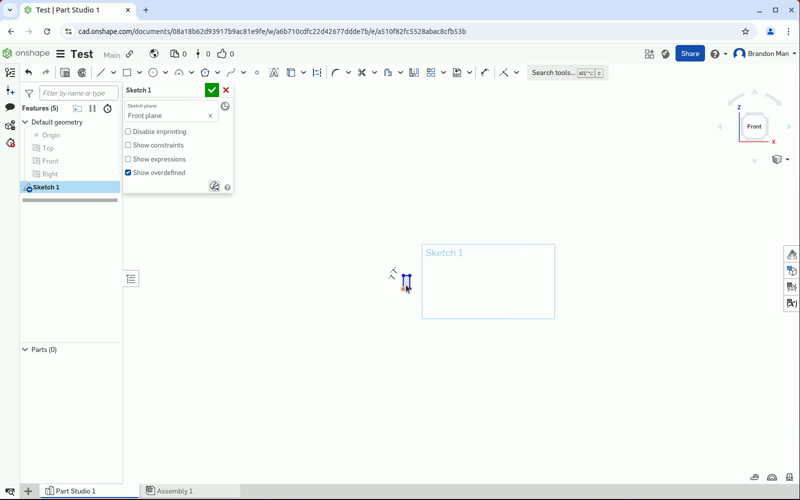
scroll(6)
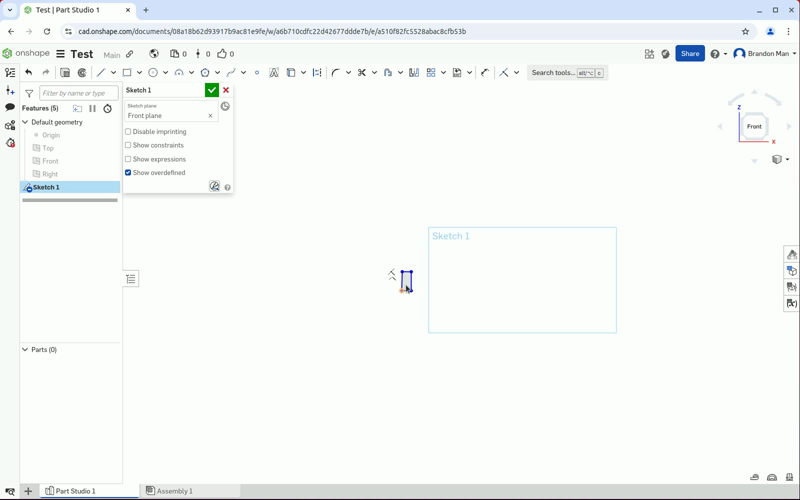
scroll(6)
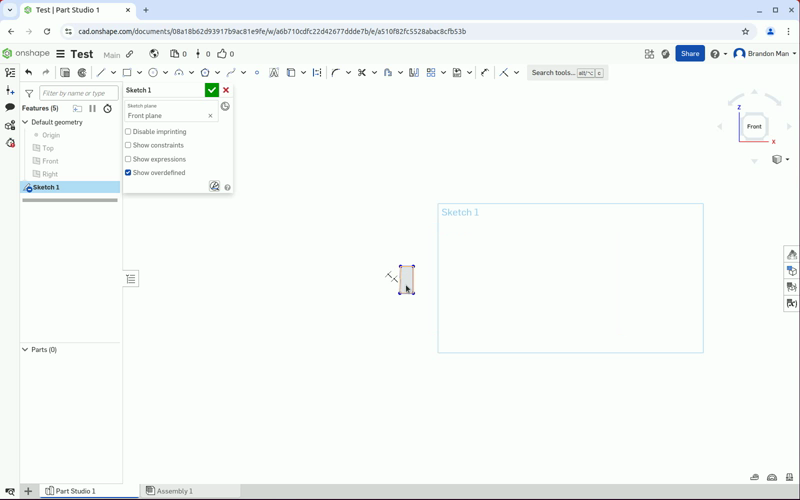
scroll(6)
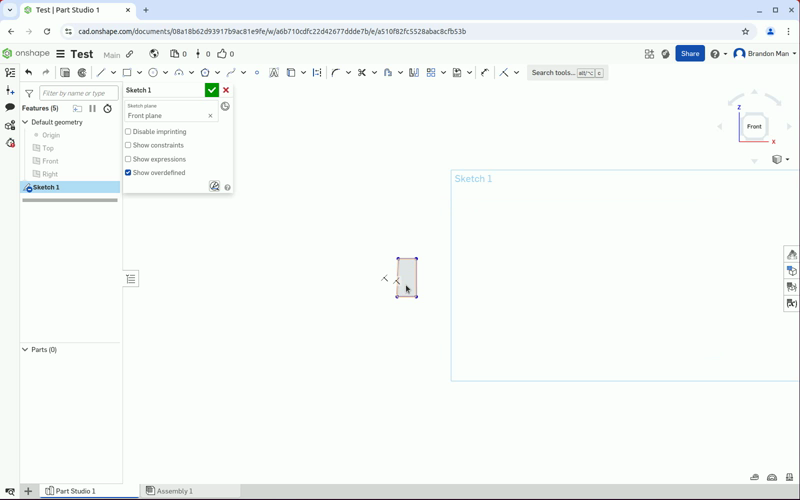
scroll(6)
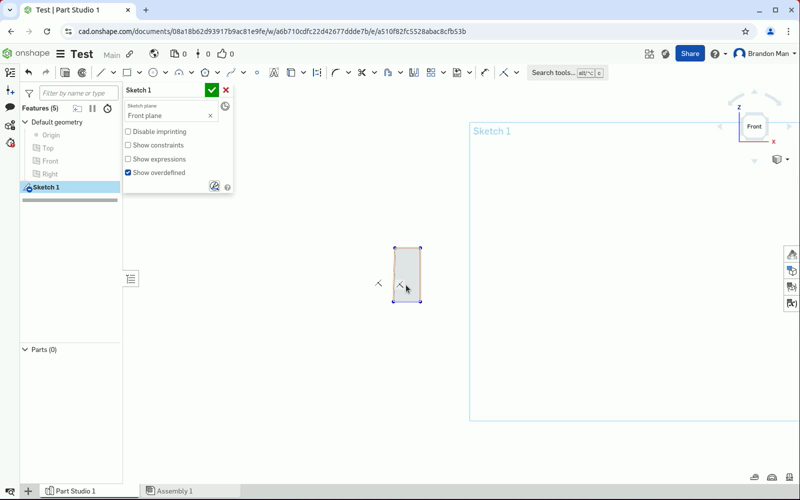
scroll(6)
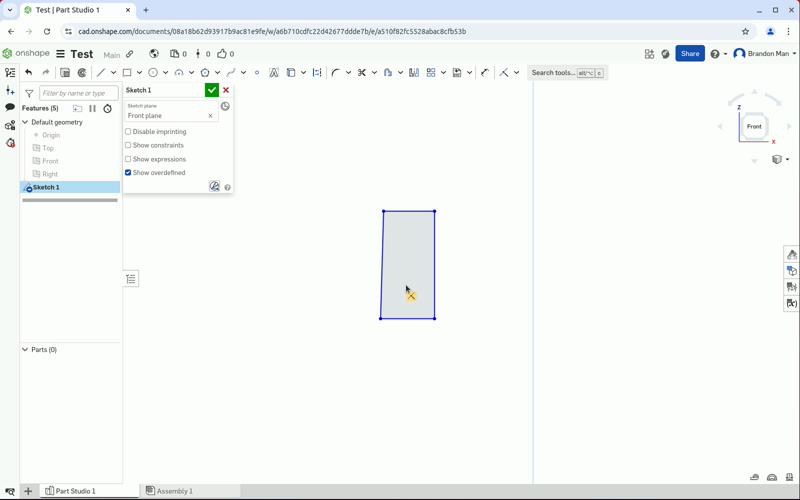
click(406, 284)
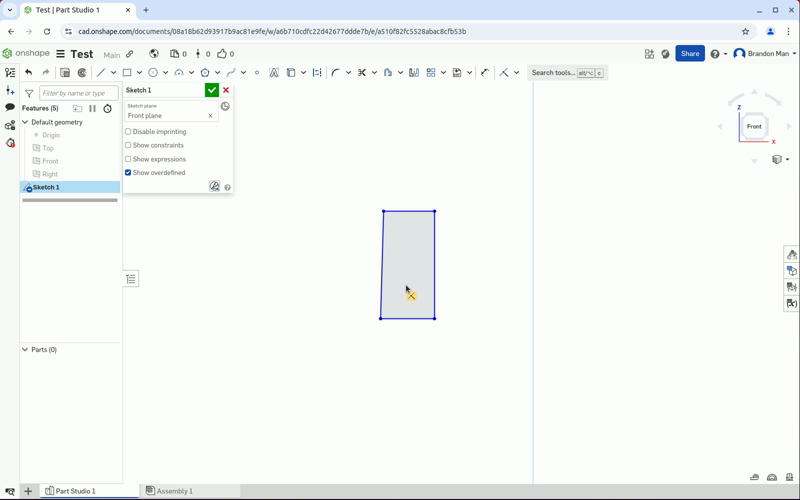
scroll(-6)
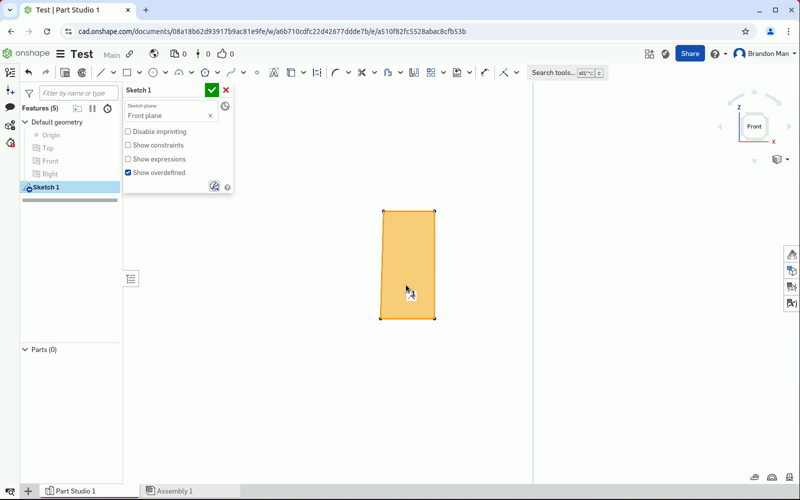
scroll(-6)
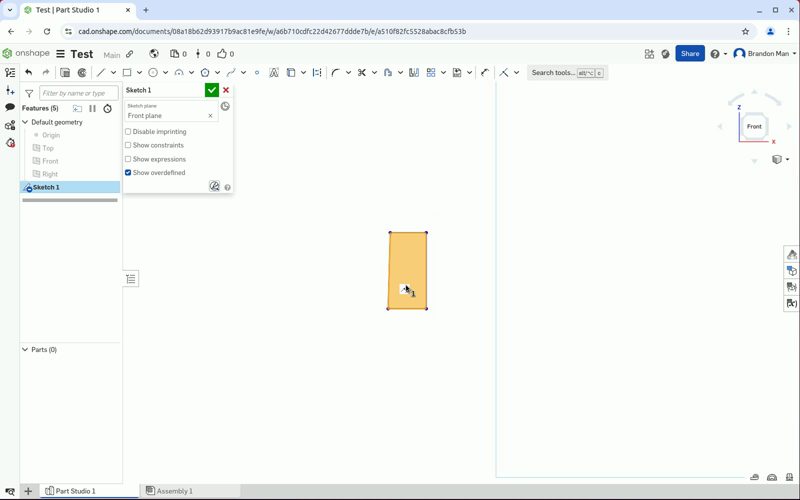
scroll(-6)
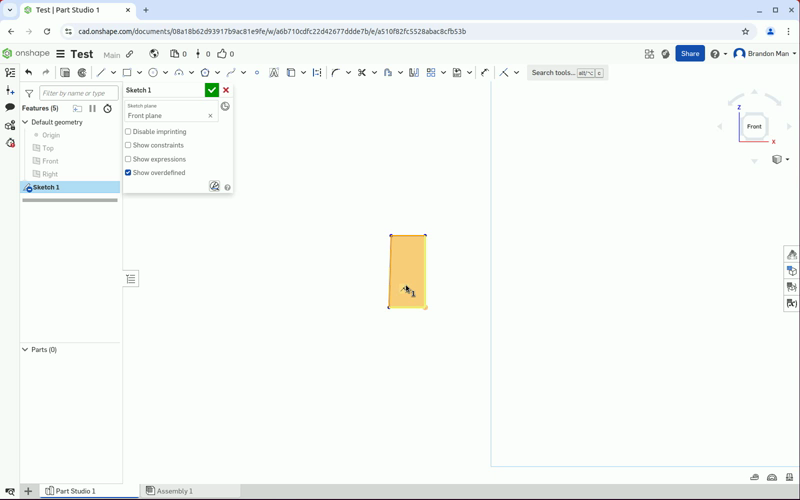
scroll(-6)
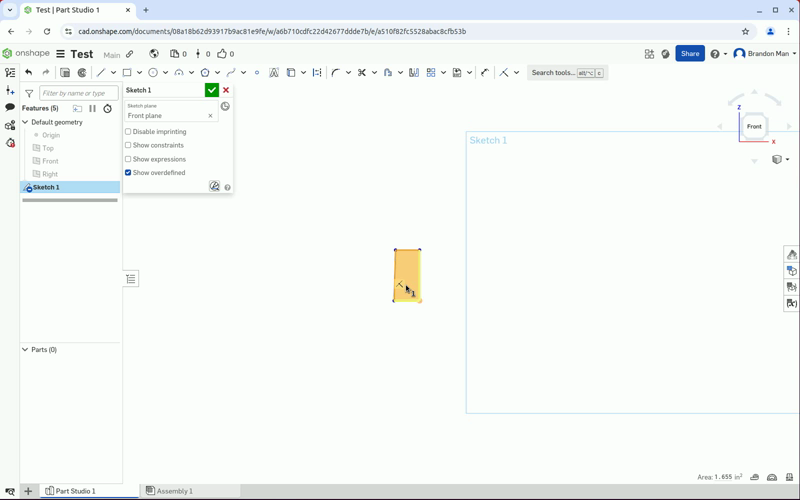
scroll(-6)
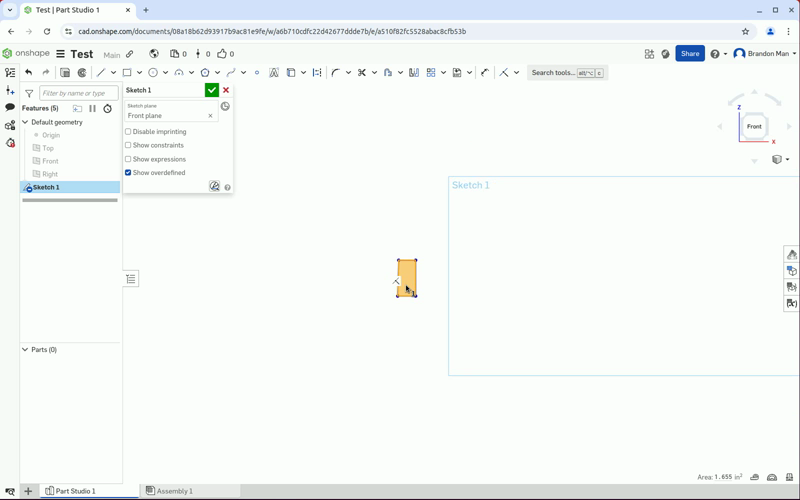
scroll(-6)
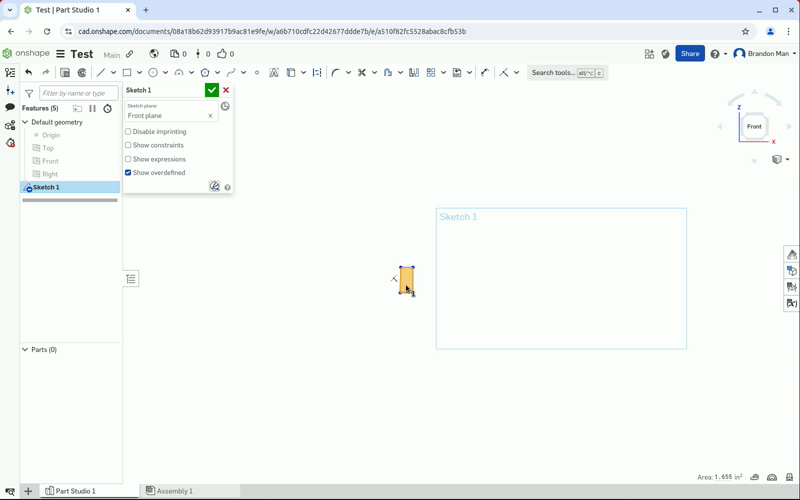
scroll(-6)
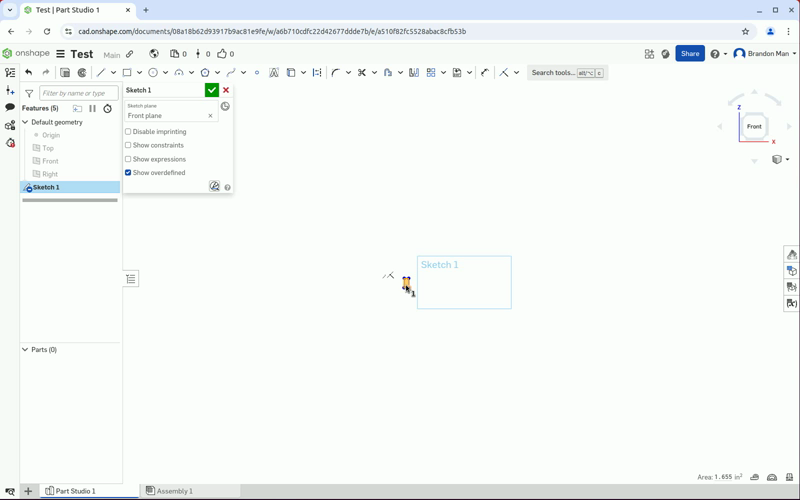
mouse_move(73, 352)
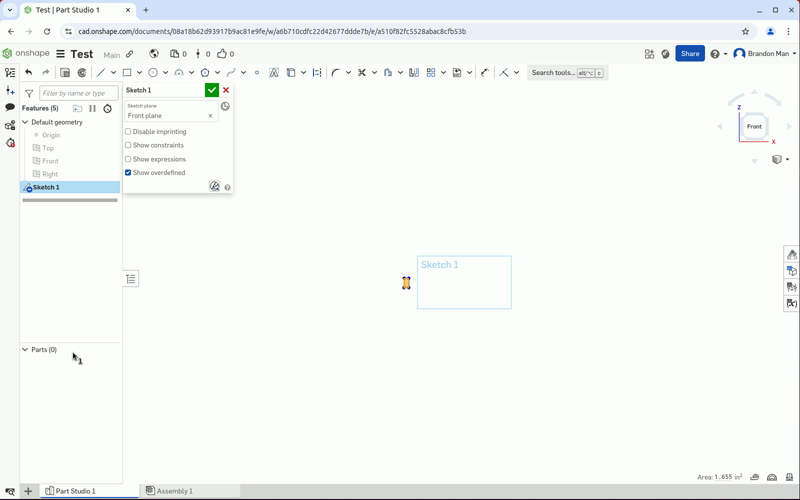
key(shift+y)
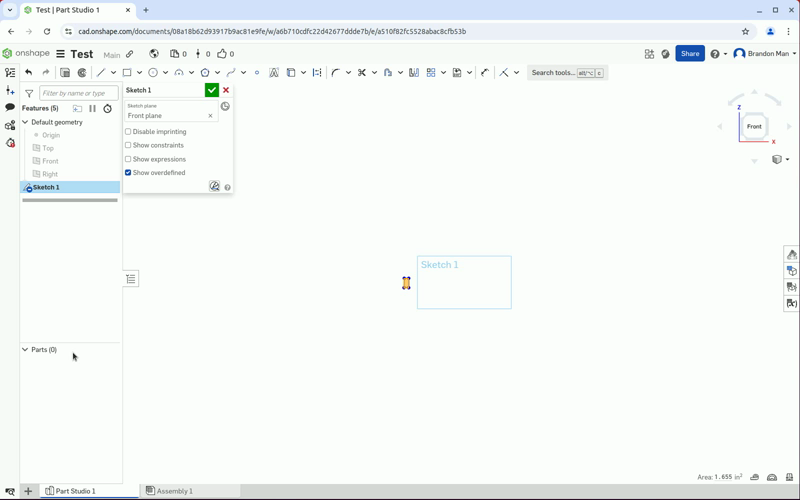
key(shift+e)
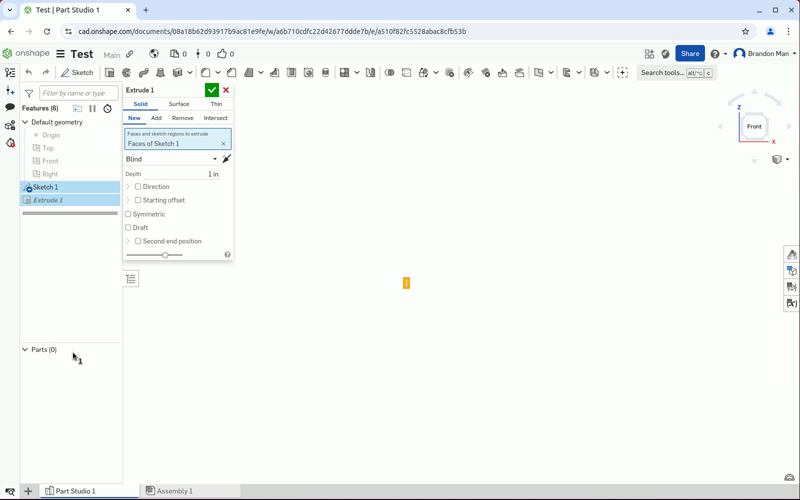
mouse_move(143, 106)
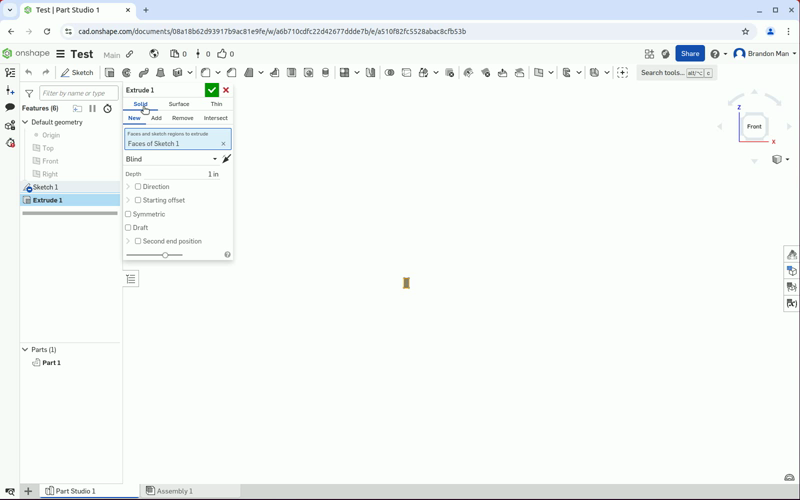
click(143, 106)
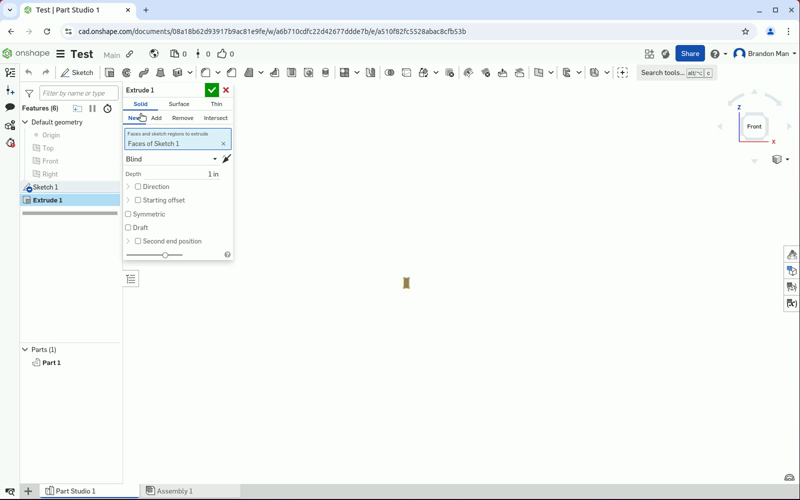
mouse_move(137, 120)
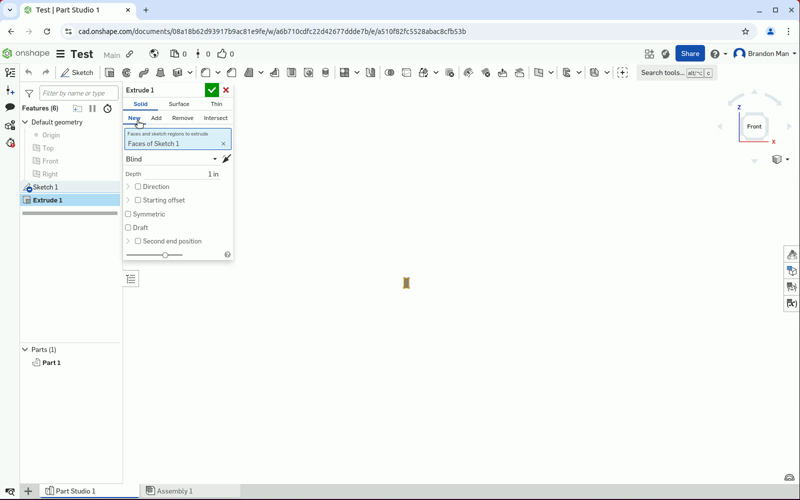
click(137, 120)
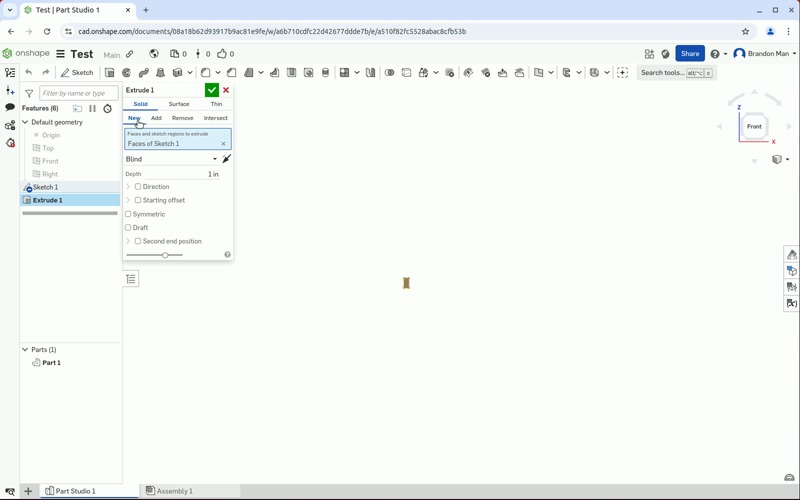
key(tab, 4)
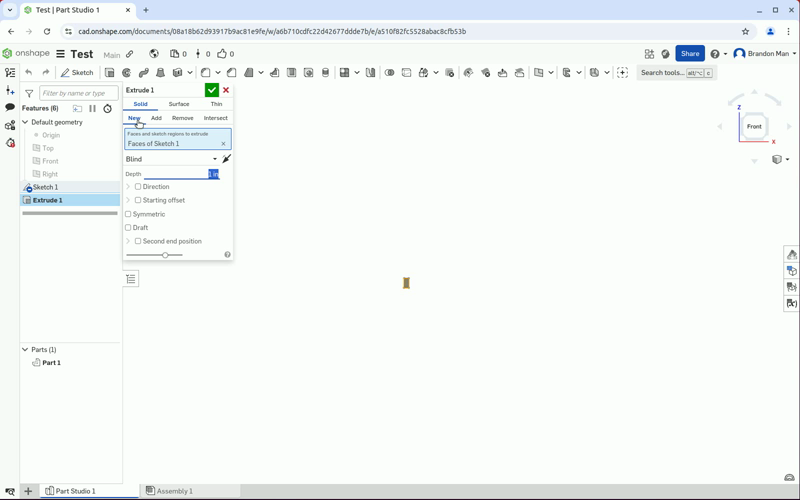
text(46.216)
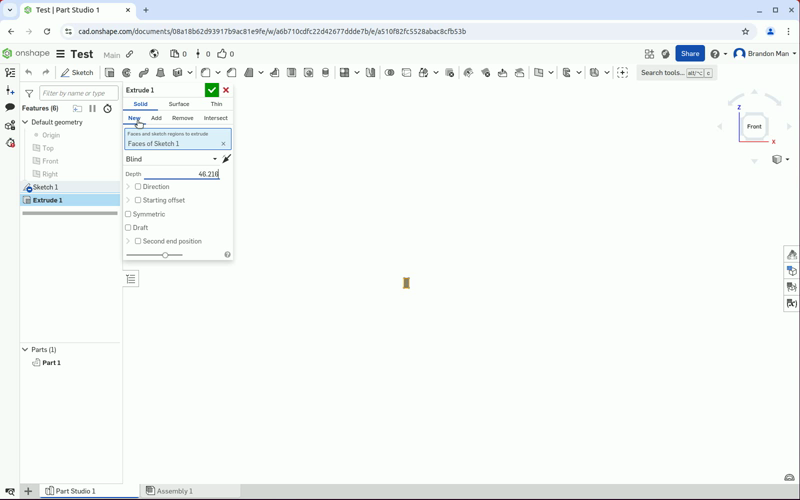
key(tab, 3)
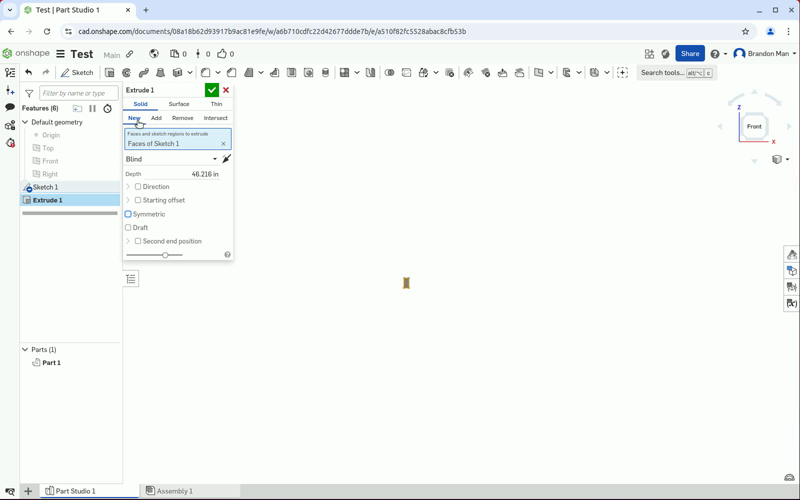
key(space)
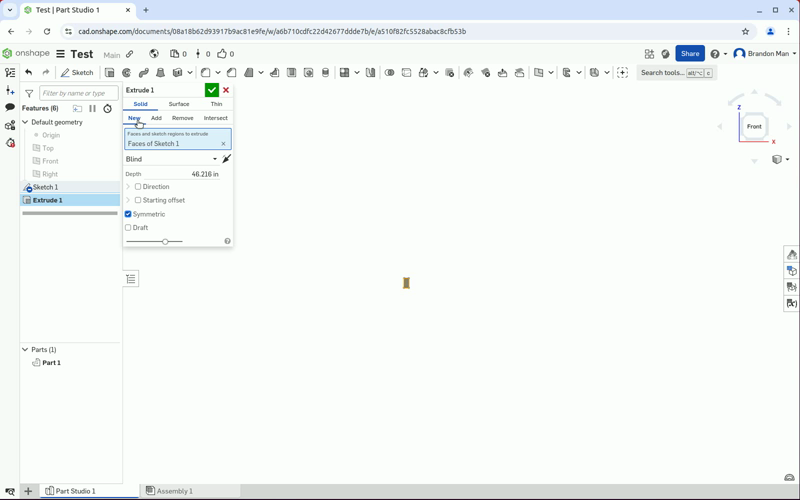
key(enter)
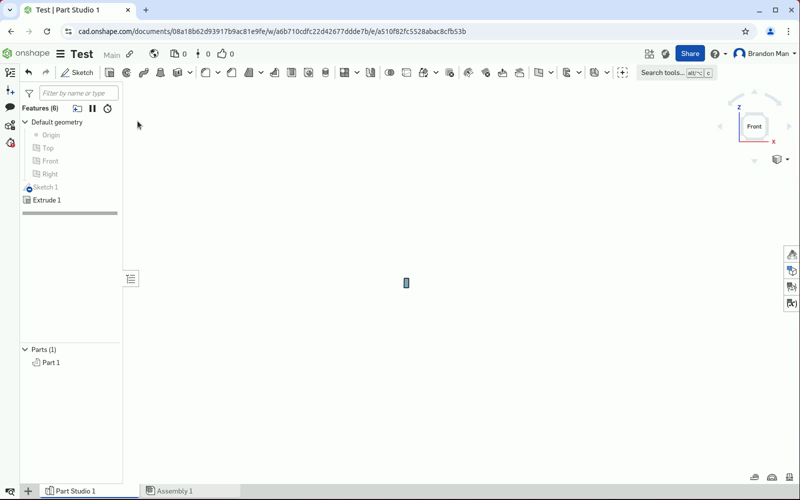
key(shift+h)
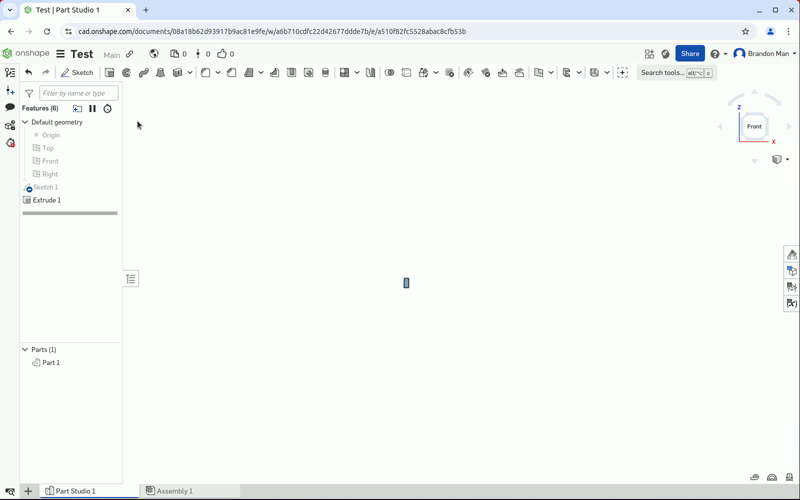
key(shift+h)
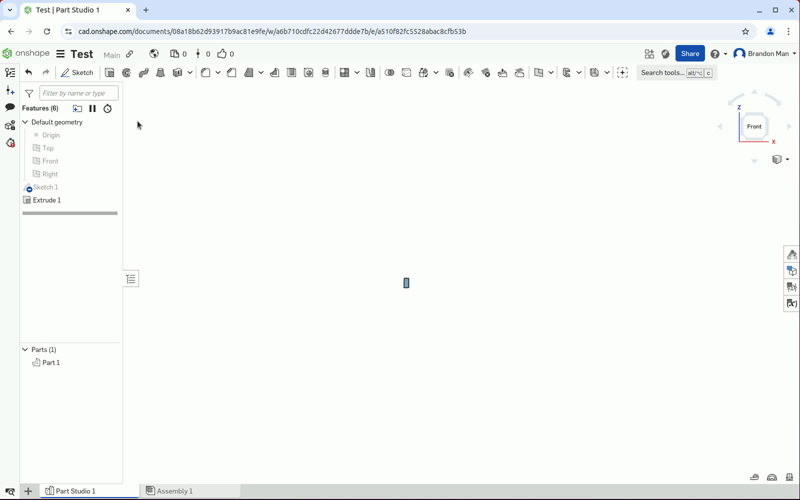
mouse_move(73, 189)
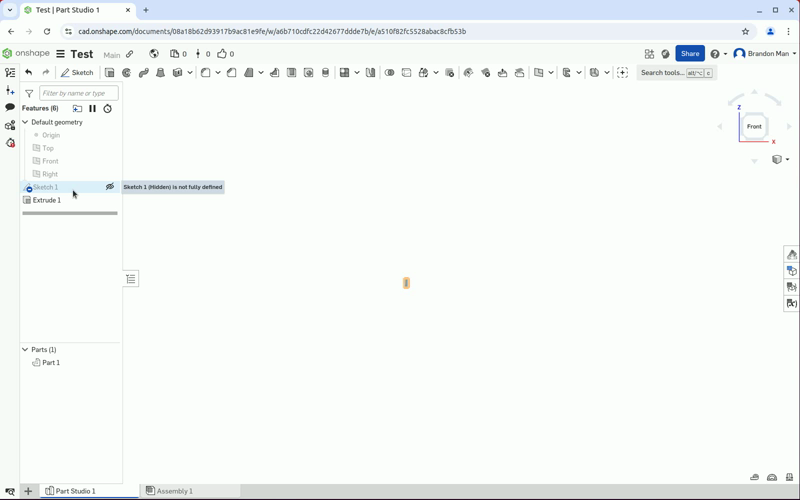
click(73, 189)
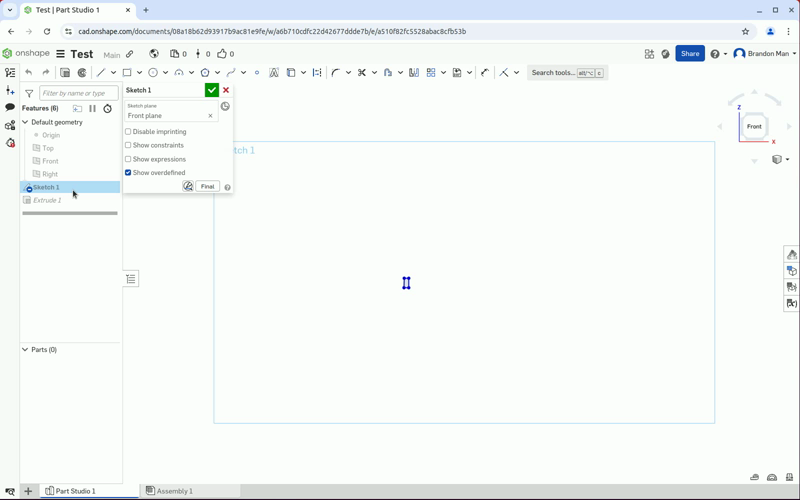
mouse_move(229, 92)
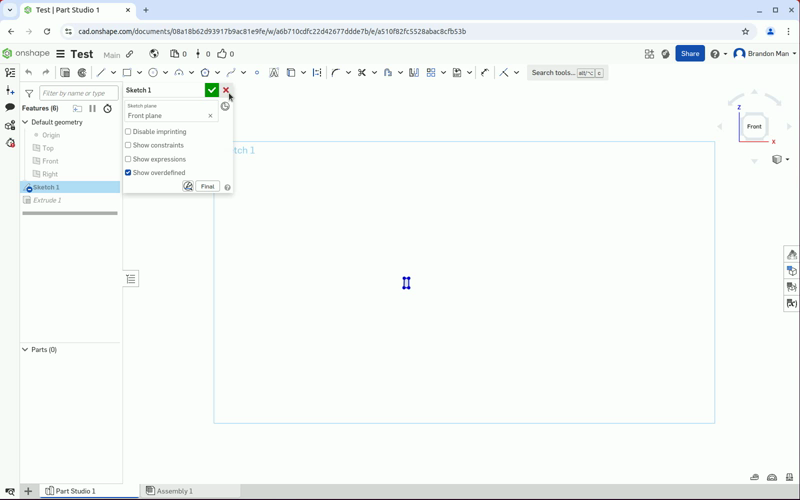
click(229, 92)
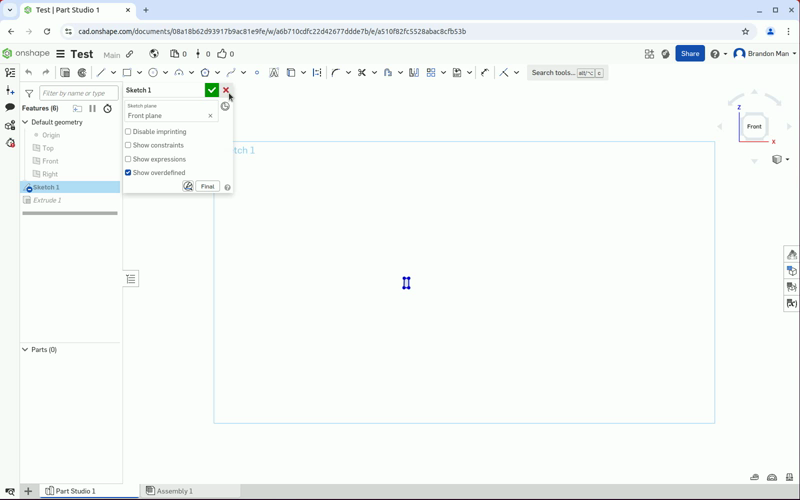
key(shift+s)
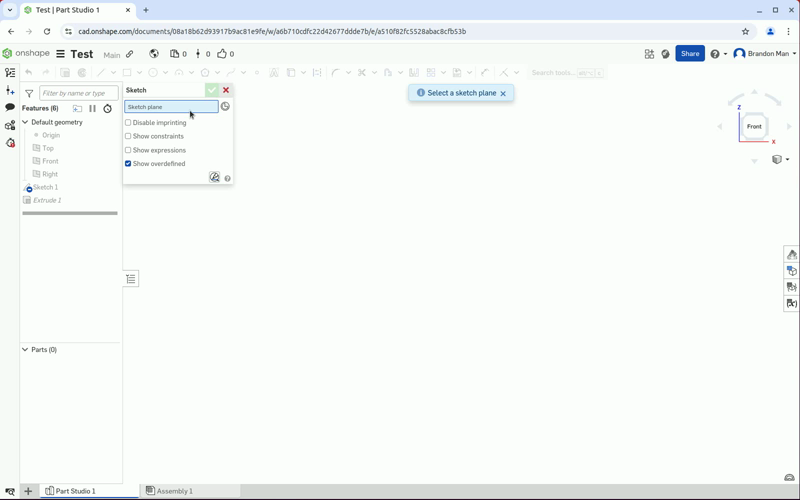
mouse_move(73, 163)
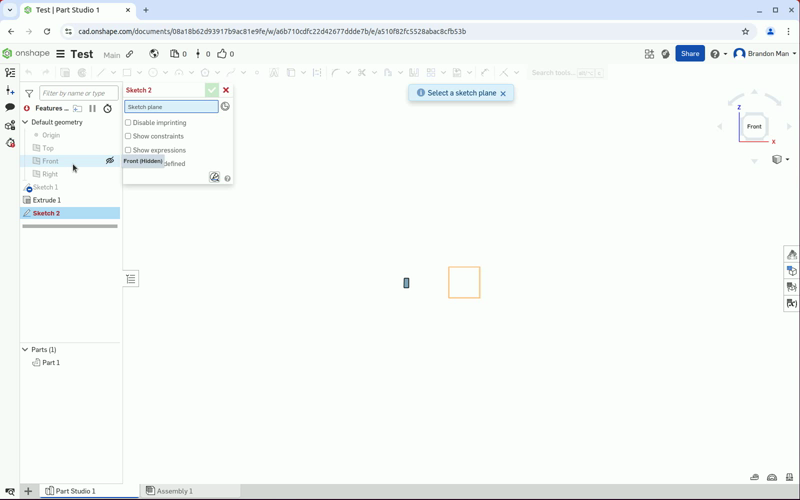
click(73, 163)
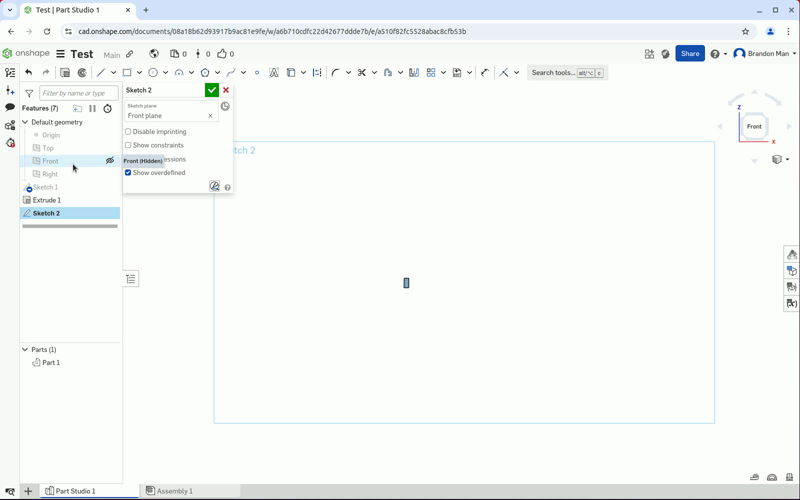
mouse_move(73, 352)
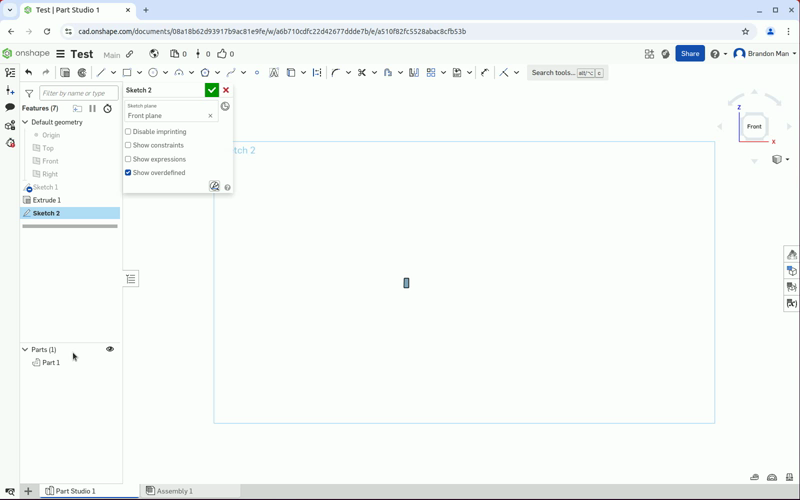
key(y)
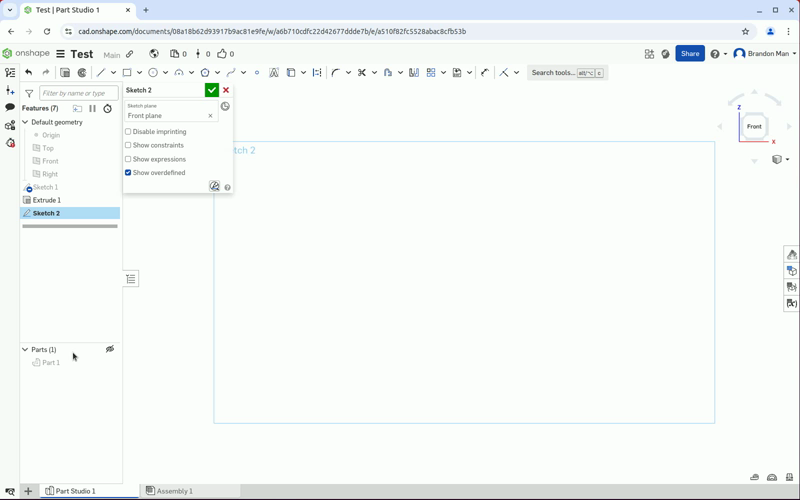
key(l)
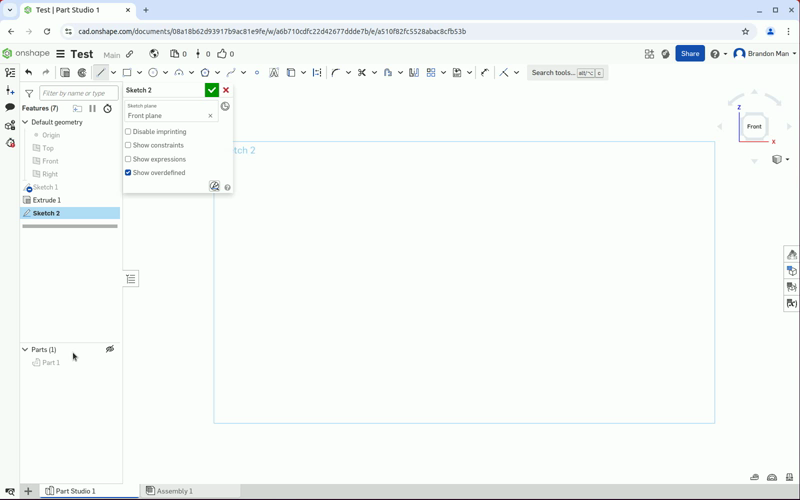
key_down(shift)
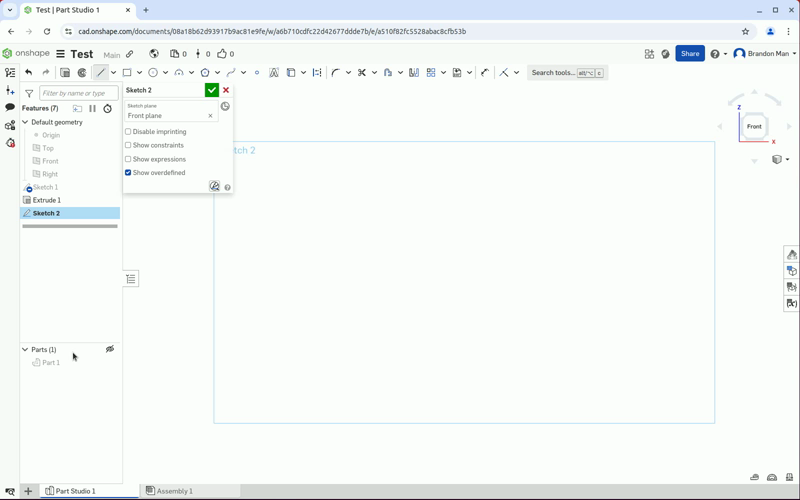
mouse_move(513, 287)
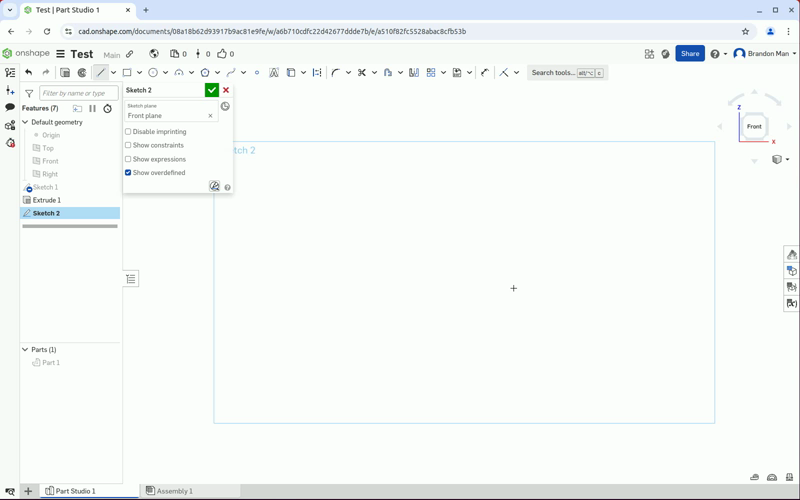
click(513, 287)
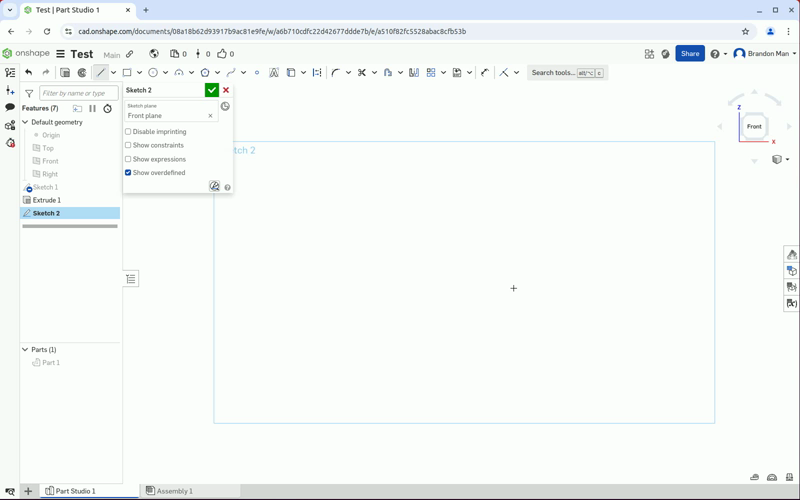
key_up(shift)
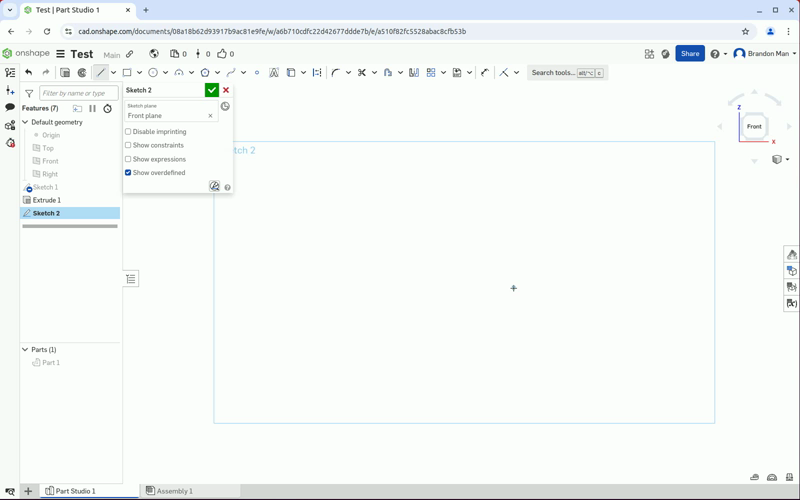
key_down(shift)
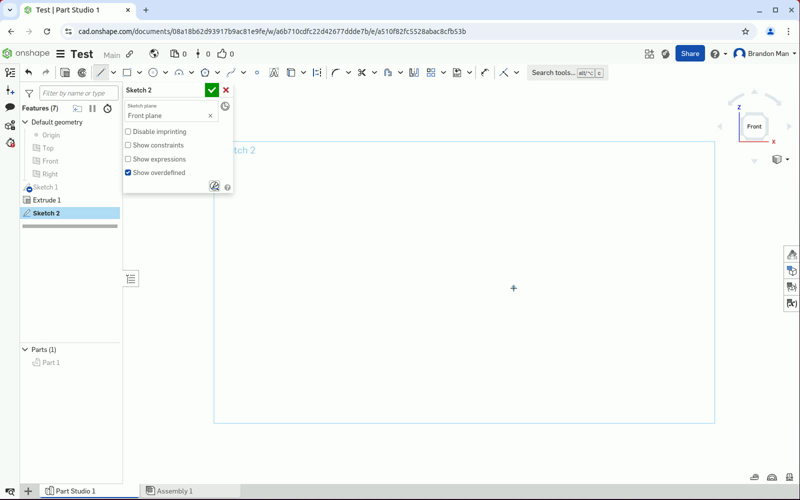
mouse_move(543, 287)
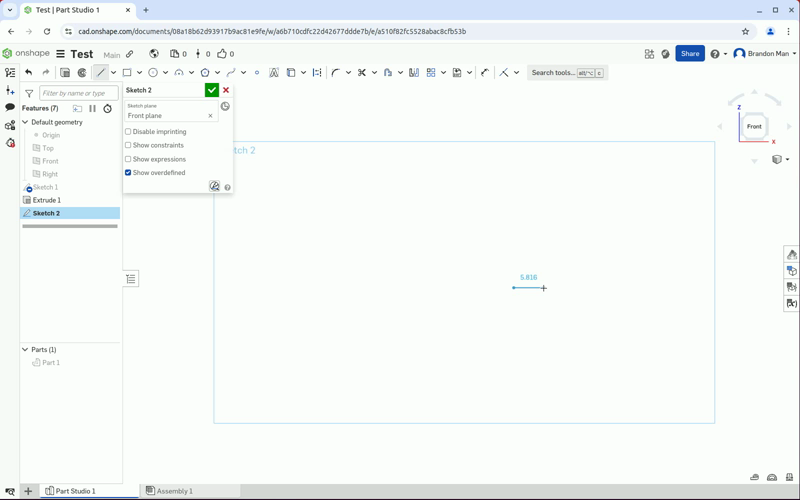
mouse_move(517, 287)
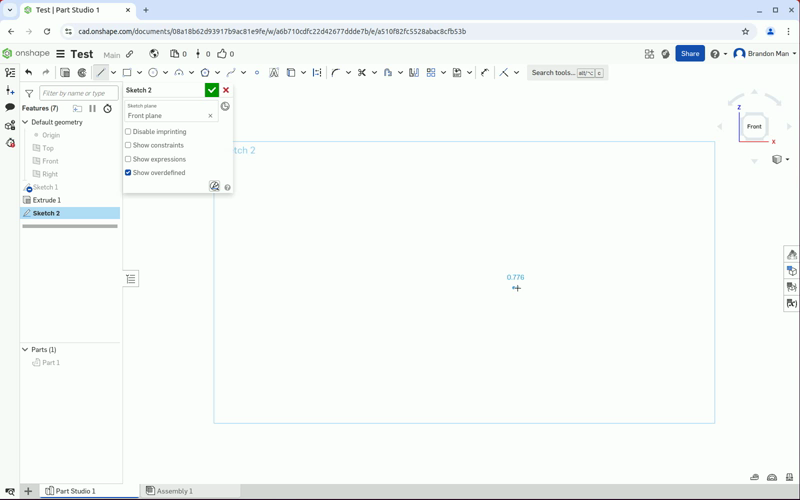
scroll(6)
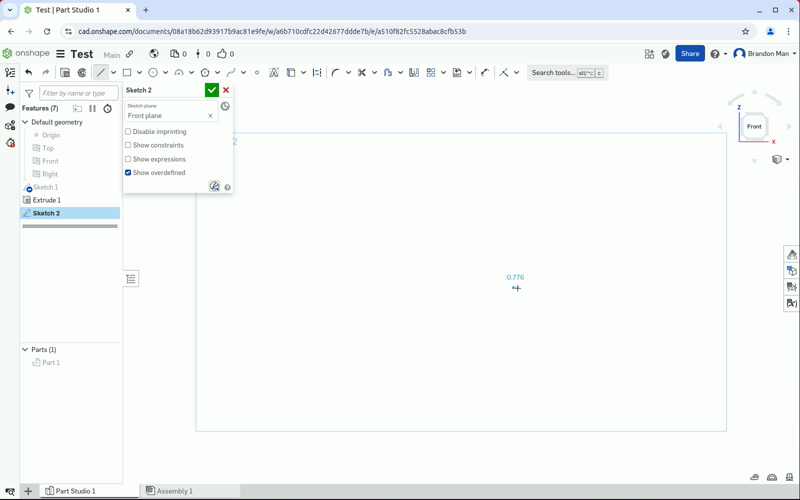
scroll(6)
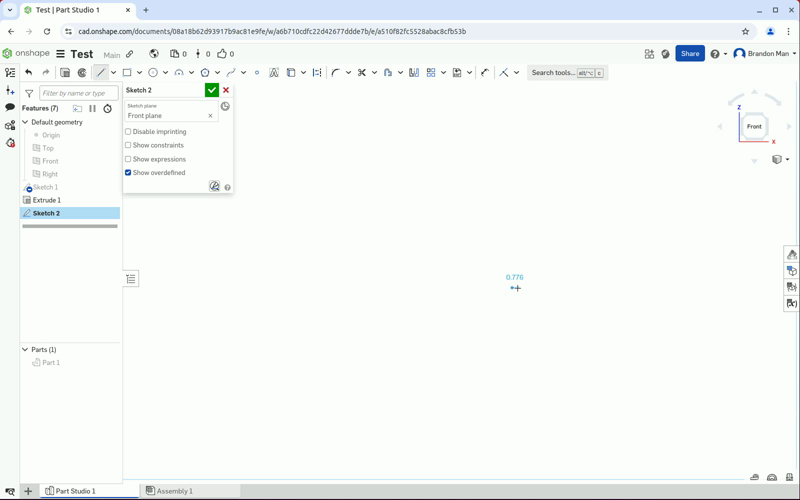
scroll(6)
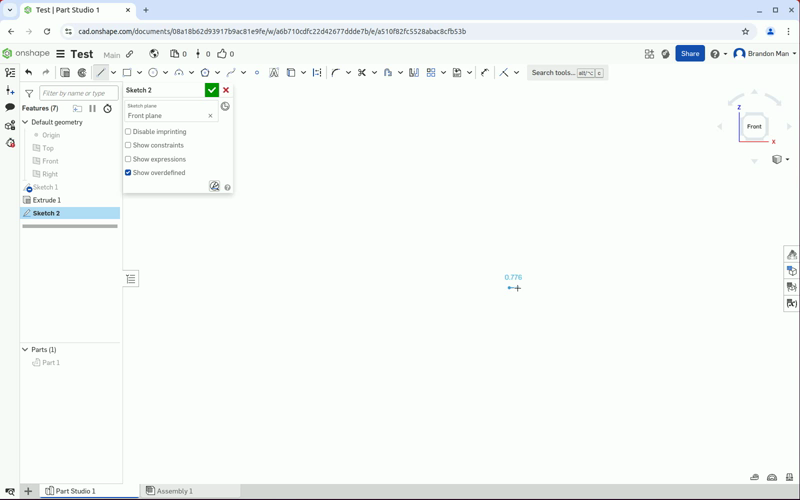
scroll(6)
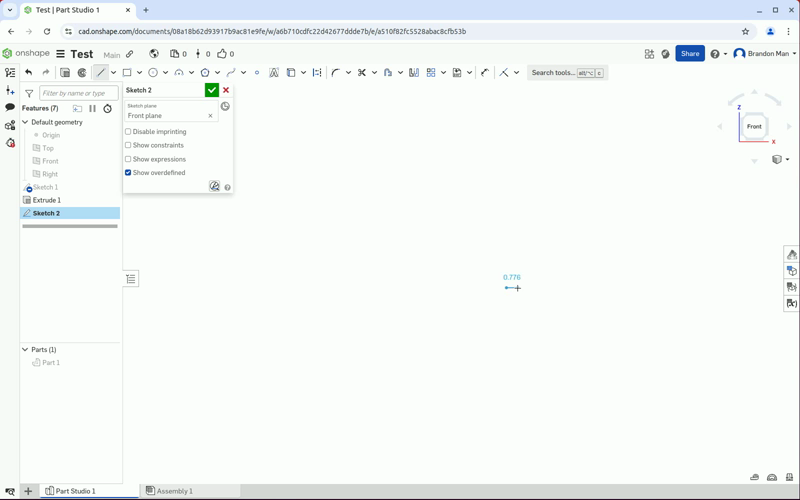
scroll(6)
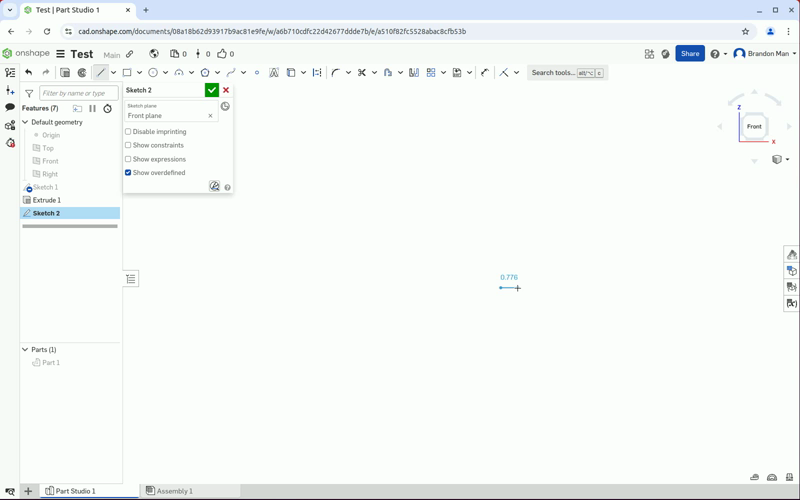
scroll(6)
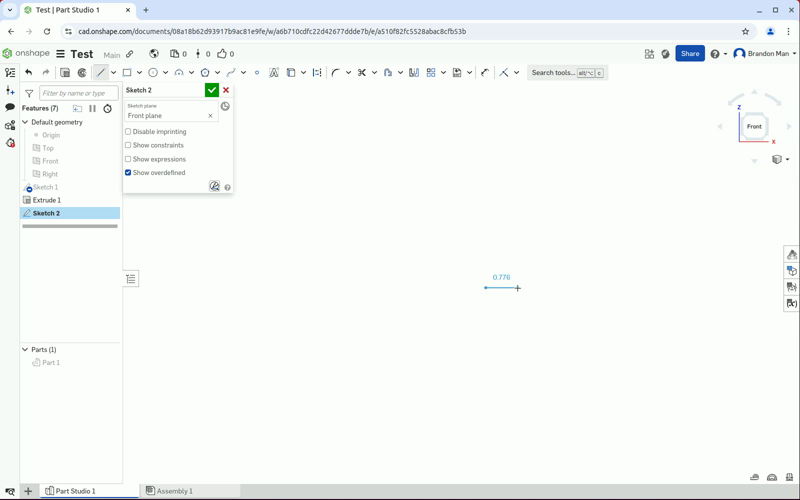
scroll(6)
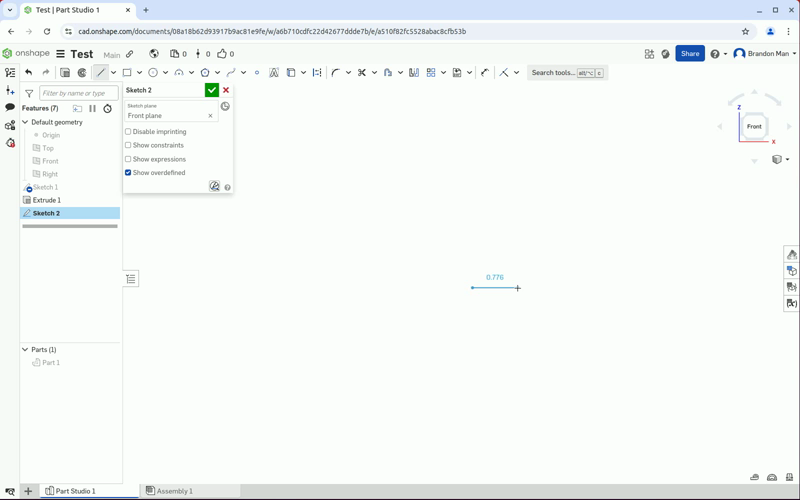
click(517, 287)
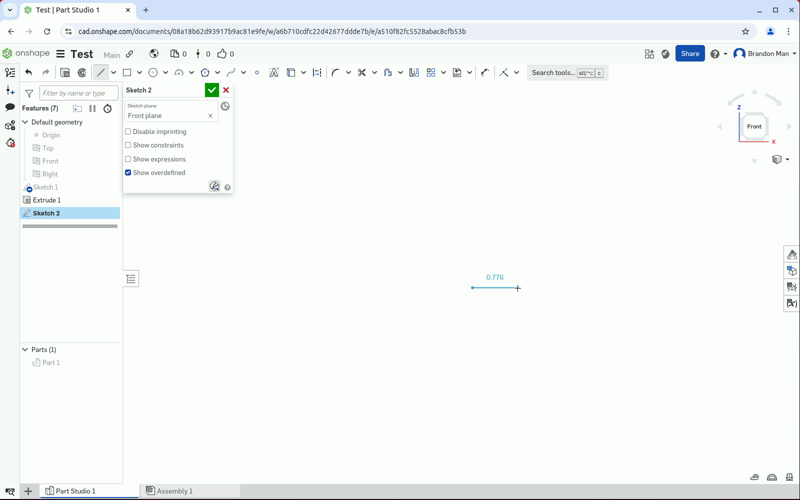
scroll(-6)
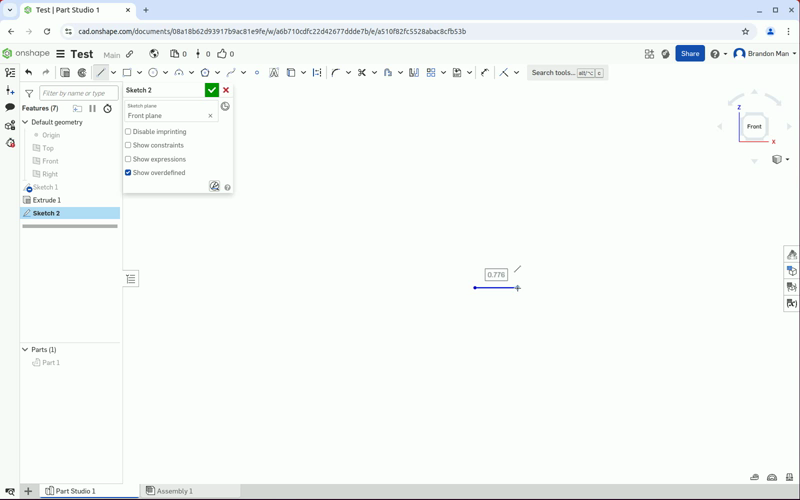
scroll(-6)
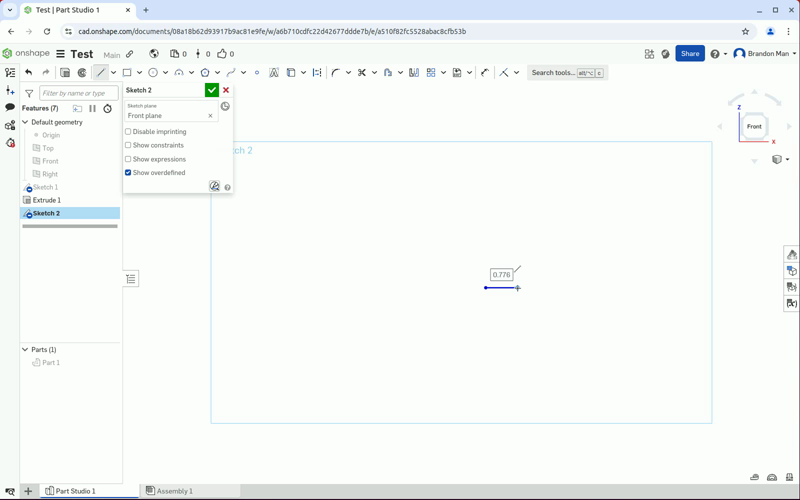
scroll(-6)
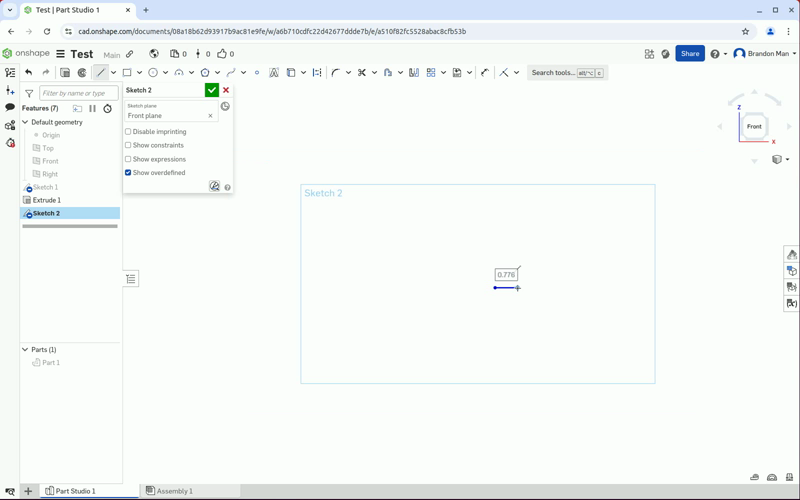
scroll(-6)
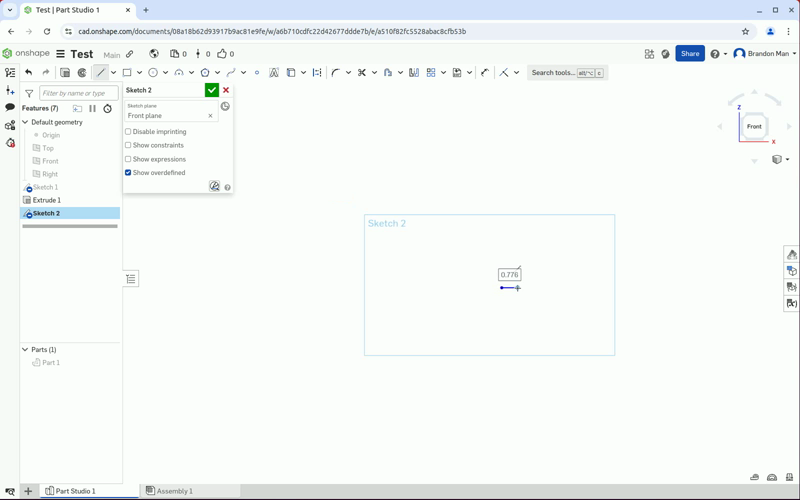
scroll(-6)
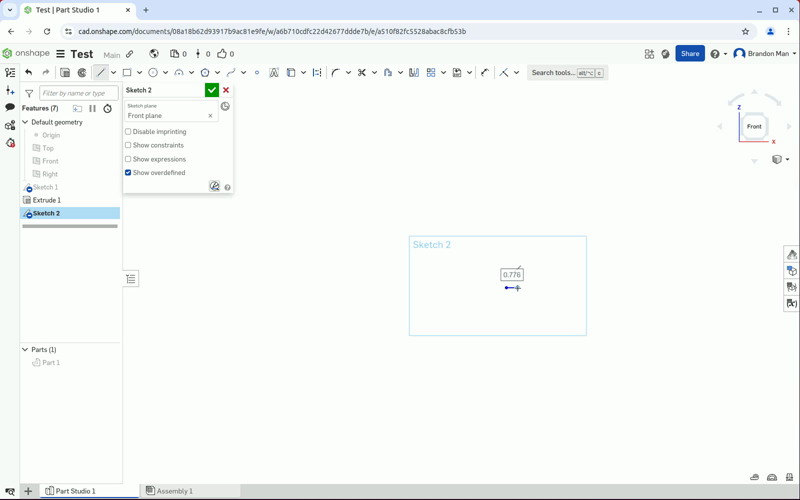
scroll(-6)
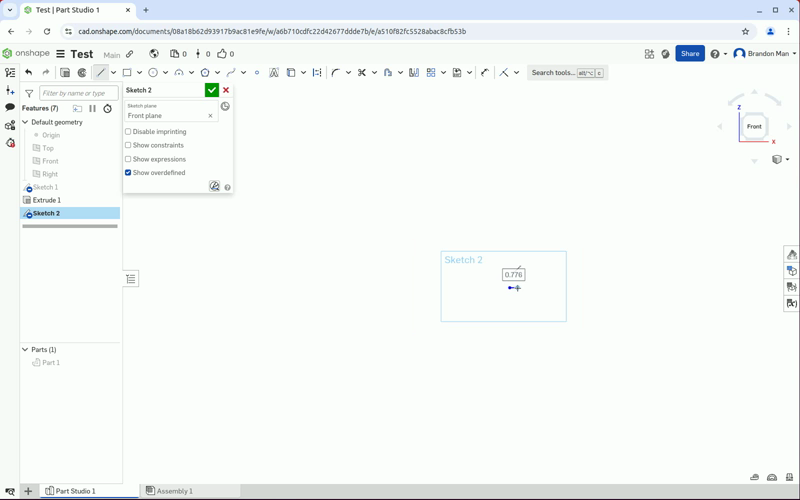
scroll(-6)
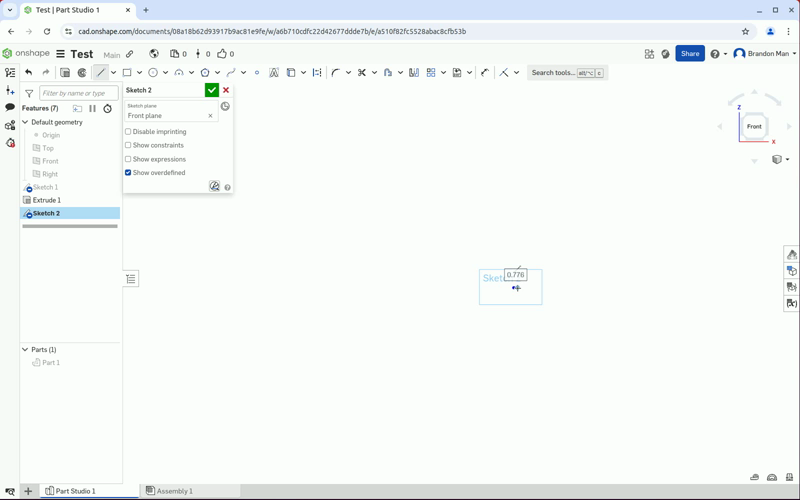
key_up(shift)
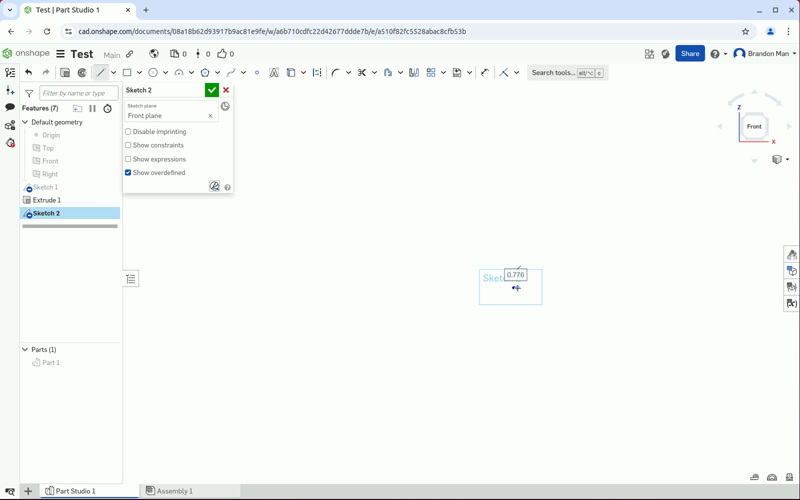
key_down(shift)
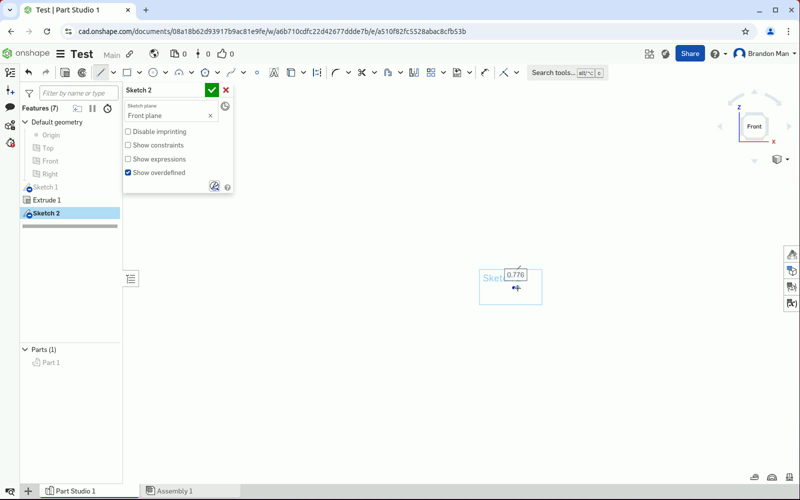
mouse_move(547, 287)
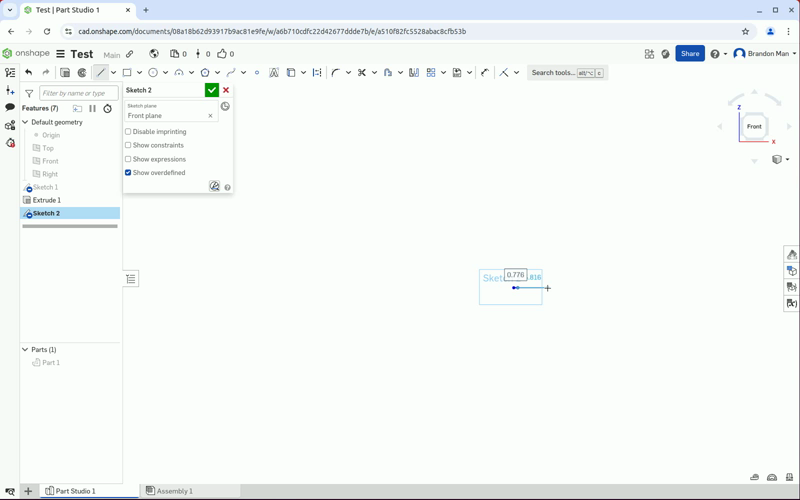
mouse_move(517, 278)
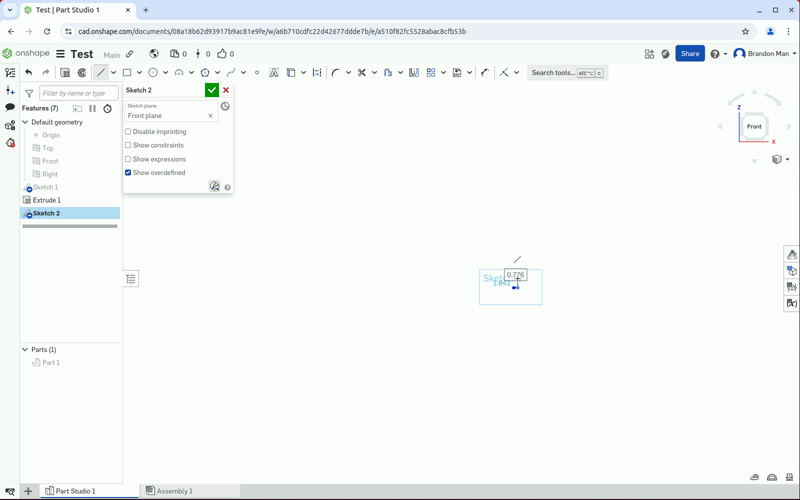
click(517, 278)
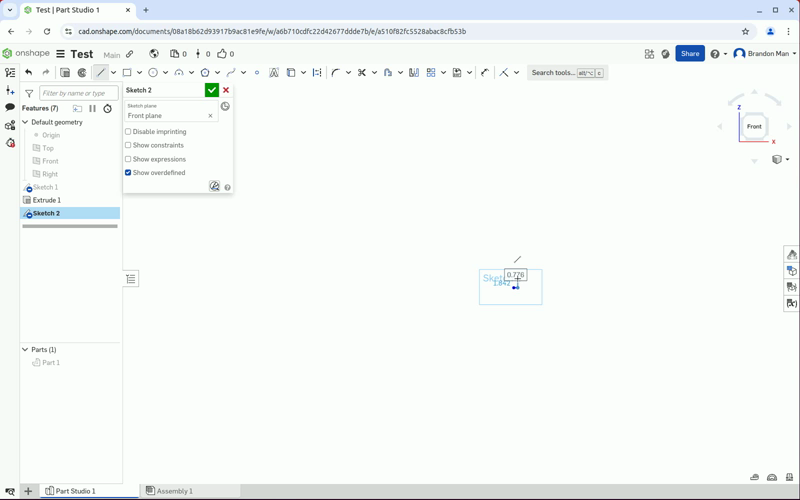
key_up(shift)
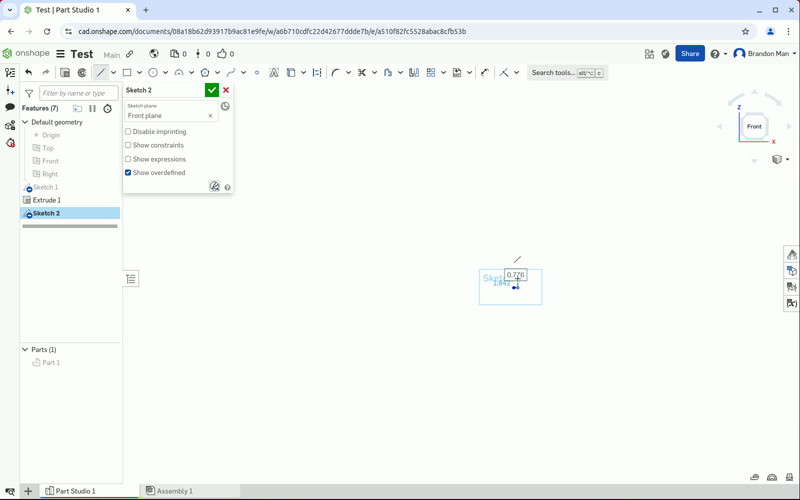
key_down(shift)
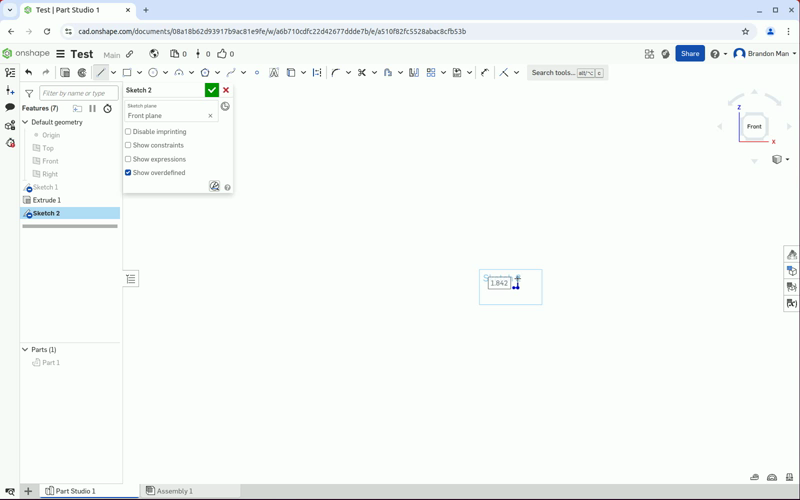
mouse_move(547, 278)
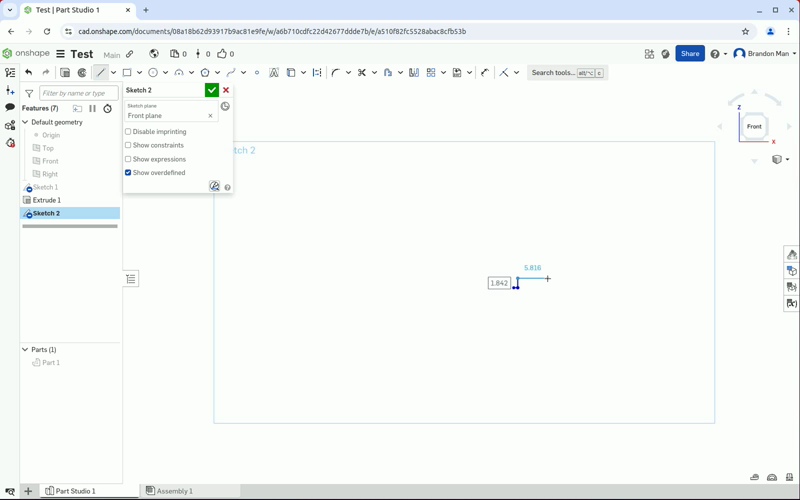
mouse_move(513, 278)
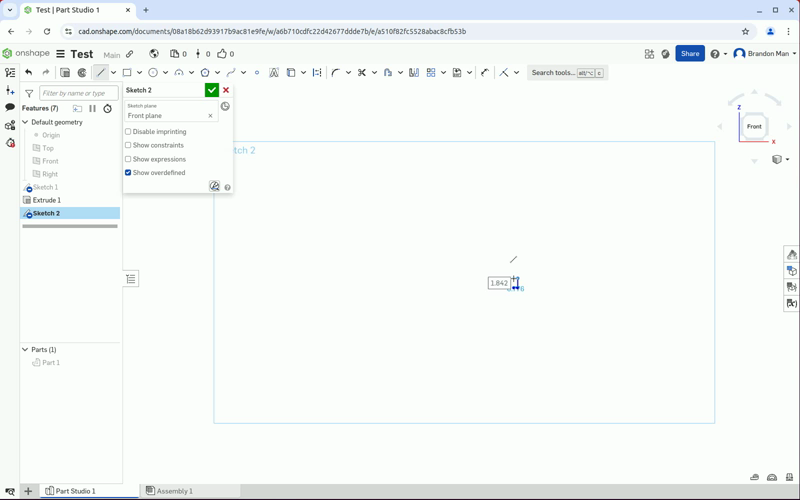
scroll(6)
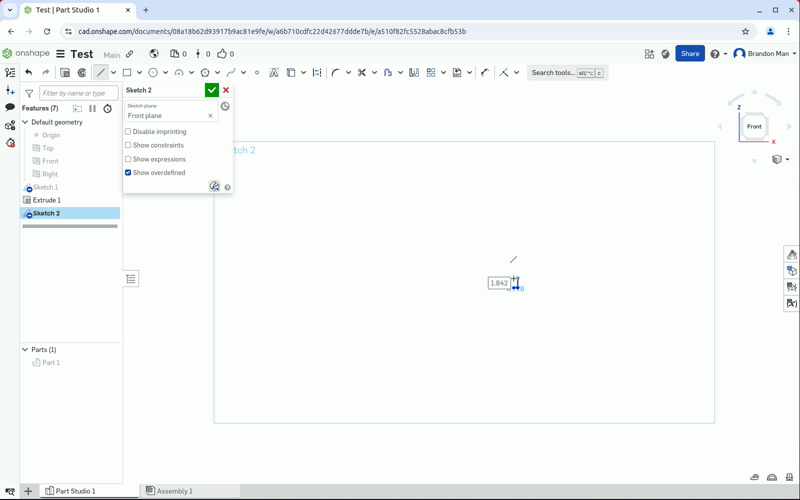
scroll(6)
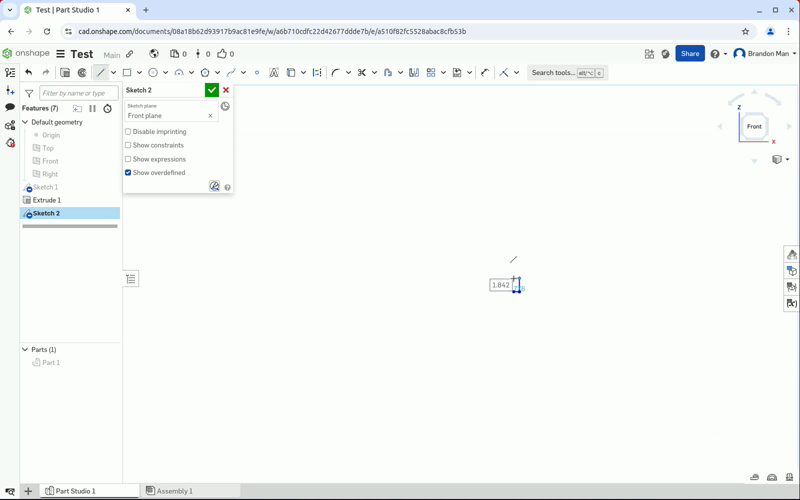
scroll(6)
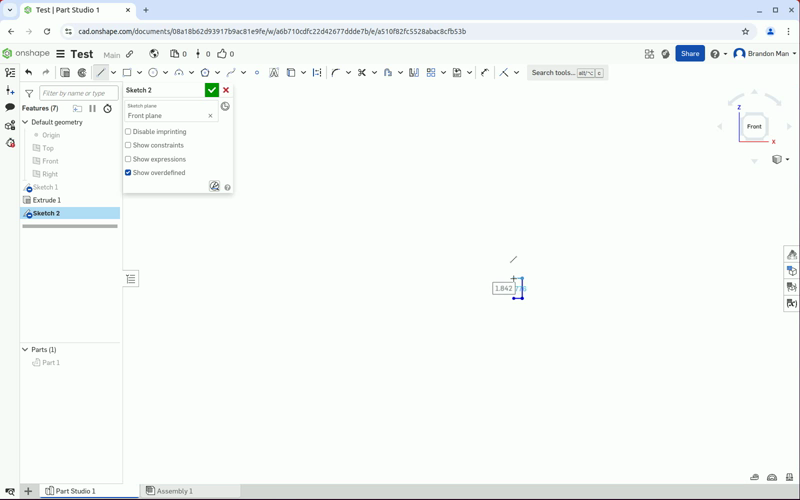
scroll(6)
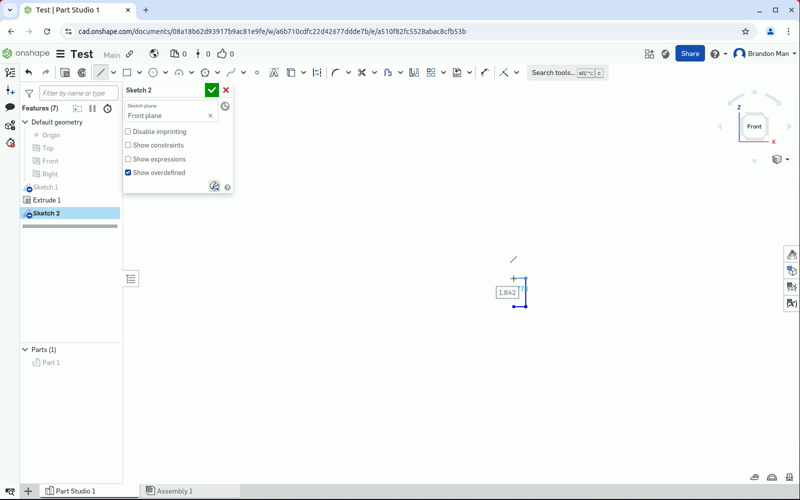
scroll(6)
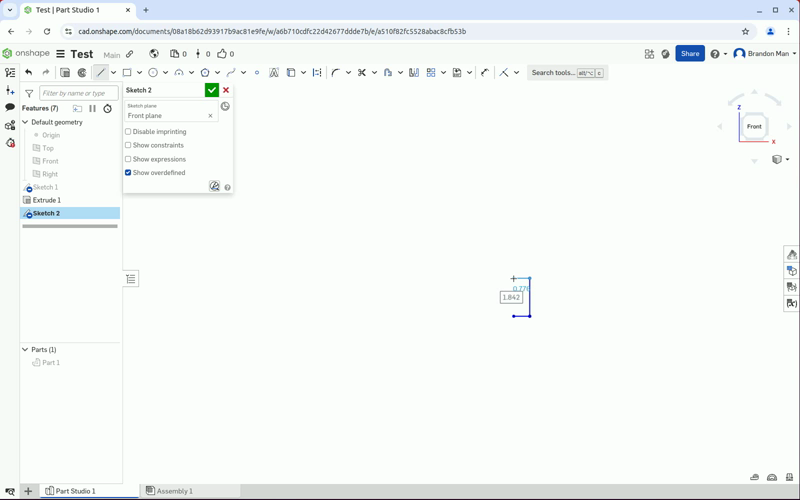
scroll(6)
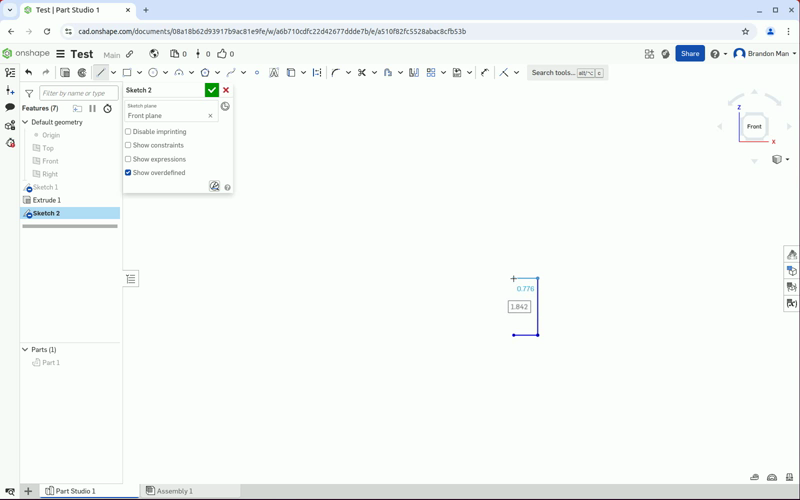
scroll(6)
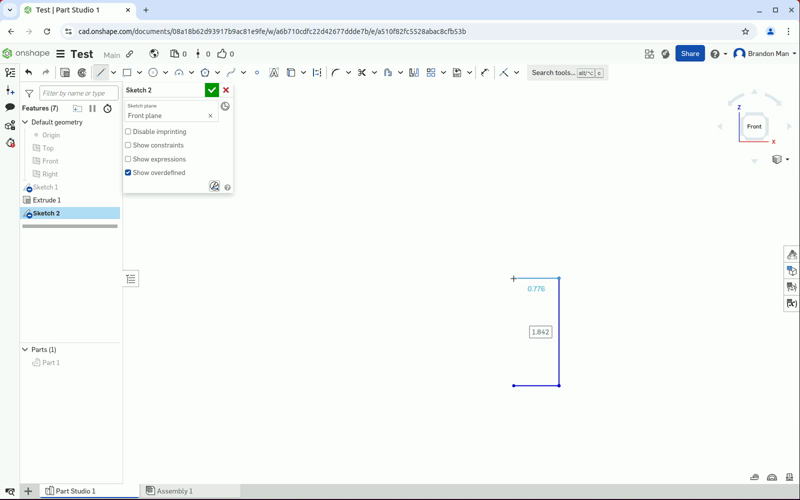
click(513, 278)
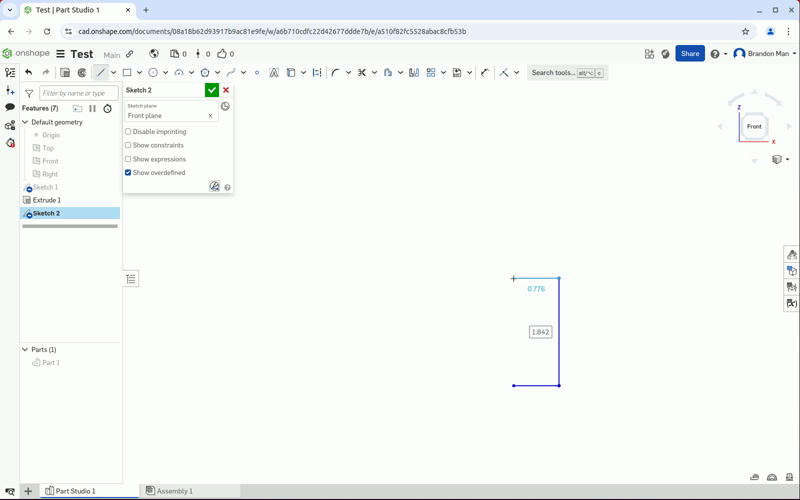
scroll(-6)
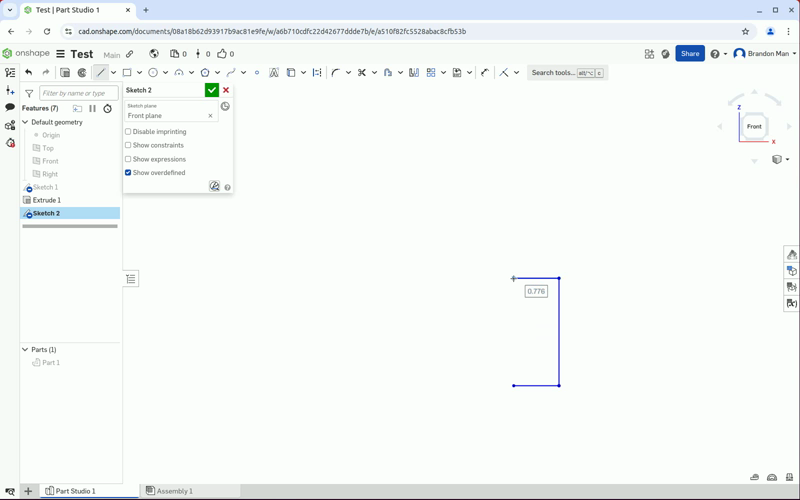
scroll(-6)
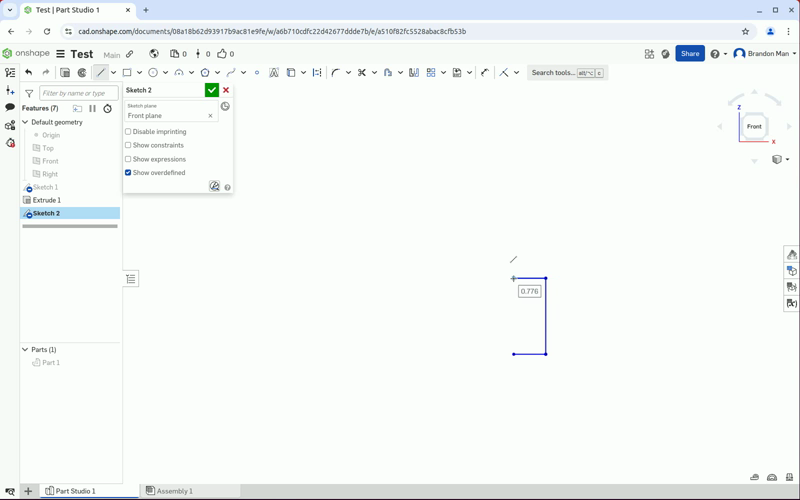
scroll(-6)
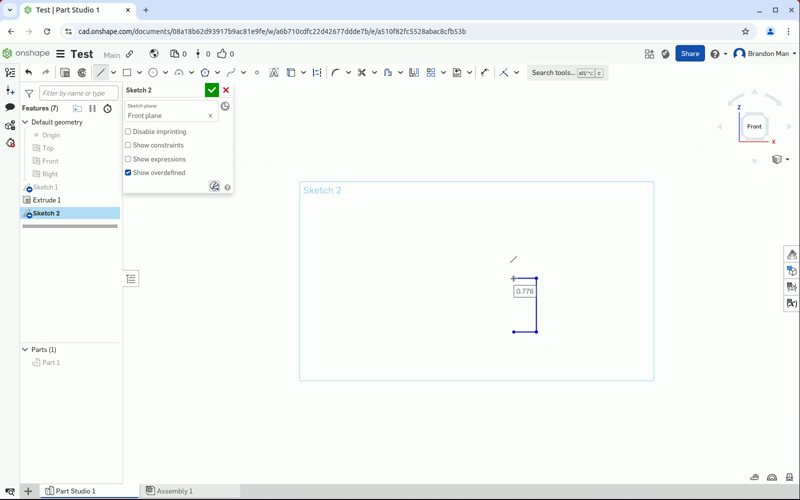
scroll(-6)
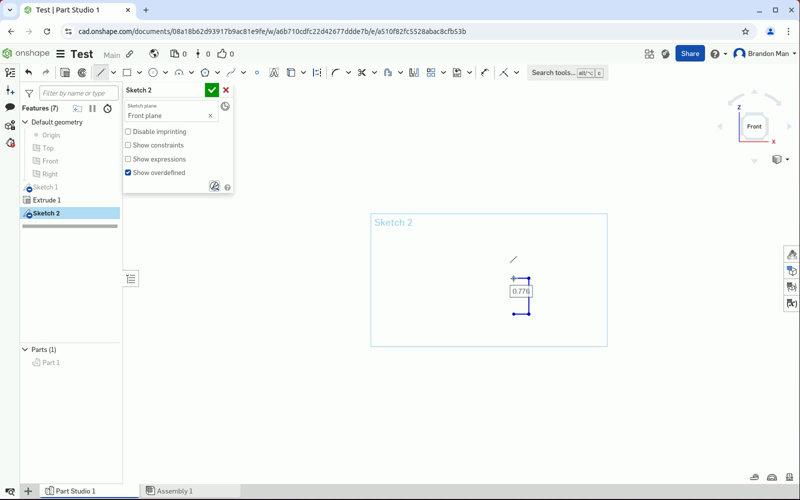
scroll(-6)
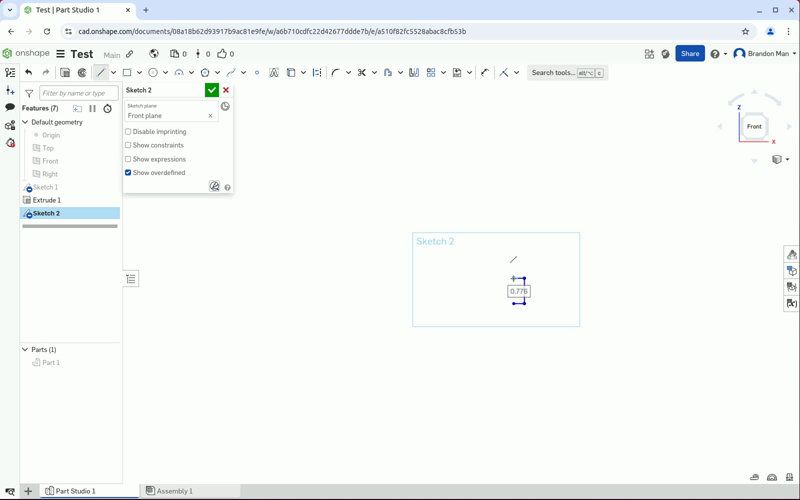
scroll(-6)
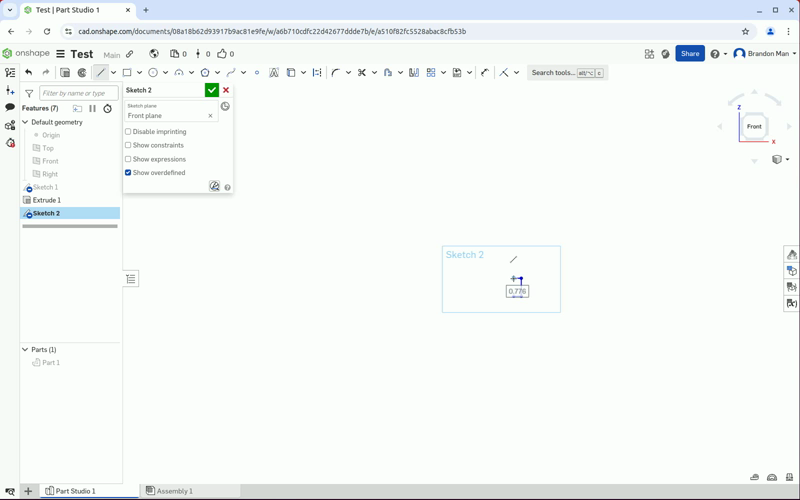
scroll(-6)
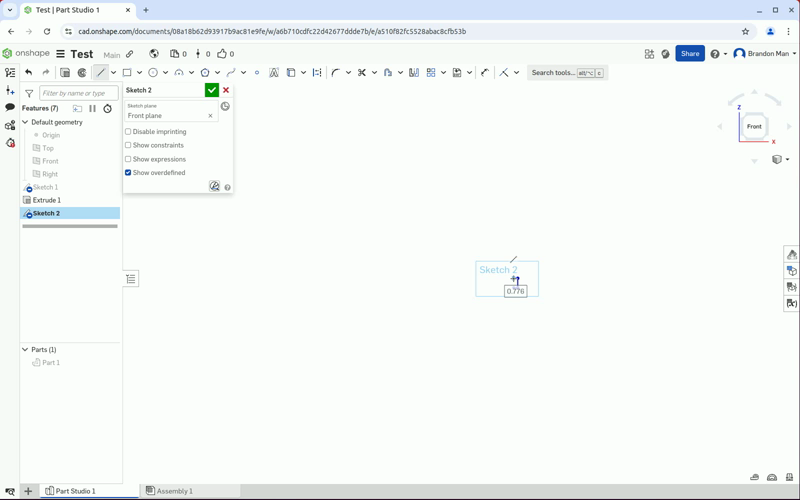
key_up(shift)
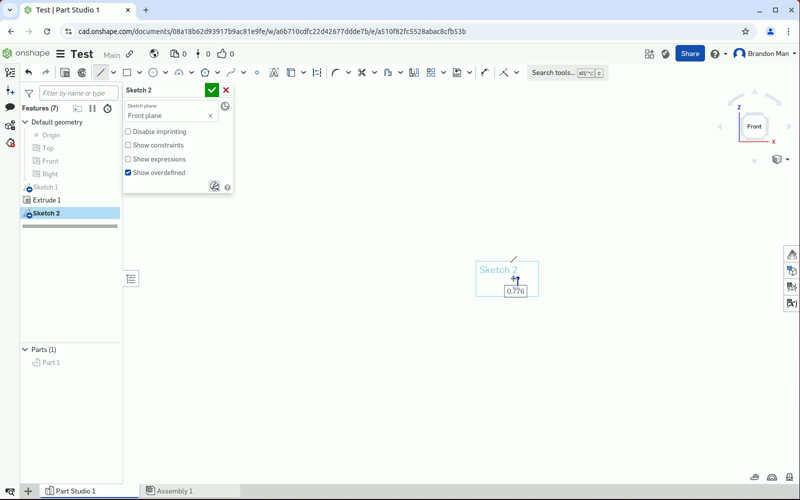
mouse_move(543, 278)
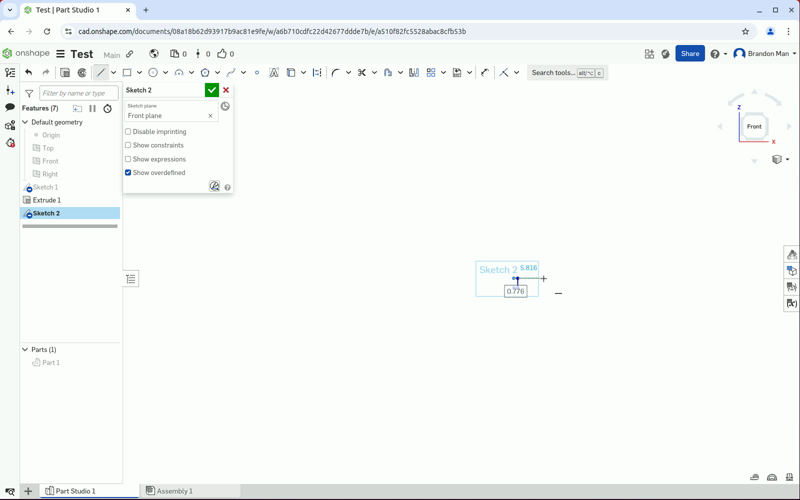
key_down(shift)
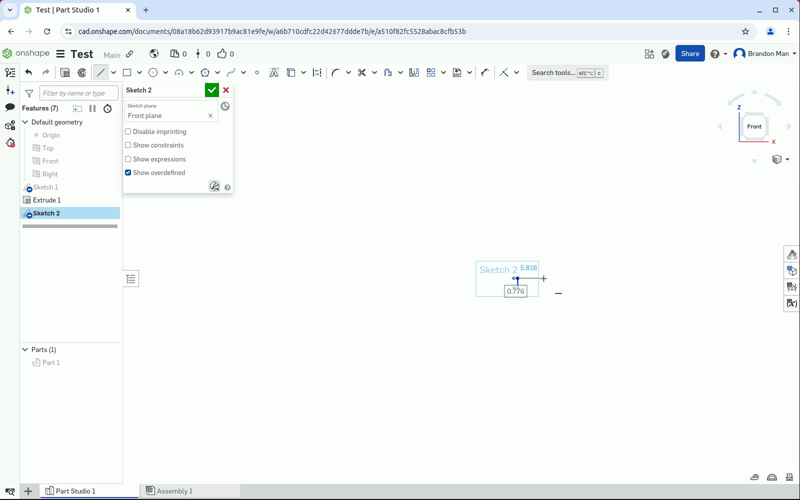
mouse_move(513, 287)
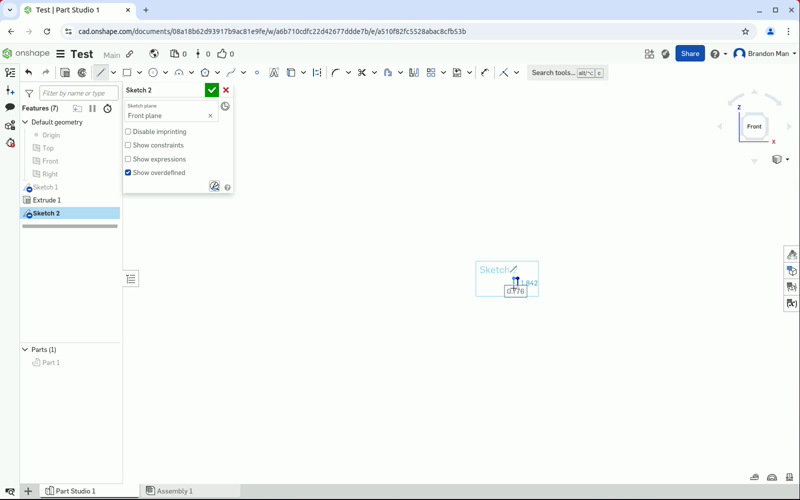
scroll(6)
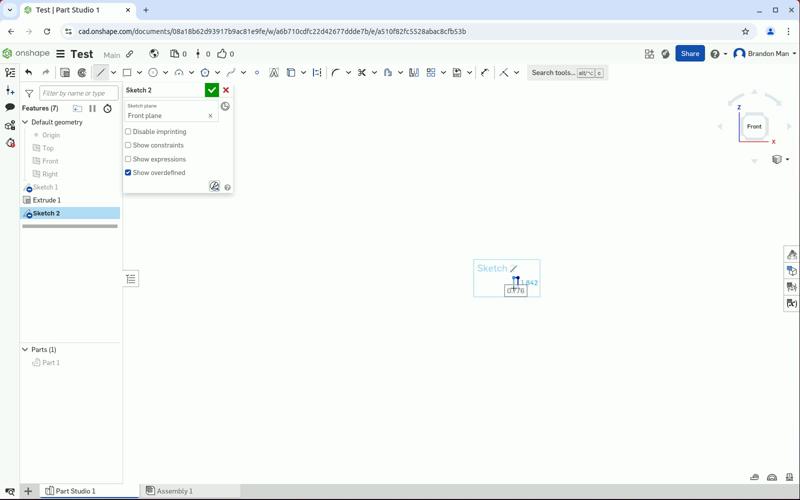
scroll(6)
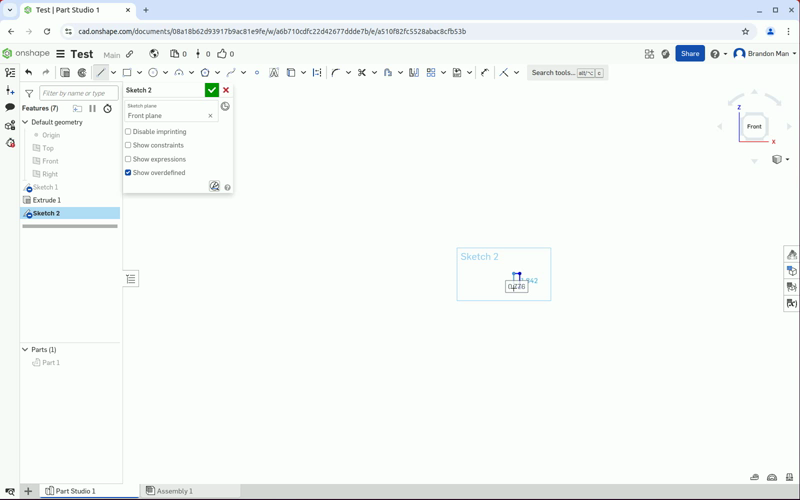
scroll(6)
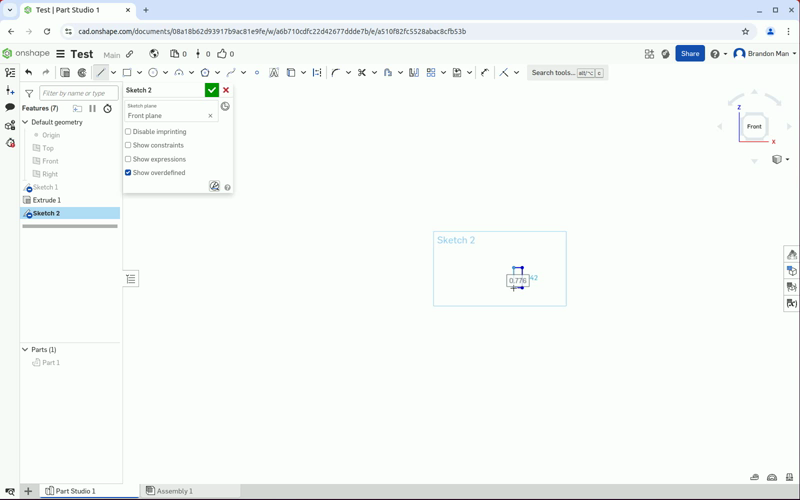
scroll(6)
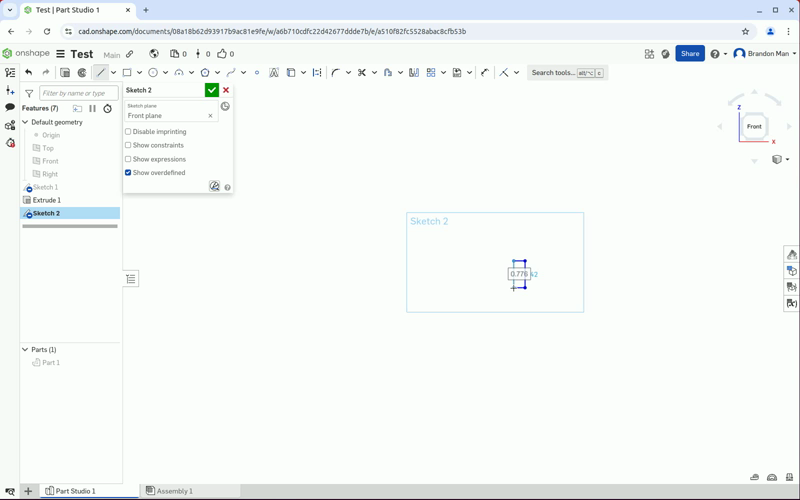
scroll(6)
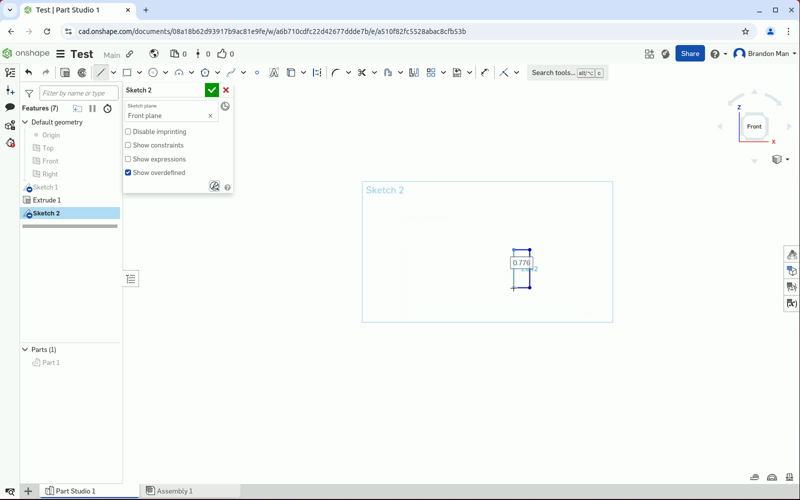
scroll(6)
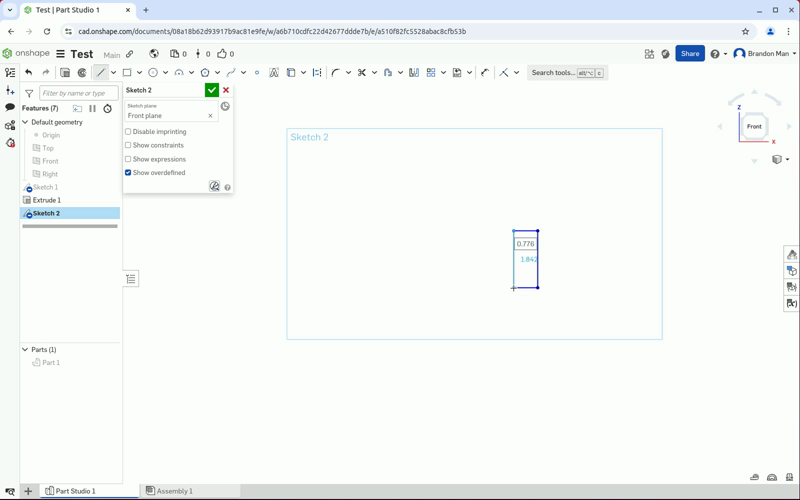
scroll(6)
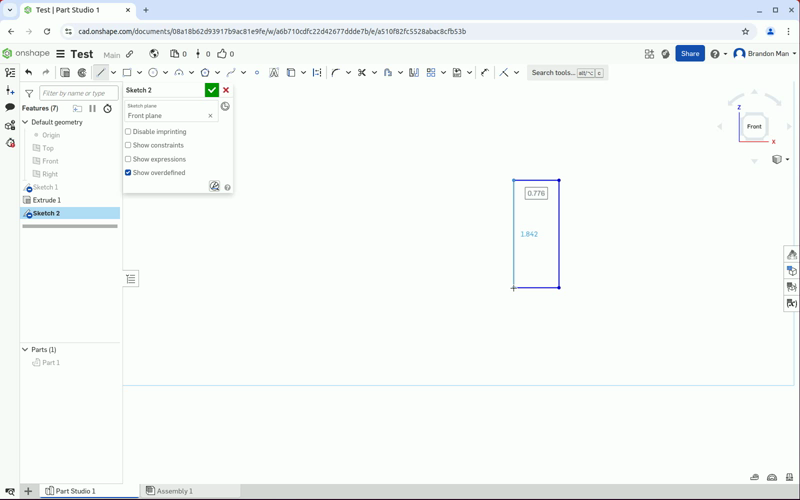
key_up(shift)
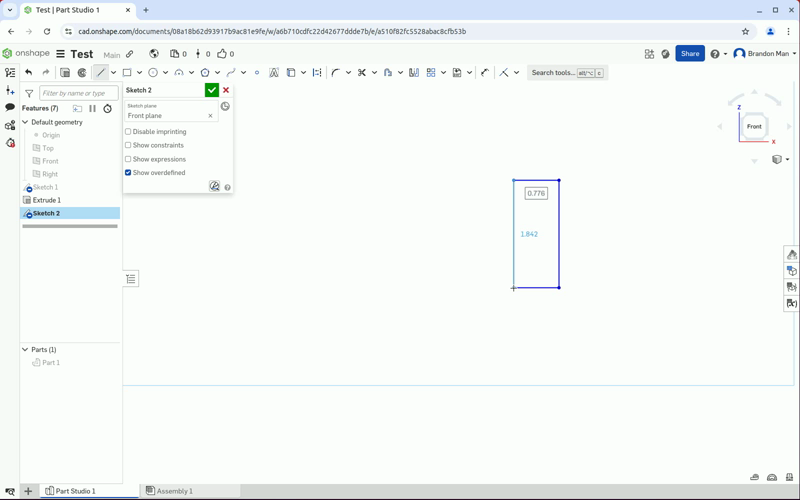
click(513, 287)
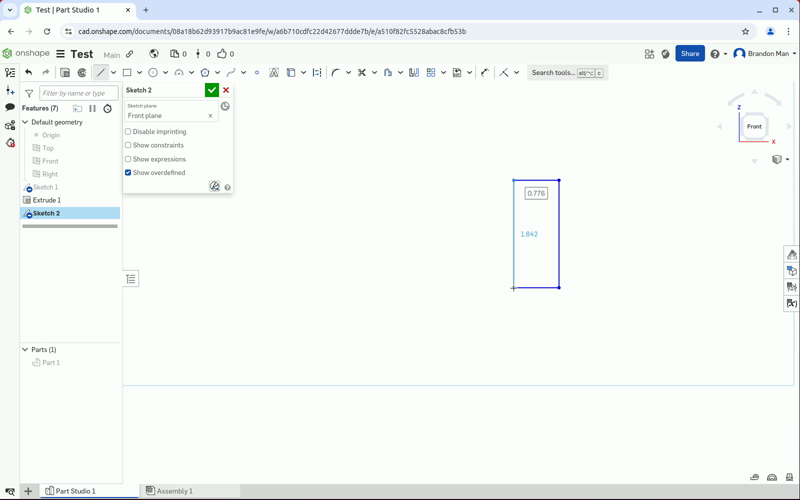
scroll(-6)
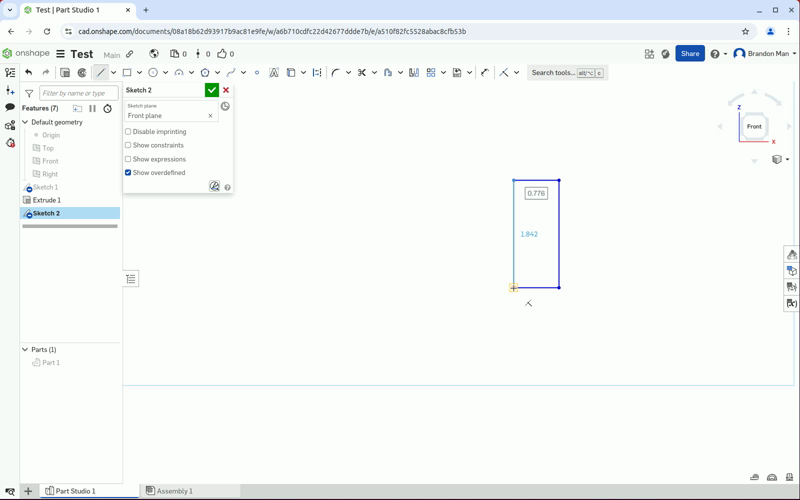
scroll(-6)
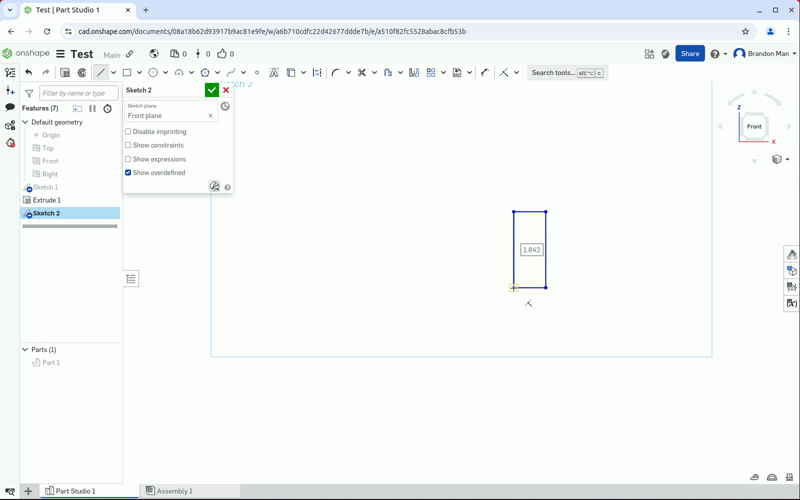
scroll(-6)
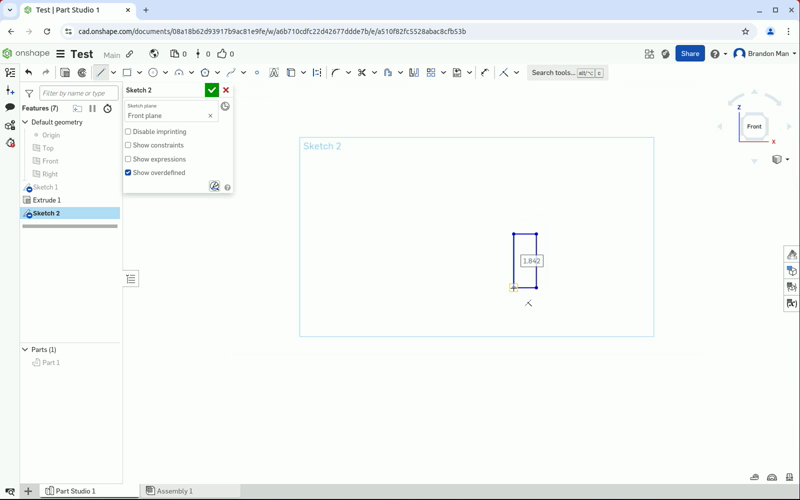
scroll(-6)
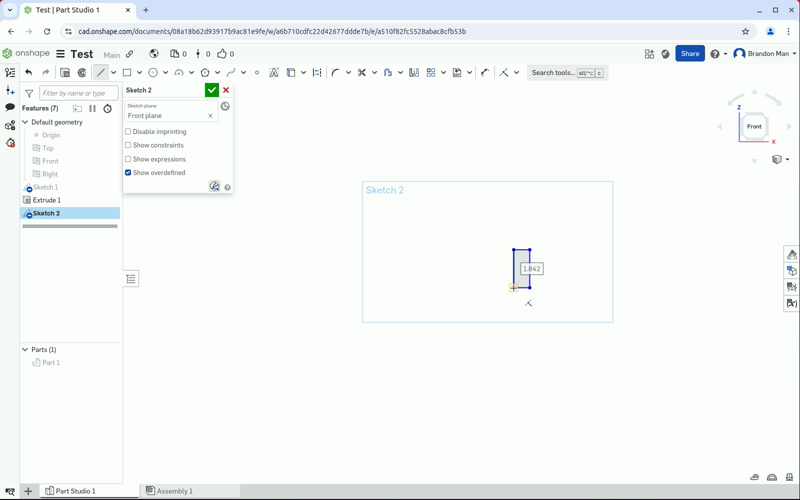
scroll(-6)
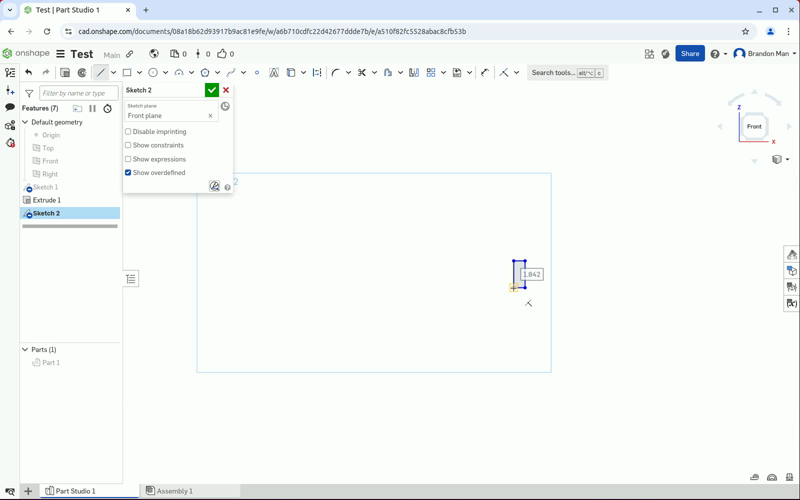
scroll(-6)
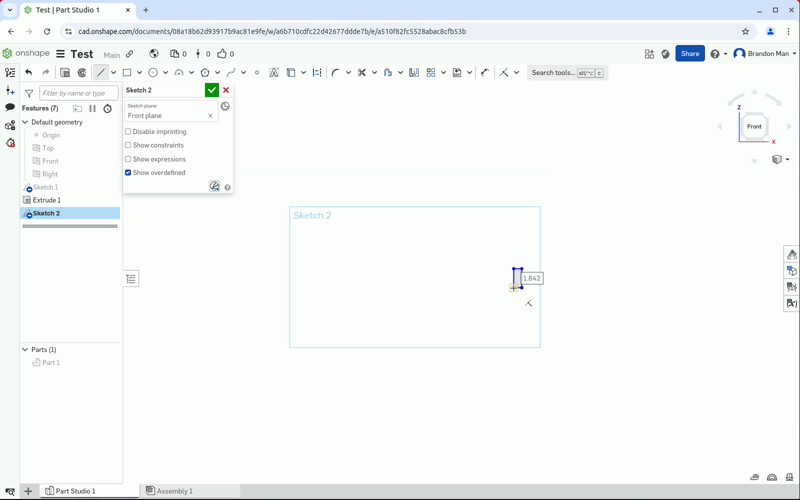
scroll(-6)
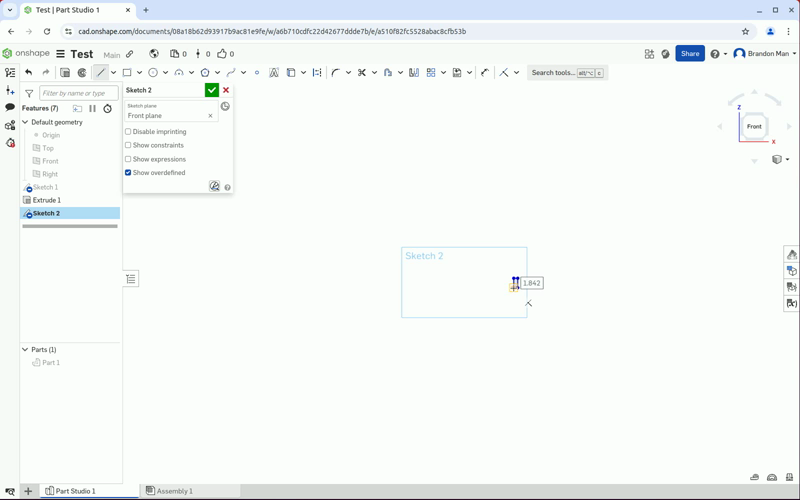
key(esc)
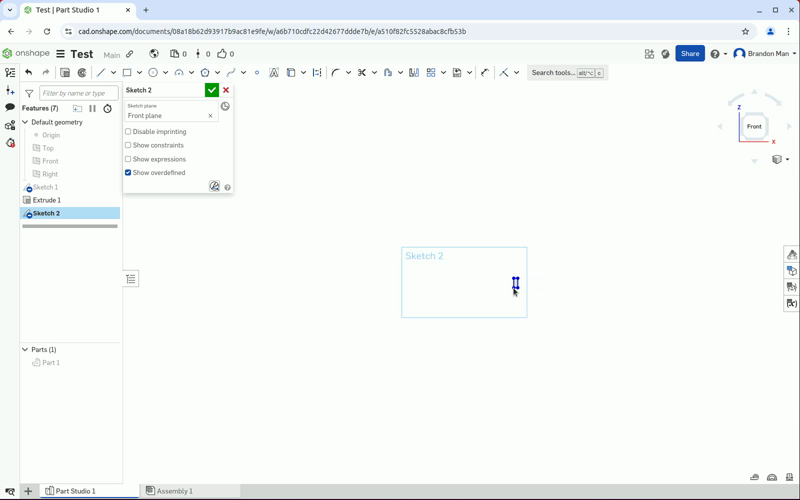
mouse_move(515, 284)
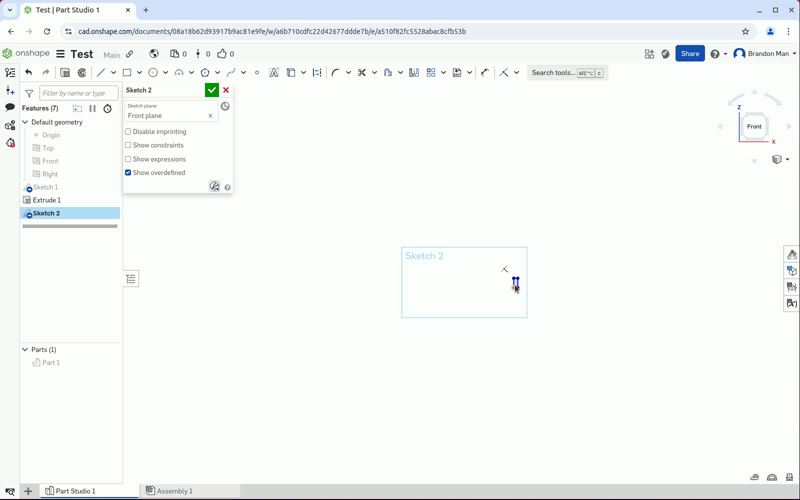
scroll(6)
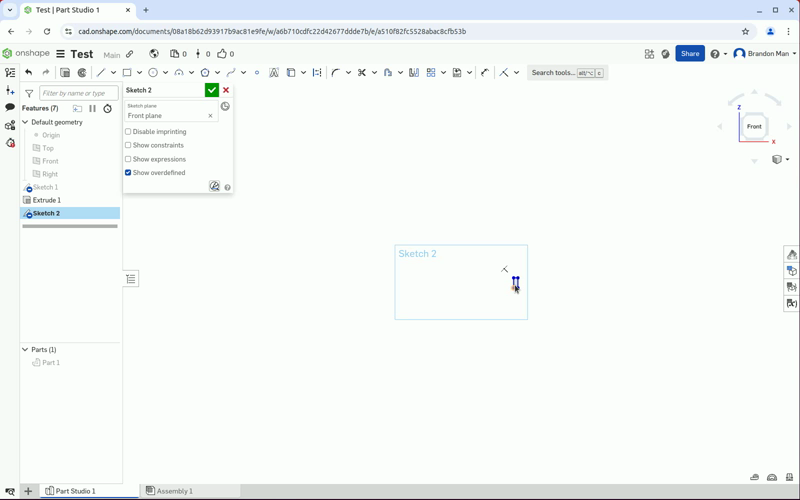
scroll(6)
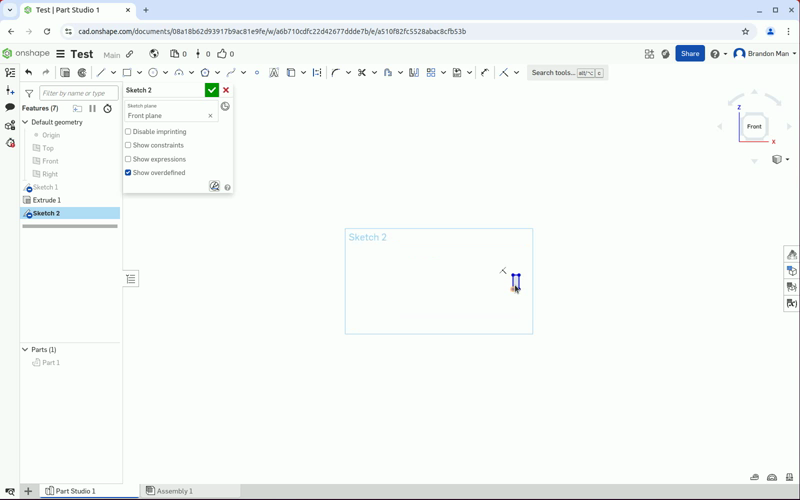
scroll(6)
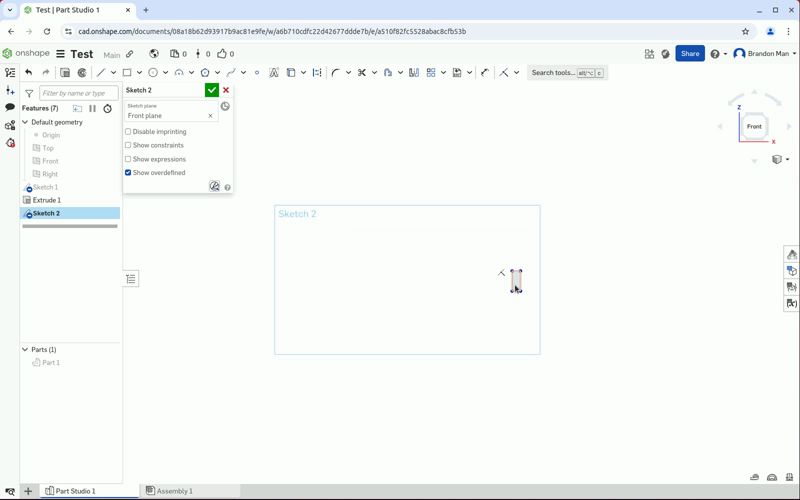
scroll(6)
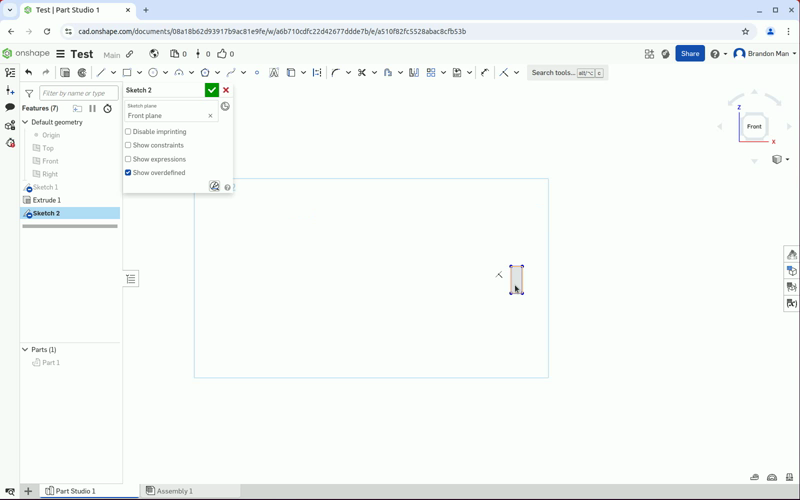
scroll(6)
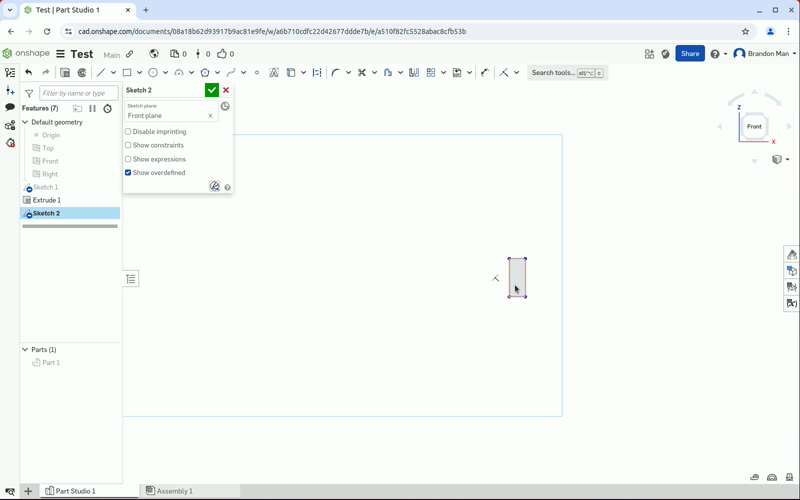
scroll(6)
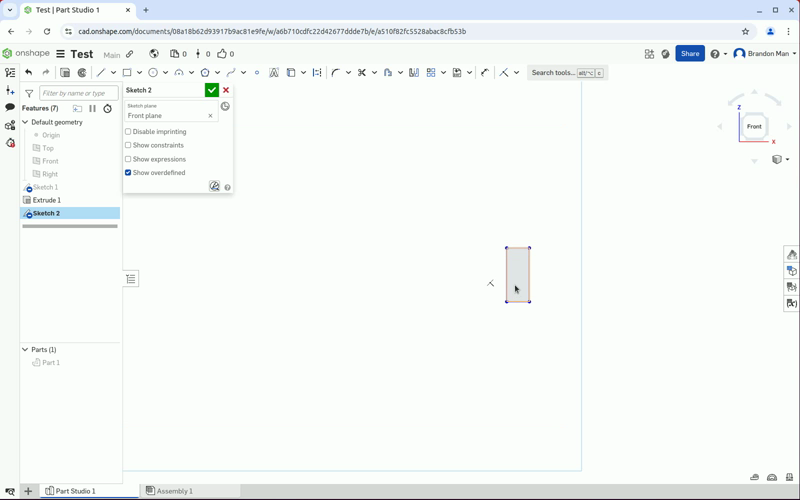
scroll(6)
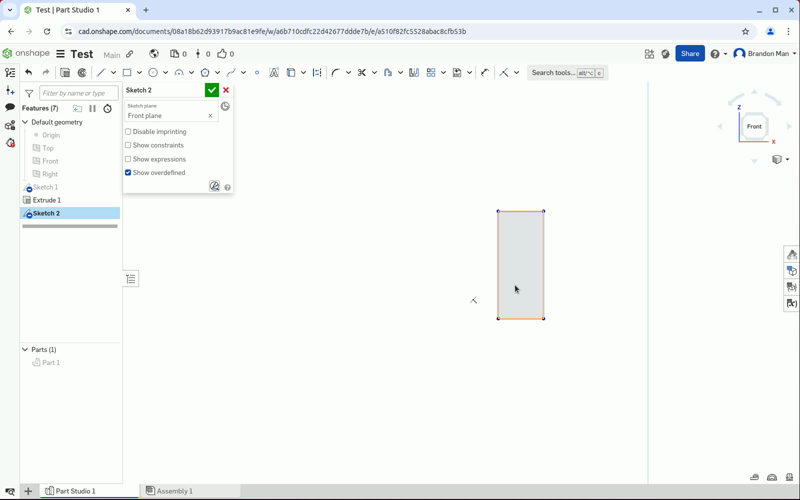
click(515, 284)
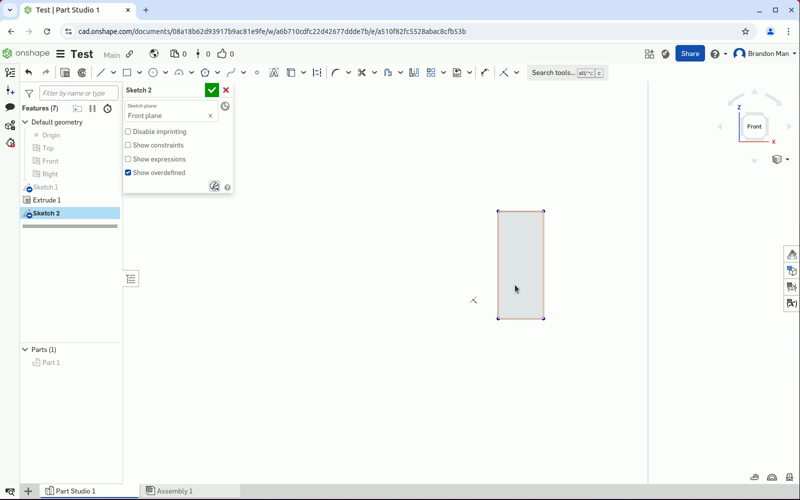
scroll(-6)
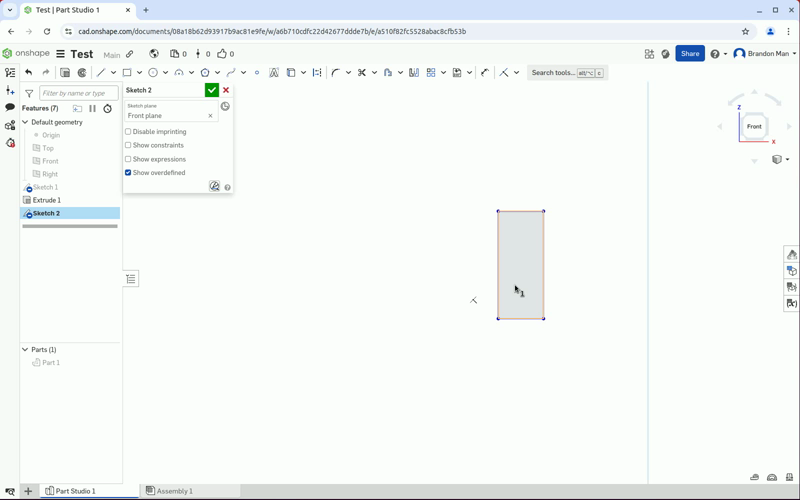
scroll(-6)
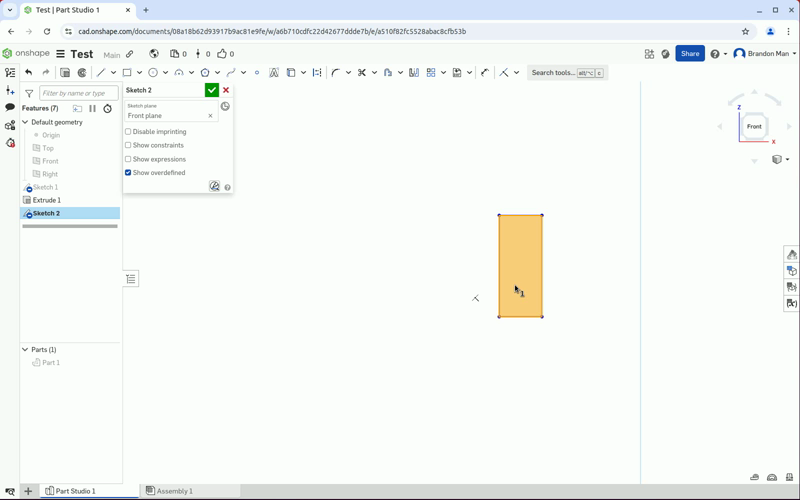
scroll(-6)
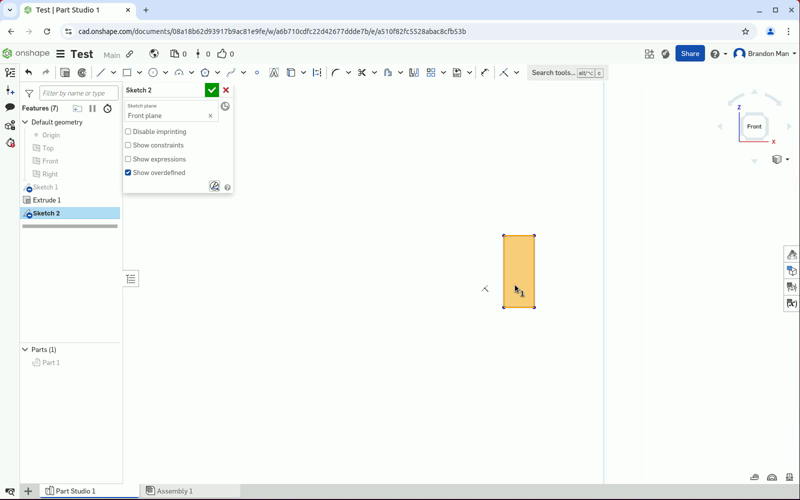
scroll(-6)
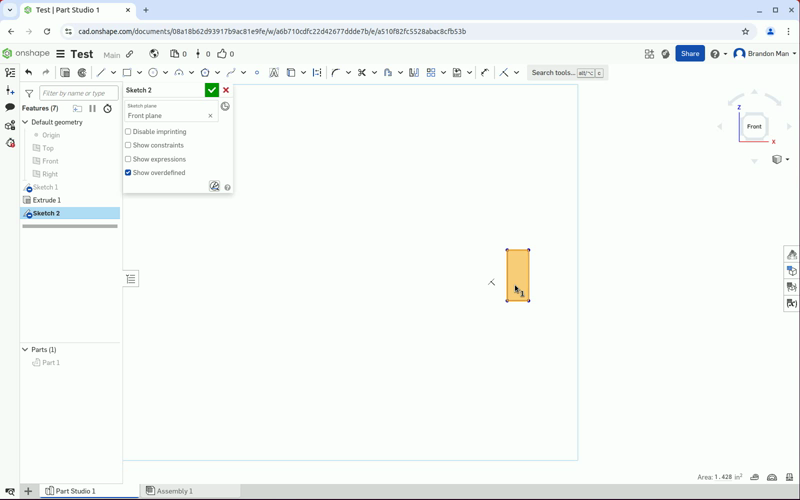
scroll(-6)
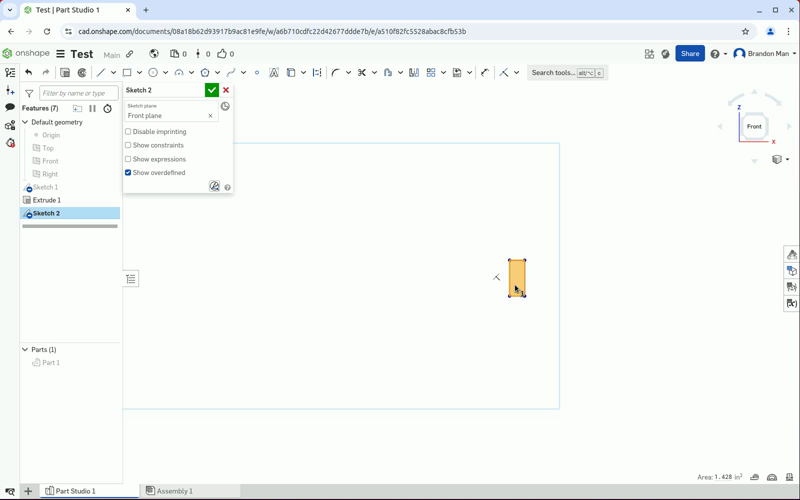
scroll(-6)
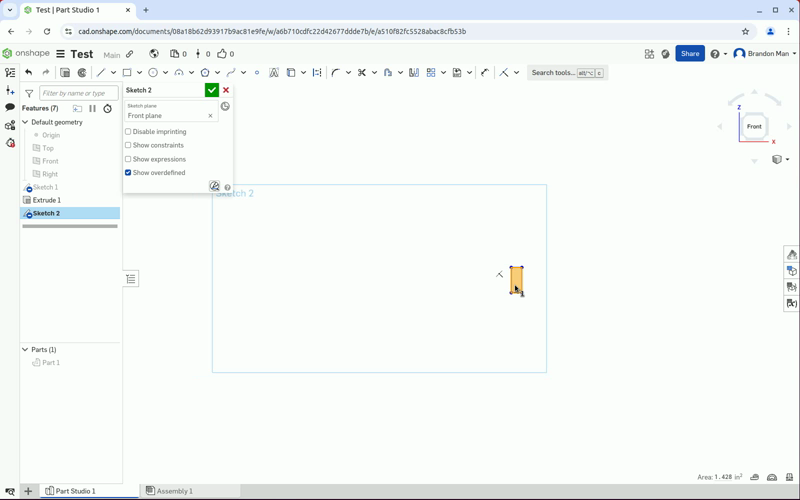
scroll(-6)
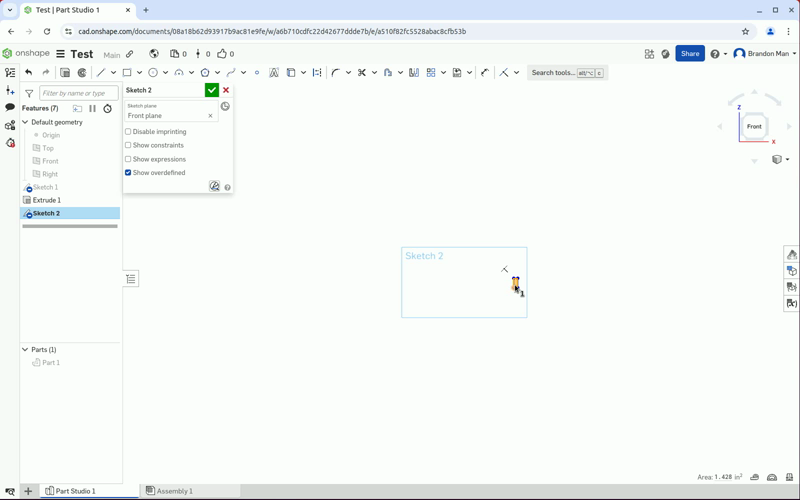
mouse_move(73, 352)
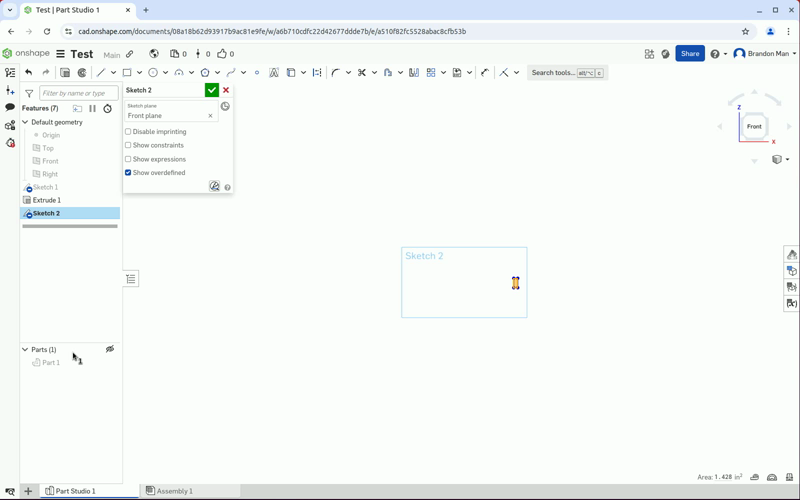
key(shift+y)
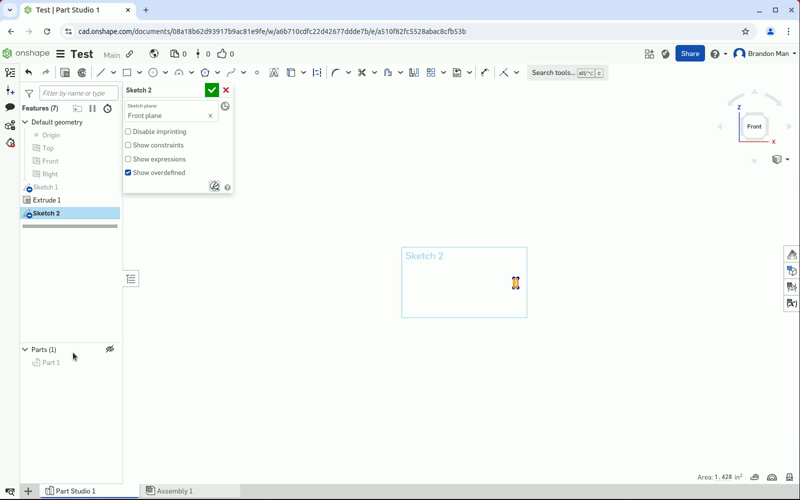
key(shift+e)
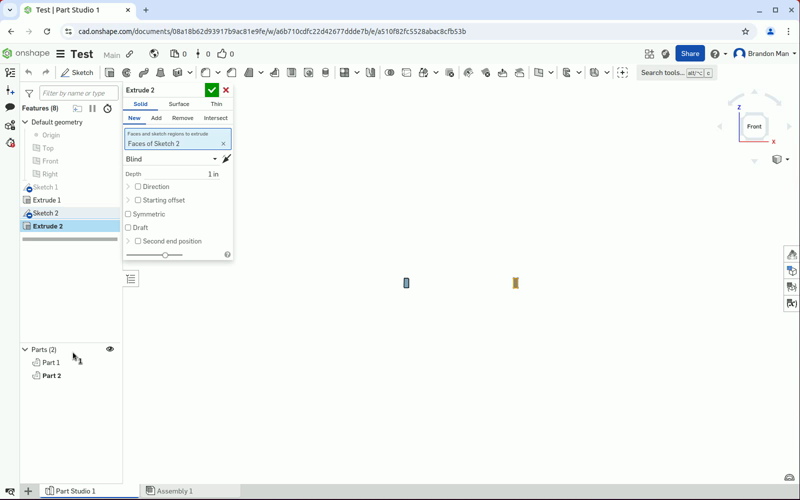
mouse_move(143, 106)
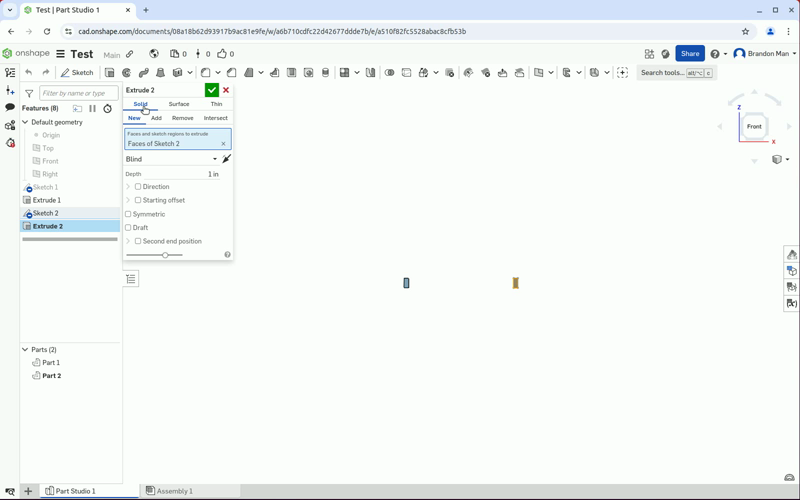
click(143, 106)
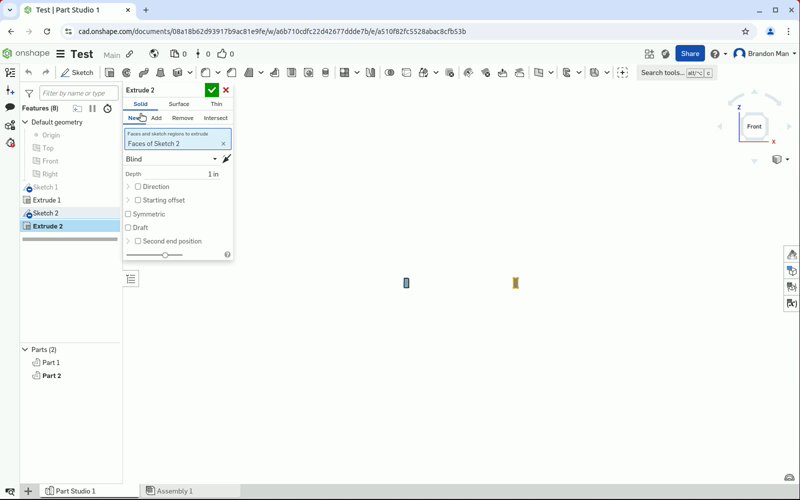
mouse_move(137, 120)
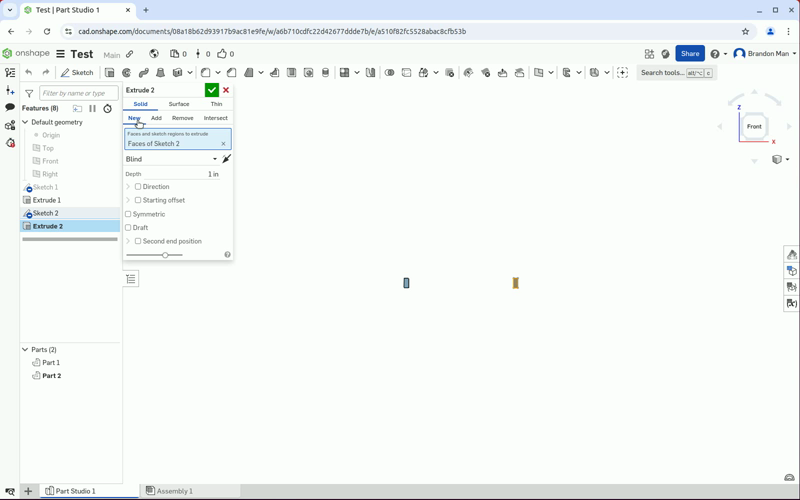
click(137, 120)
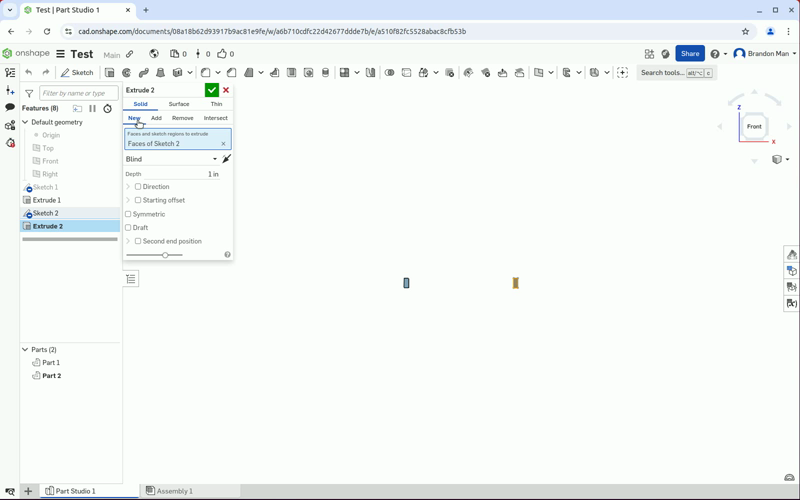
key(tab, 4)
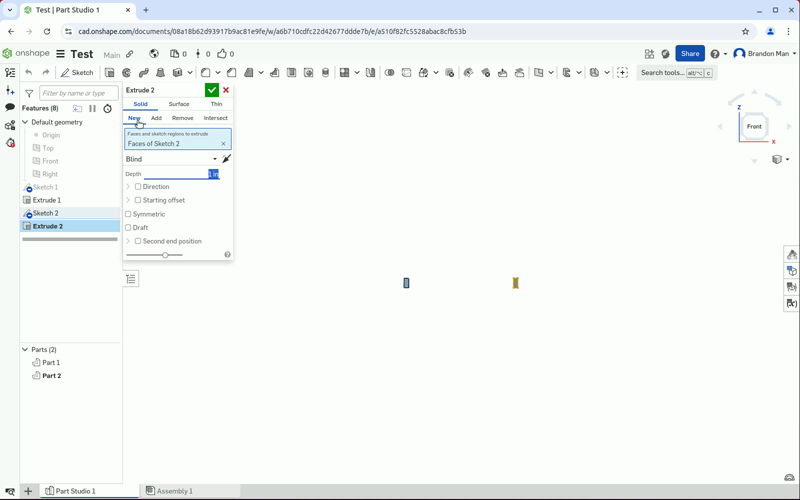
text(46.216)
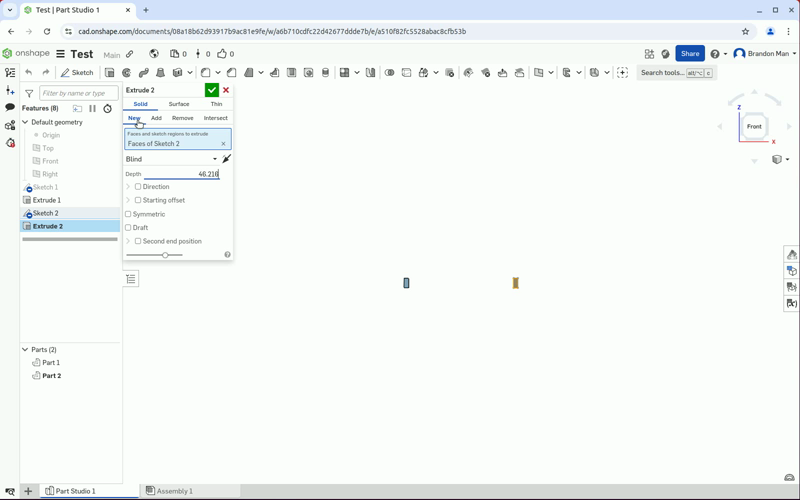
key(tab, 3)
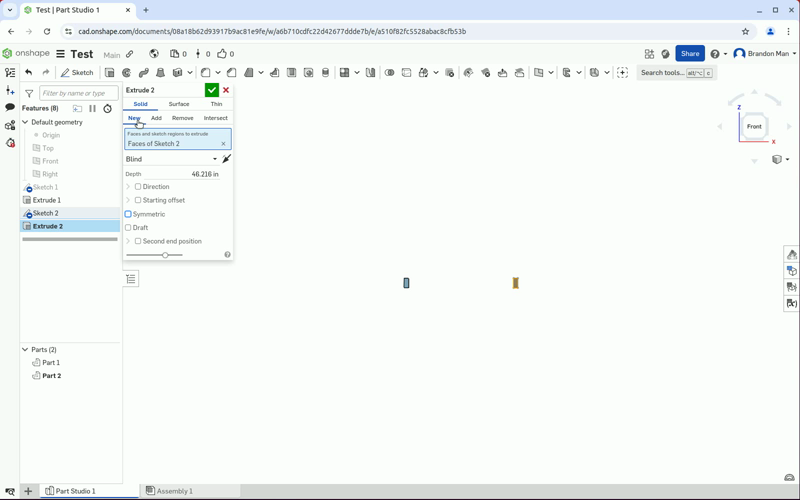
key(space)
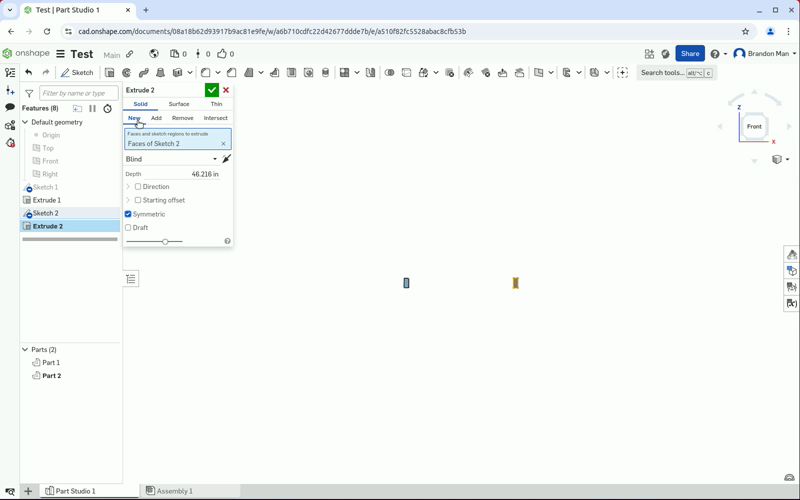
key(enter)
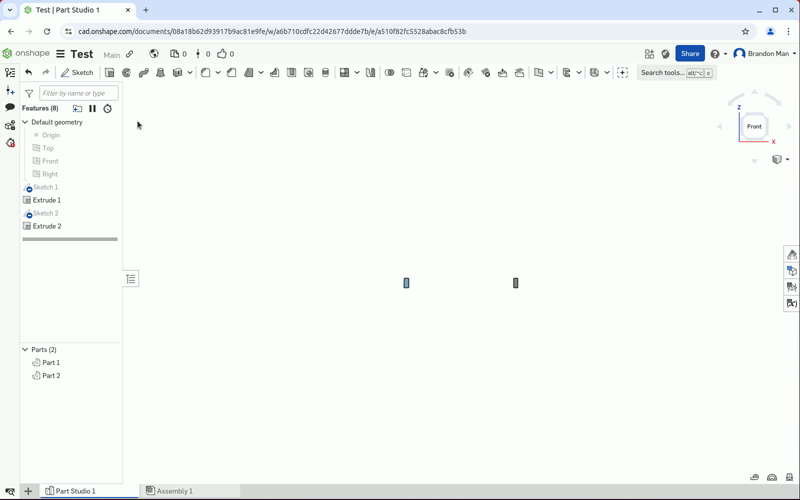
key(shift+h)
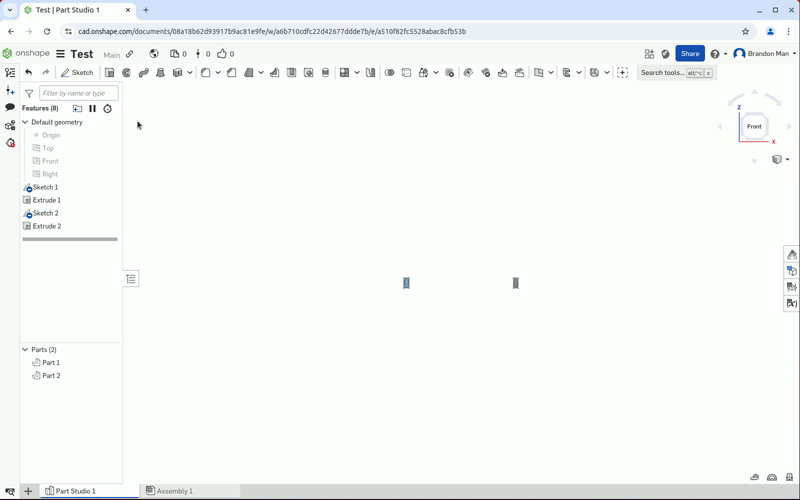
key(shift+h)
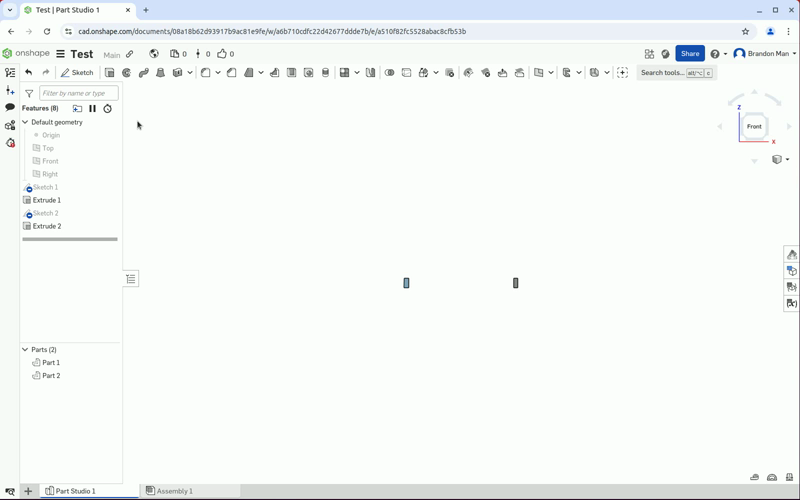
mouse_move(73, 189)
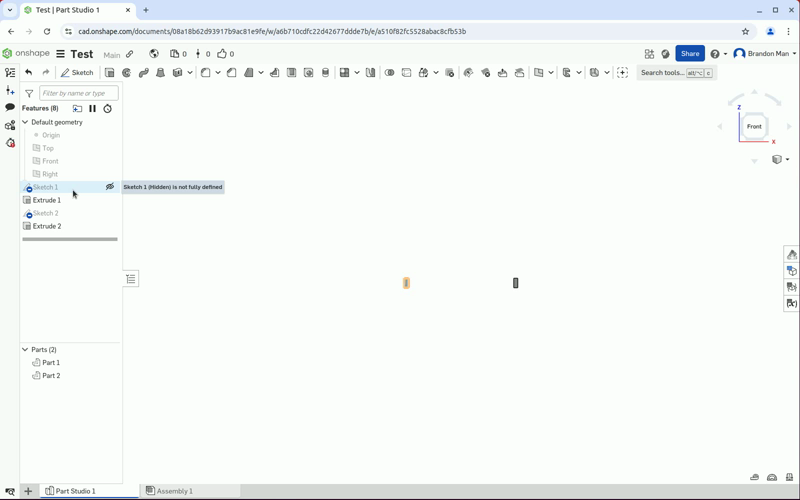
click(73, 189)
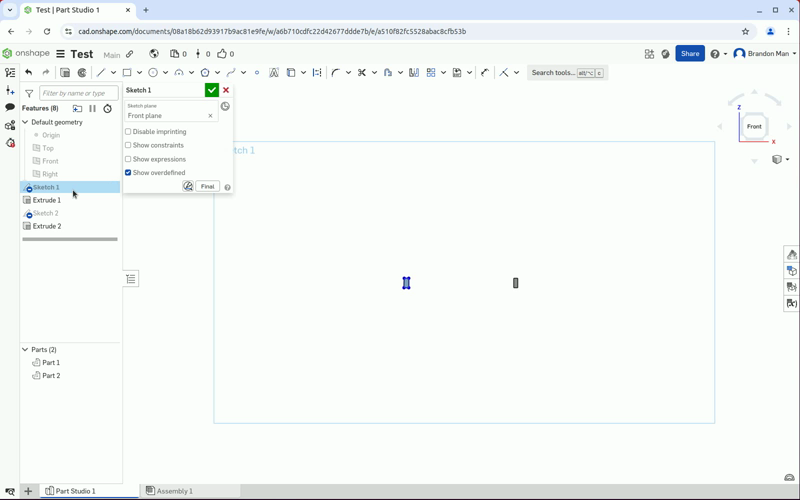
mouse_move(229, 92)
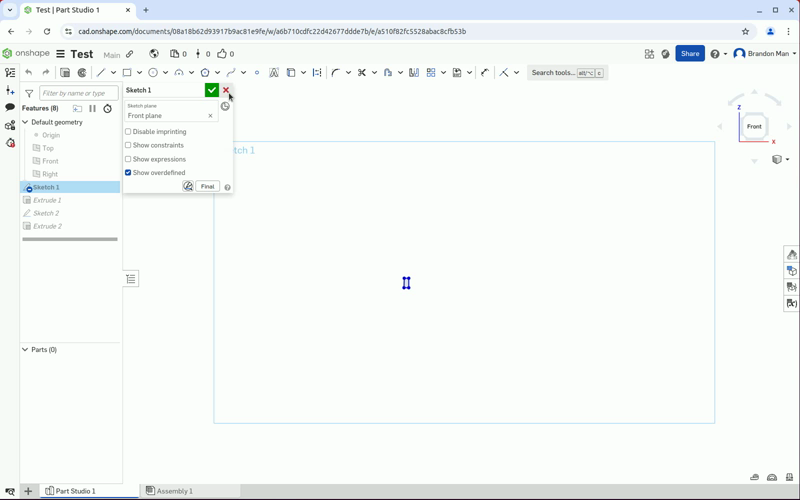
click(229, 92)
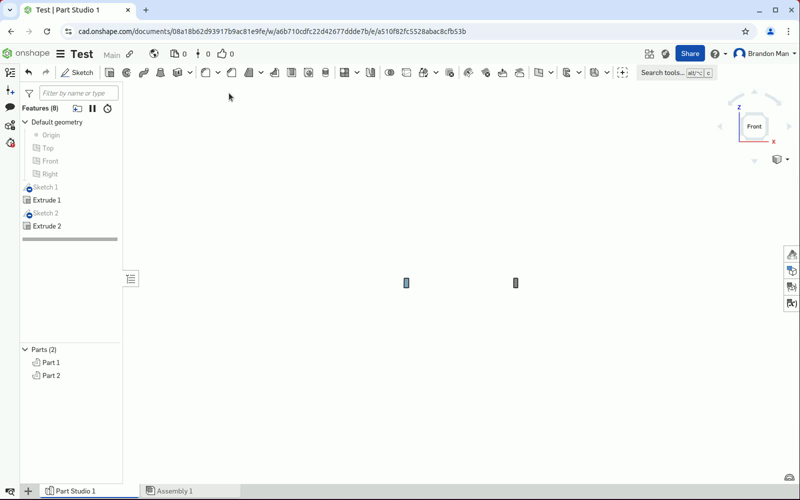
mouse_move(73, 352)
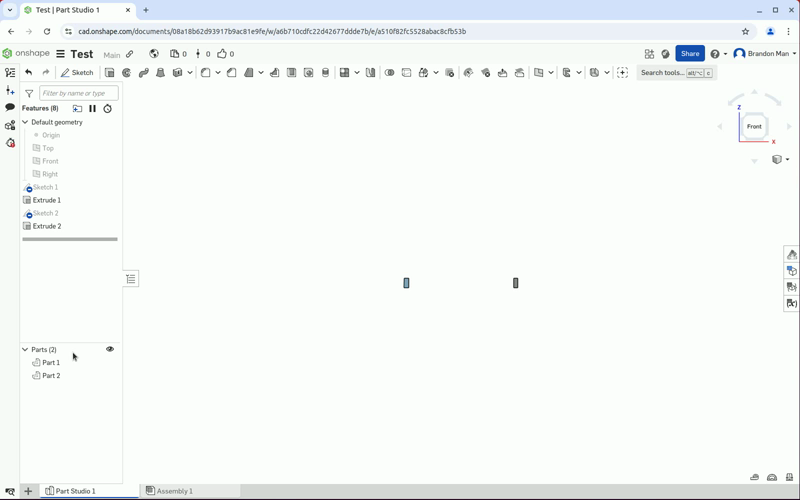
key(y)
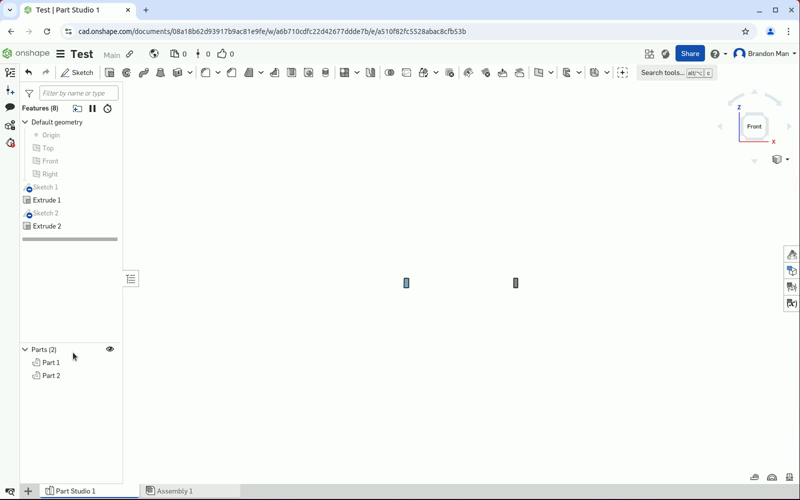
key(shift+p)
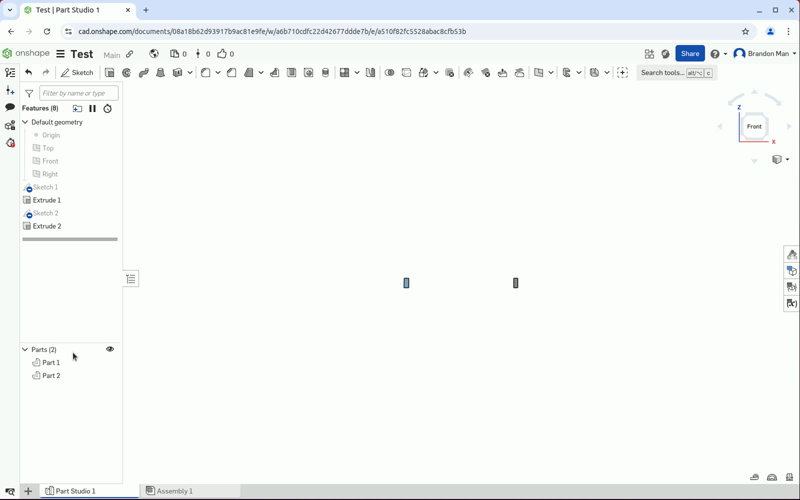
key(space)
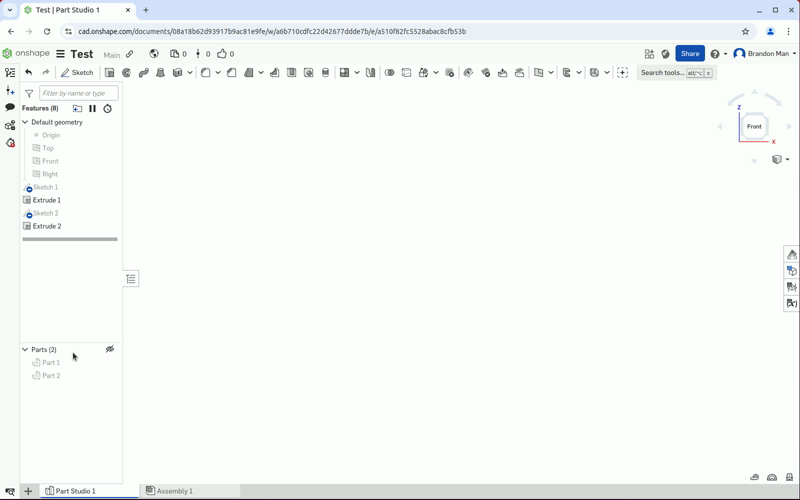
key_down(shift)
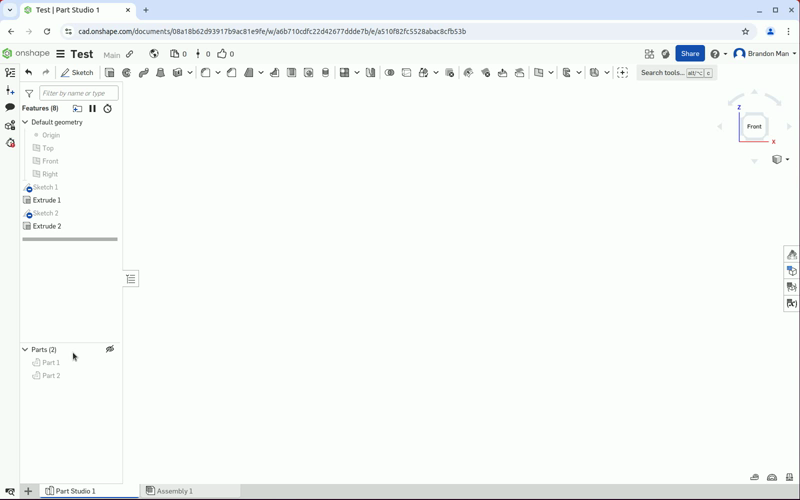
key(left)
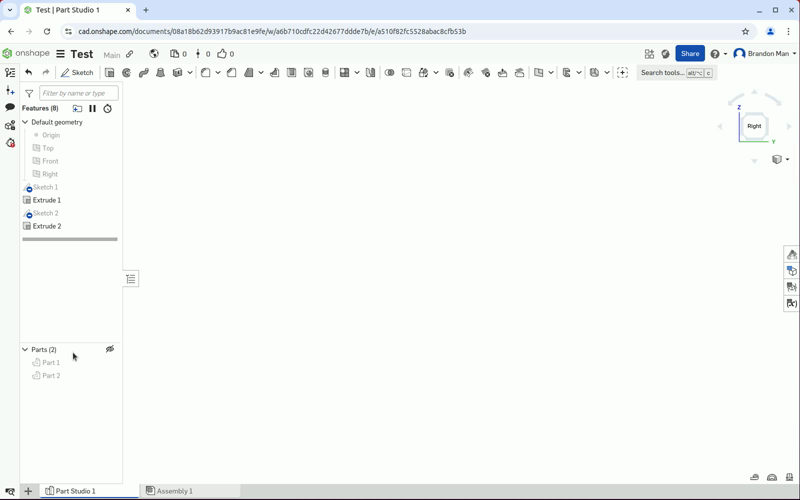
key_up(shift)
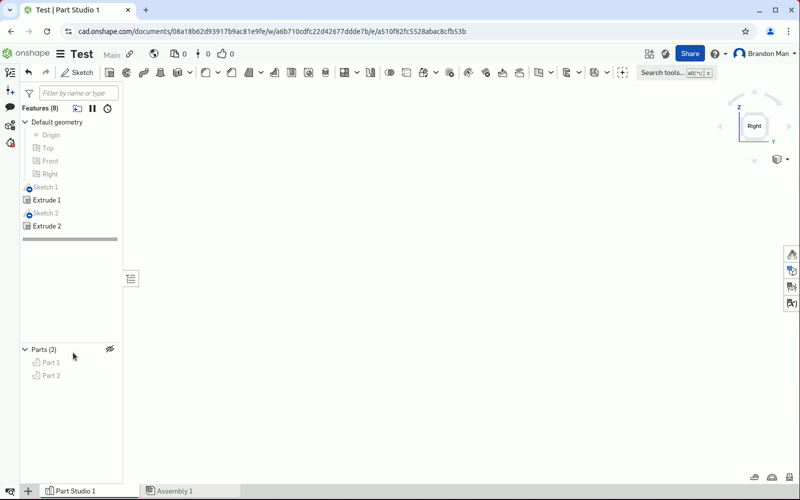
mouse_move(73, 352)
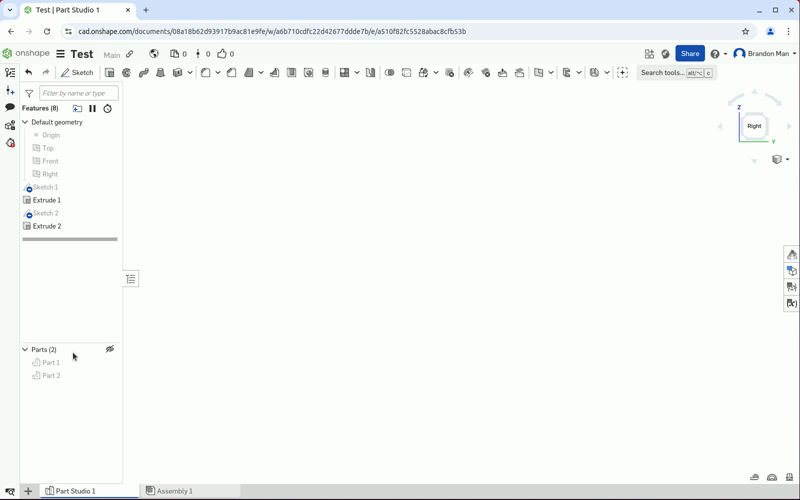
key(shift+y)
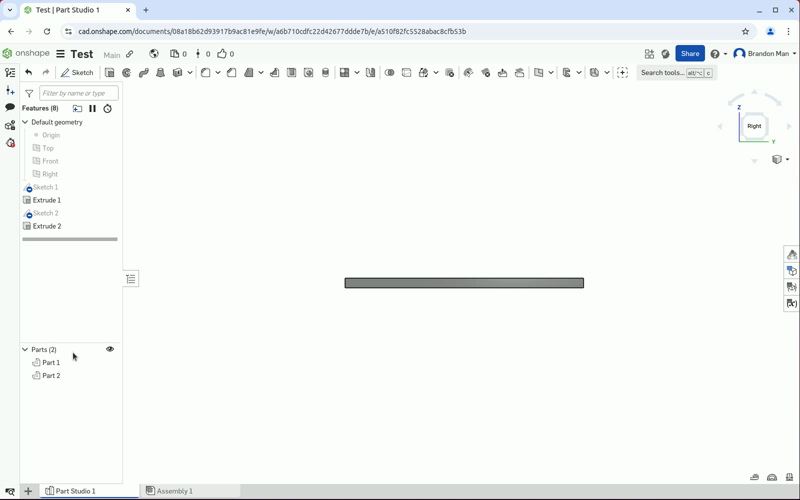
mouse_move(541, 75)
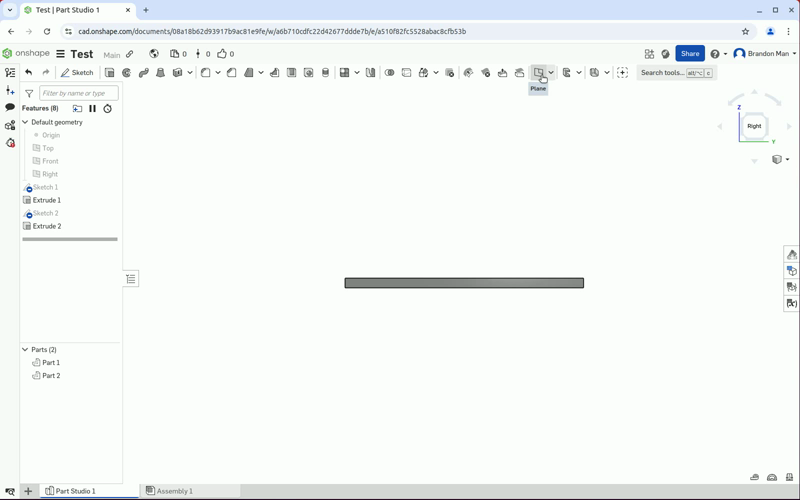
click(541, 75)
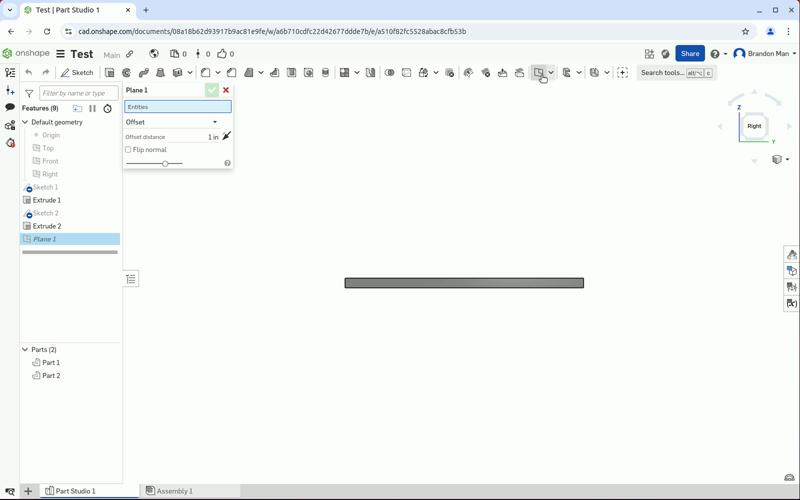
mouse_move(73, 176)
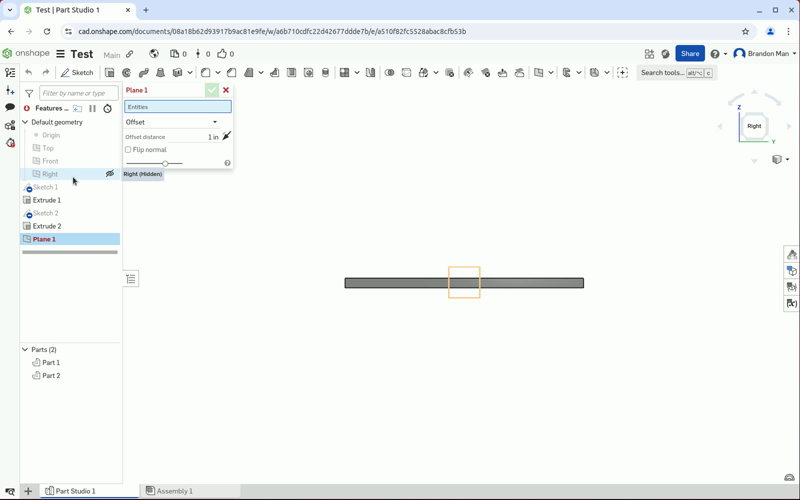
click(73, 176)
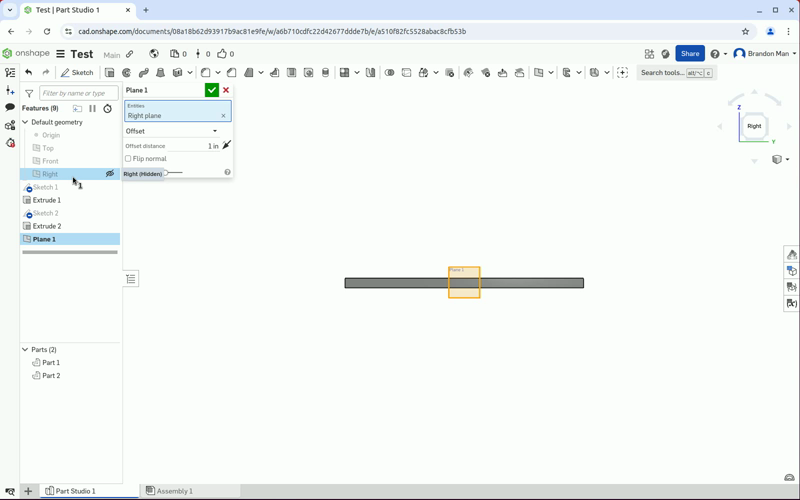
key(tab, 2)
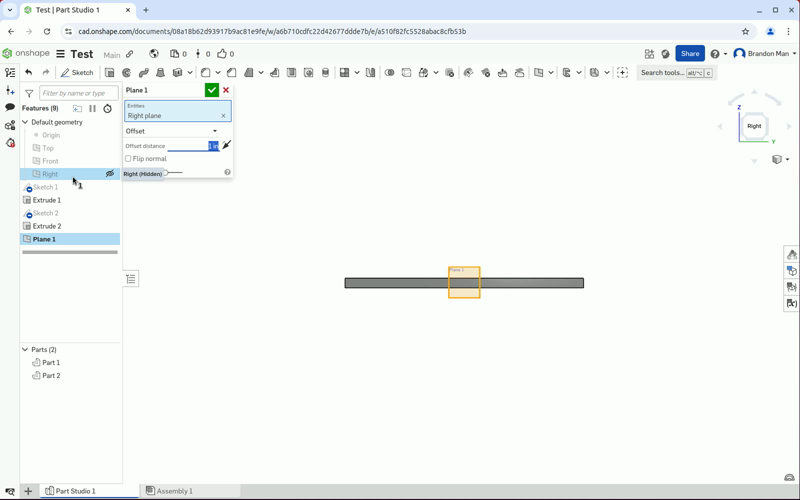
text(10.845)
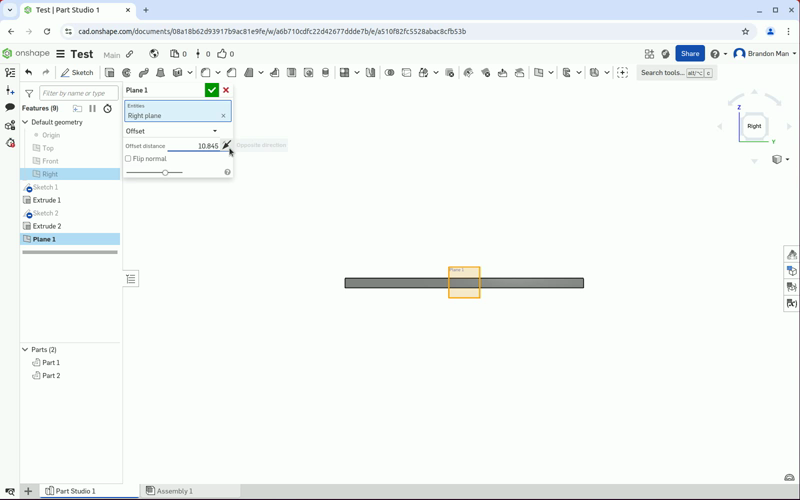
mouse_move(229, 147)
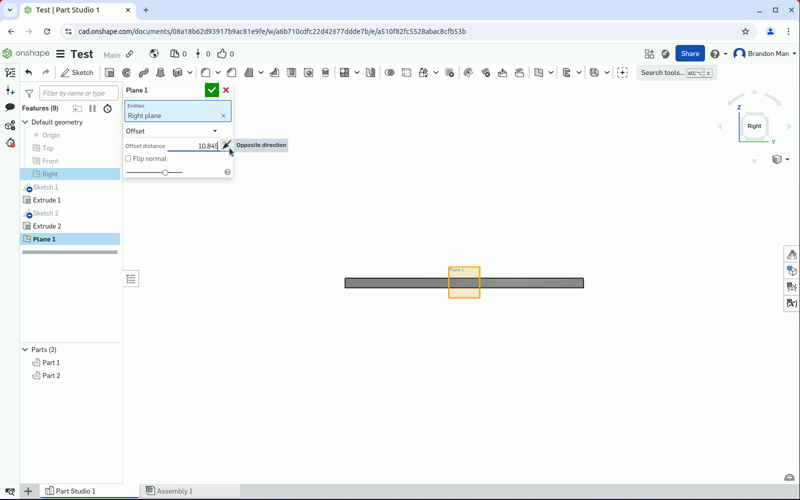
click(229, 147)
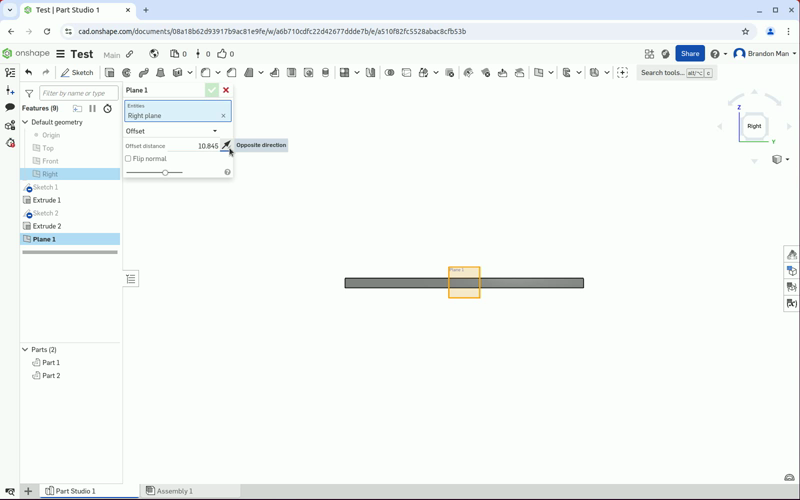
key(enter, 2)
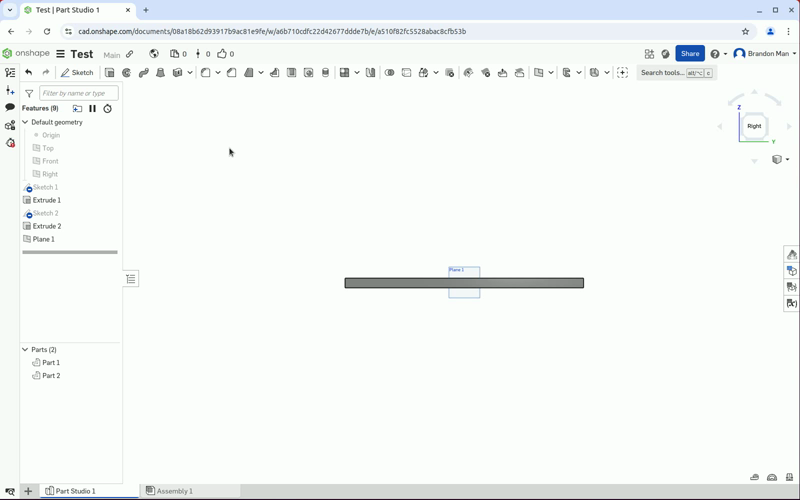
key(shift+s)
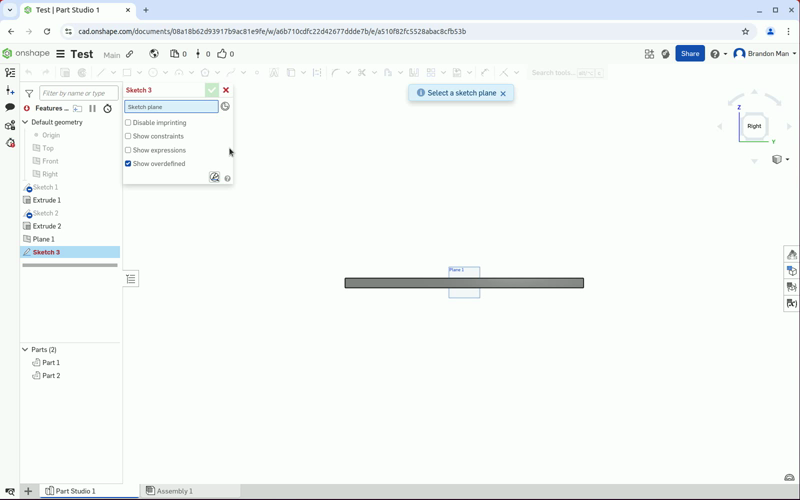
mouse_move(73, 241)
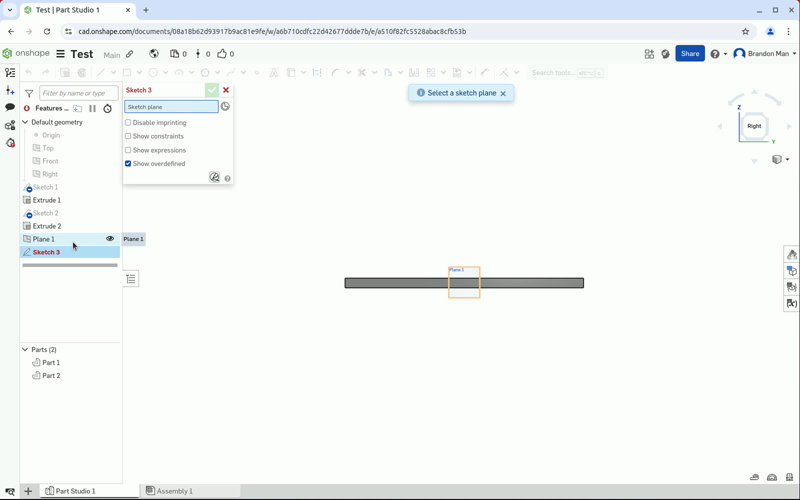
click(73, 241)
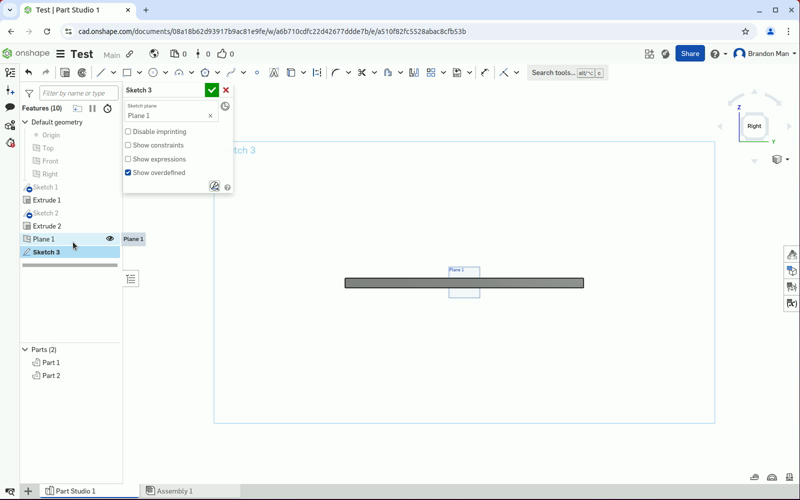
mouse_move(73, 352)
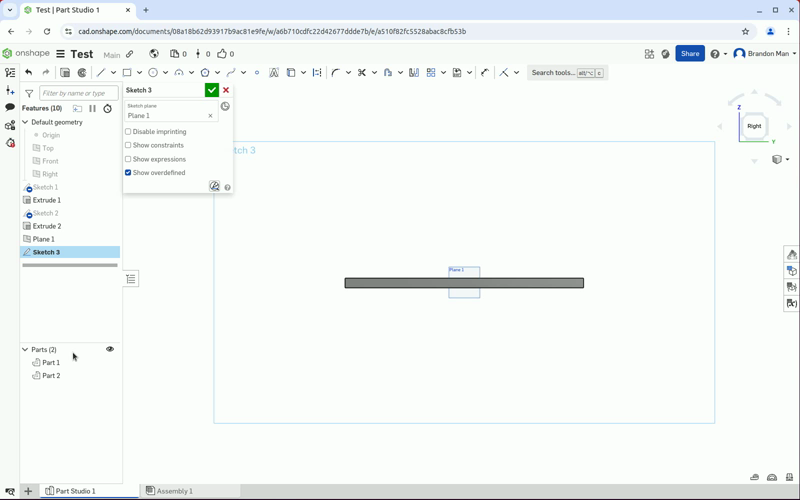
key(y)
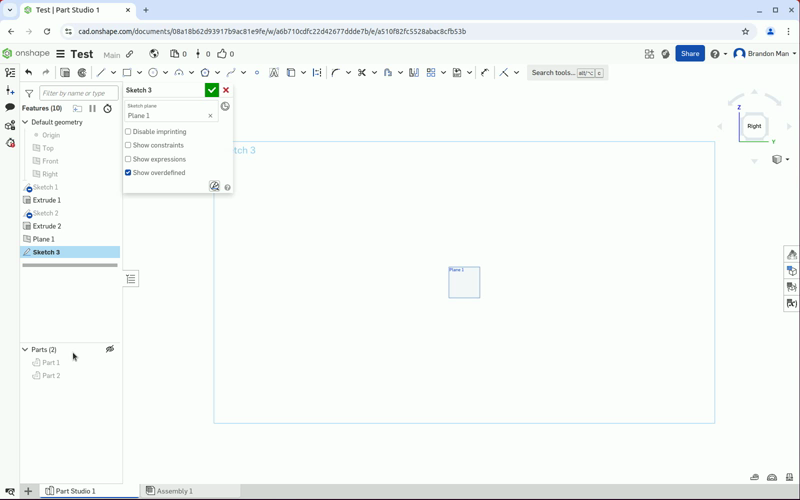
key(l)
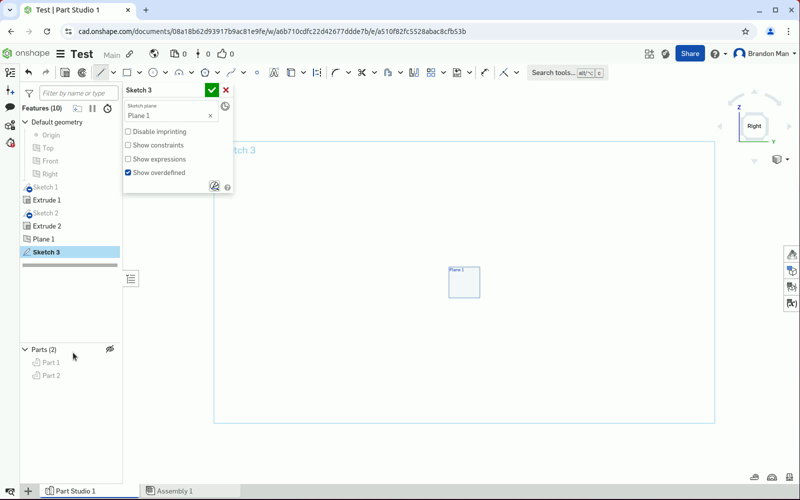
key_down(shift)
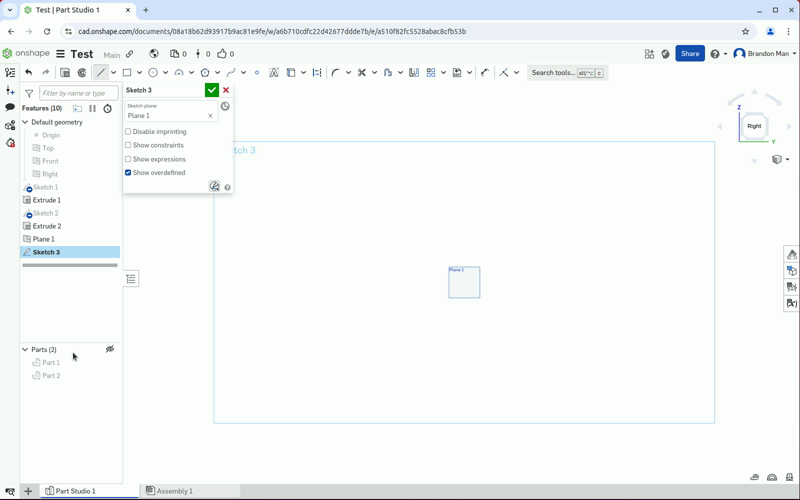
mouse_move(348, 287)
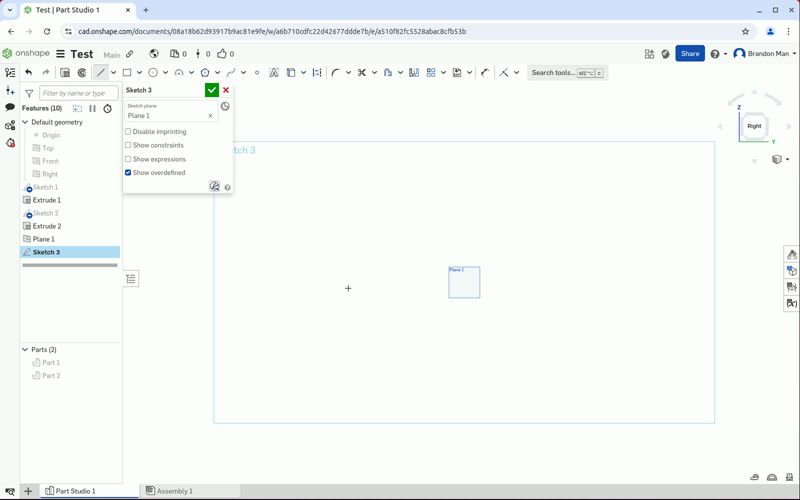
click(348, 287)
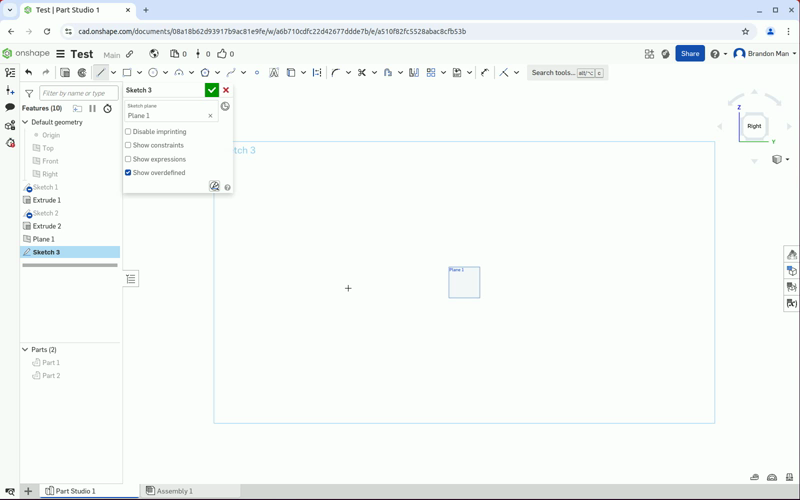
key_up(shift)
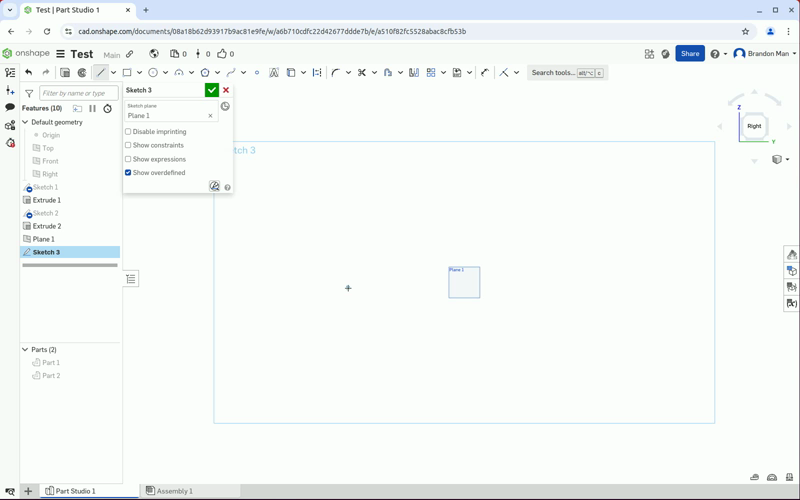
key_down(shift)
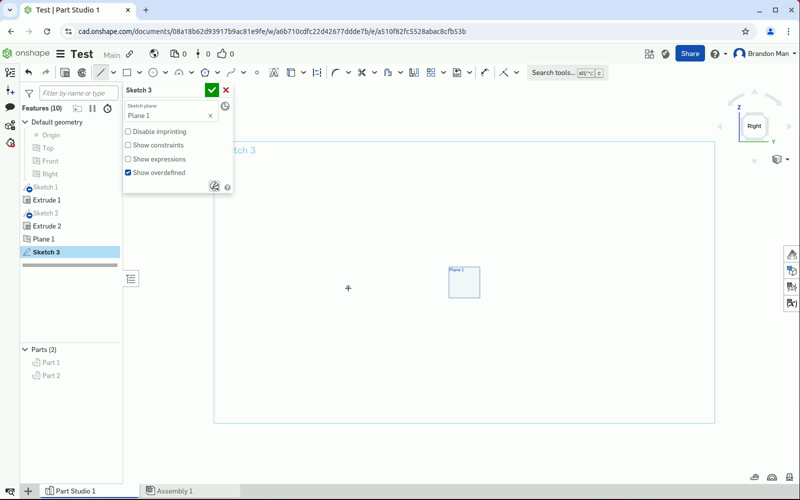
mouse_move(378, 287)
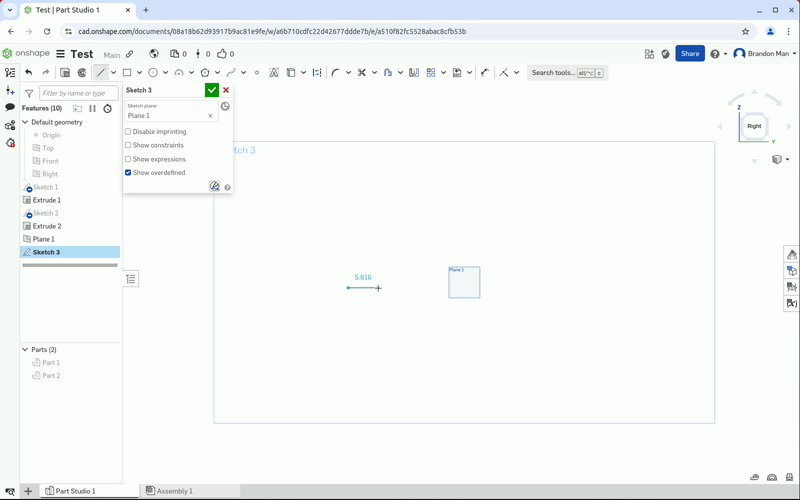
mouse_move(352, 287)
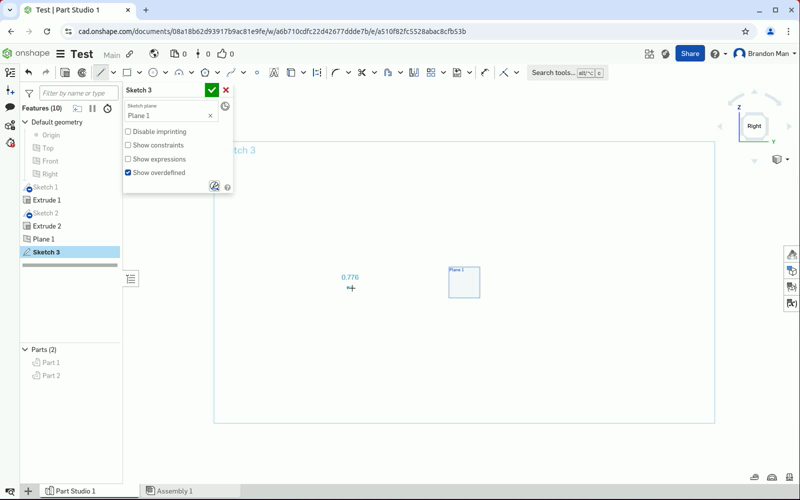
scroll(6)
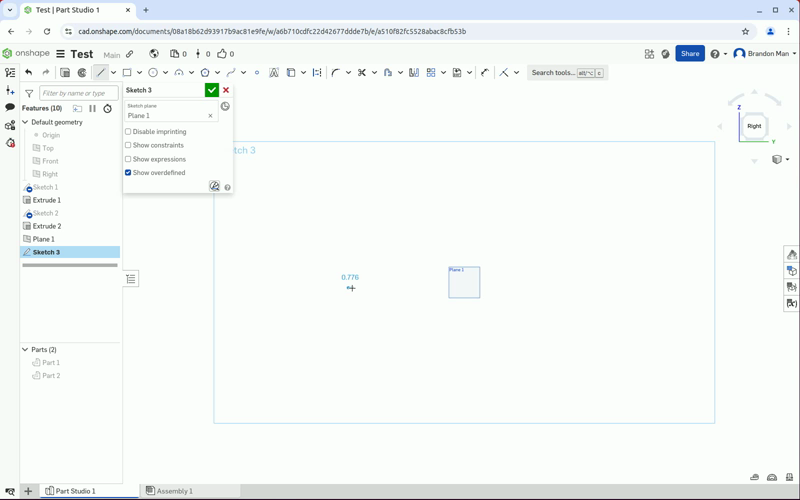
scroll(6)
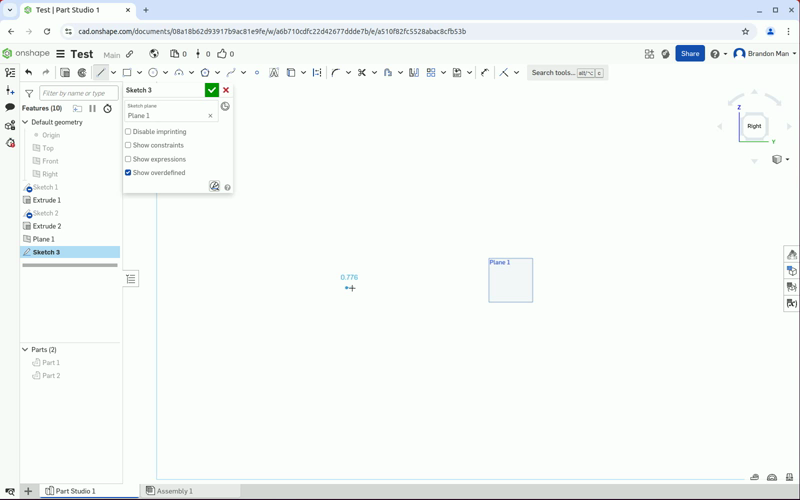
scroll(6)
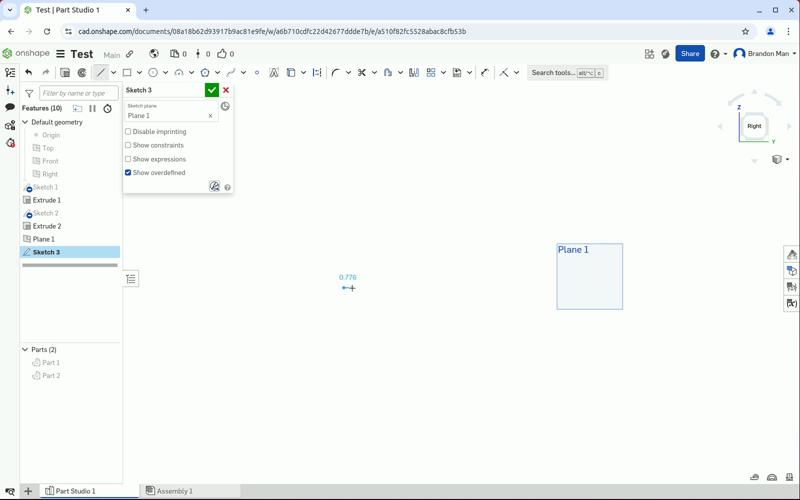
scroll(6)
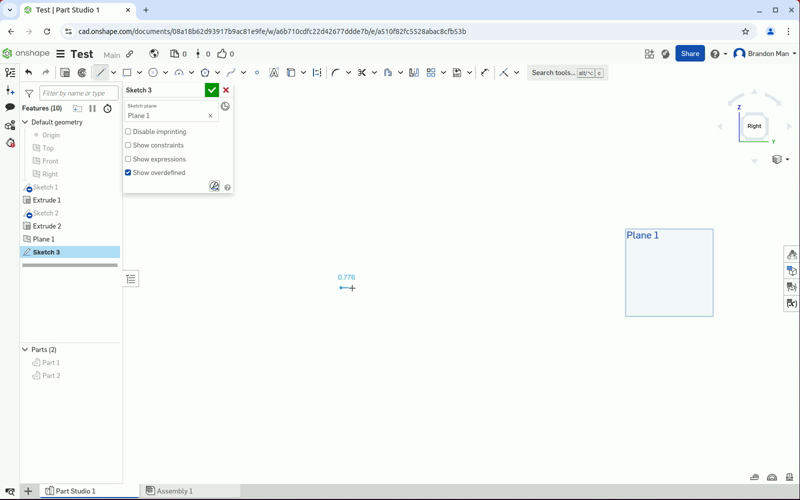
scroll(6)
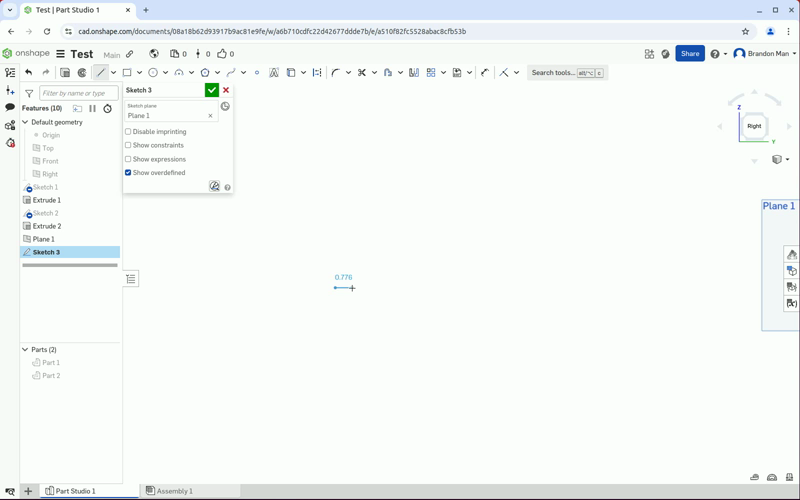
scroll(6)
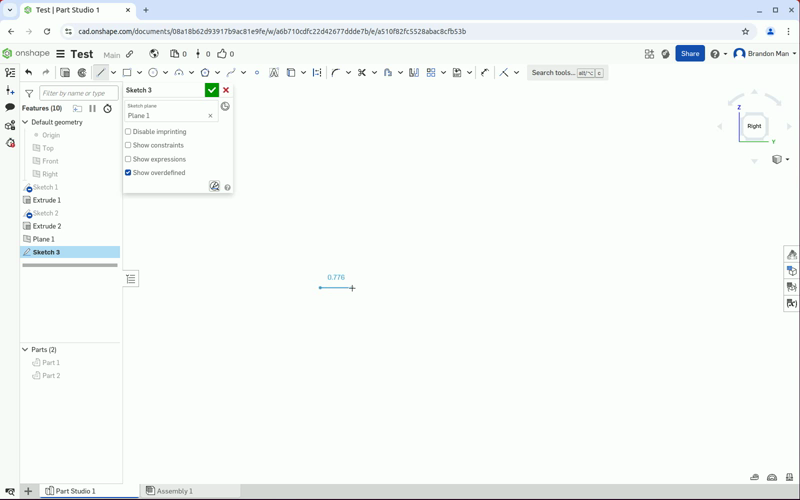
scroll(6)
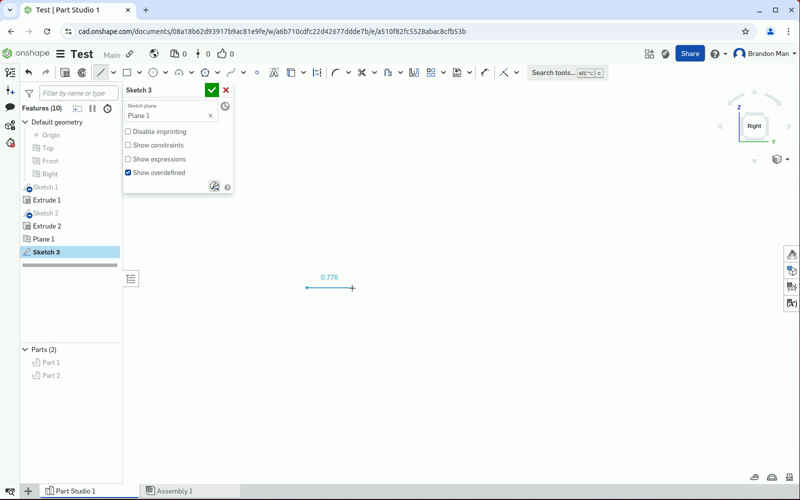
click(352, 287)
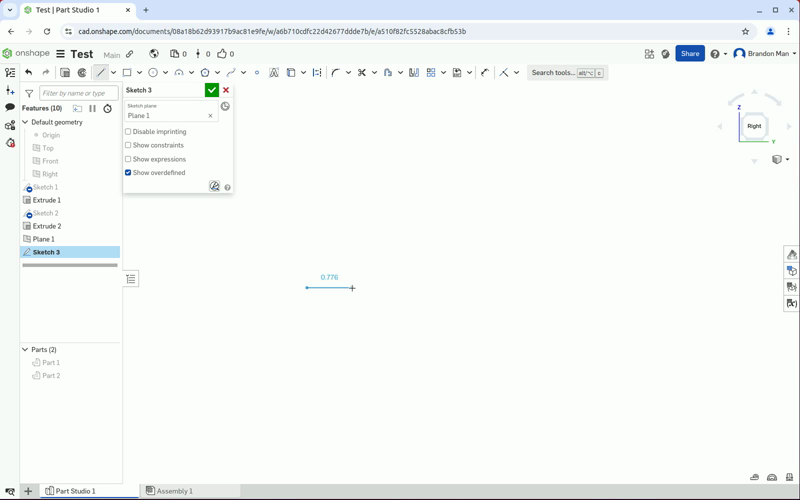
scroll(-6)
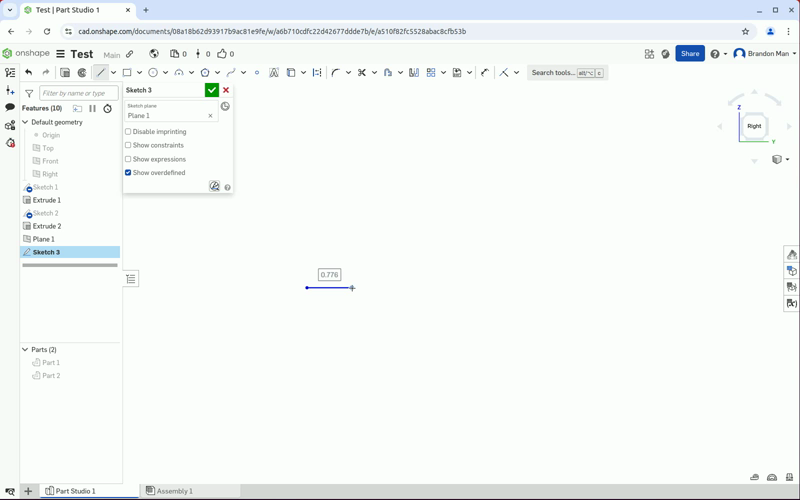
scroll(-6)
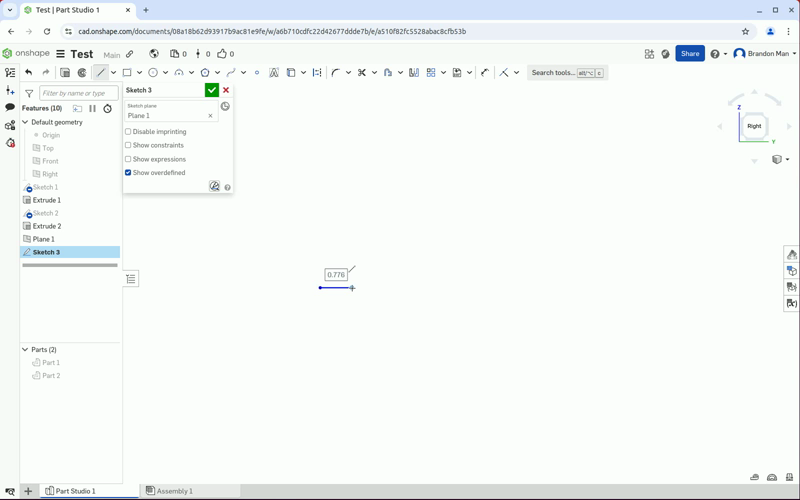
scroll(-6)
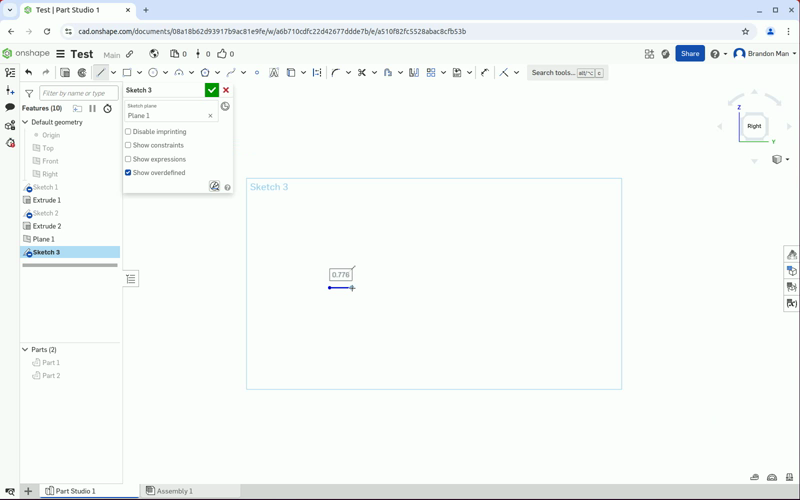
scroll(-6)
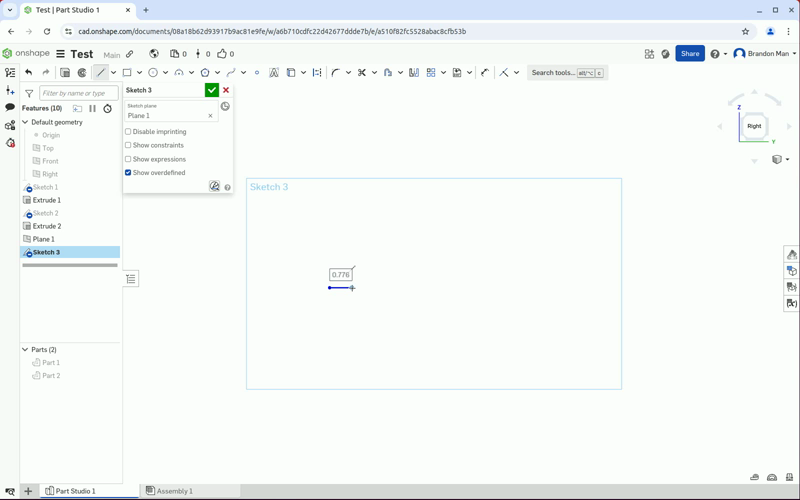
scroll(-6)
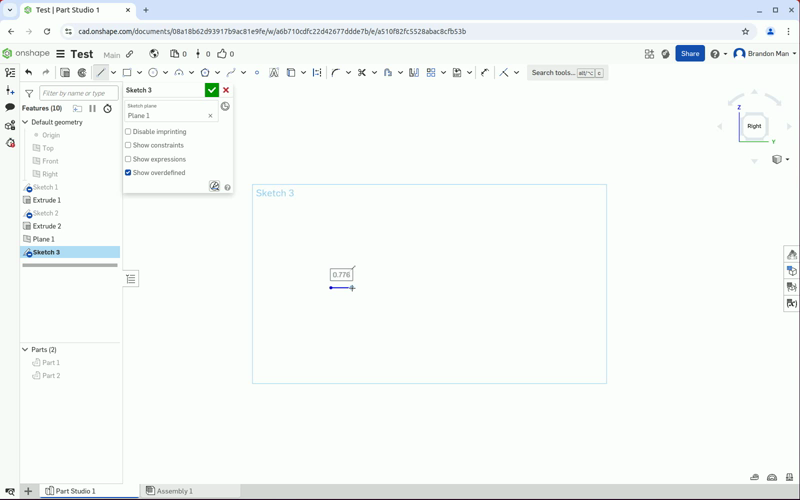
scroll(-6)
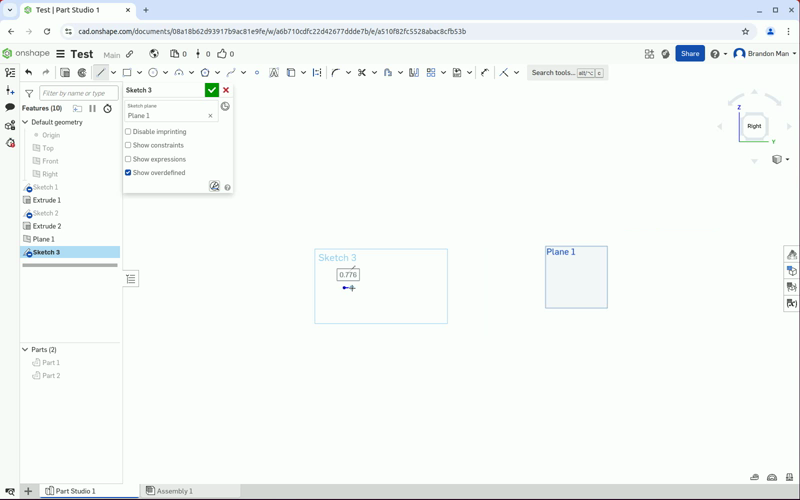
scroll(-6)
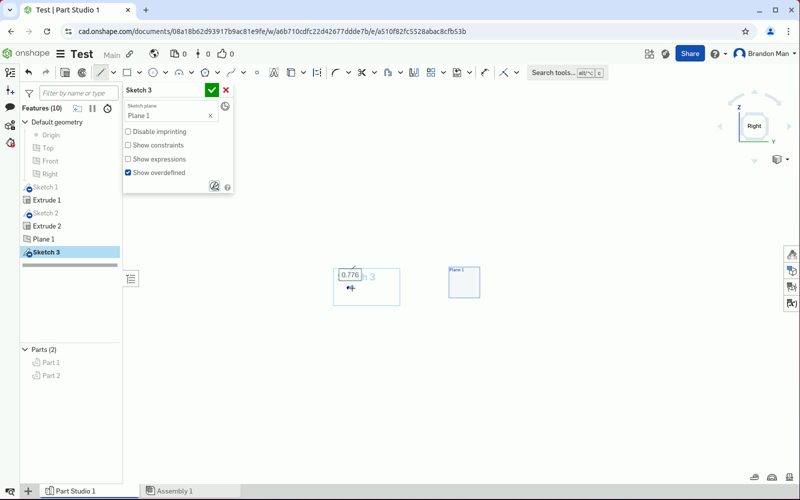
key_up(shift)
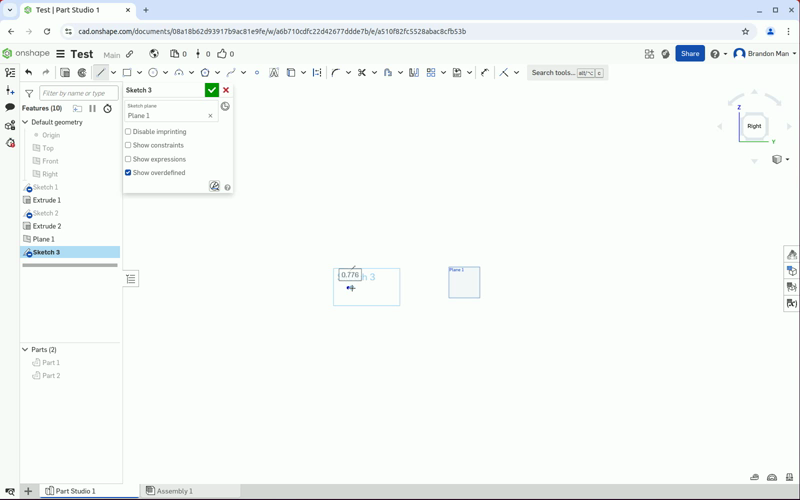
key_down(shift)
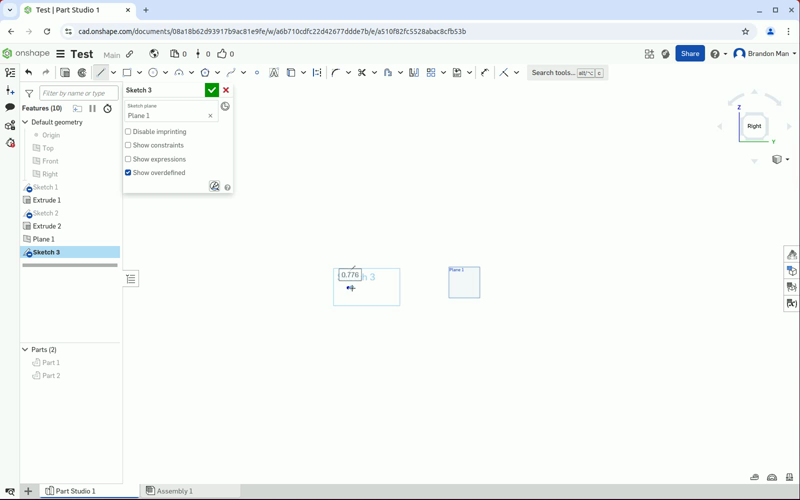
mouse_move(382, 287)
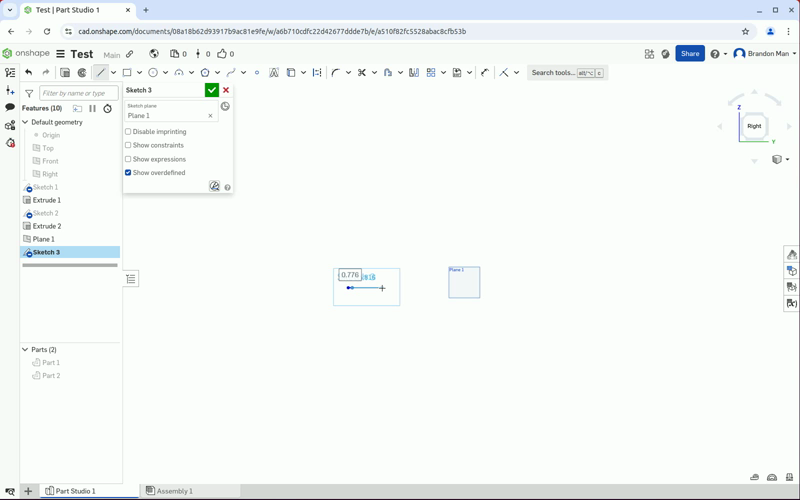
mouse_move(352, 278)
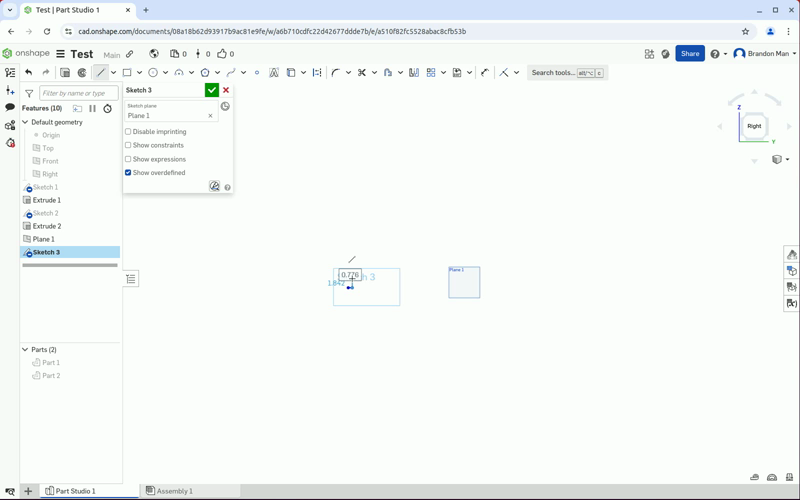
click(352, 278)
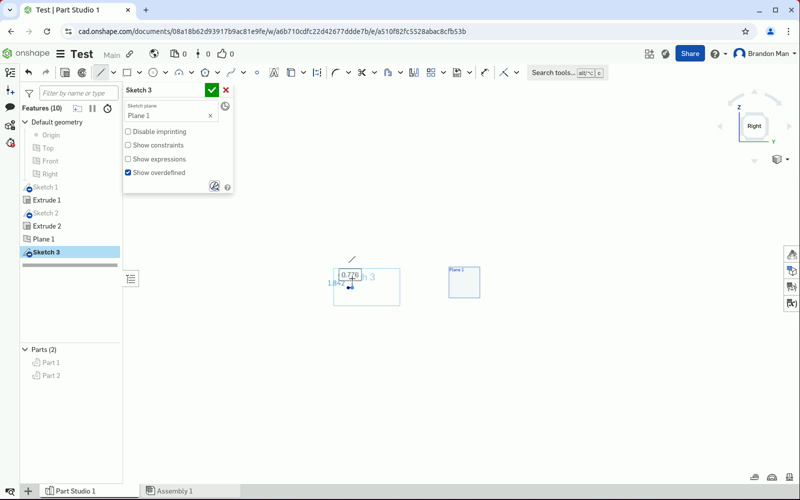
key_up(shift)
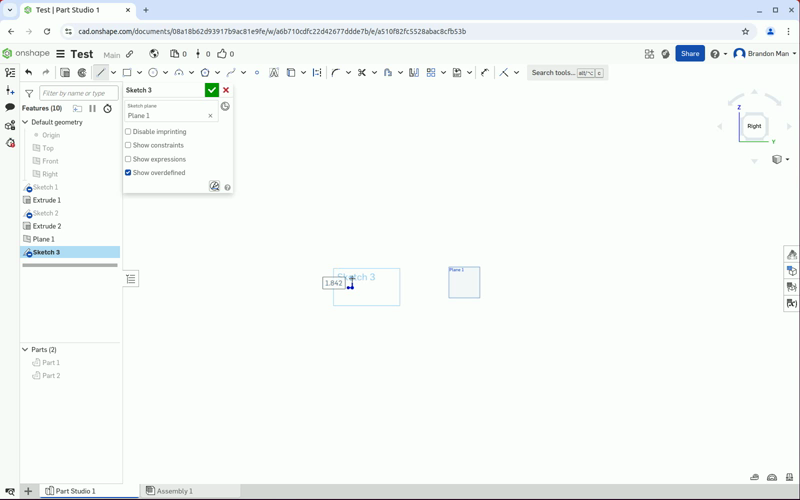
key_down(shift)
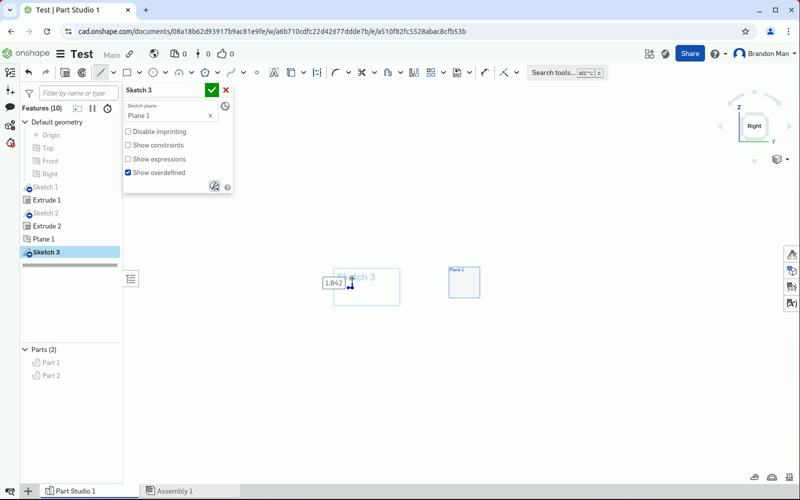
mouse_move(382, 278)
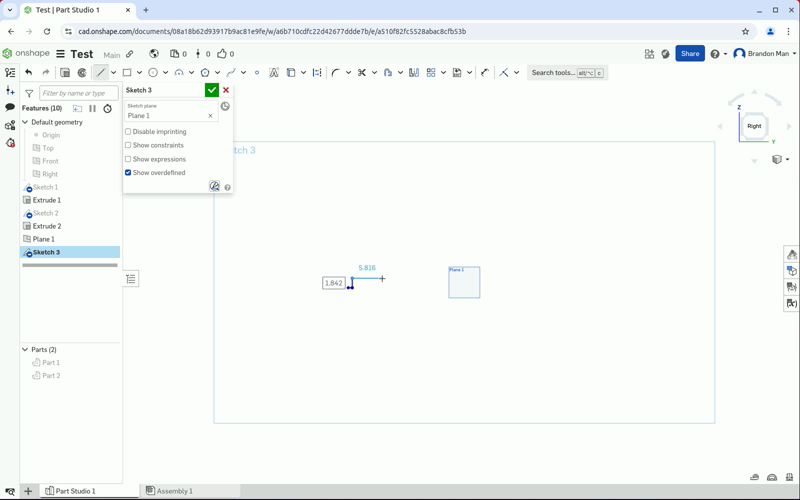
mouse_move(348, 278)
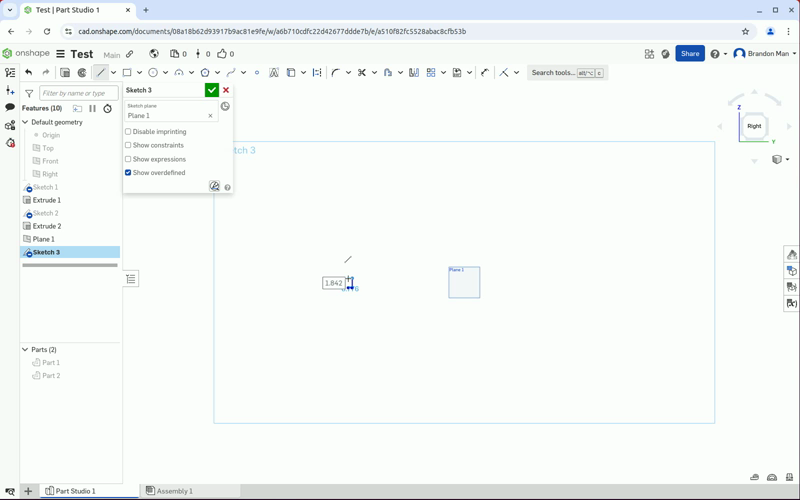
scroll(6)
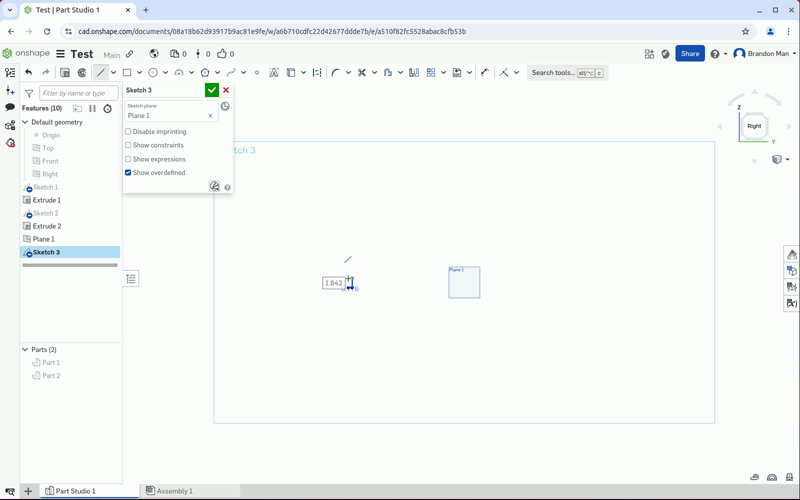
scroll(6)
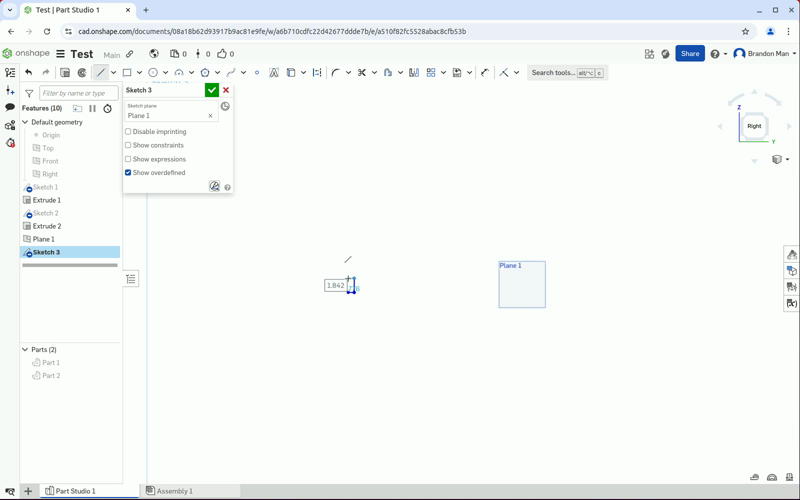
scroll(6)
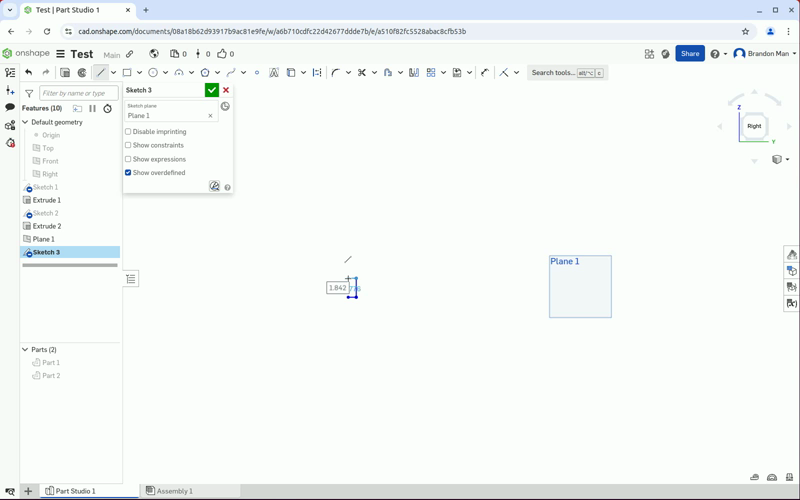
scroll(6)
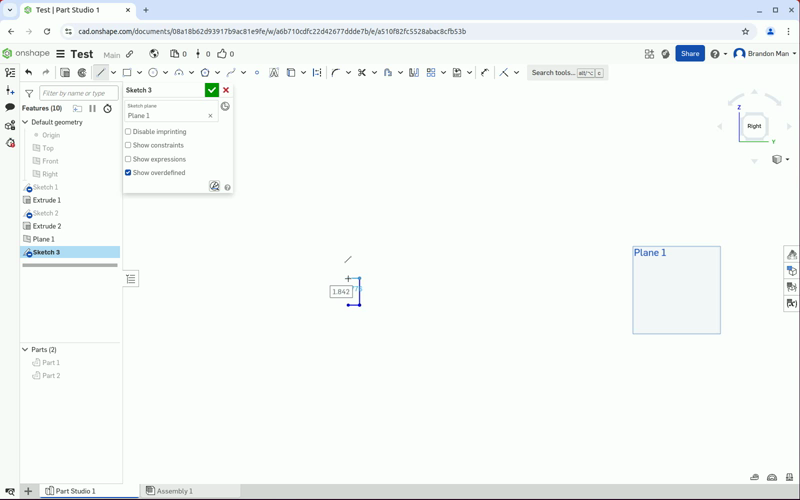
scroll(6)
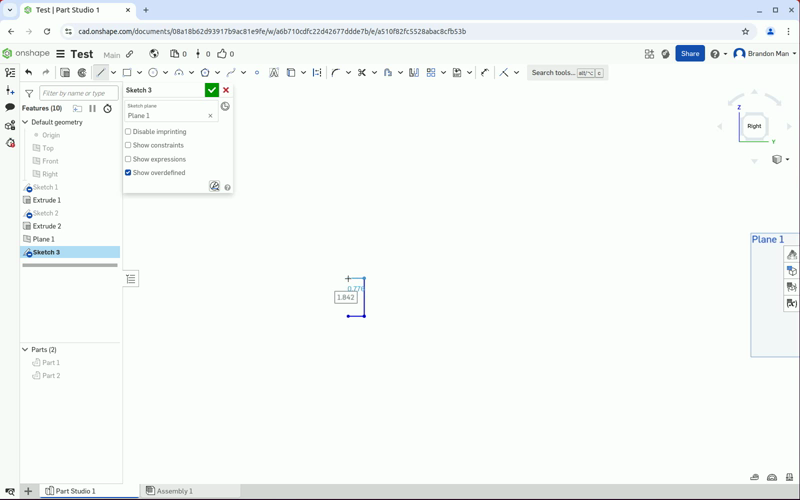
scroll(6)
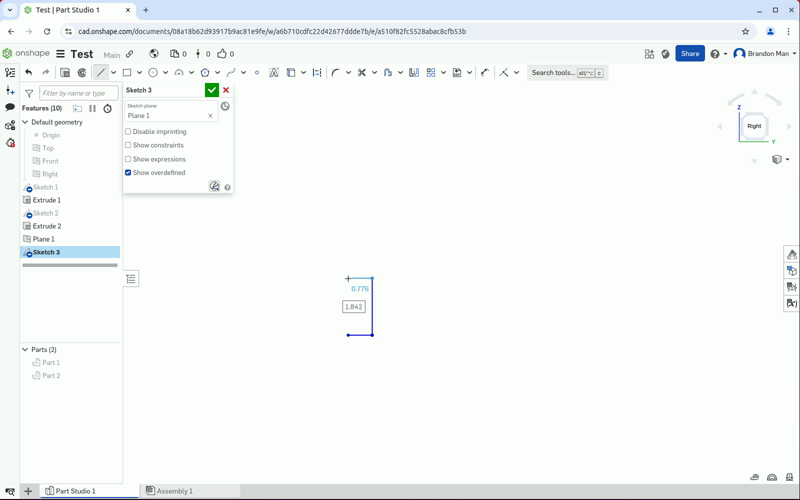
scroll(6)
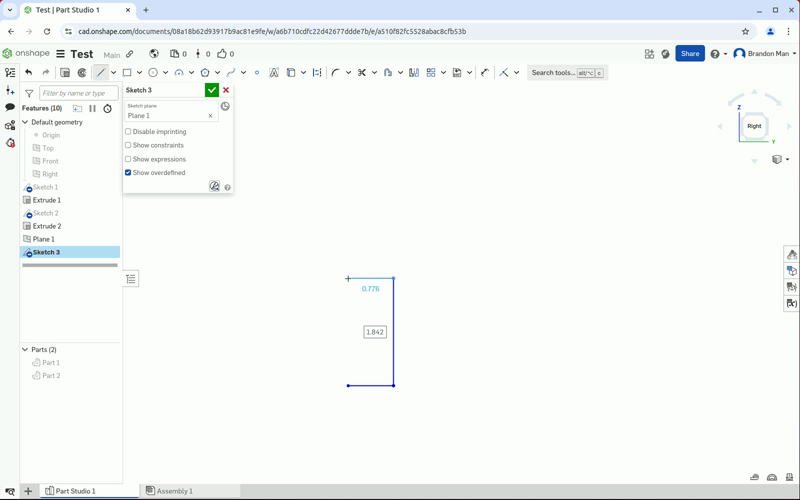
click(348, 278)
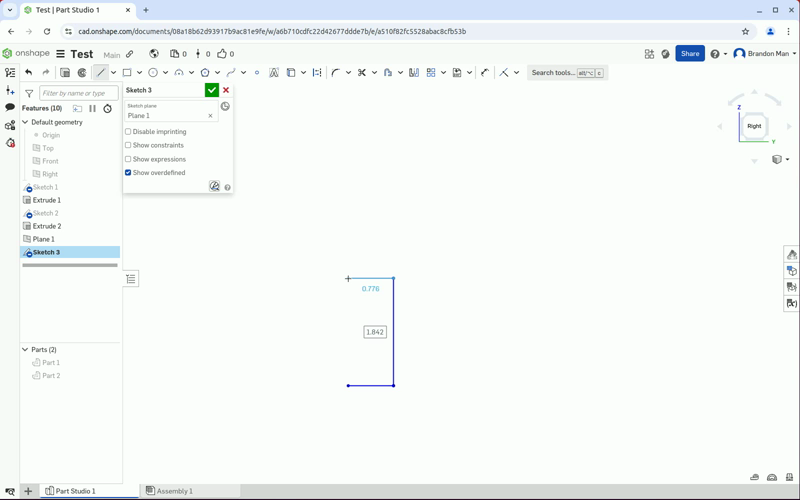
scroll(-6)
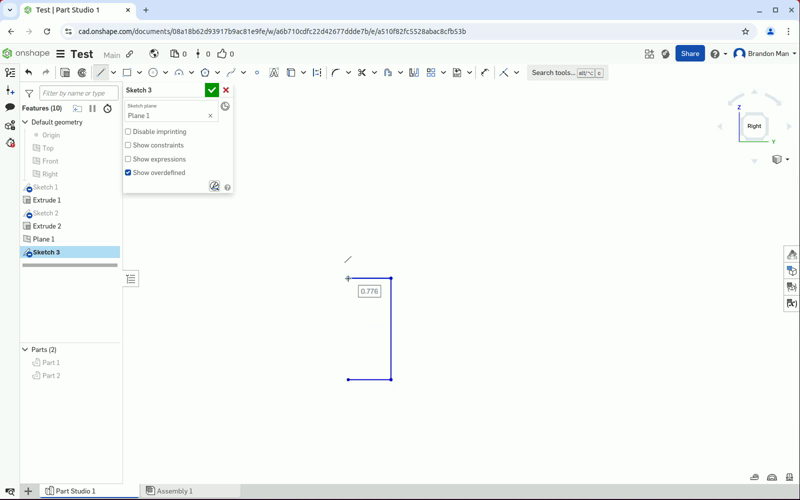
scroll(-6)
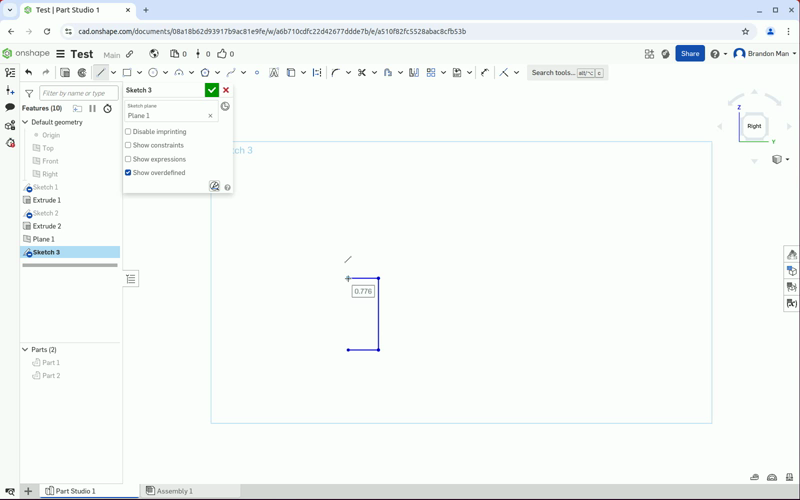
scroll(-6)
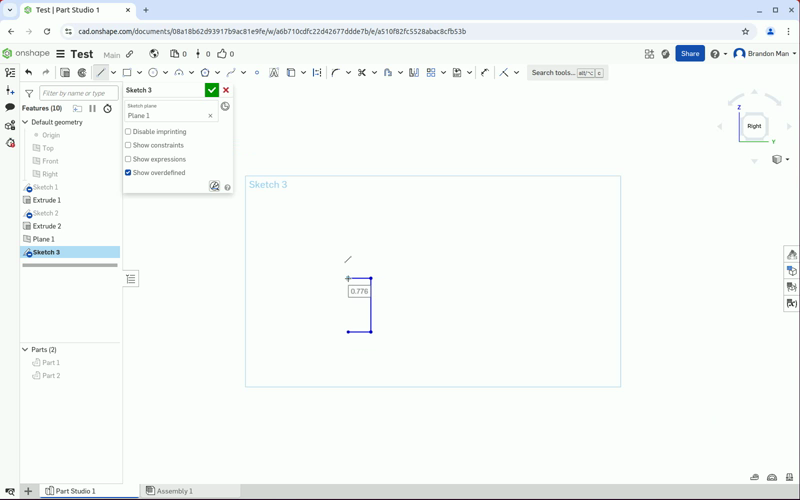
scroll(-6)
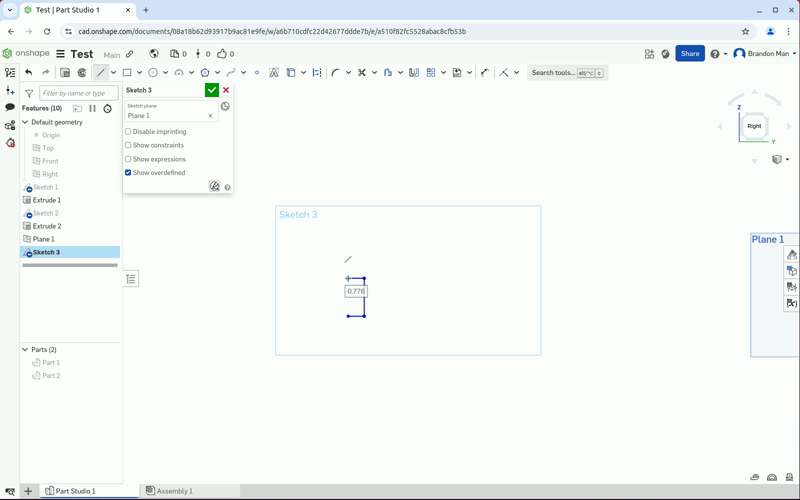
scroll(-6)
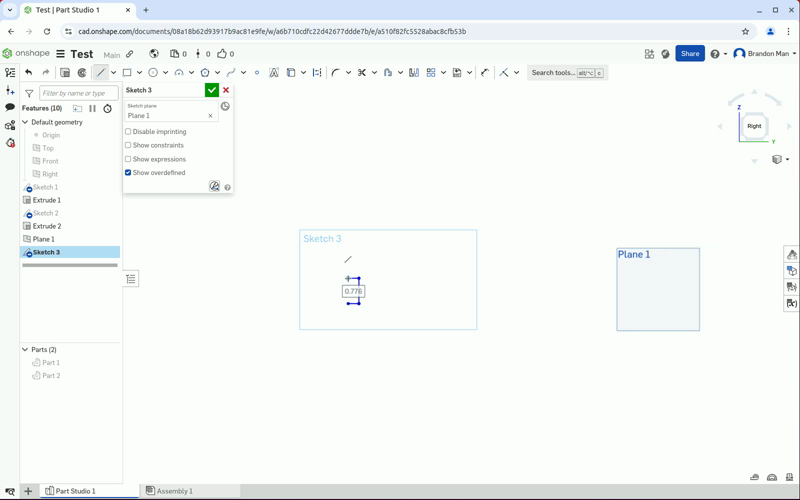
scroll(-6)
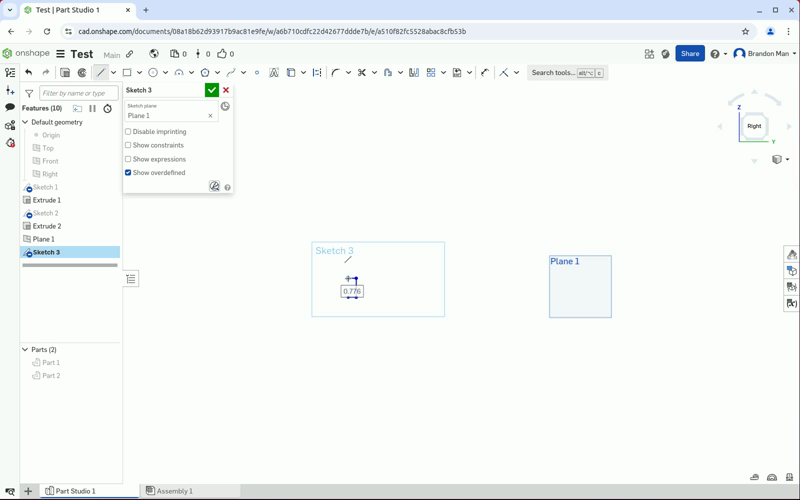
scroll(-6)
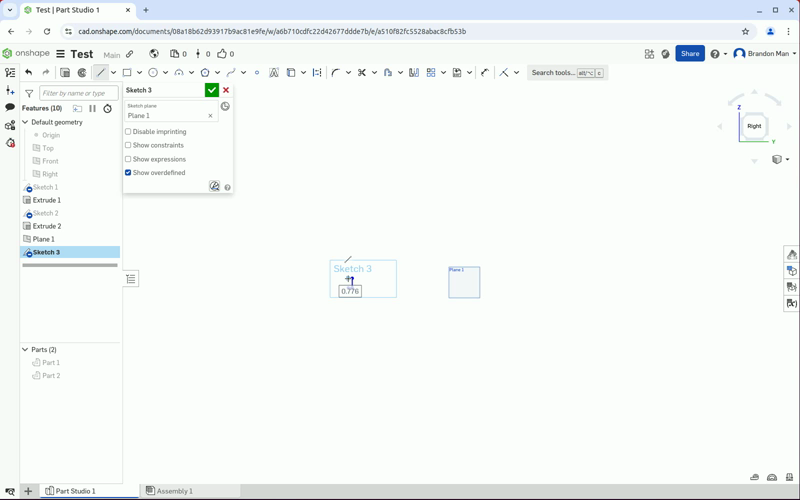
key_up(shift)
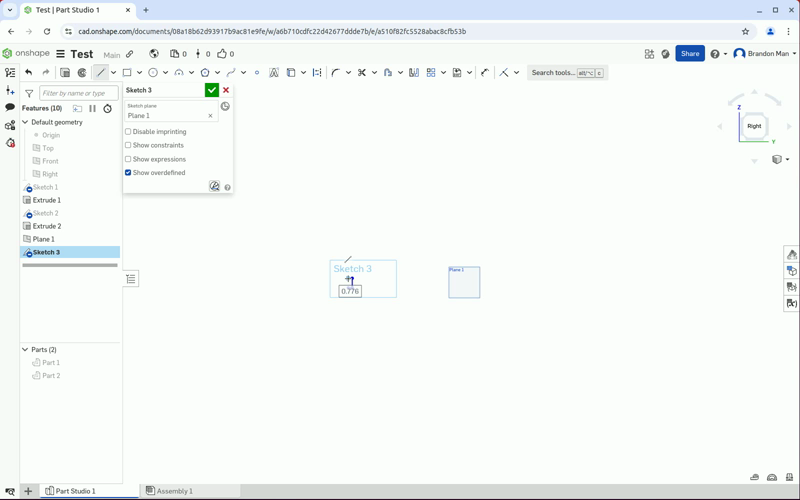
mouse_move(378, 278)
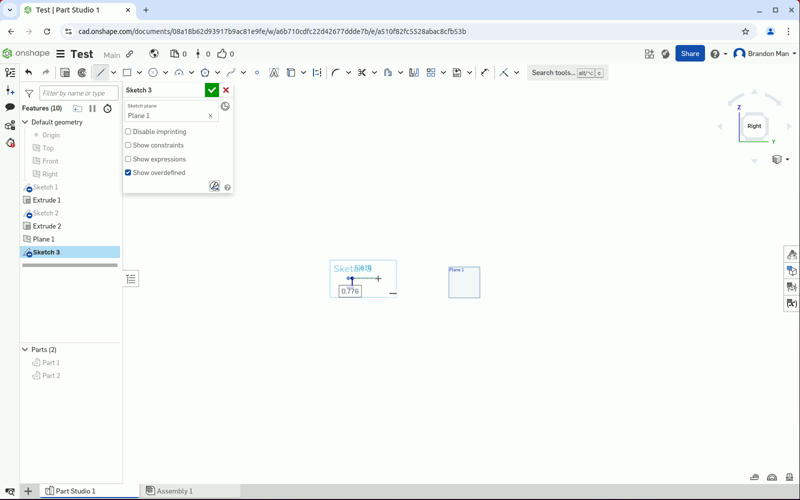
key_down(shift)
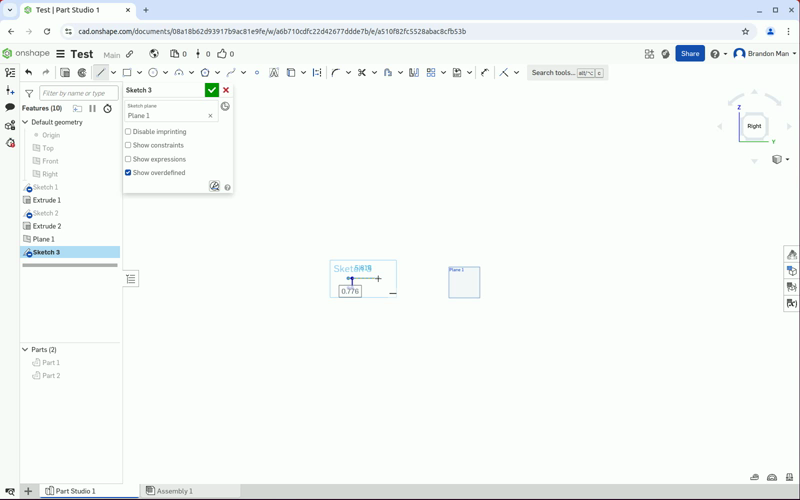
mouse_move(348, 287)
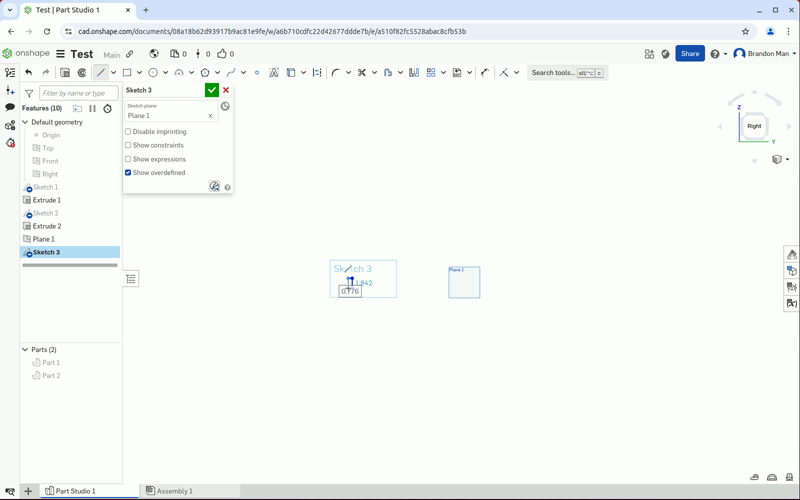
scroll(6)
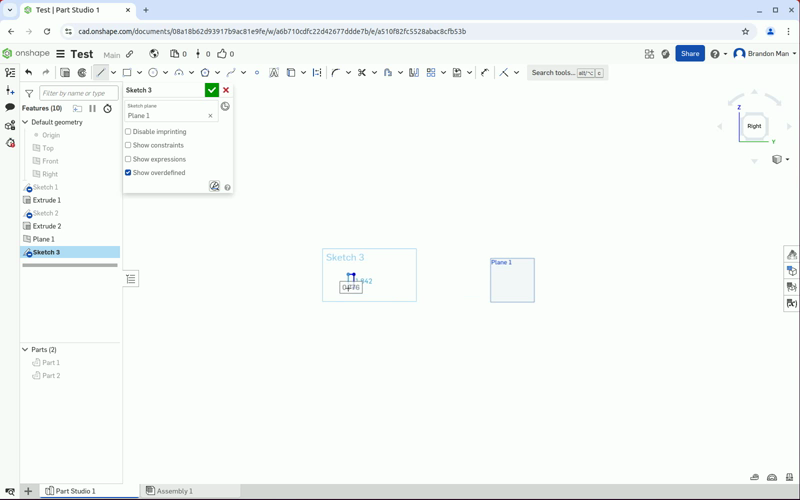
scroll(6)
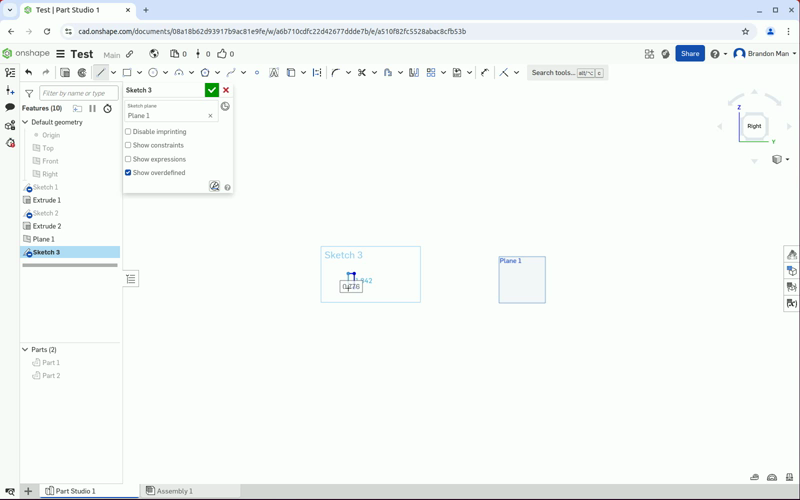
scroll(6)
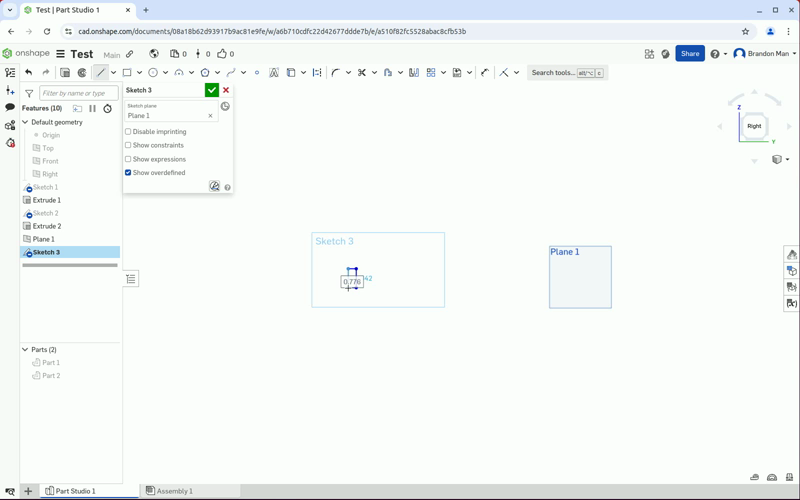
scroll(6)
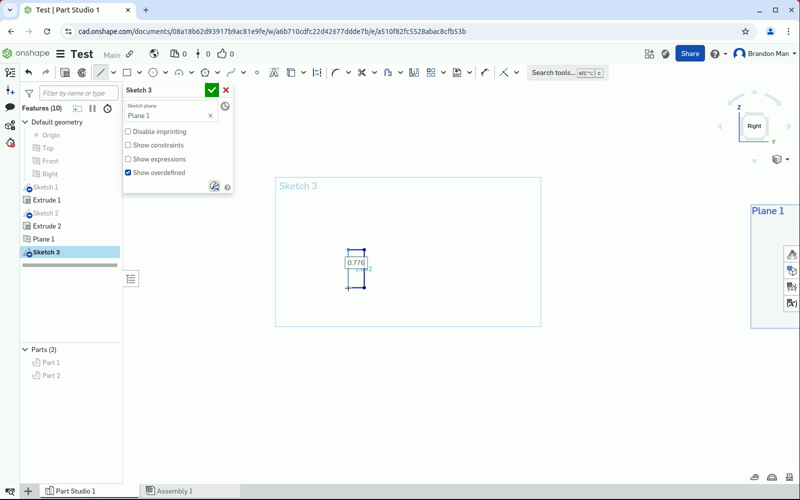
scroll(6)
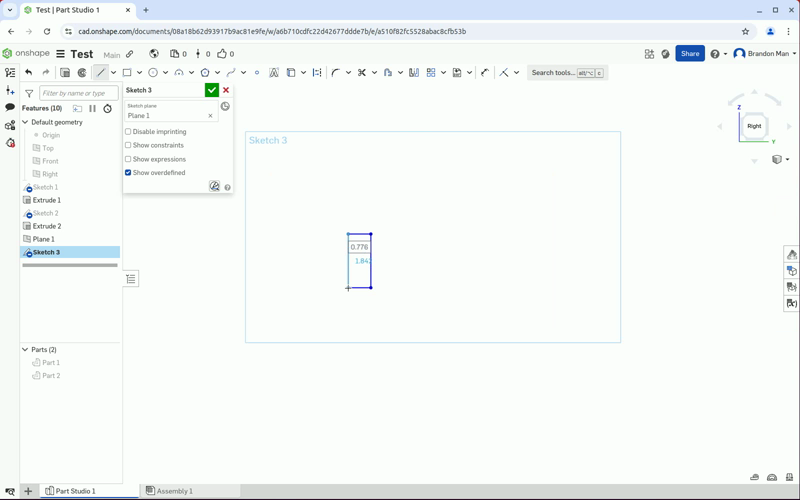
scroll(6)
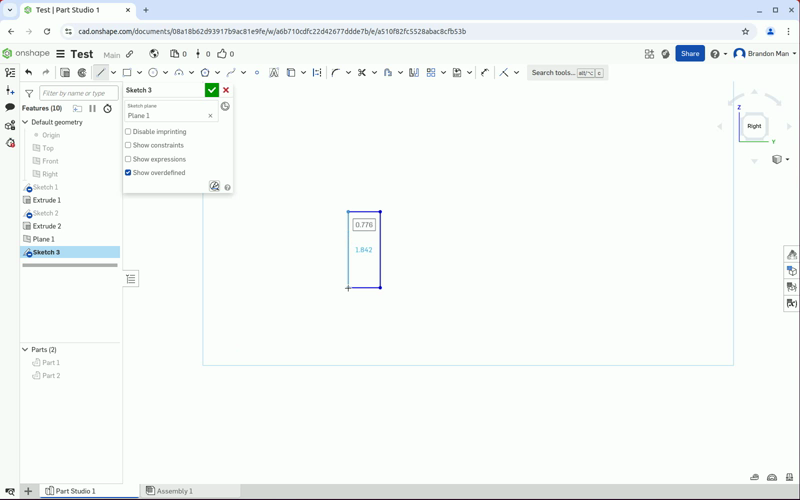
scroll(6)
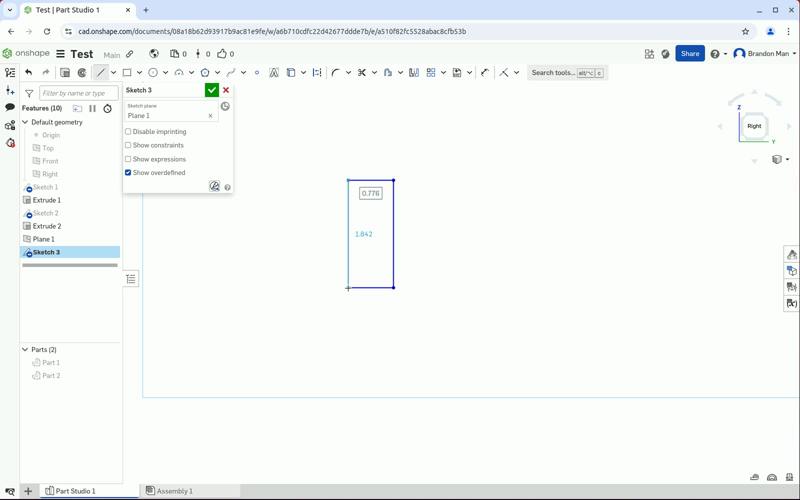
key_up(shift)
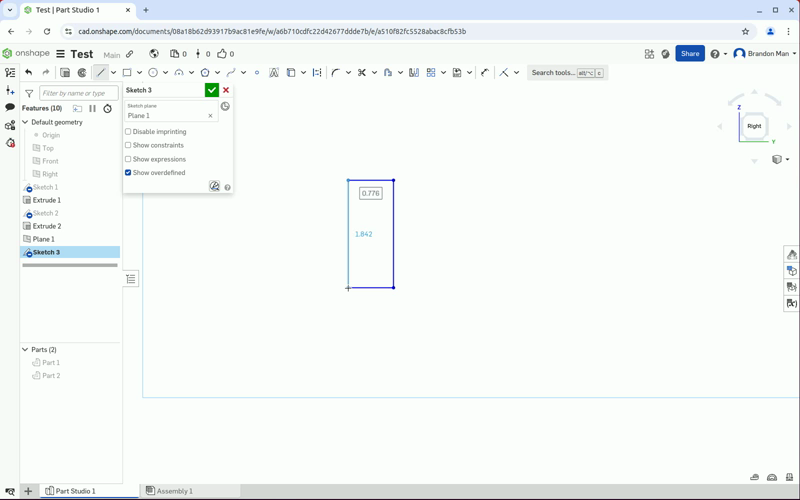
click(348, 287)
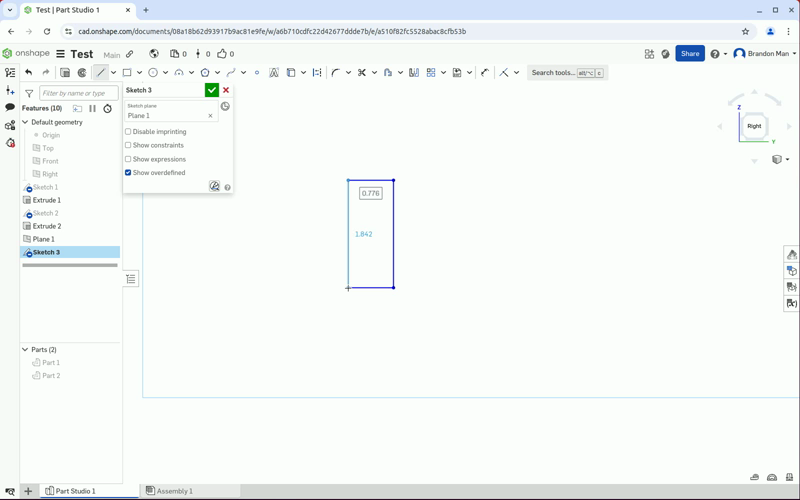
scroll(-6)
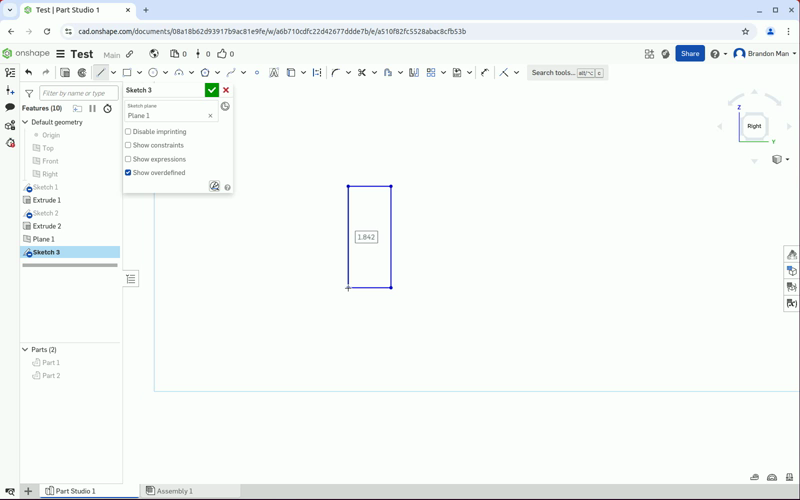
scroll(-6)
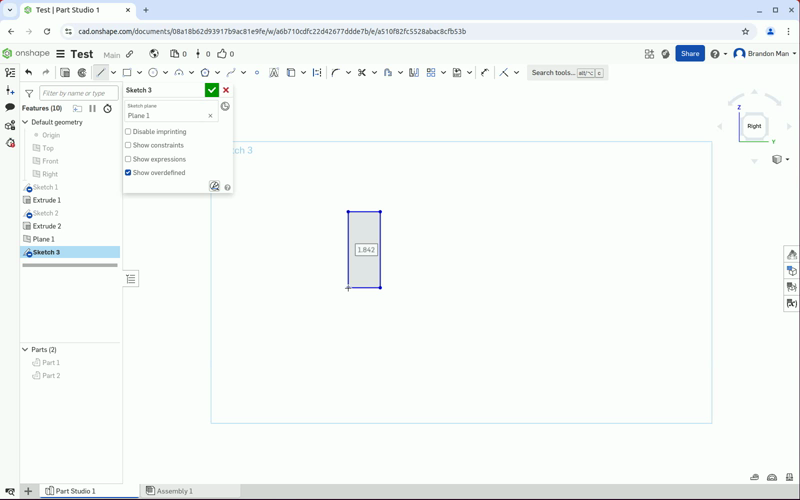
scroll(-6)
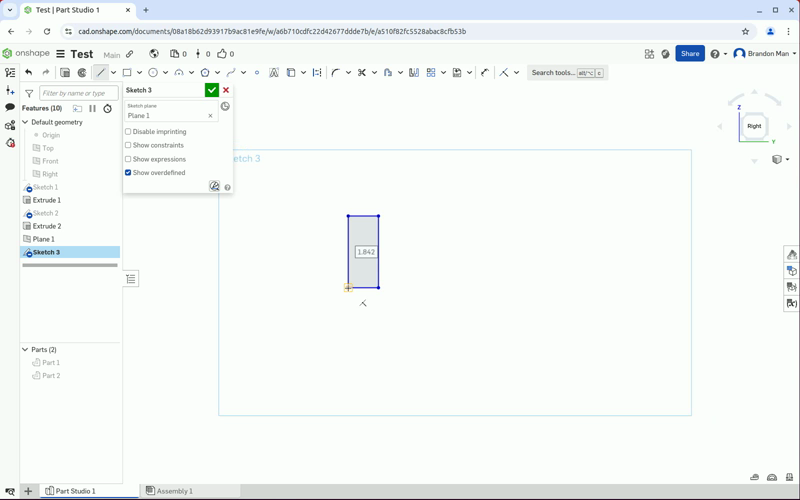
scroll(-6)
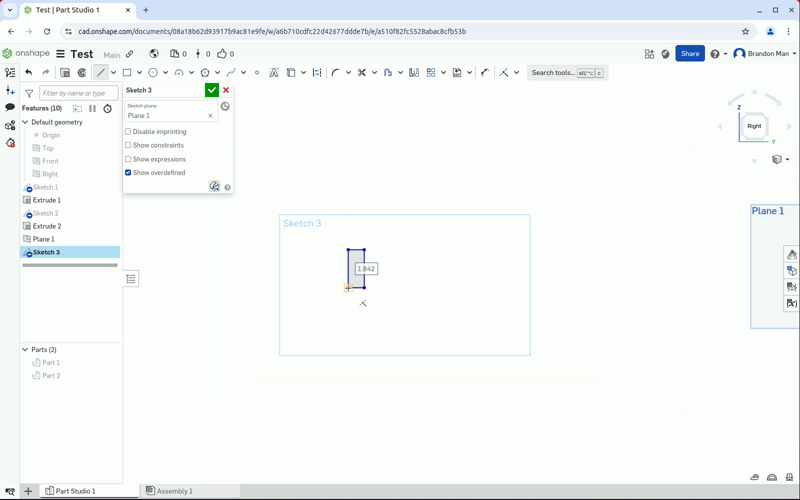
scroll(-6)
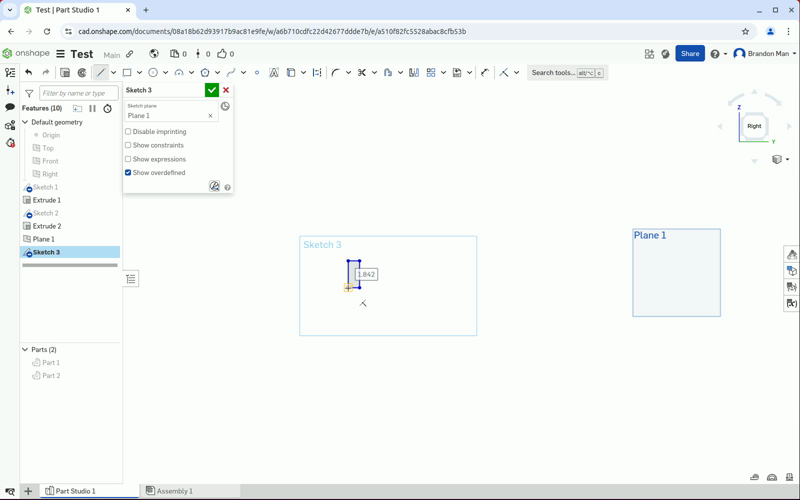
scroll(-6)
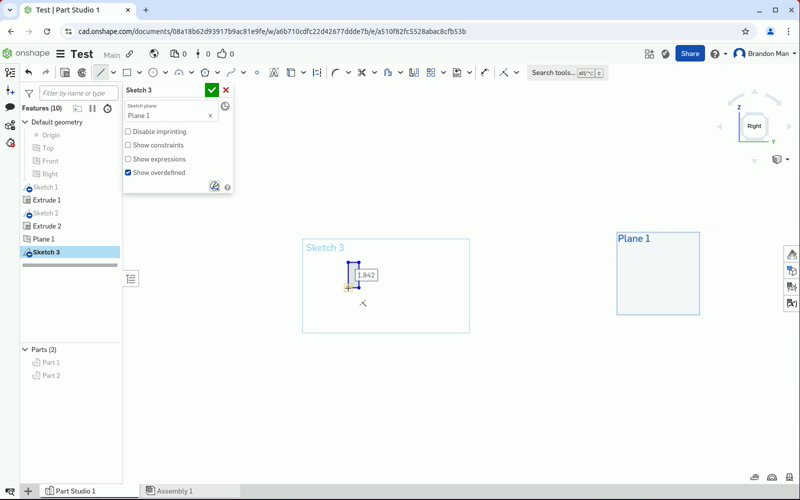
scroll(-6)
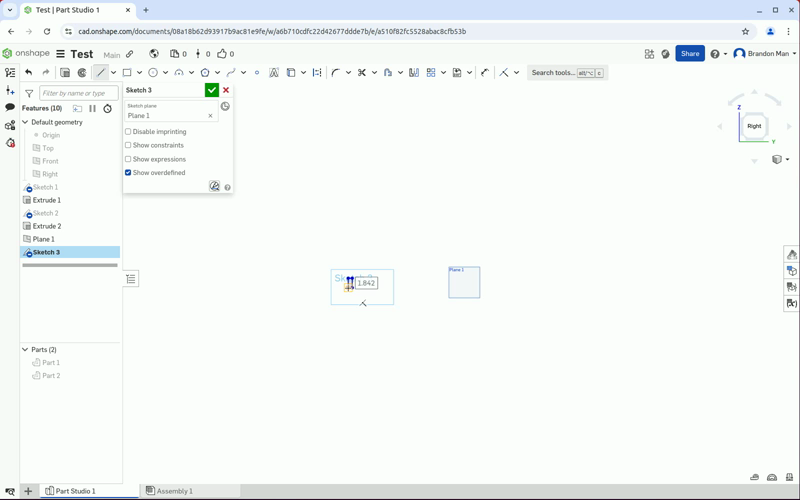
key(esc)
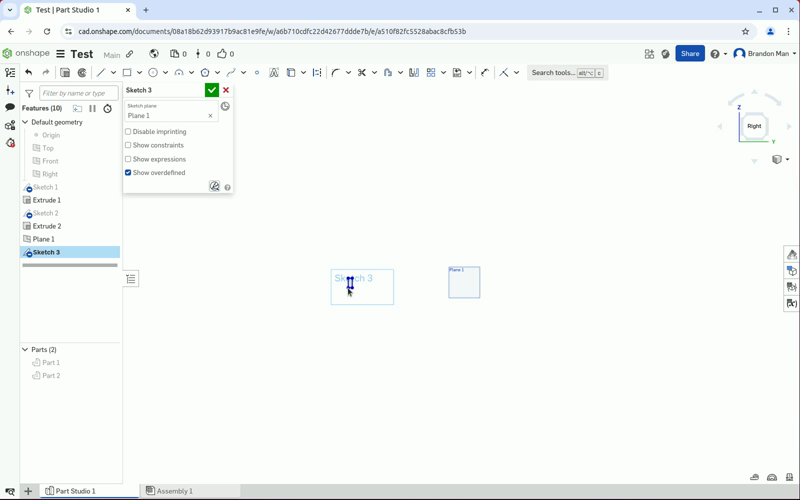
mouse_move(349, 282)
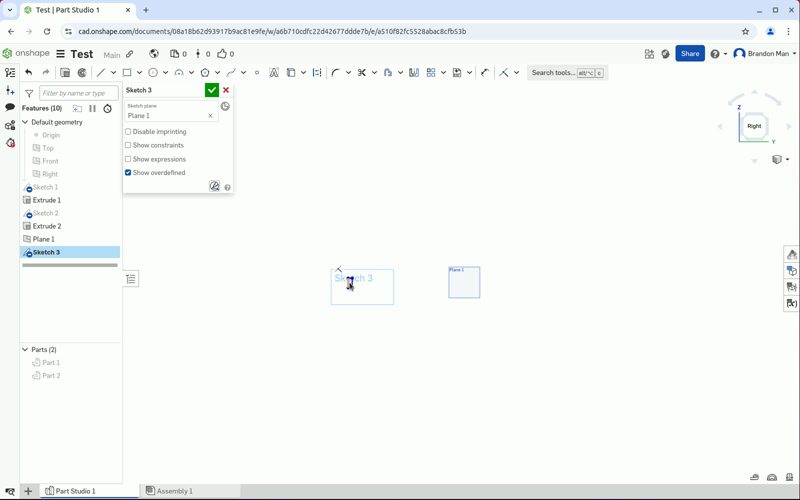
scroll(6)
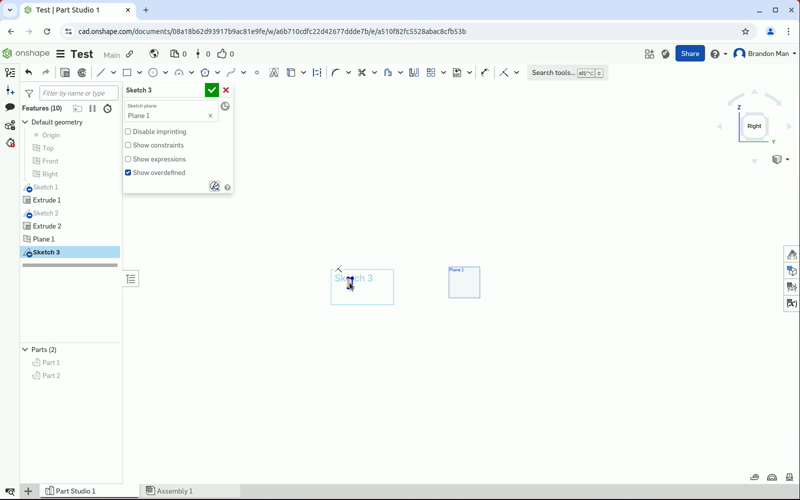
scroll(6)
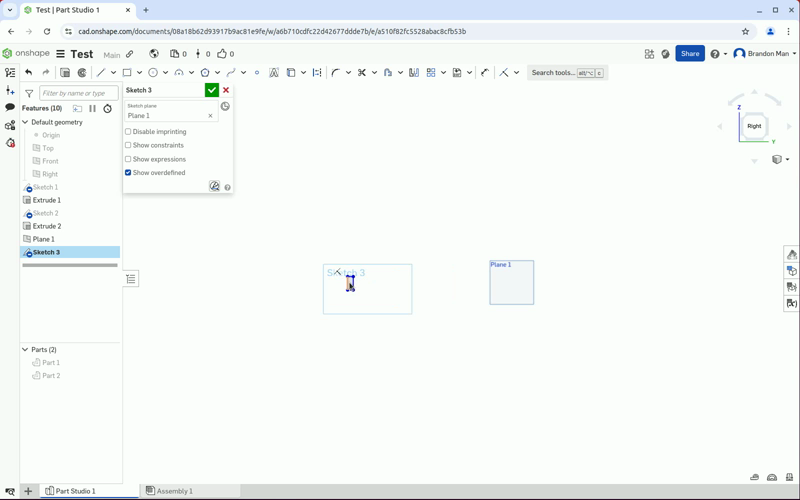
scroll(6)
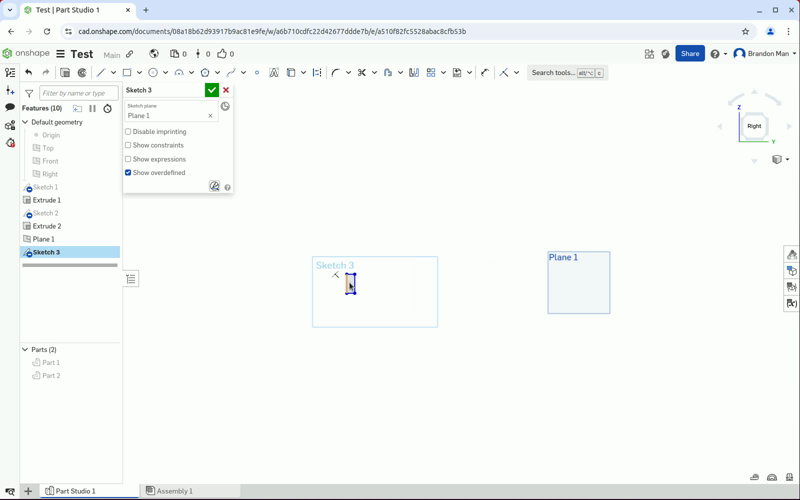
scroll(6)
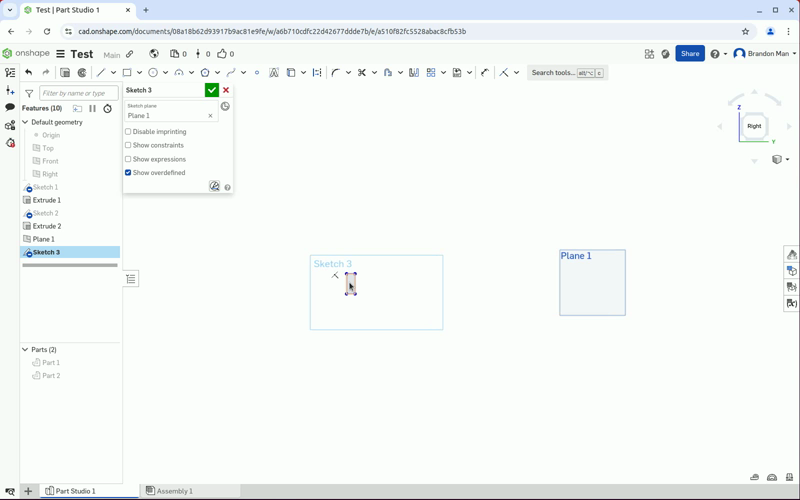
scroll(6)
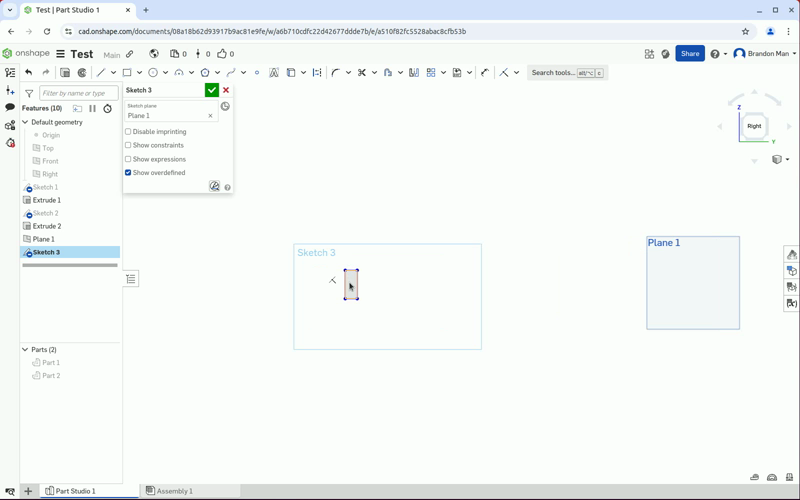
scroll(6)
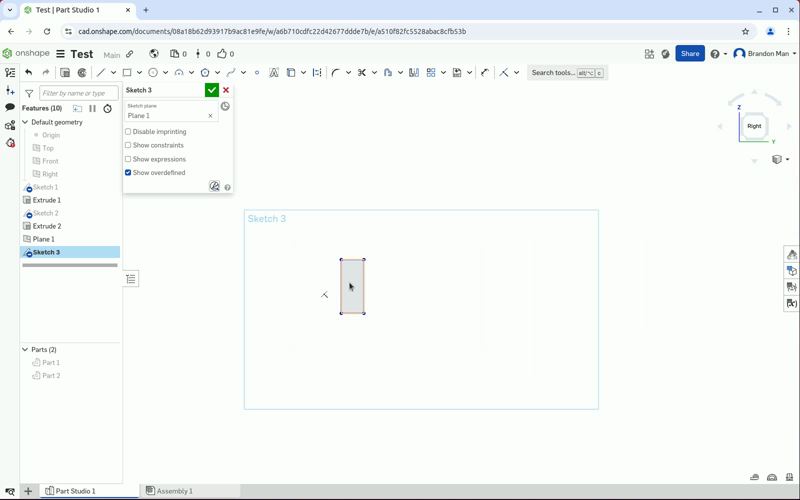
scroll(6)
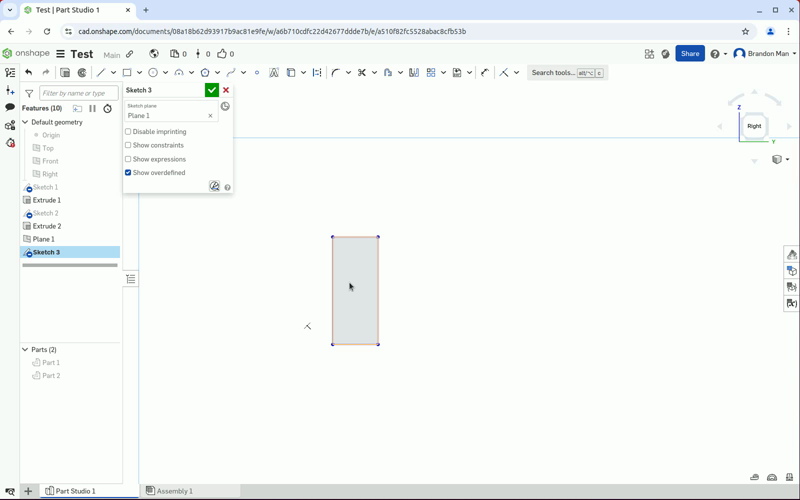
click(349, 282)
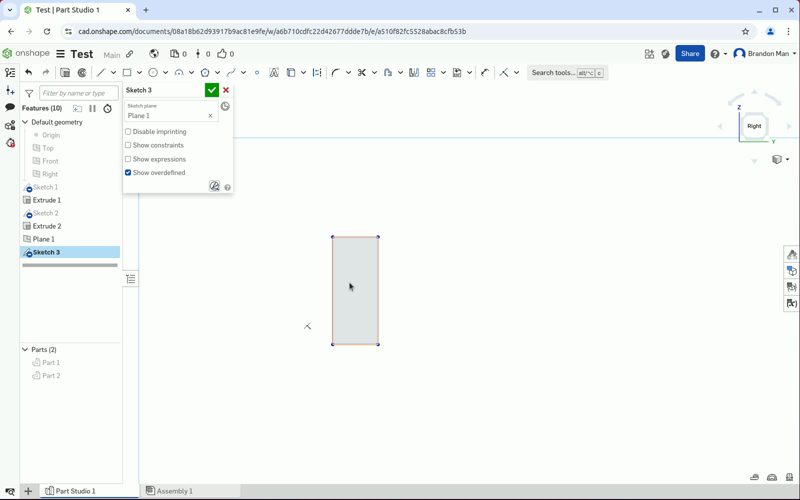
scroll(-6)
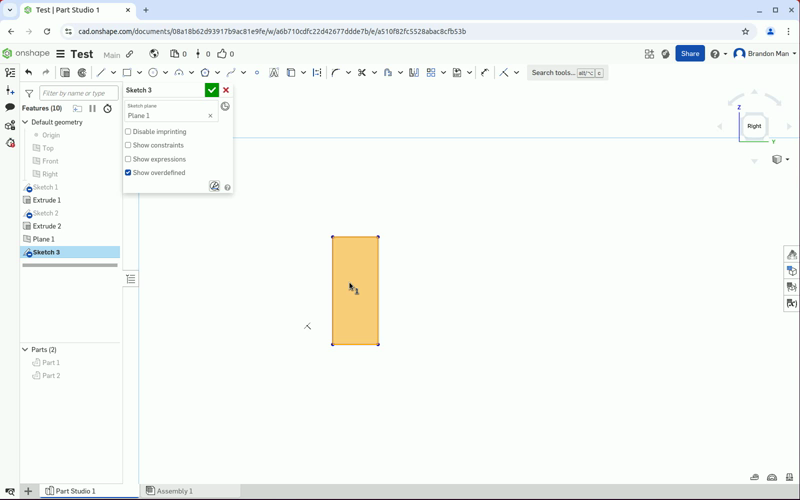
scroll(-6)
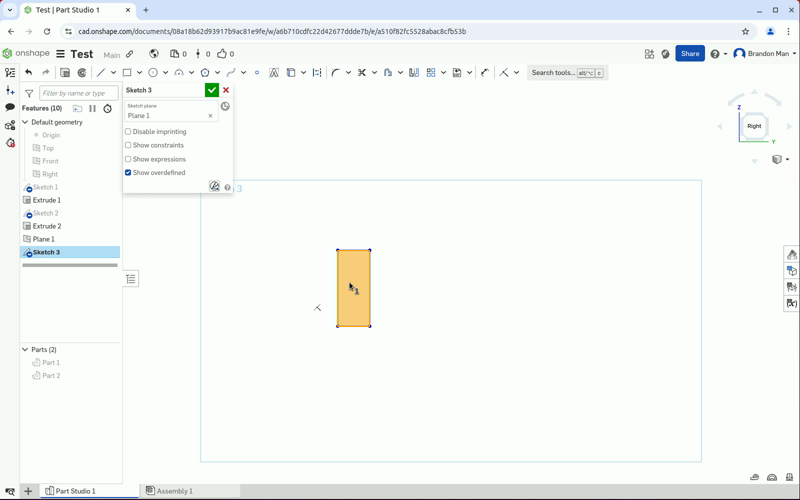
scroll(-6)
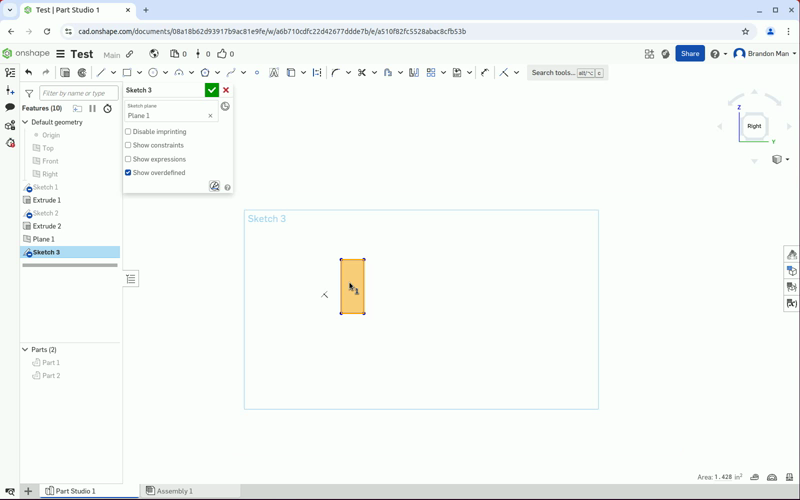
scroll(-6)
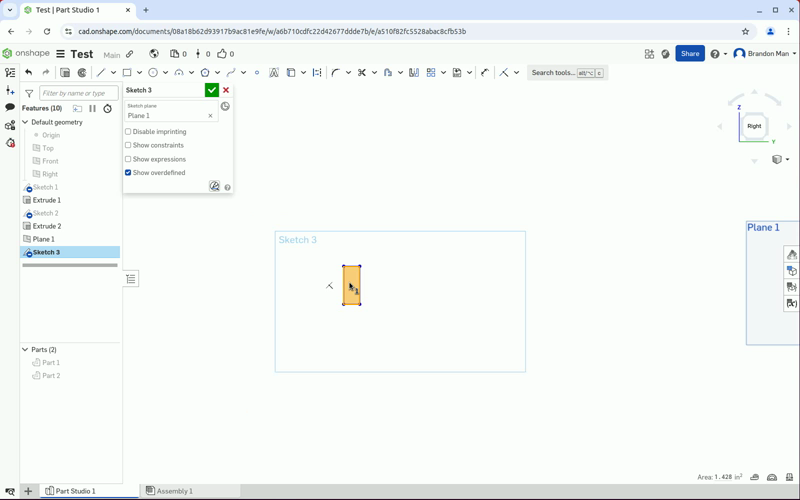
scroll(-6)
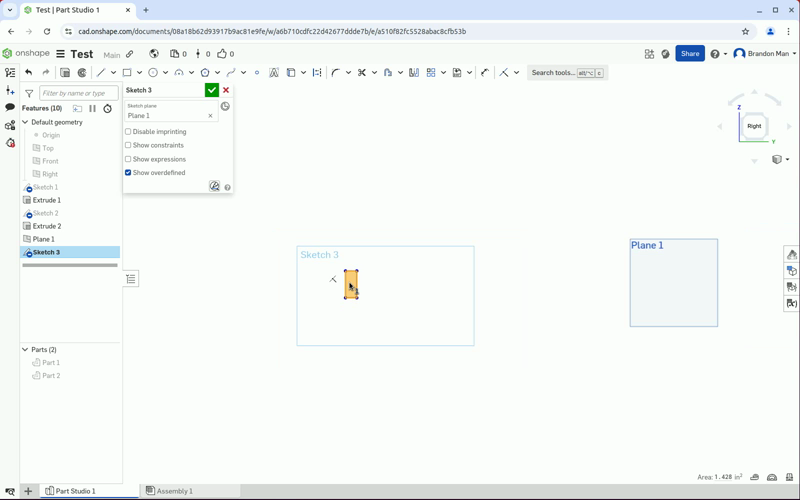
scroll(-6)
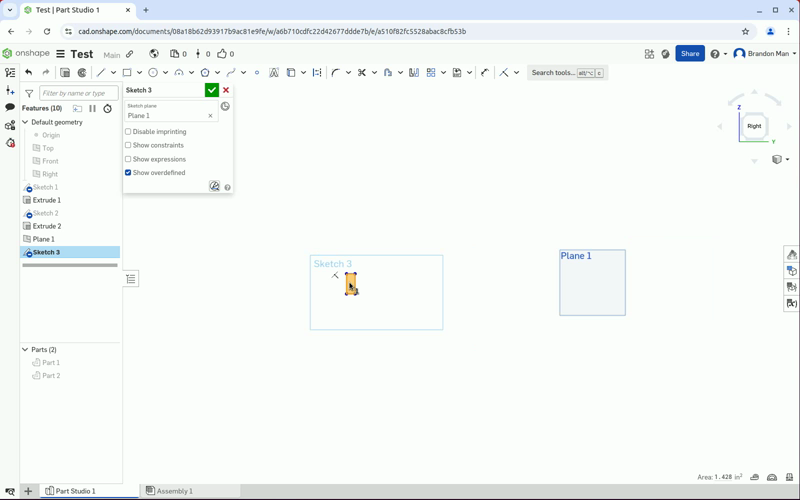
scroll(-6)
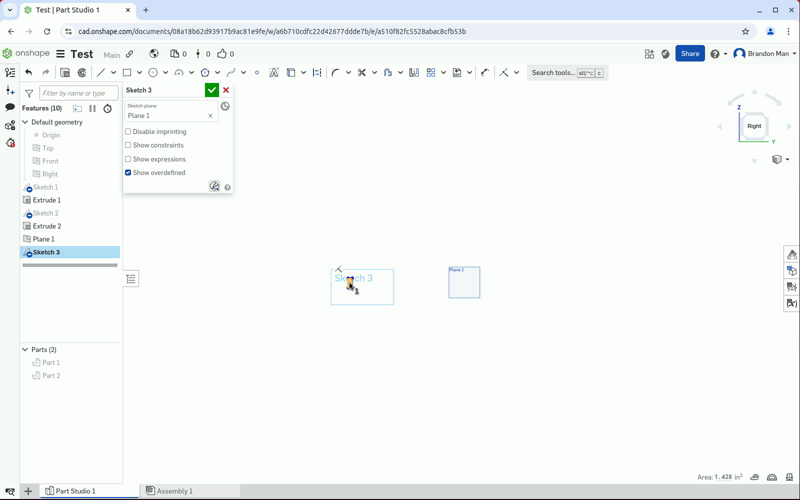
mouse_move(73, 352)
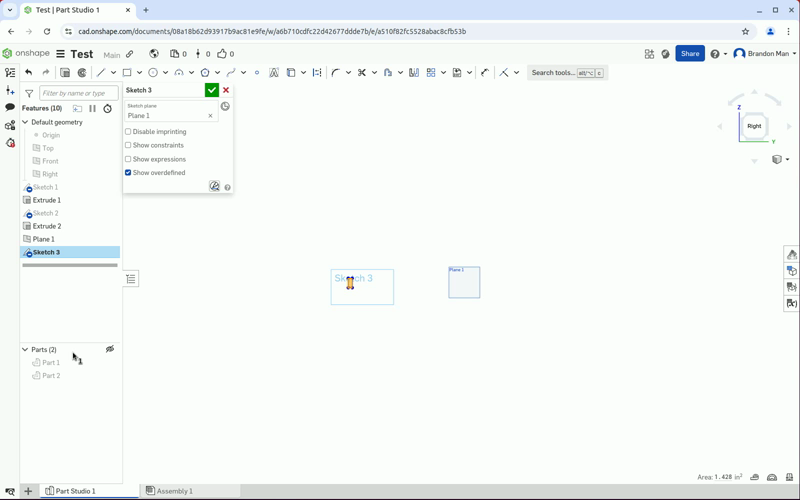
key(shift+y)
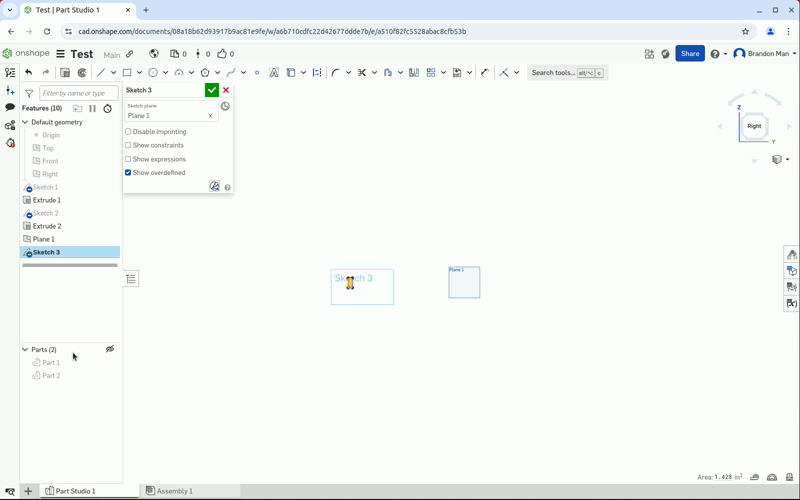
key(shift+e)
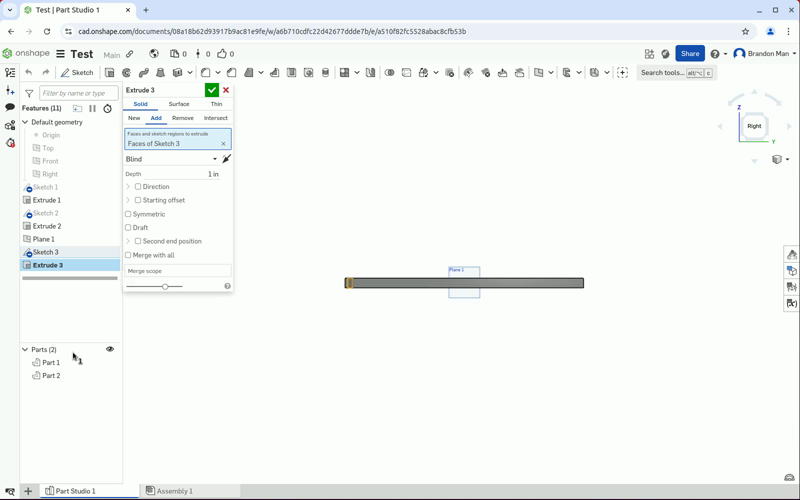
mouse_move(143, 106)
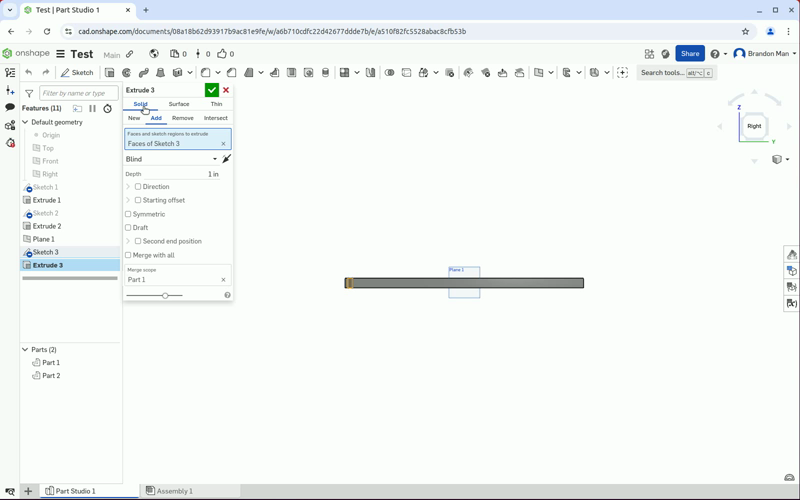
click(143, 106)
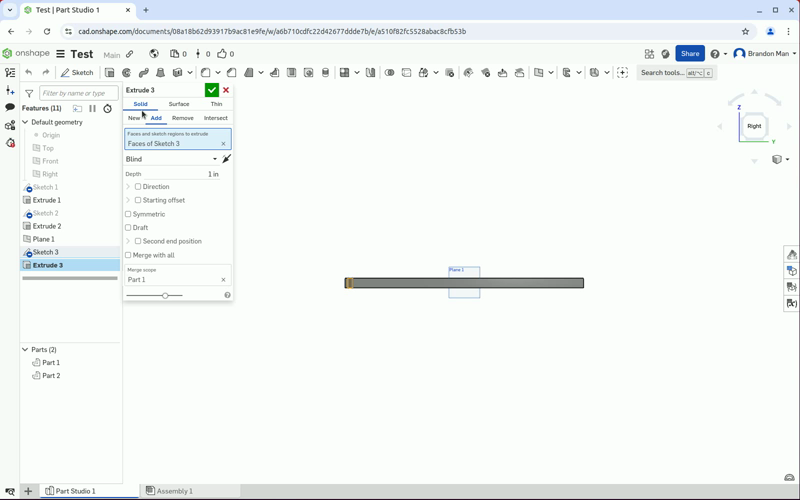
mouse_move(137, 120)
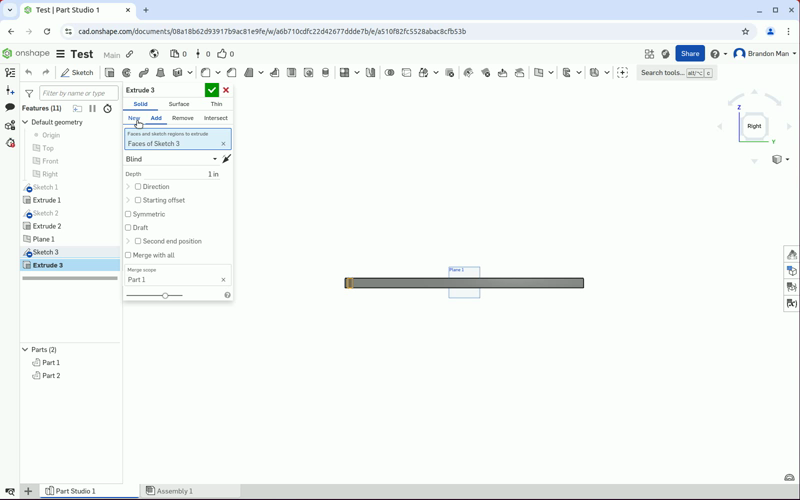
click(137, 120)
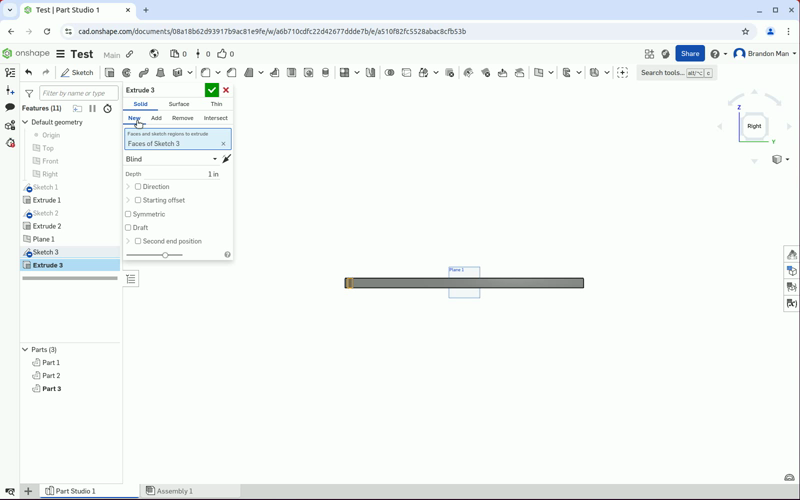
key(tab, 4)
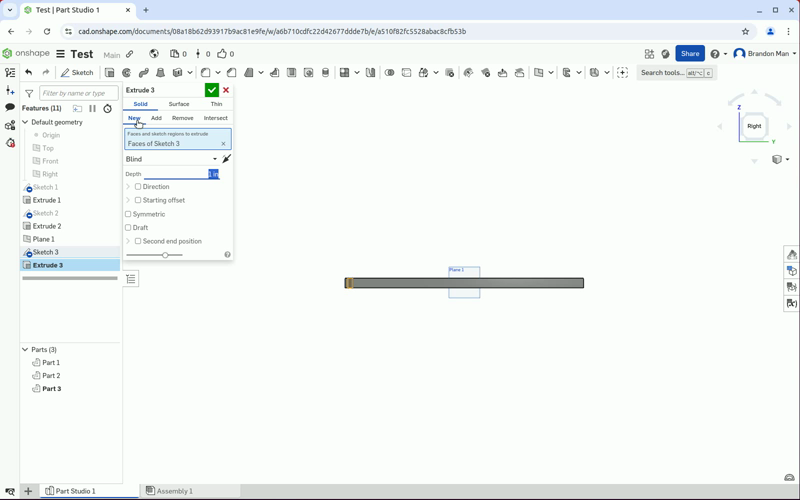
text(21.664)
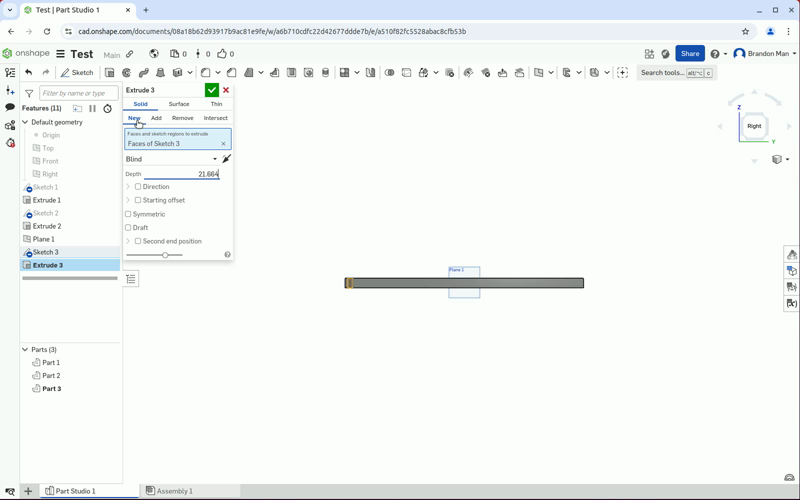
key(enter)
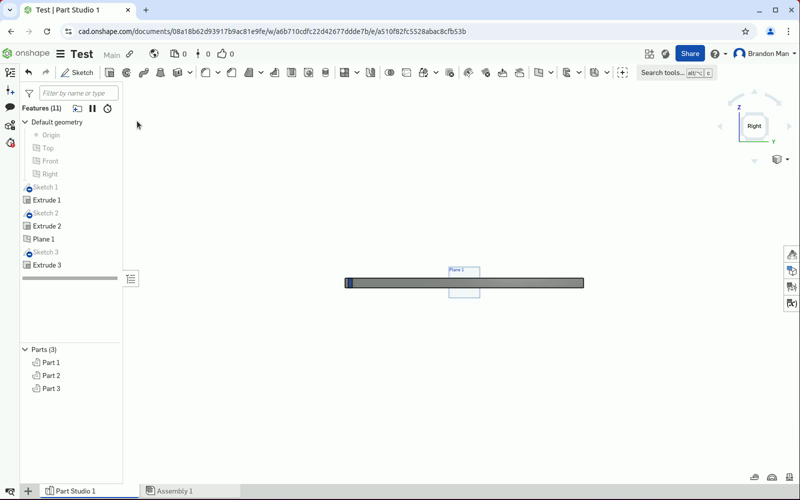
key(shift+h)
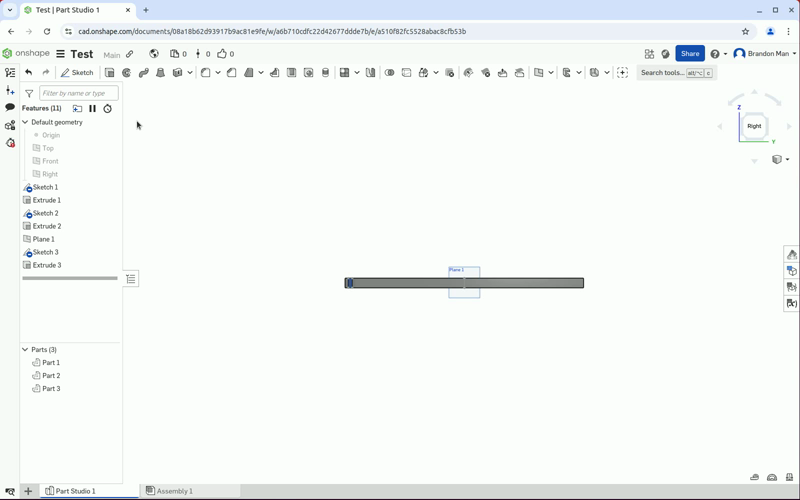
key(shift+h)
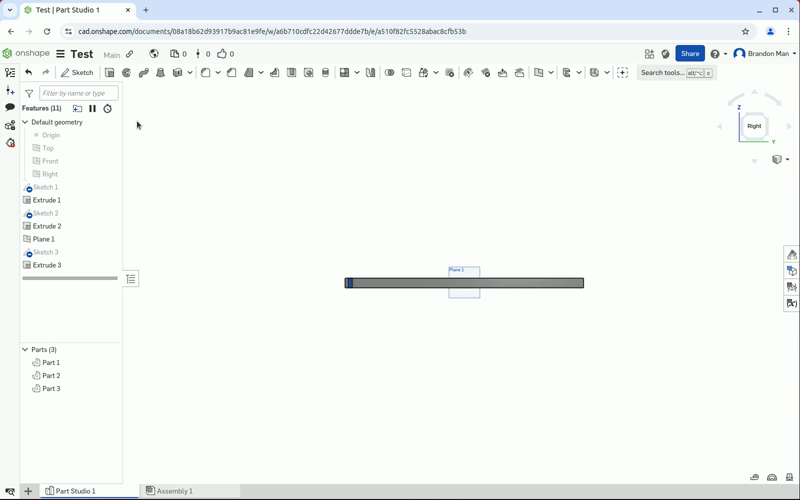
mouse_move(73, 189)
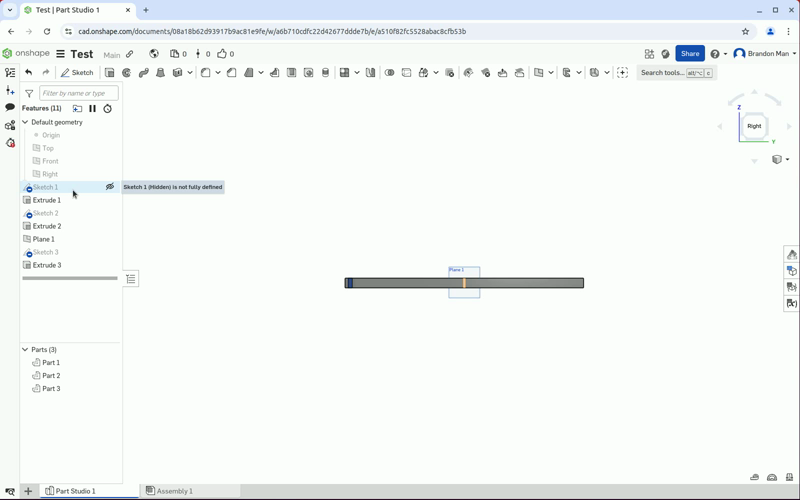
click(73, 189)
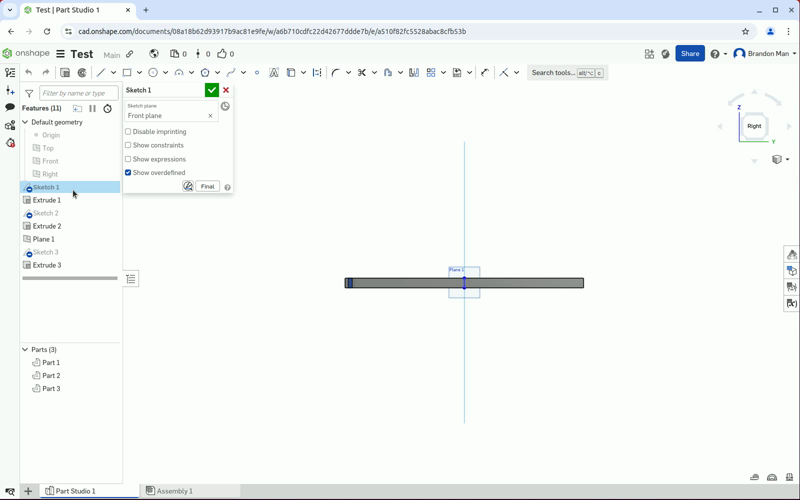
mouse_move(229, 92)
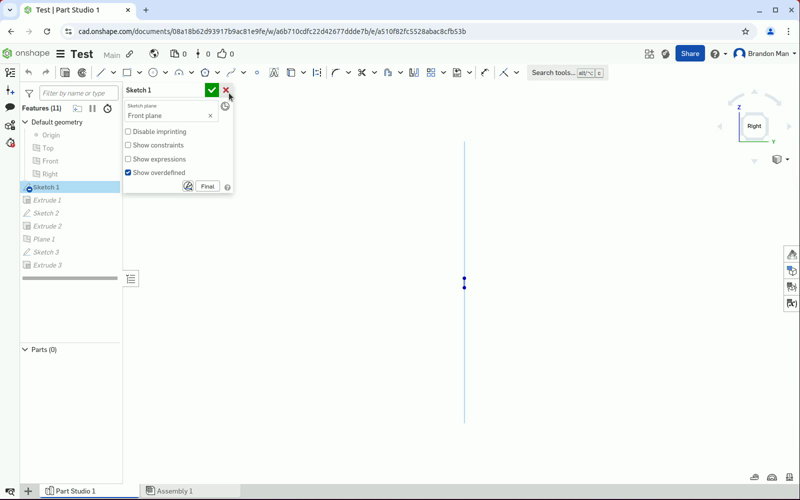
click(229, 92)
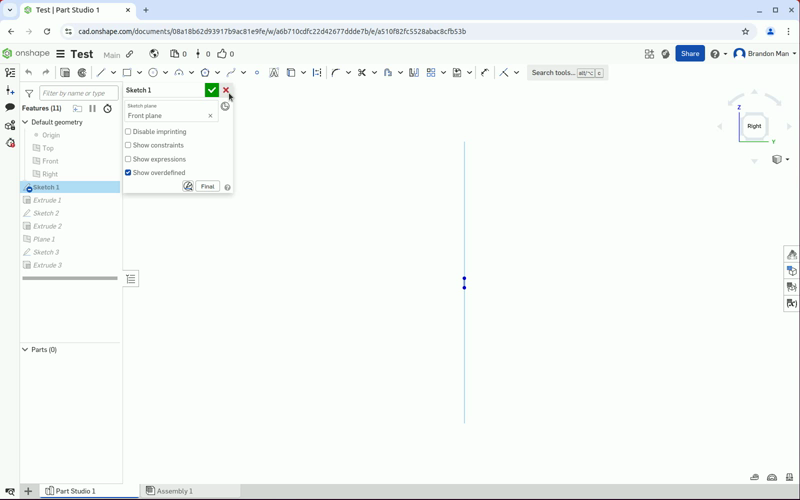
key(shift+s)
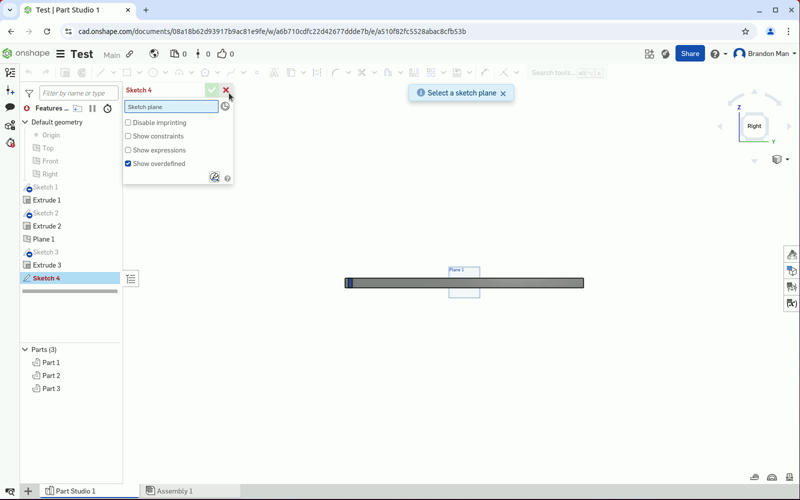
mouse_move(73, 241)
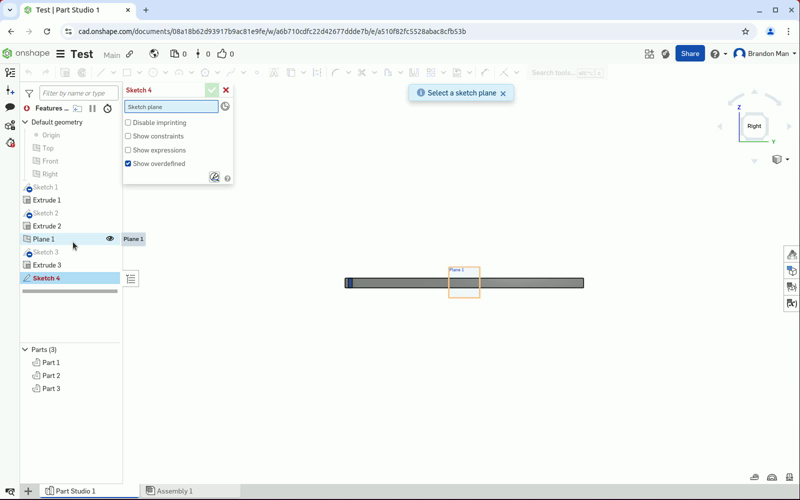
click(73, 241)
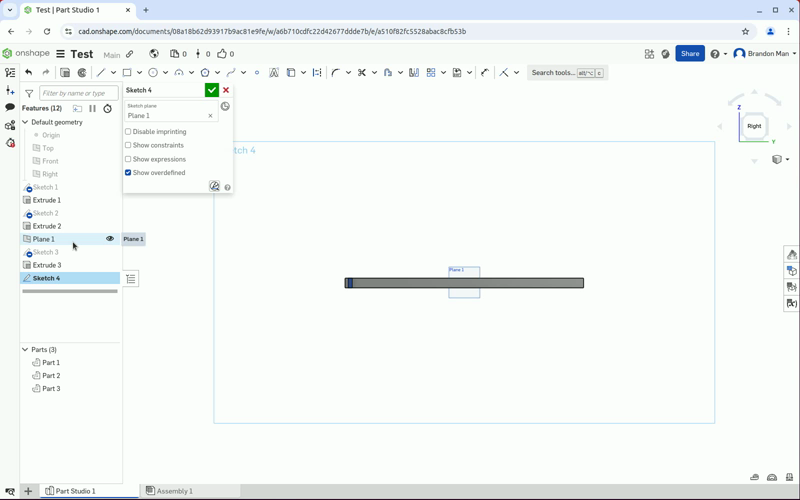
mouse_move(73, 352)
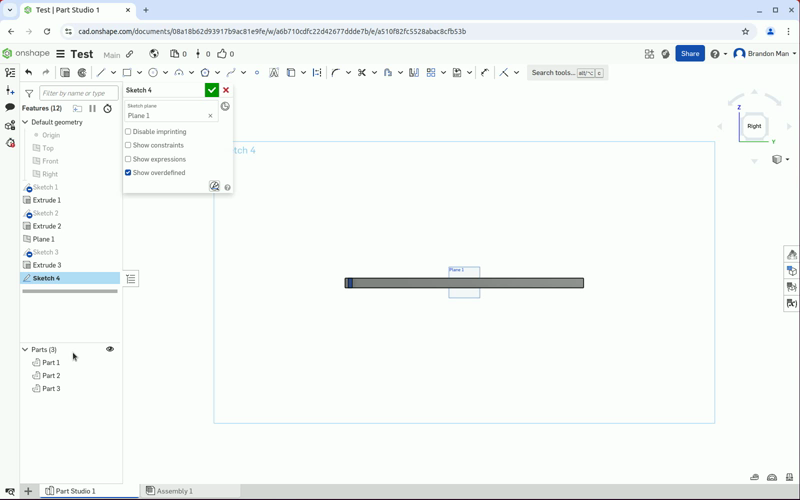
key(y)
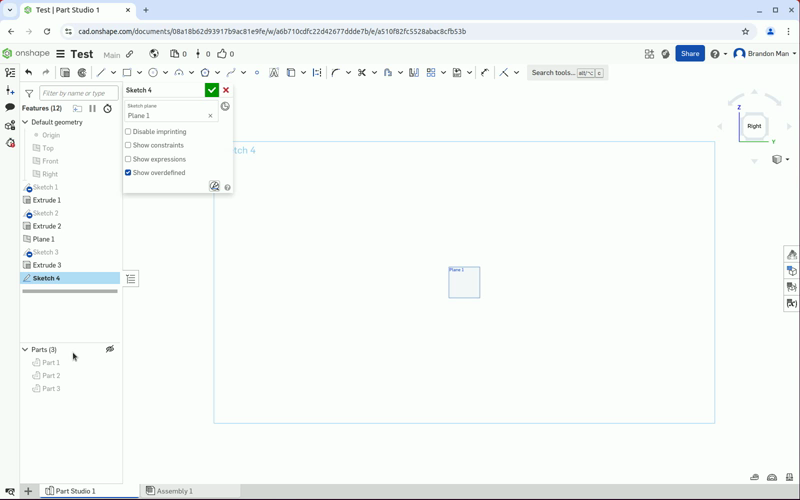
key(l)
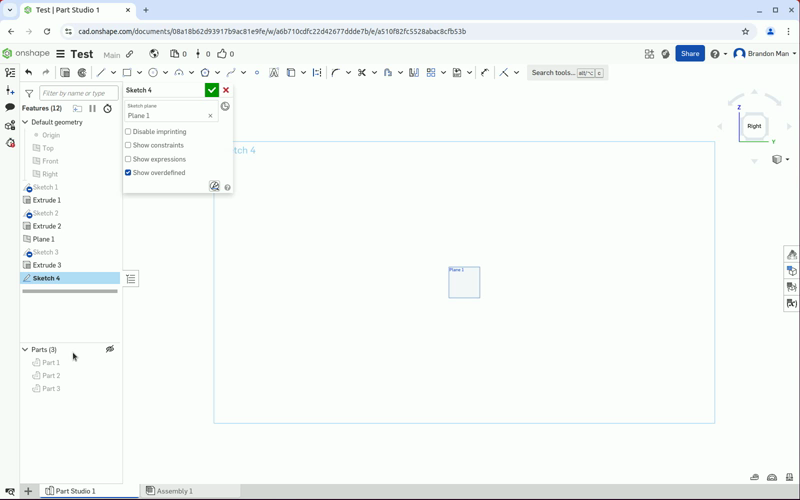
key_down(shift)
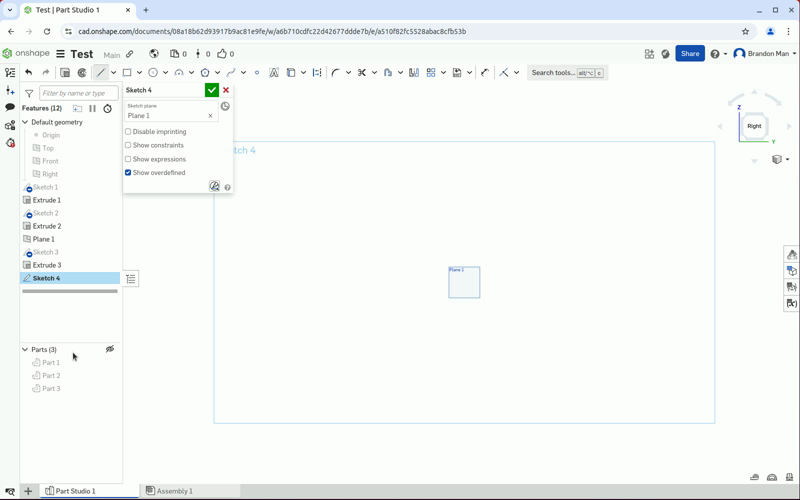
mouse_move(569, 287)
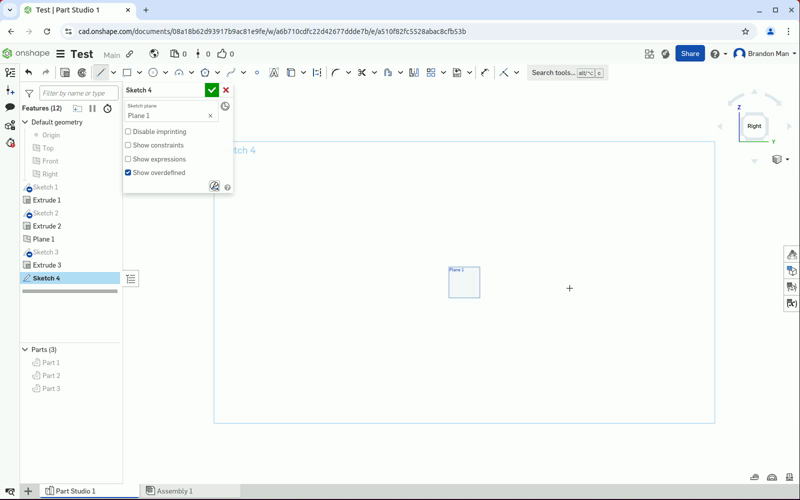
click(569, 287)
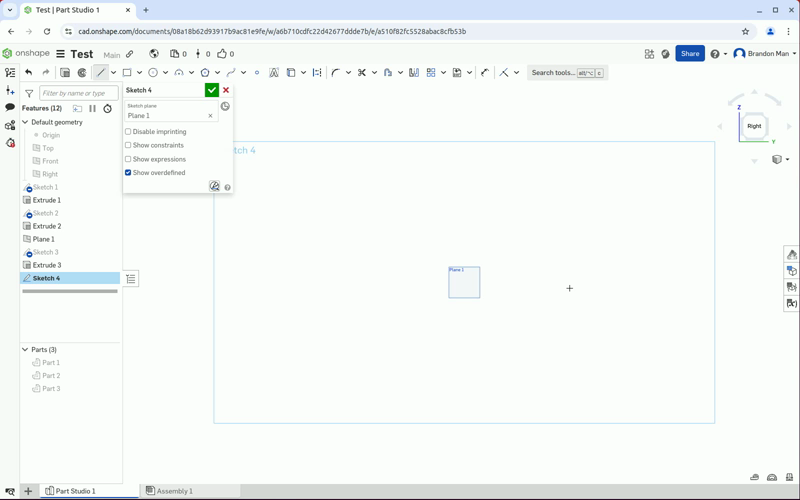
key_up(shift)
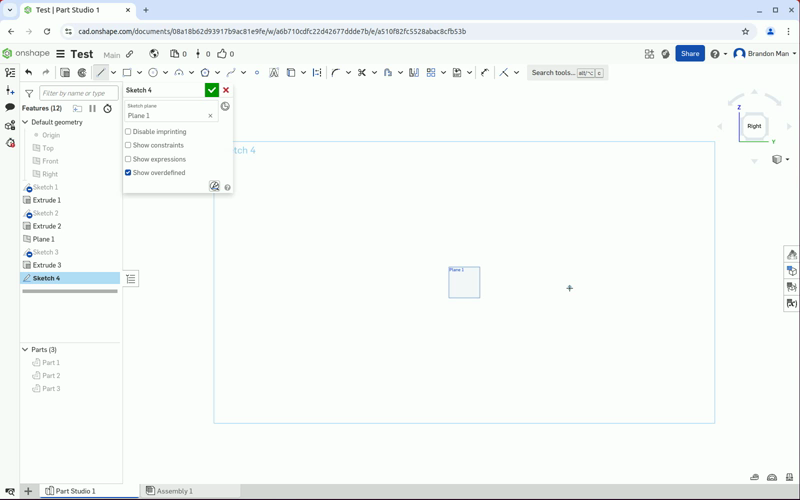
key_down(shift)
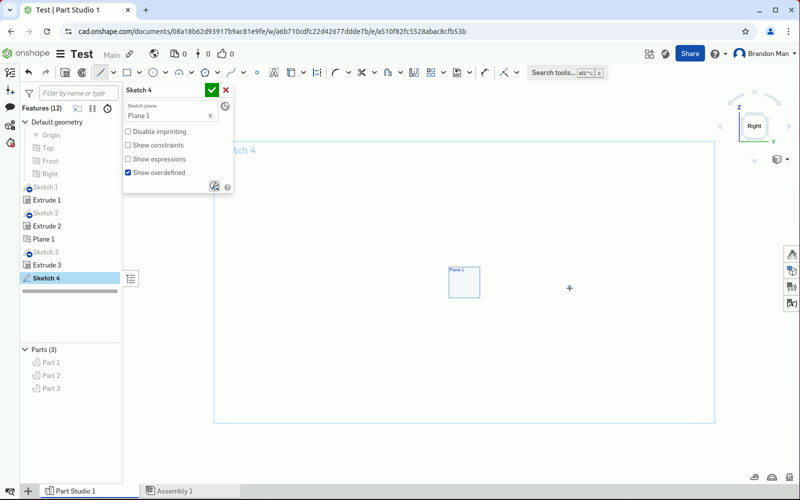
mouse_move(589, 287)
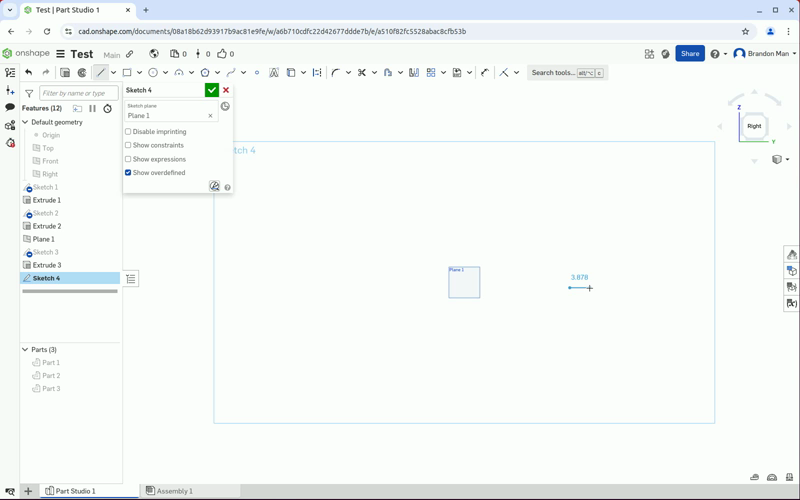
mouse_move(573, 287)
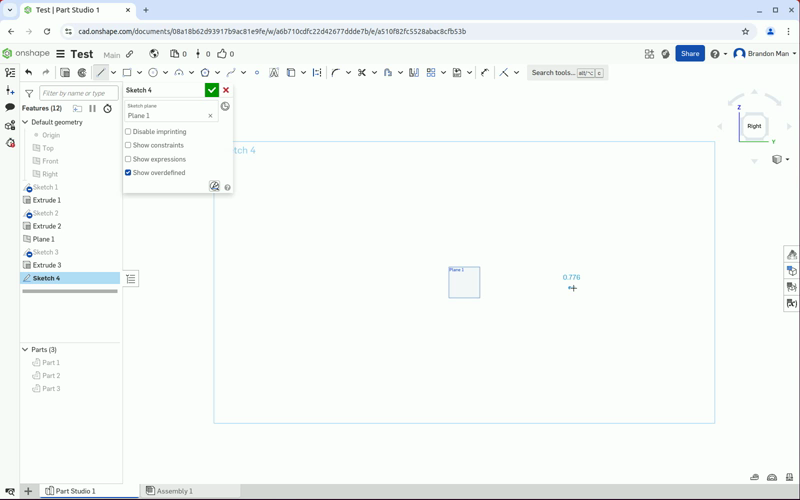
scroll(6)
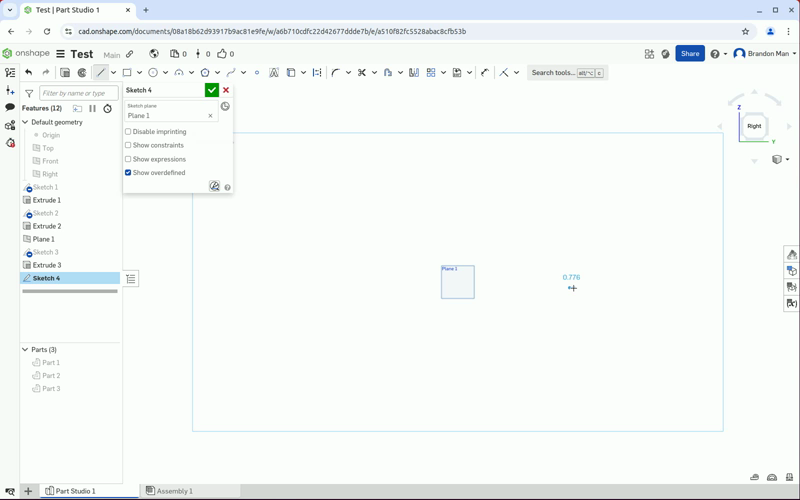
scroll(6)
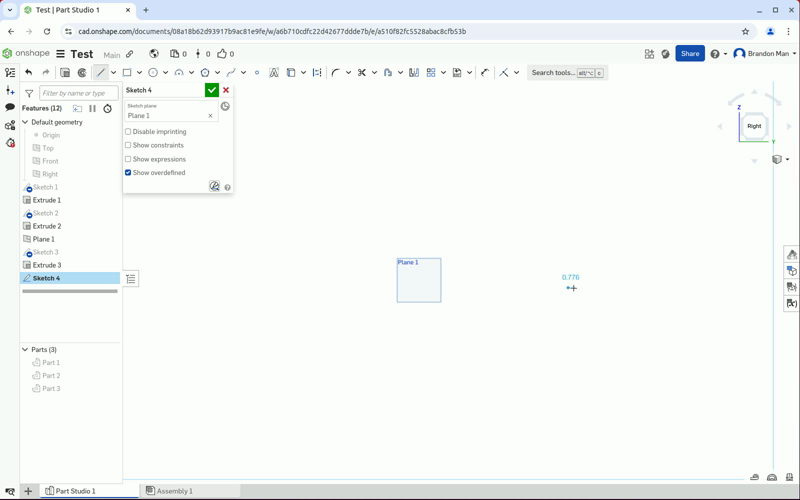
scroll(6)
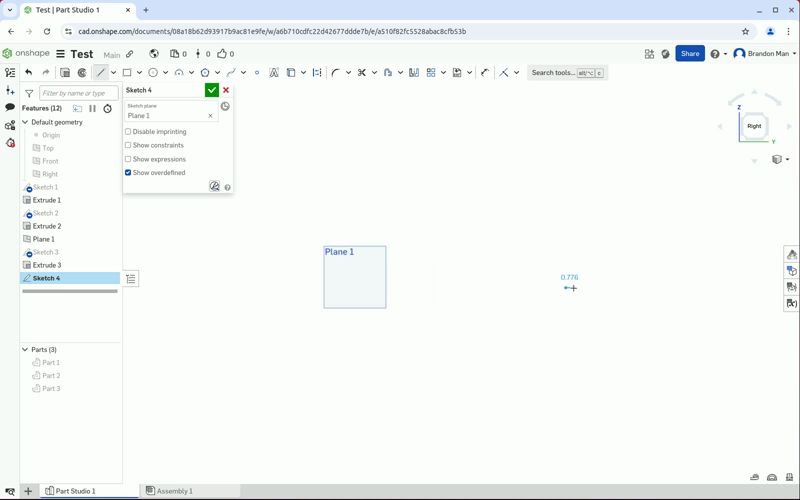
scroll(6)
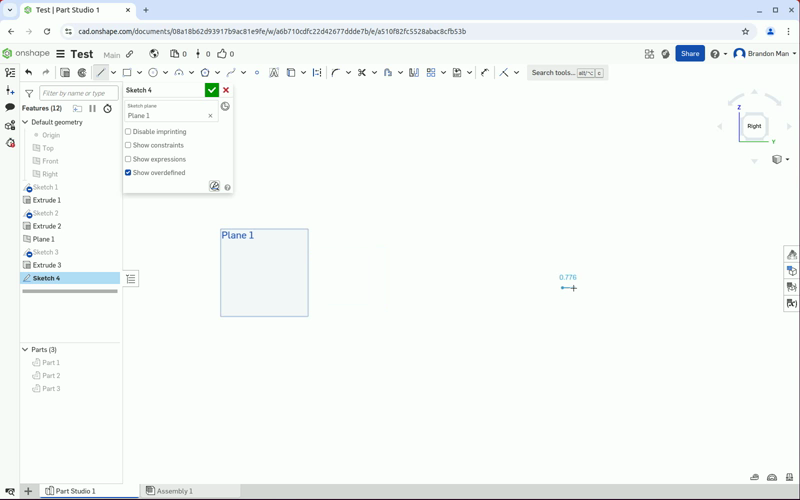
scroll(6)
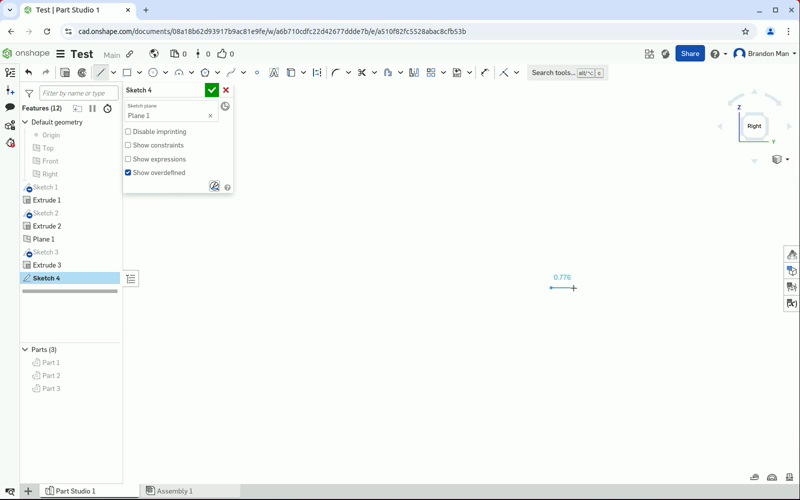
scroll(6)
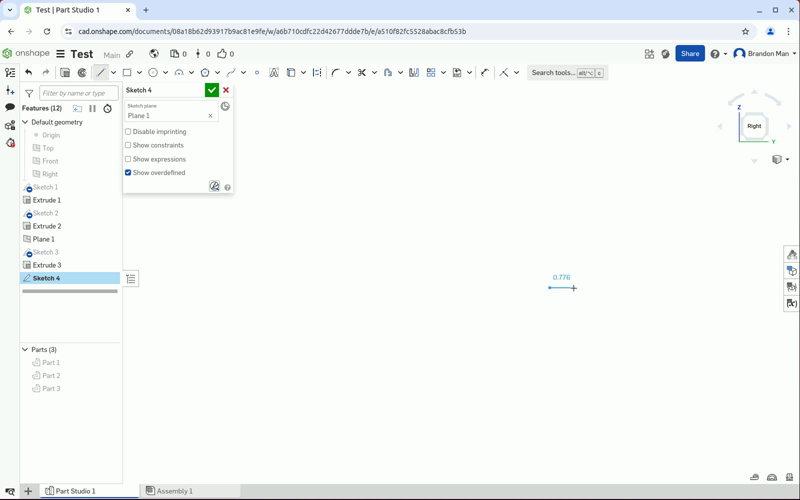
scroll(6)
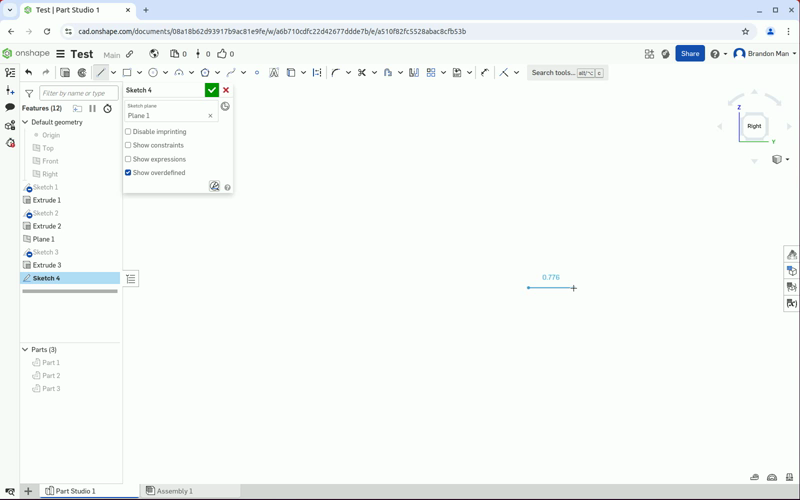
click(573, 287)
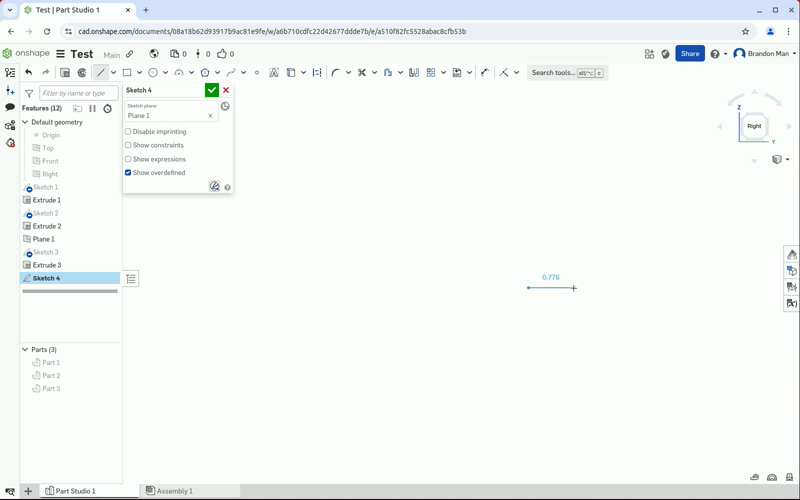
scroll(-6)
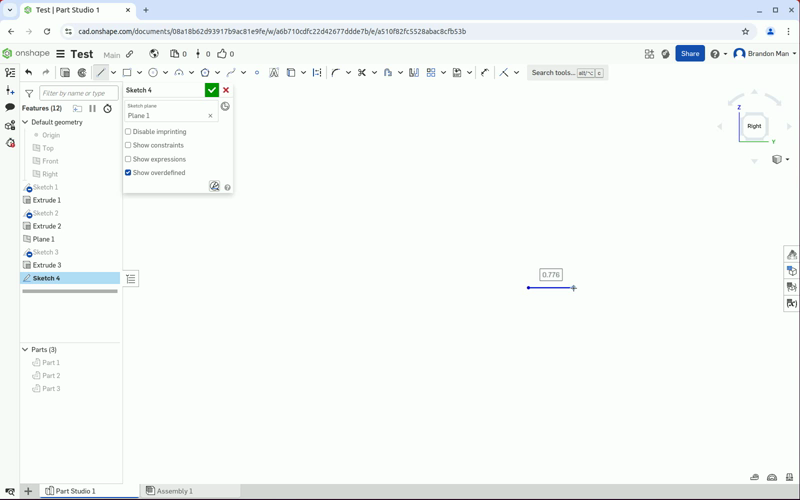
scroll(-6)
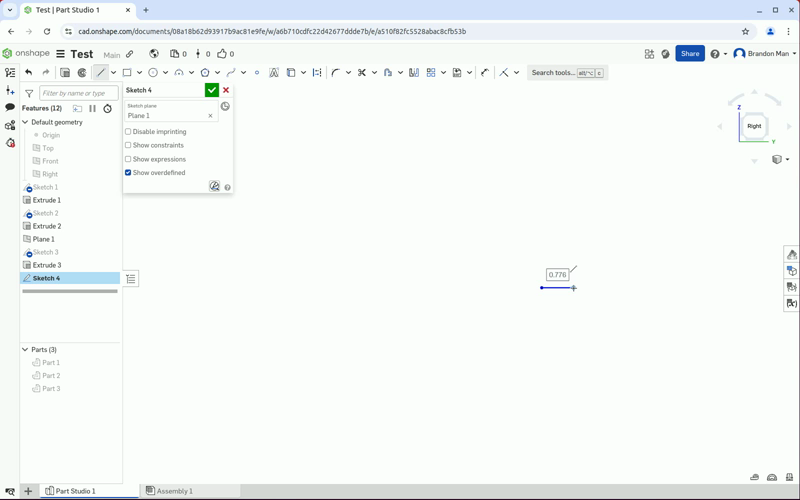
scroll(-6)
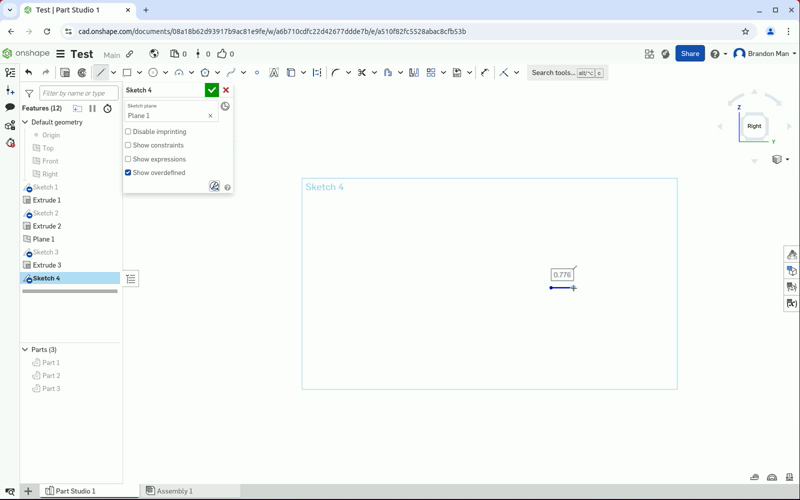
scroll(-6)
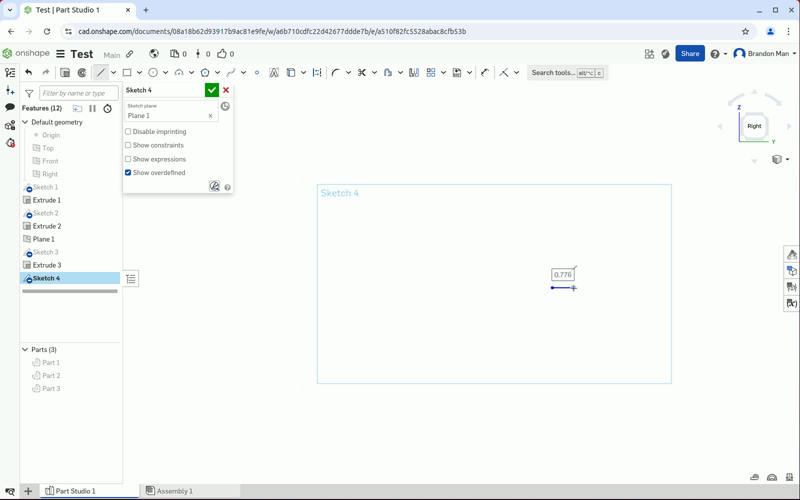
scroll(-6)
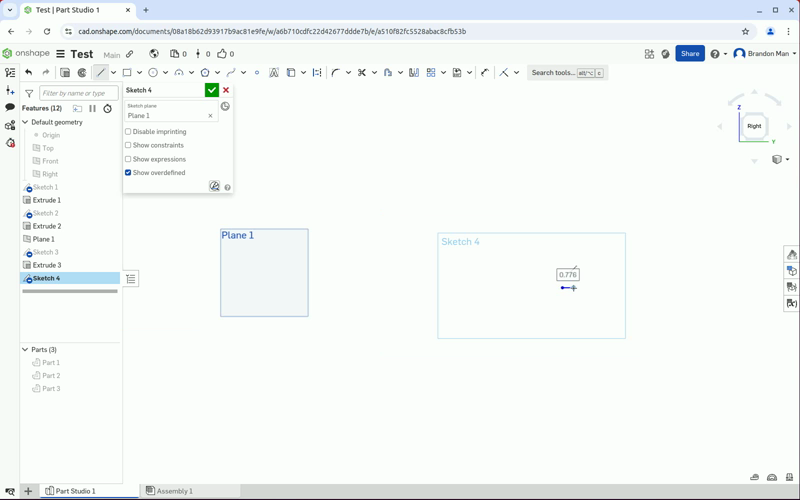
scroll(-6)
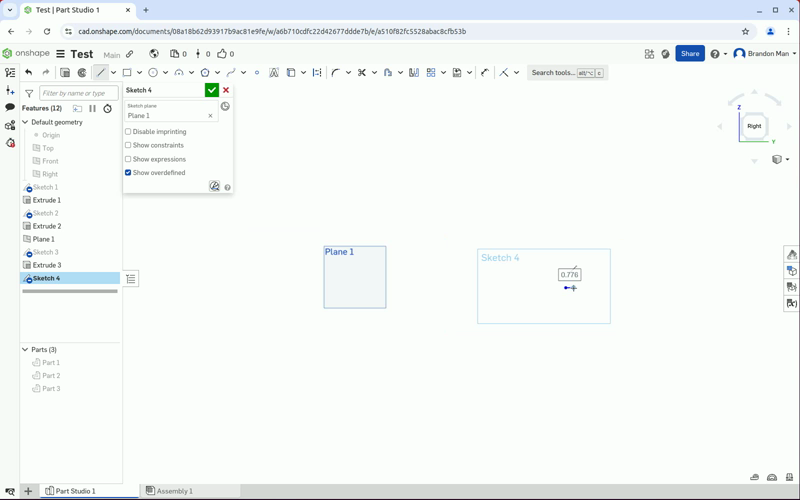
scroll(-6)
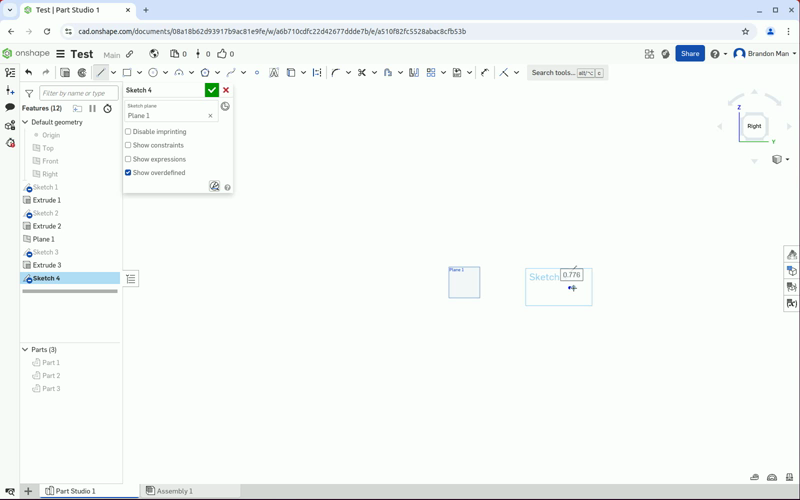
key_up(shift)
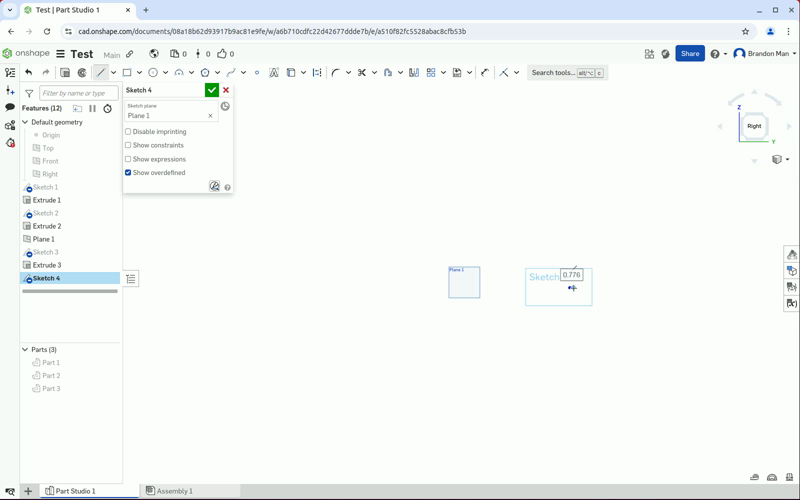
key_down(shift)
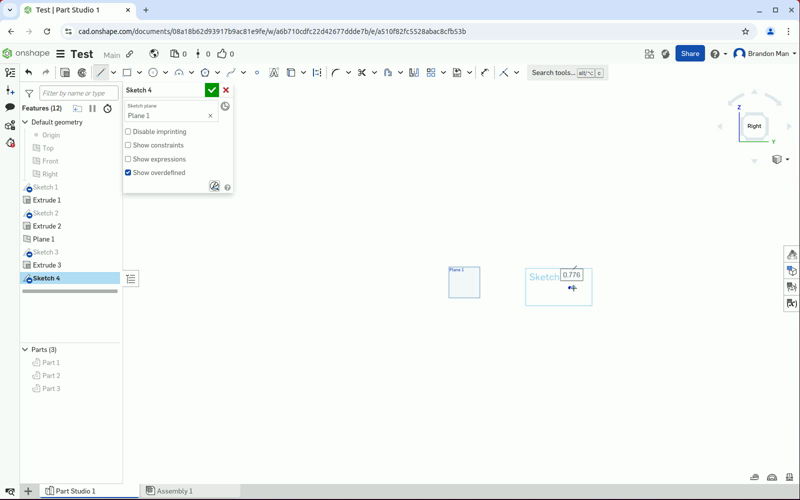
mouse_move(589, 287)
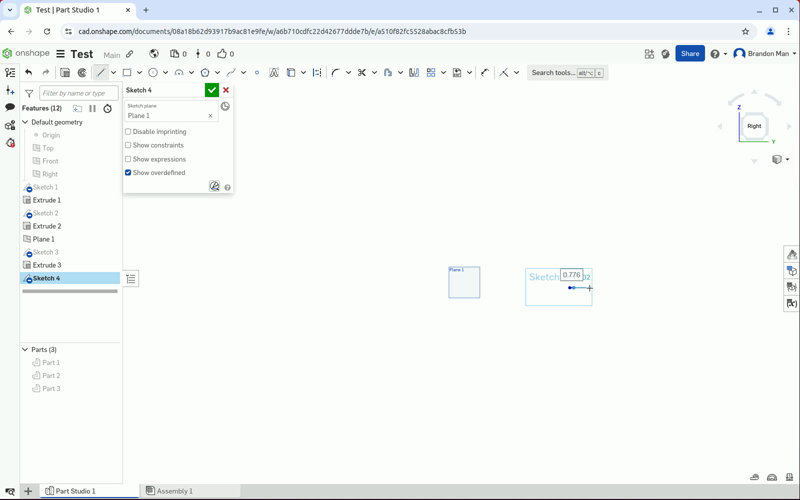
mouse_move(573, 278)
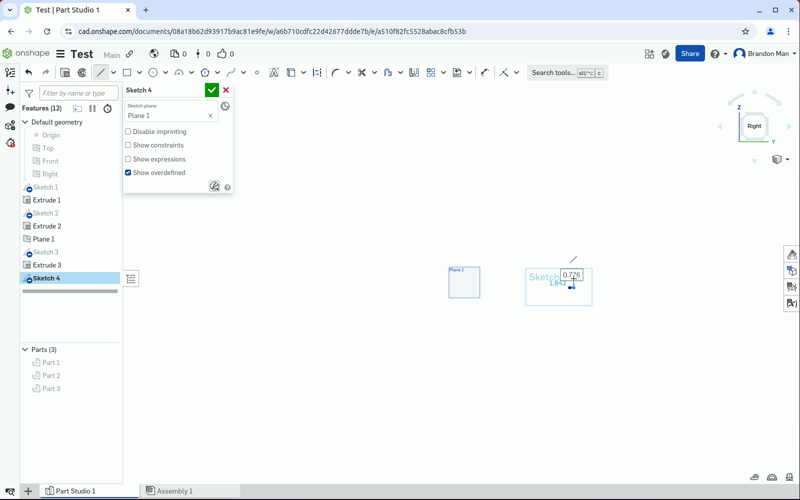
click(573, 278)
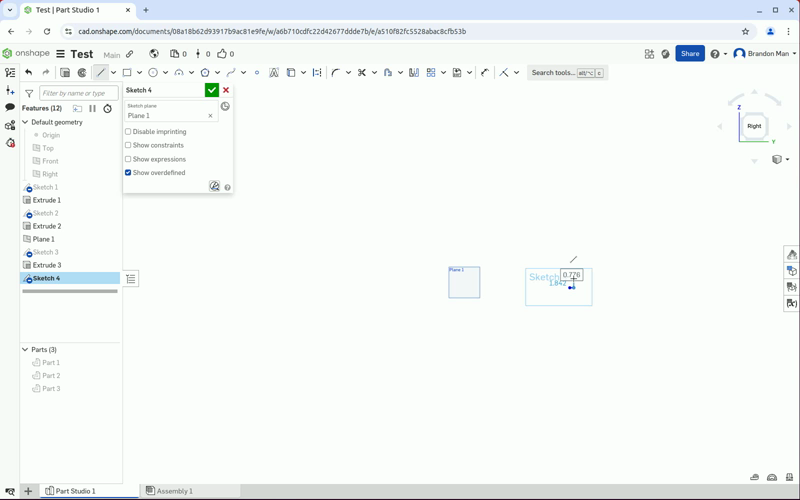
key_up(shift)
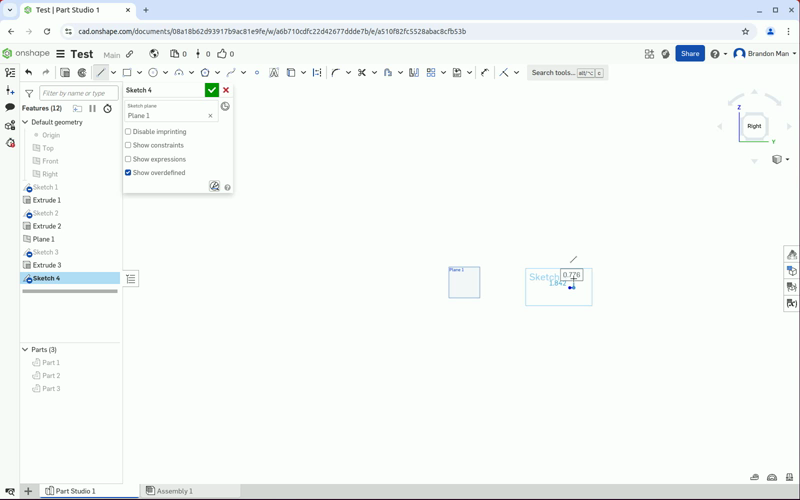
key_down(shift)
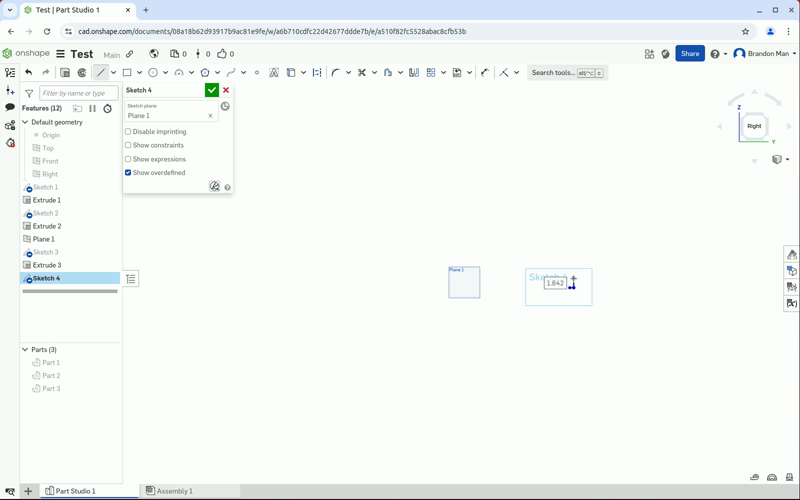
mouse_move(589, 278)
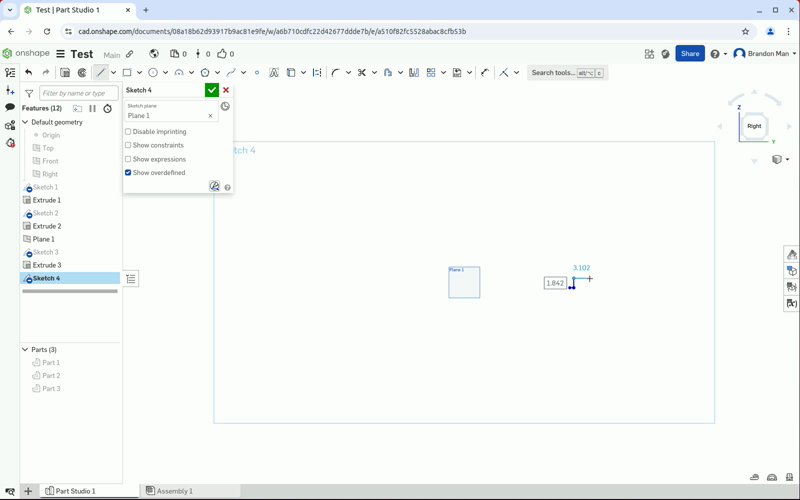
mouse_move(569, 278)
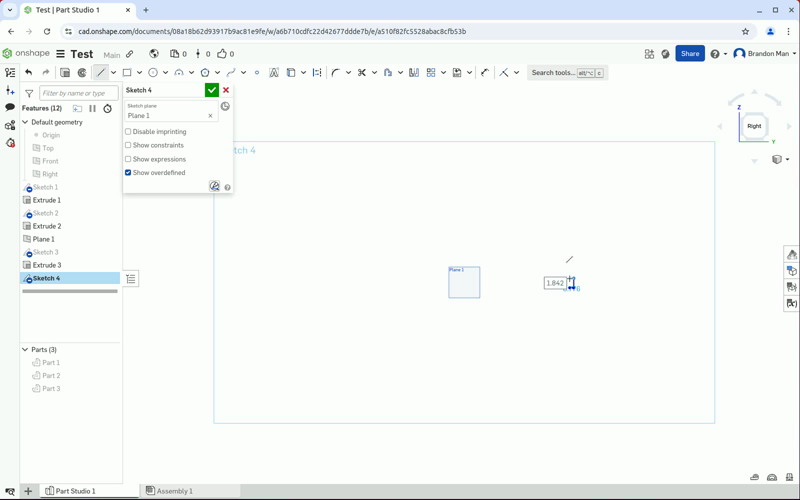
scroll(6)
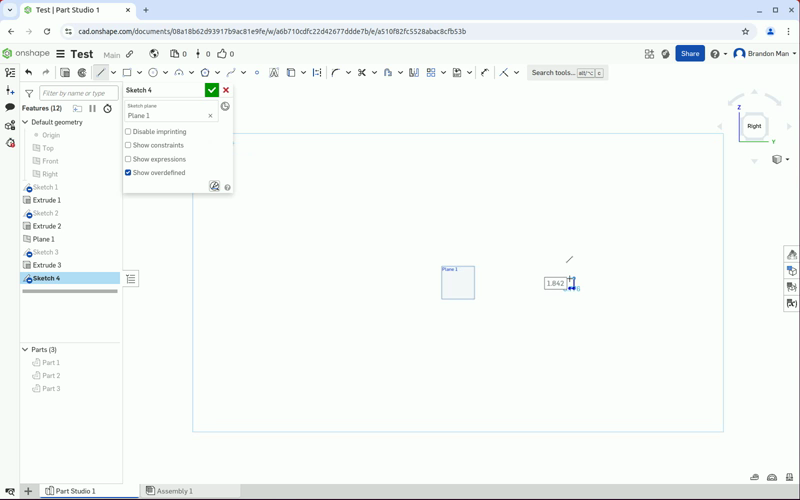
scroll(6)
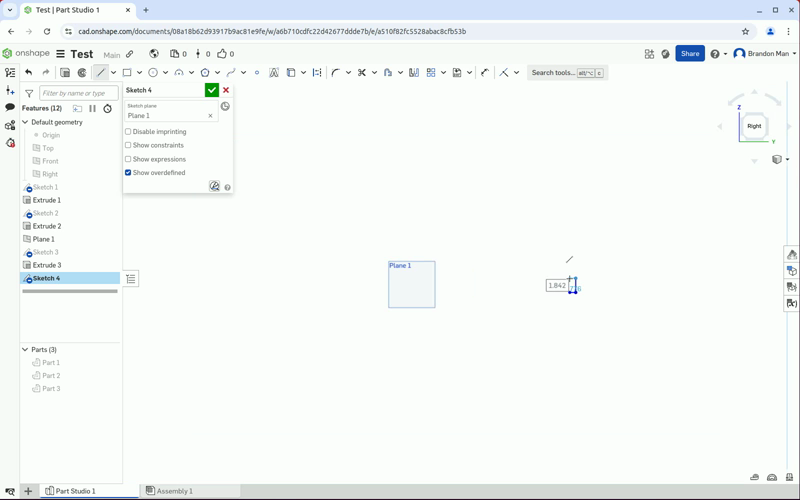
scroll(6)
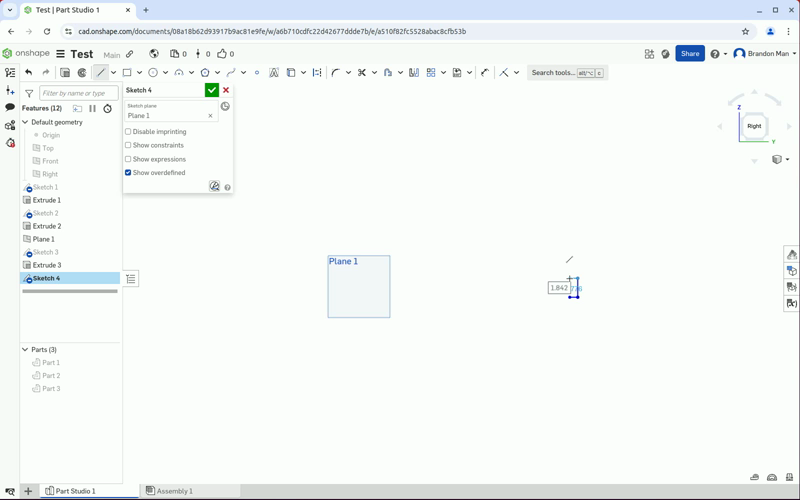
scroll(6)
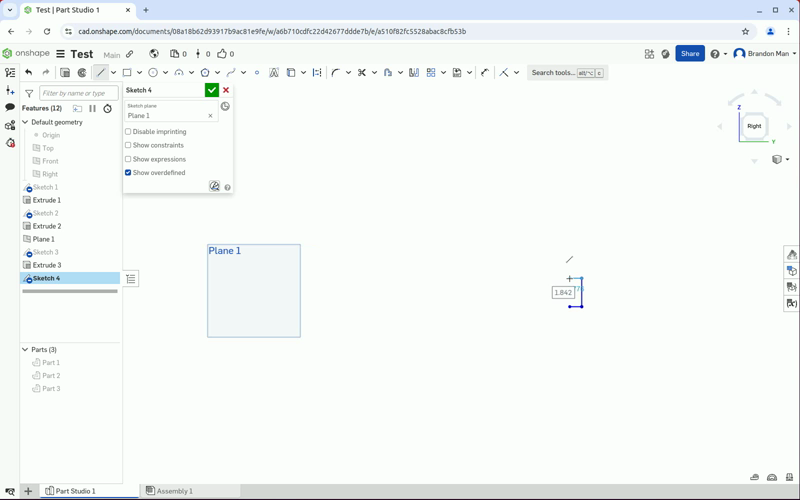
scroll(6)
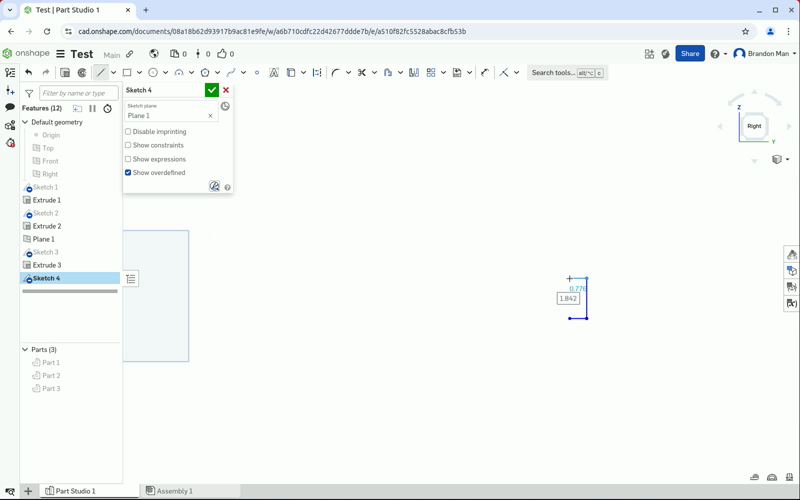
scroll(6)
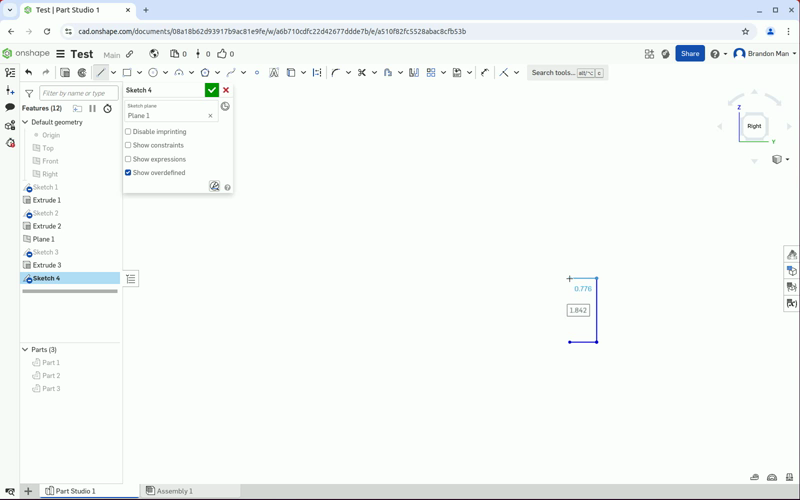
scroll(6)
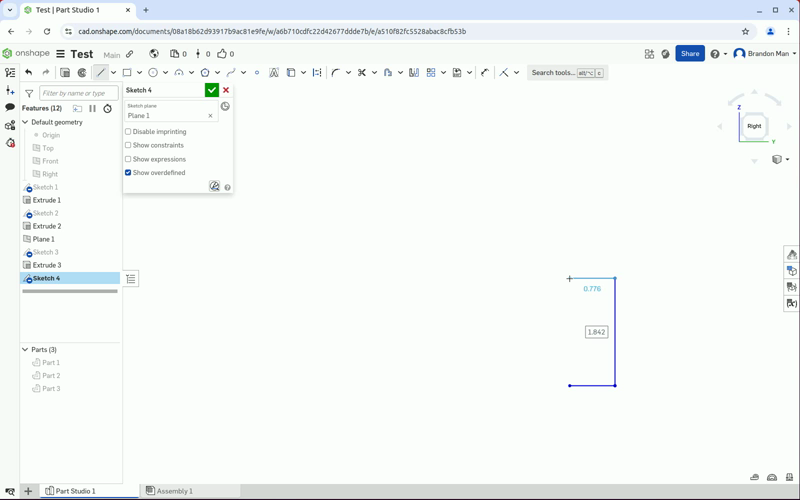
click(569, 278)
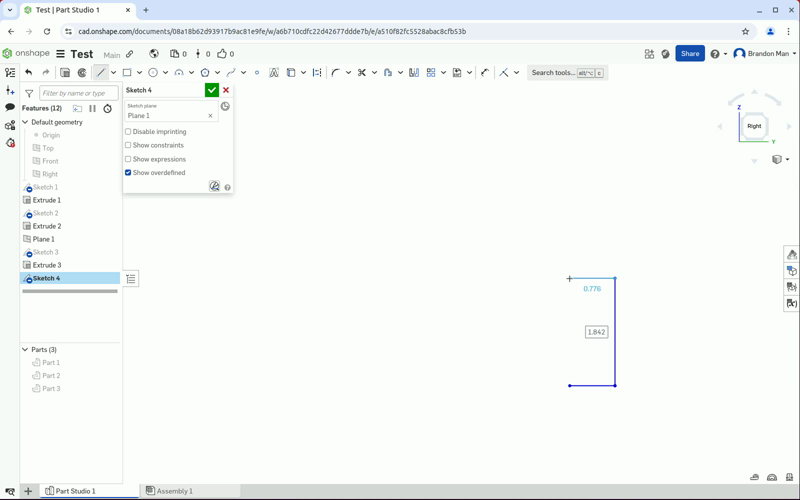
scroll(-6)
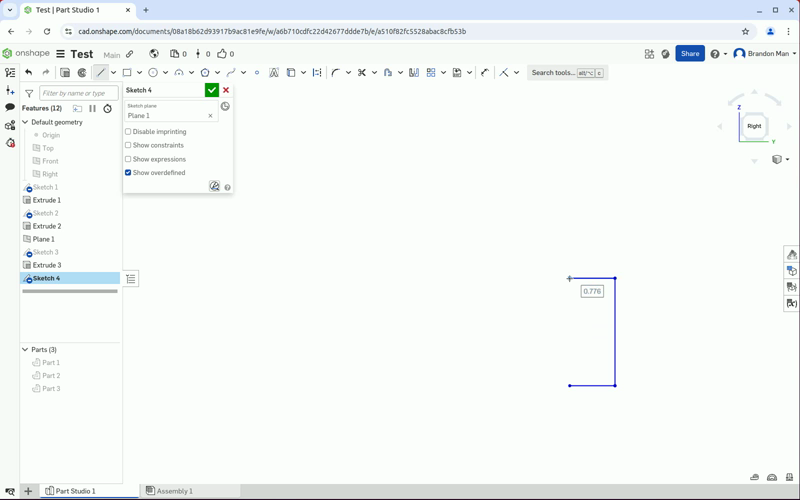
scroll(-6)
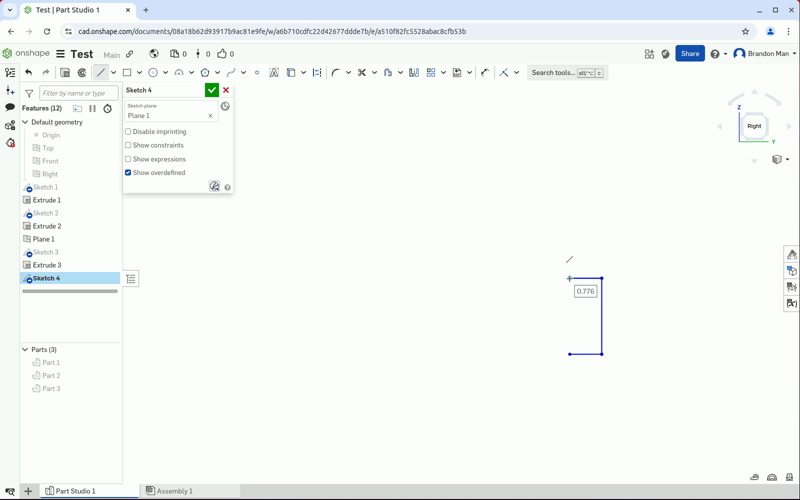
scroll(-6)
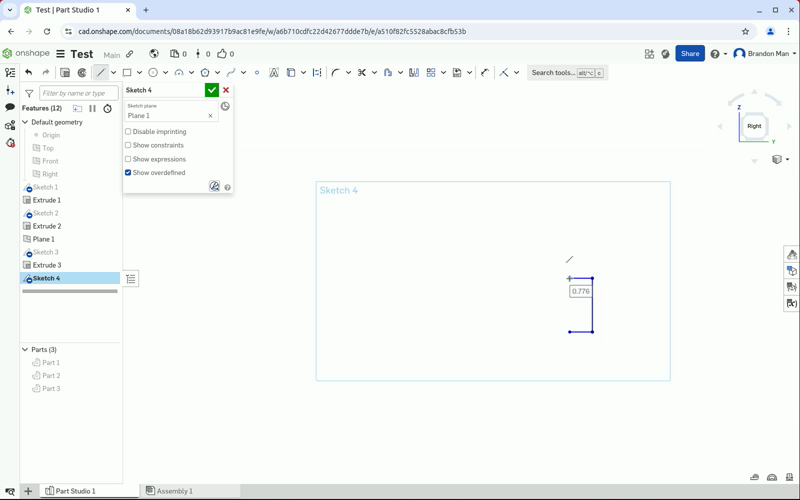
scroll(-6)
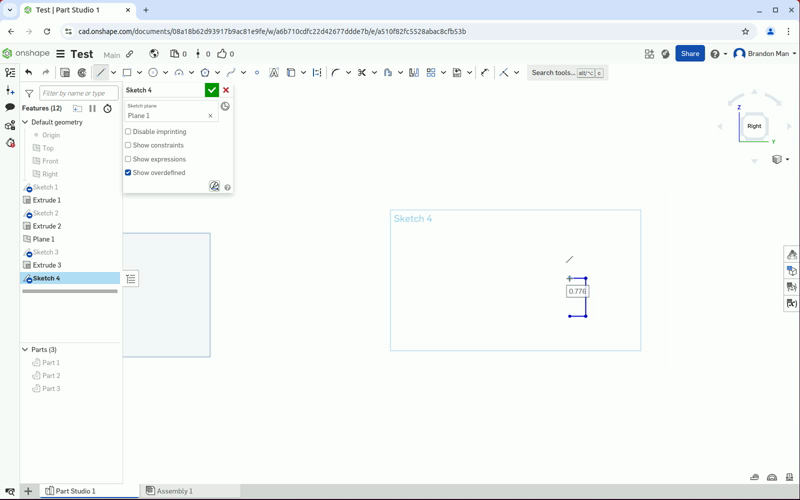
scroll(-6)
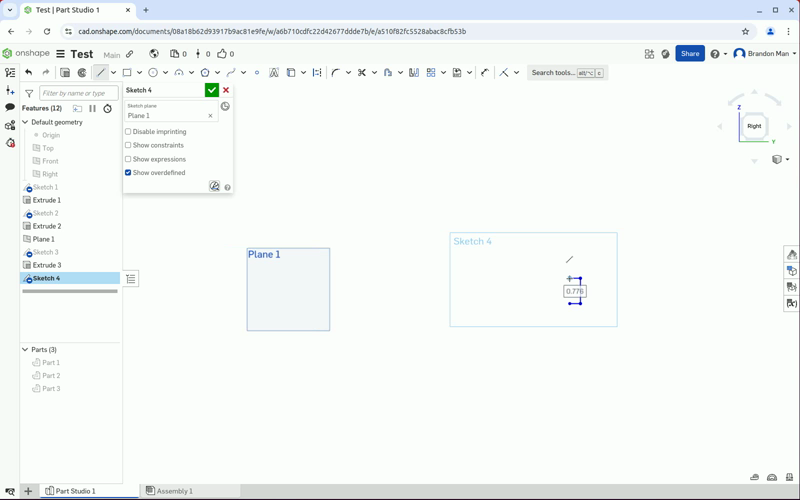
scroll(-6)
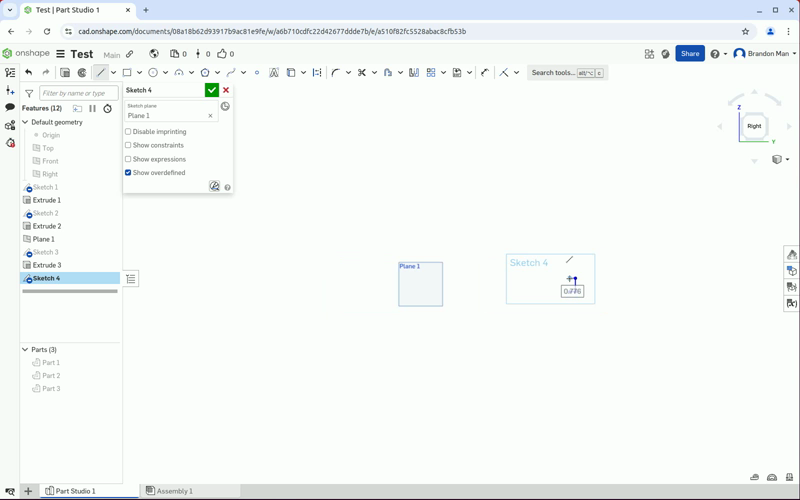
scroll(-6)
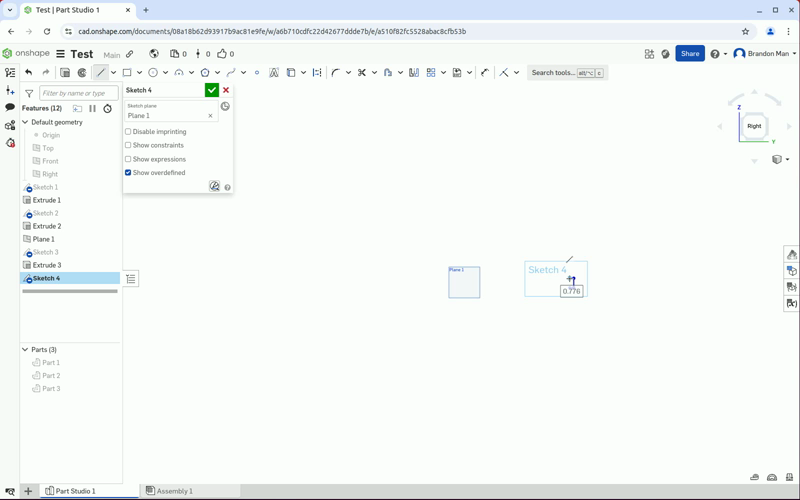
key_up(shift)
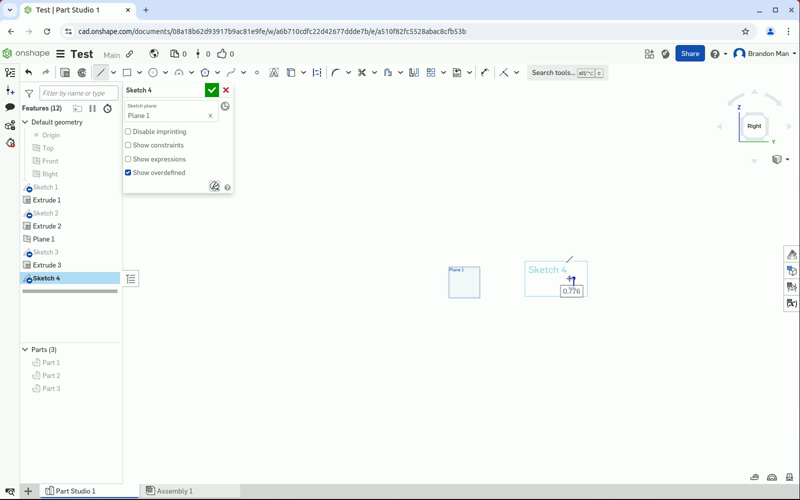
mouse_move(589, 278)
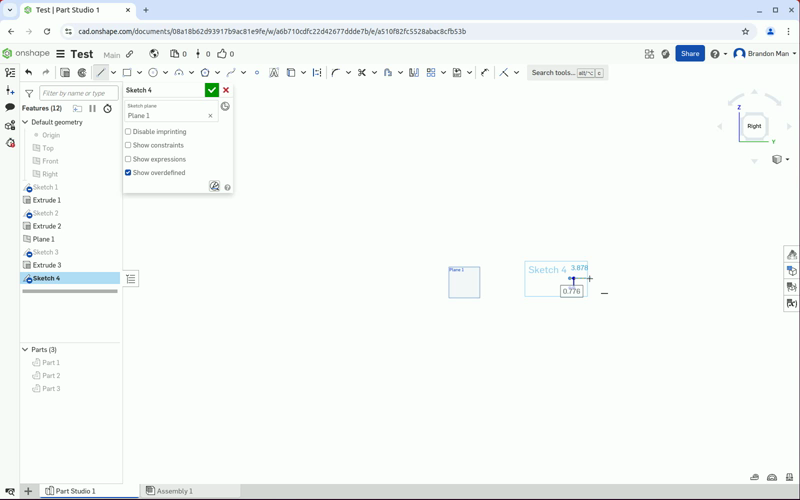
key_down(shift)
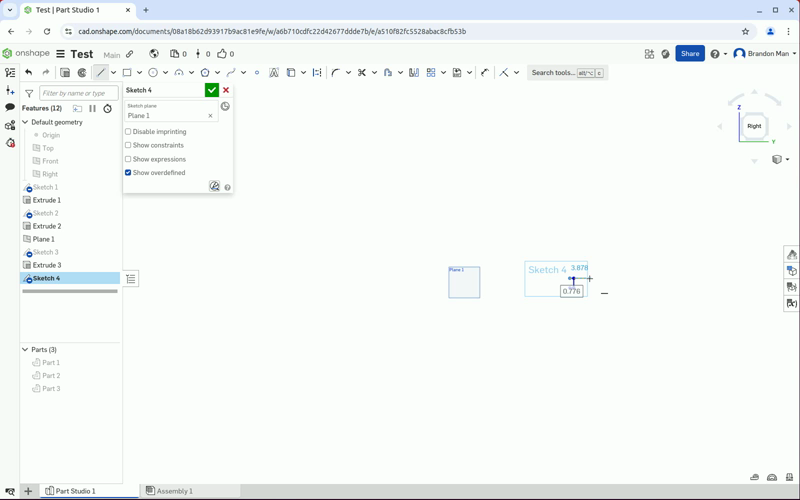
mouse_move(569, 287)
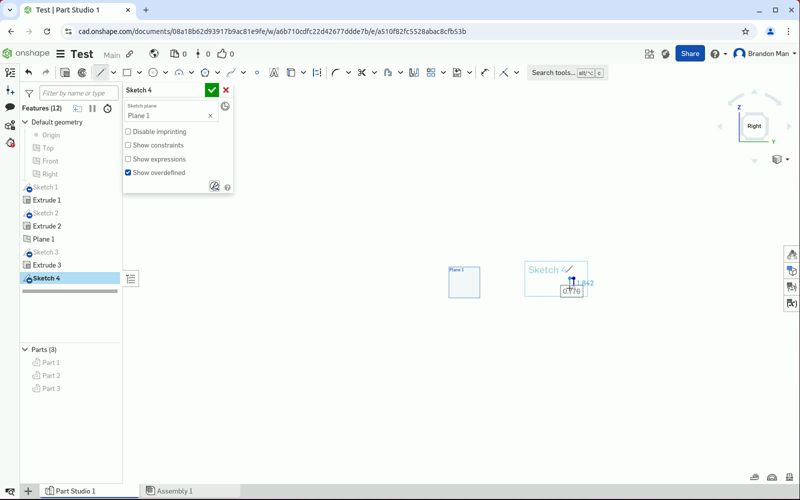
scroll(6)
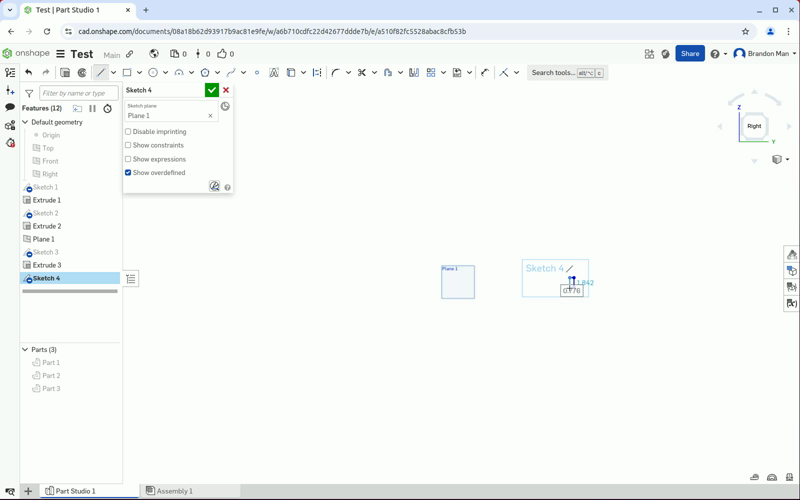
scroll(6)
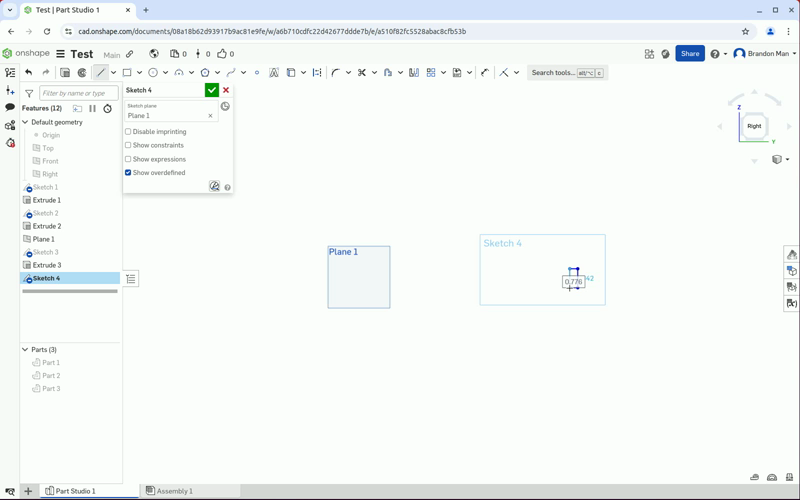
scroll(6)
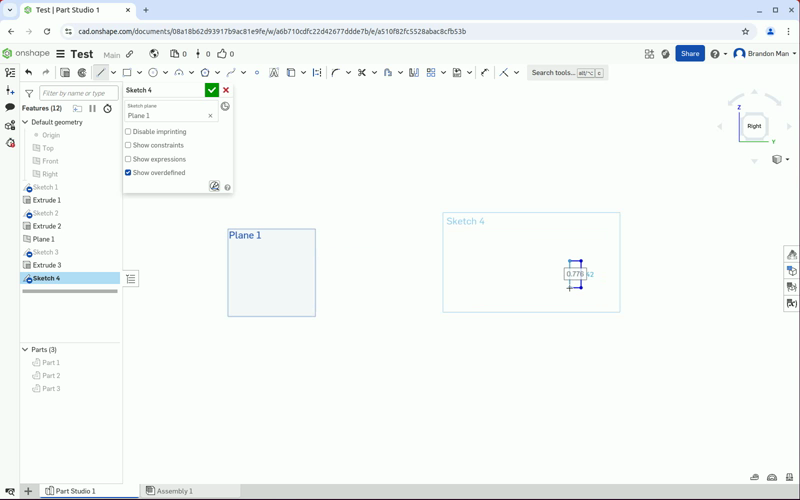
scroll(6)
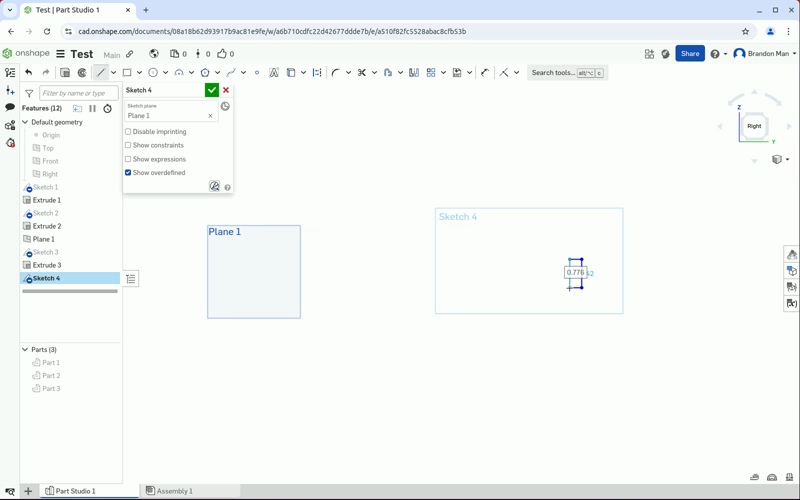
scroll(6)
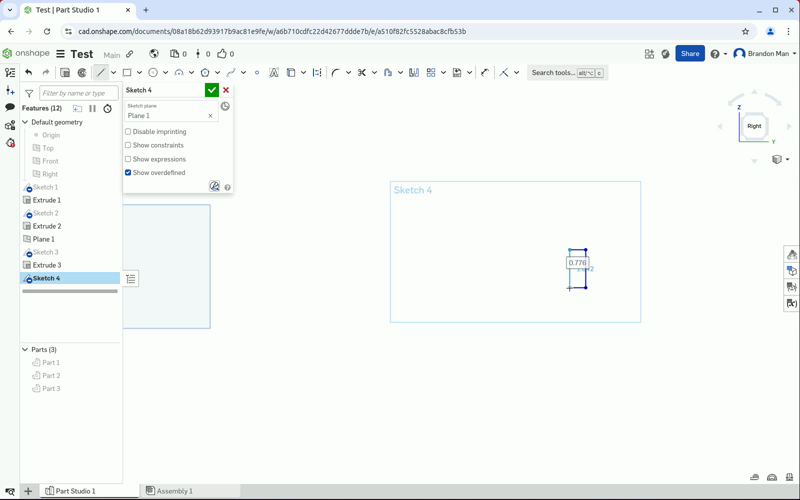
scroll(6)
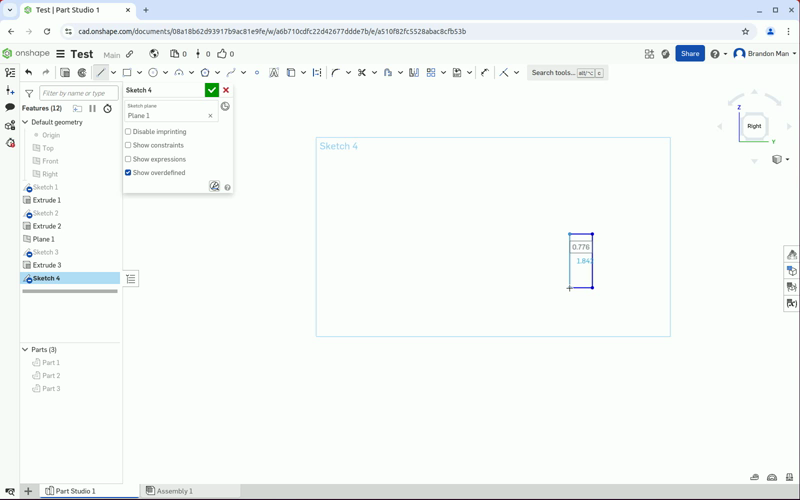
scroll(6)
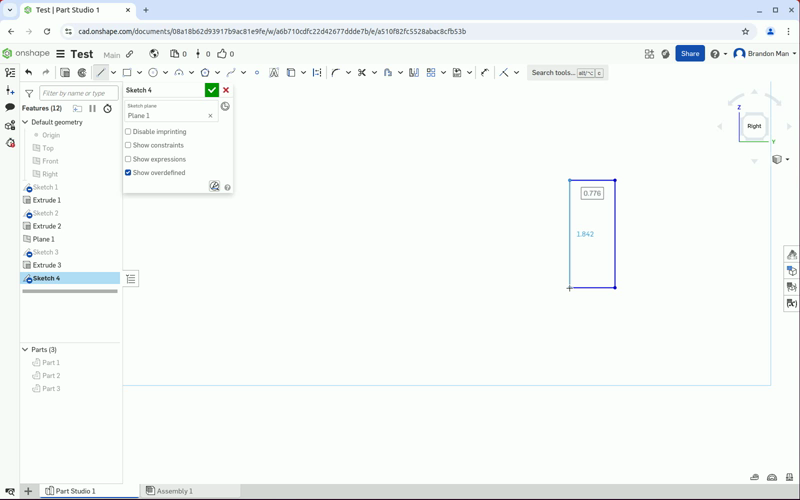
key_up(shift)
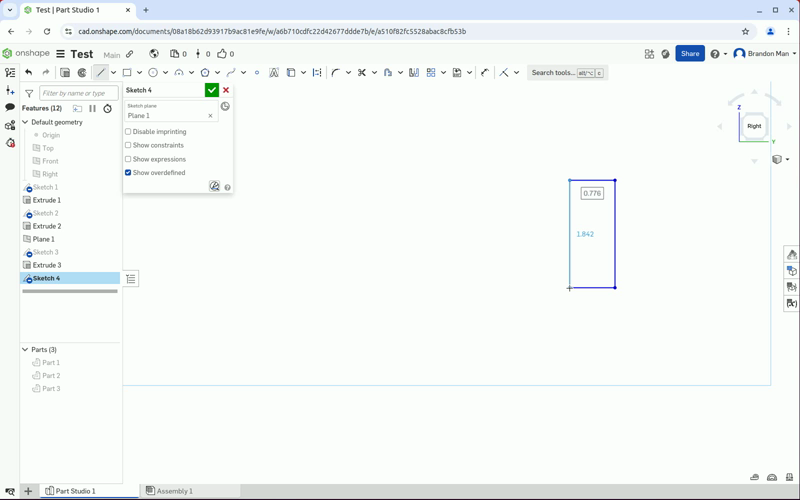
click(569, 287)
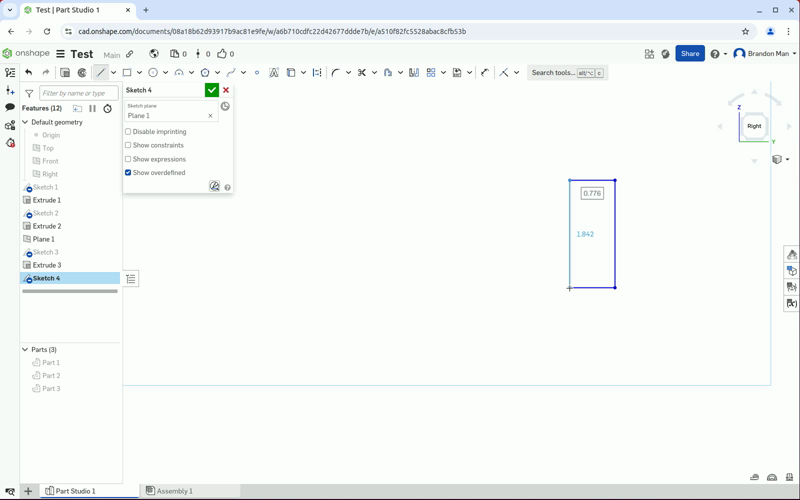
scroll(-6)
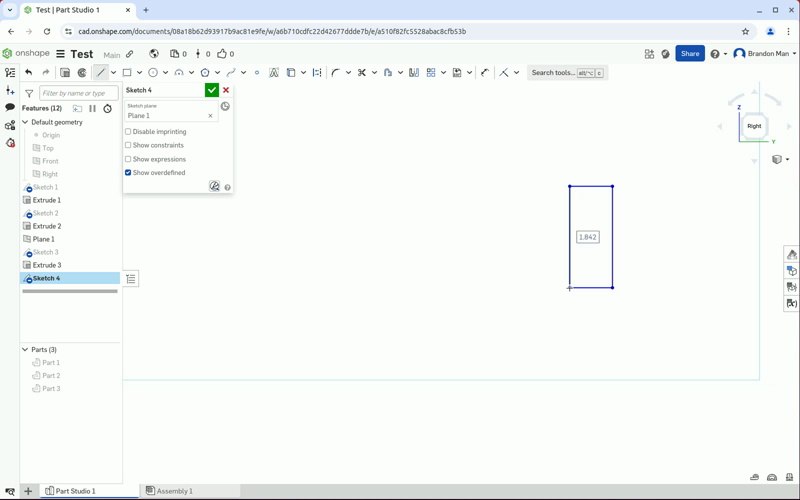
scroll(-6)
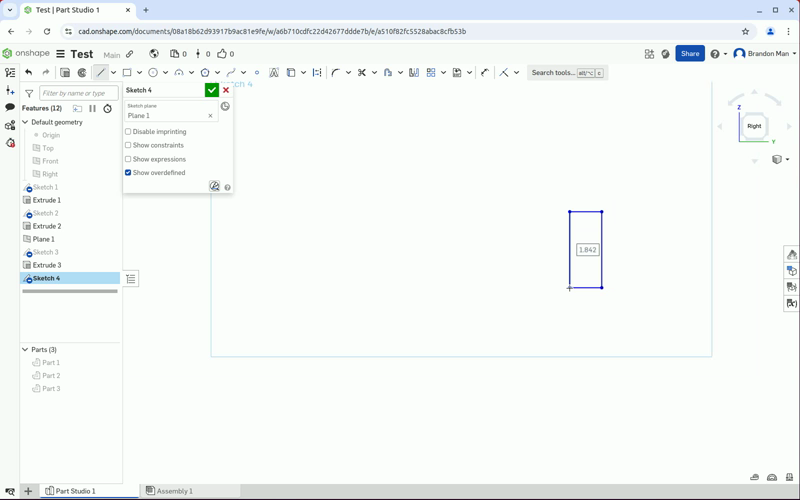
scroll(-6)
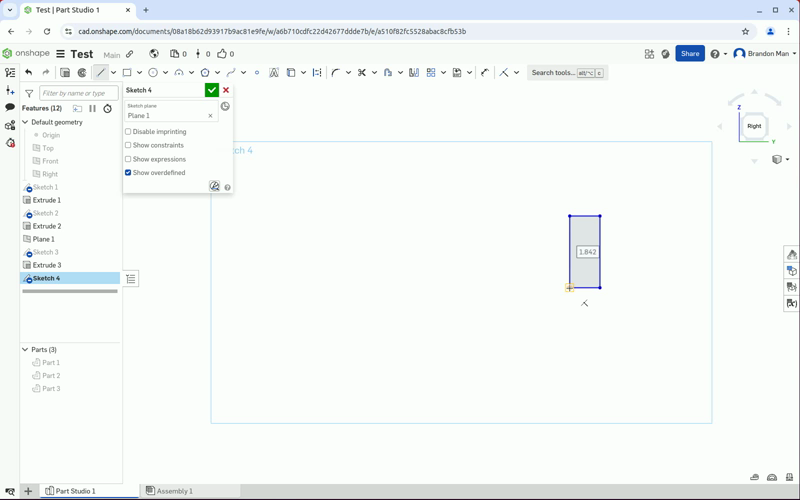
scroll(-6)
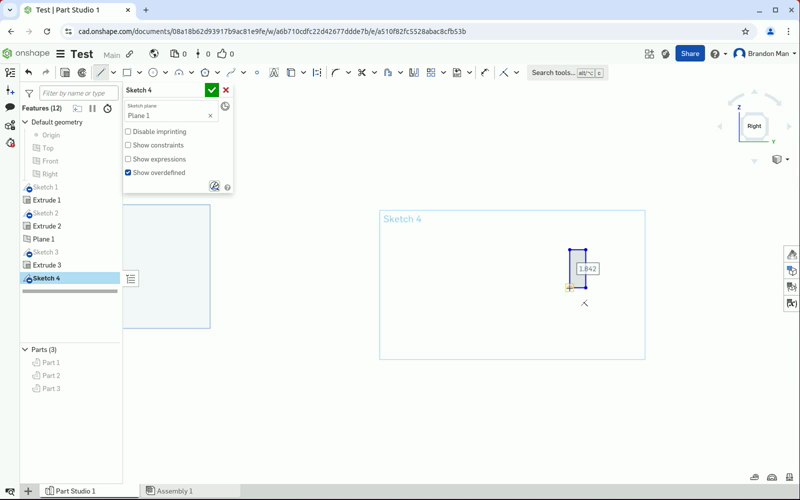
scroll(-6)
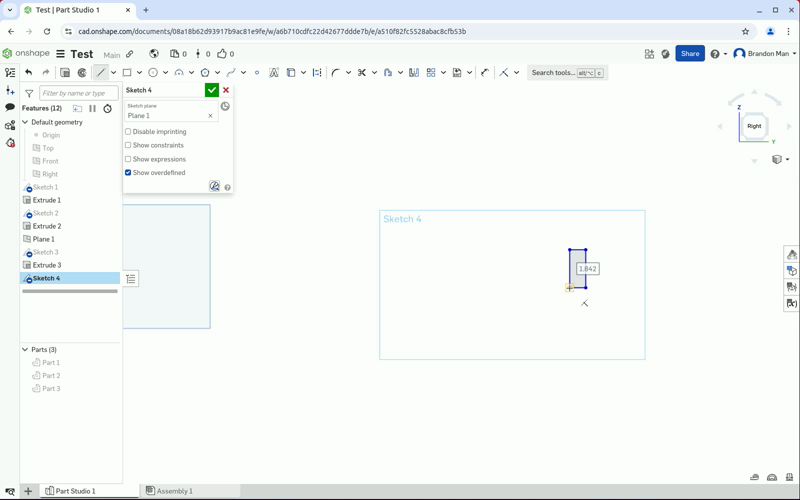
scroll(-6)
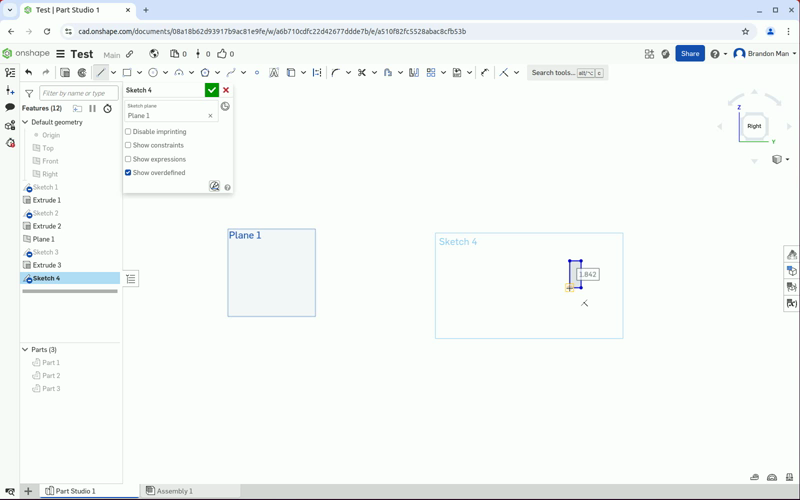
scroll(-6)
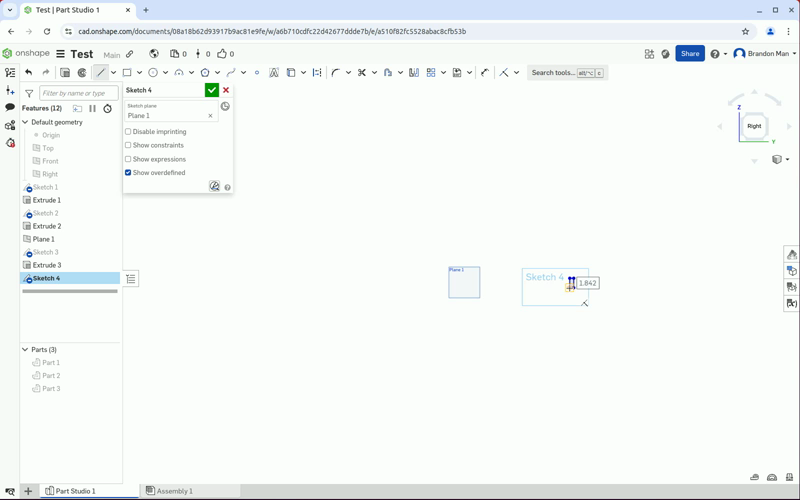
key(esc)
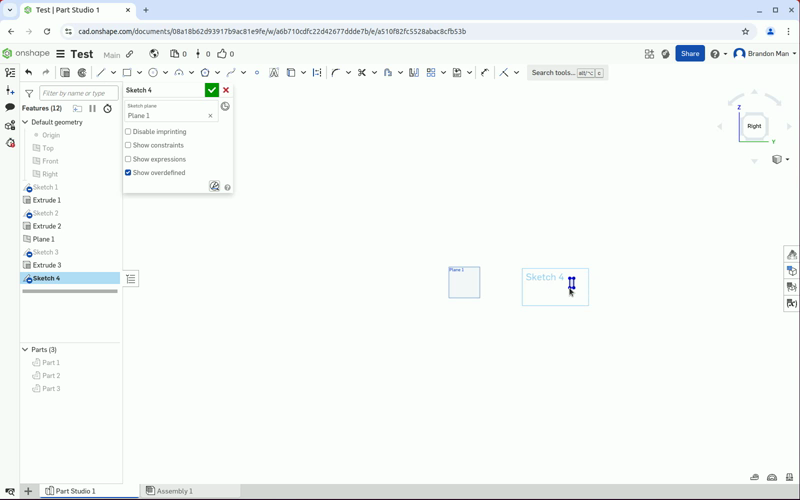
mouse_move(572, 285)
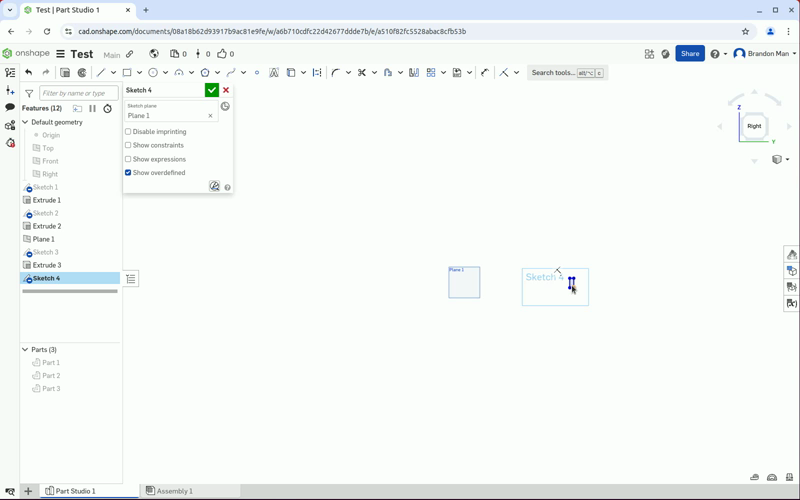
scroll(6)
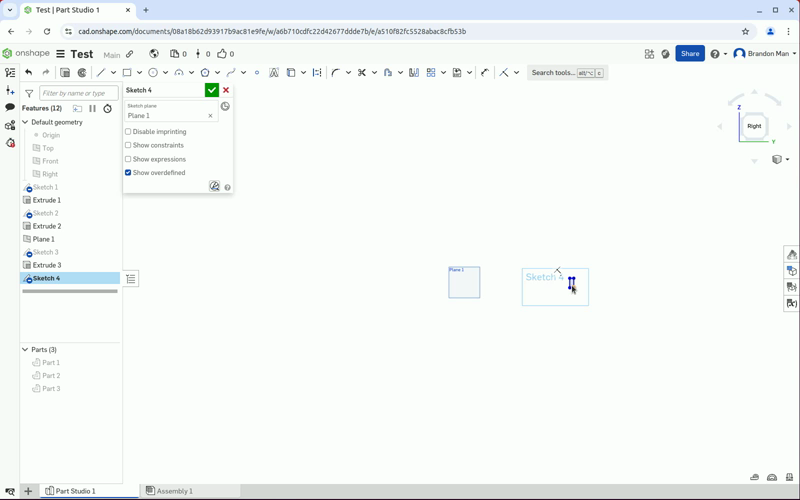
scroll(6)
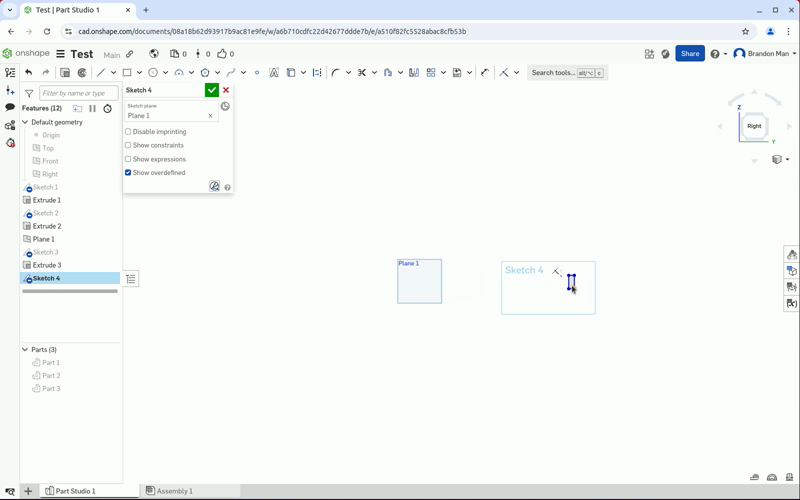
scroll(6)
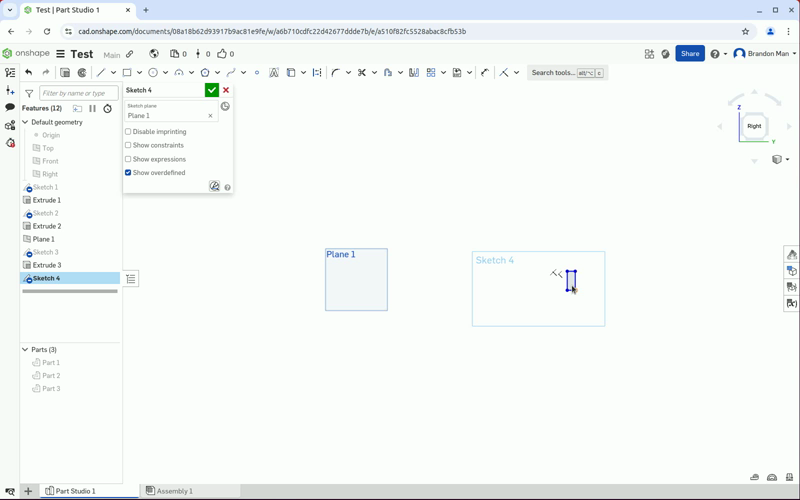
scroll(6)
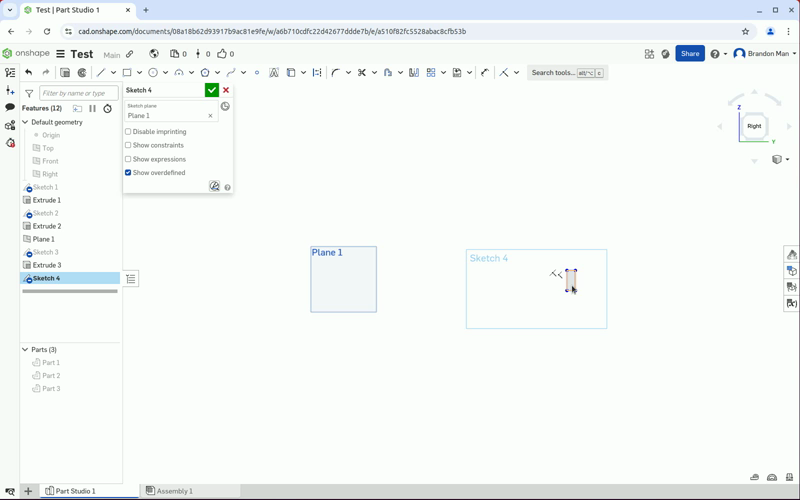
scroll(6)
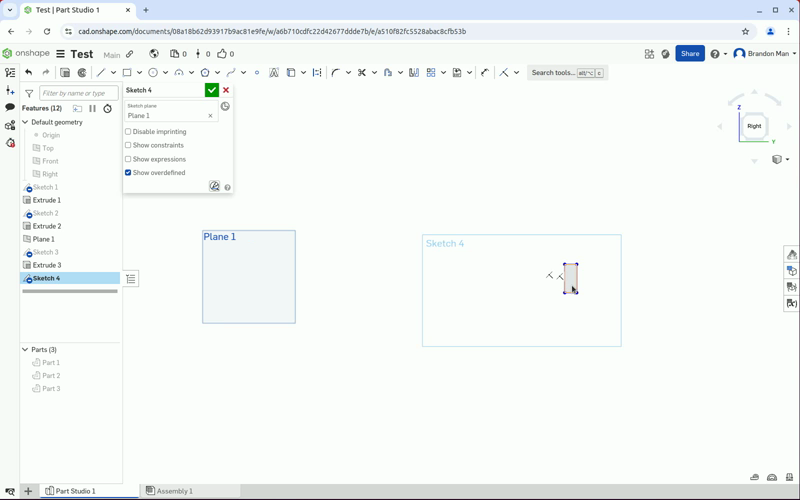
scroll(6)
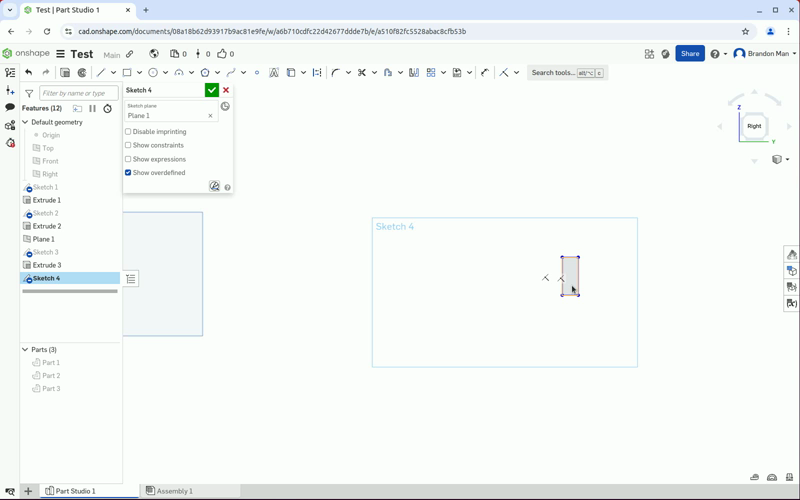
scroll(6)
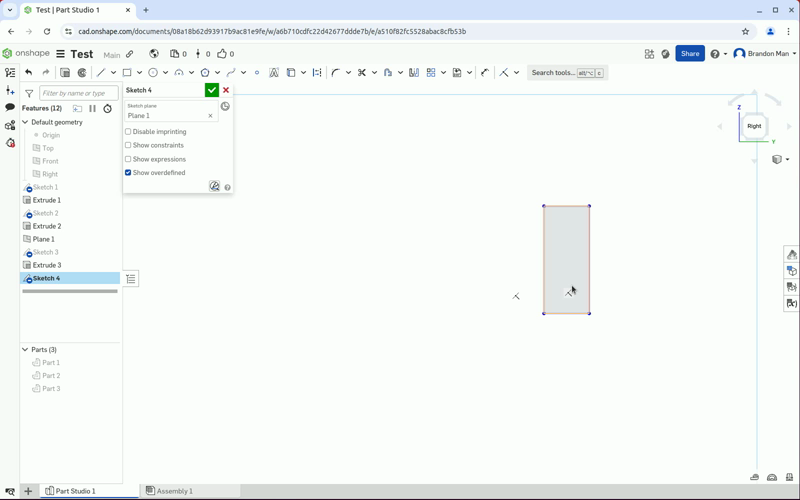
click(572, 285)
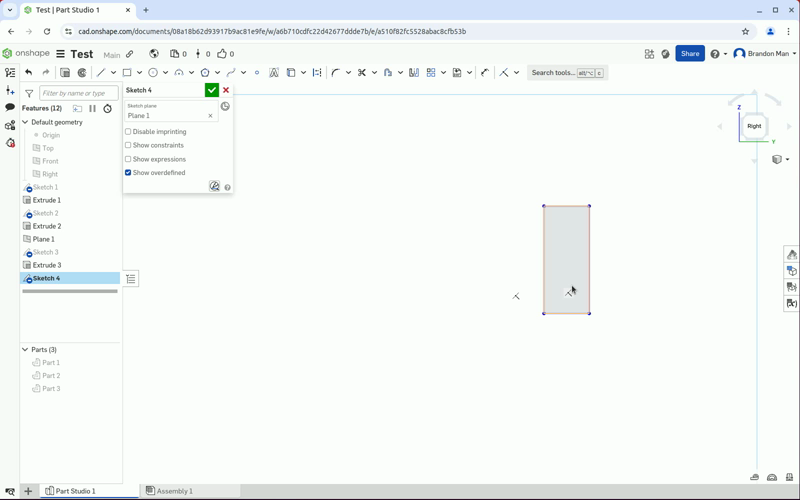
scroll(-6)
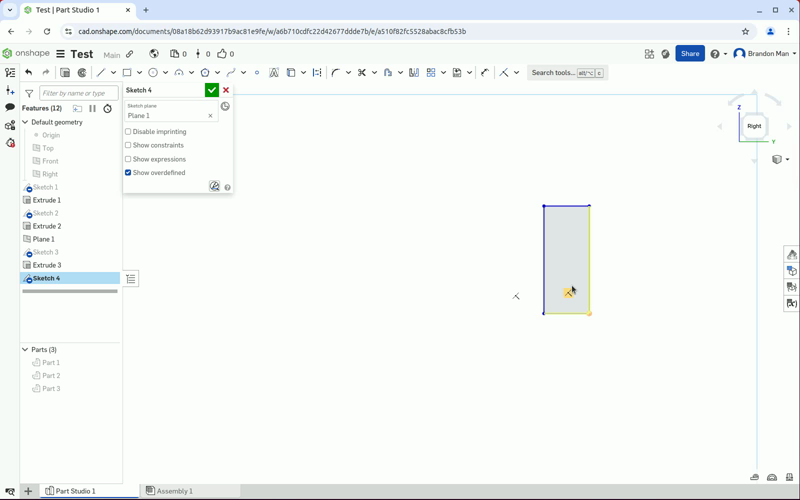
scroll(-6)
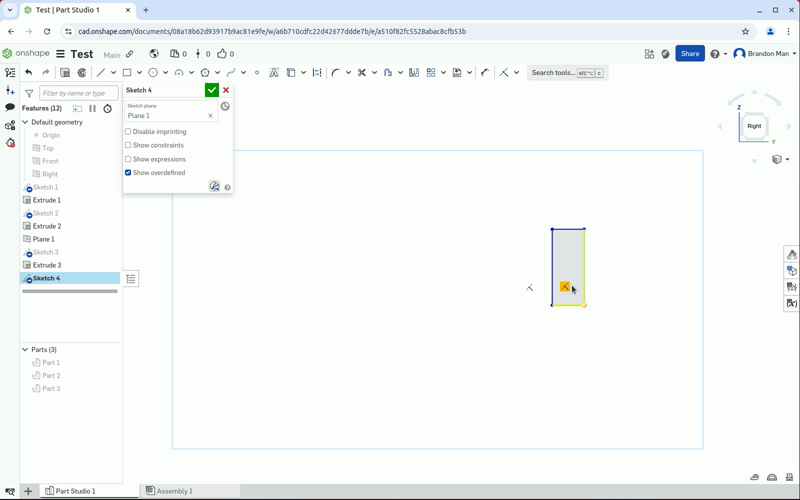
scroll(-6)
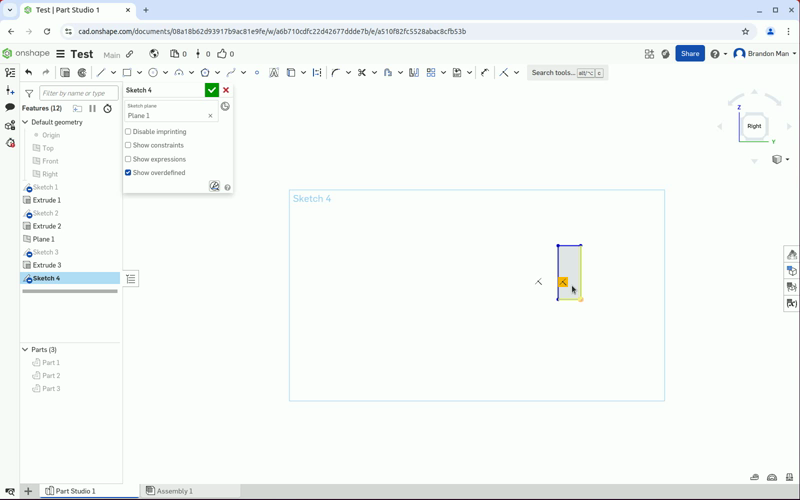
scroll(-6)
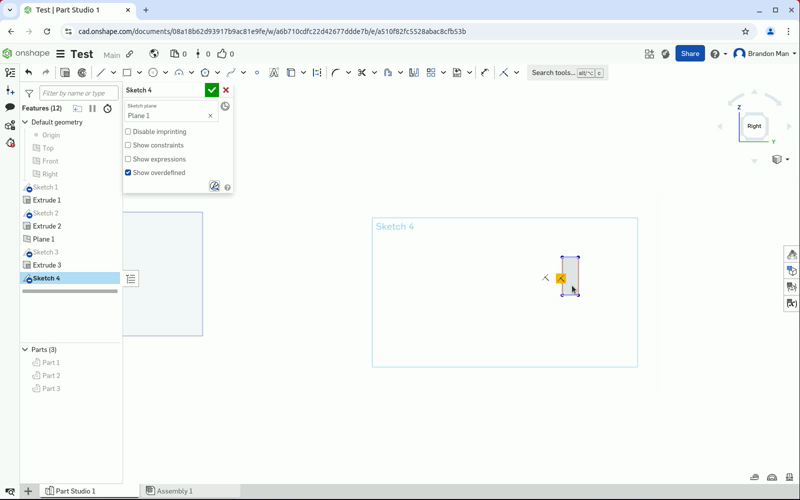
scroll(-6)
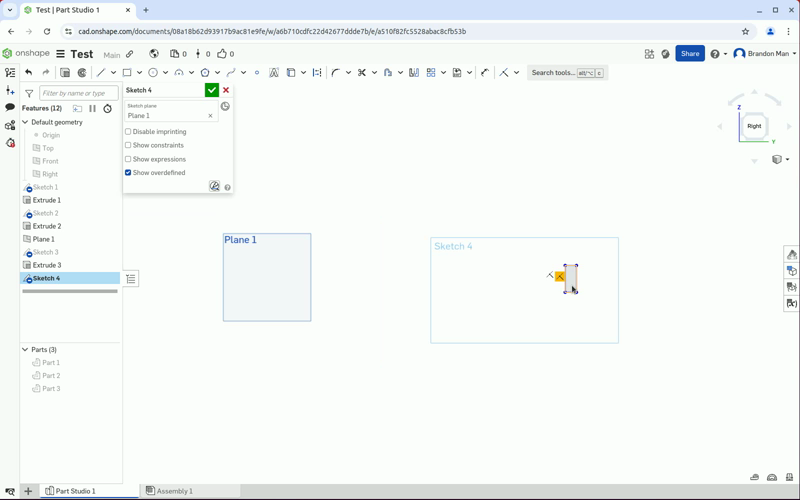
scroll(-6)
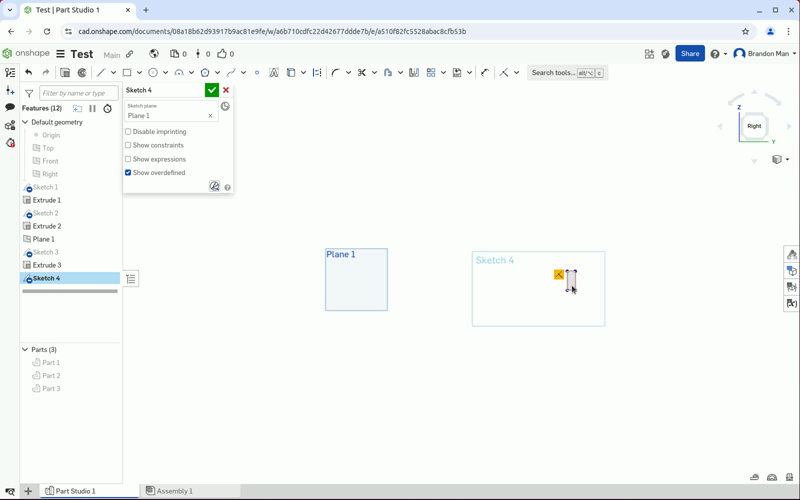
scroll(-6)
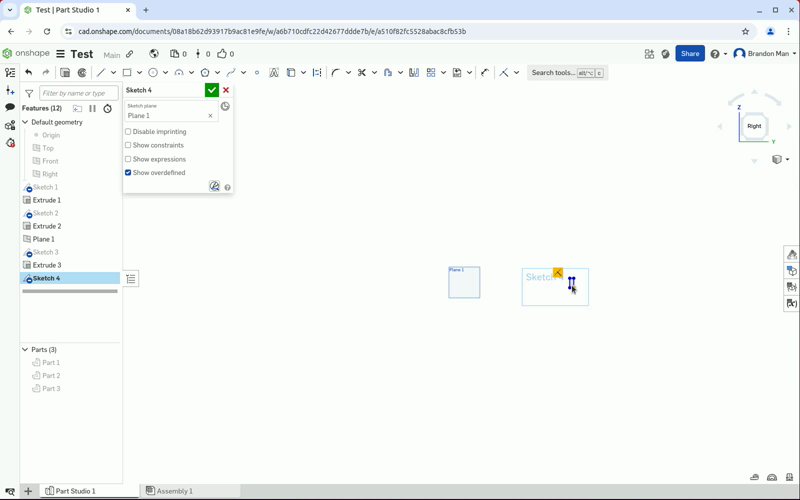
mouse_move(73, 352)
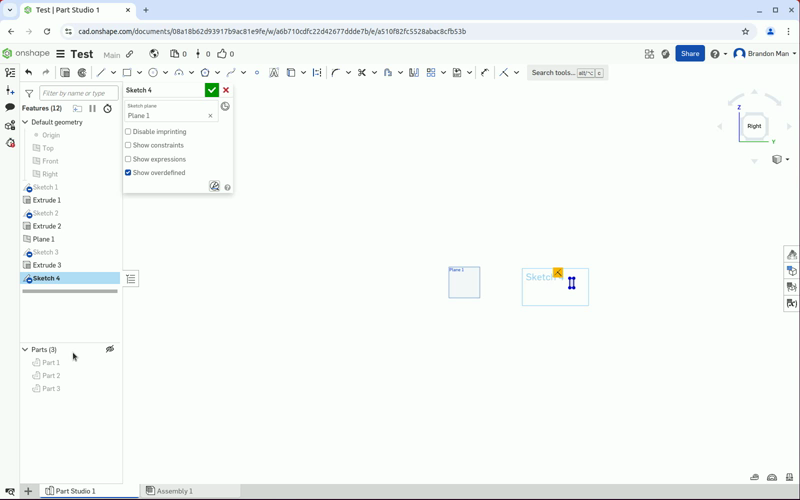
key(shift+y)
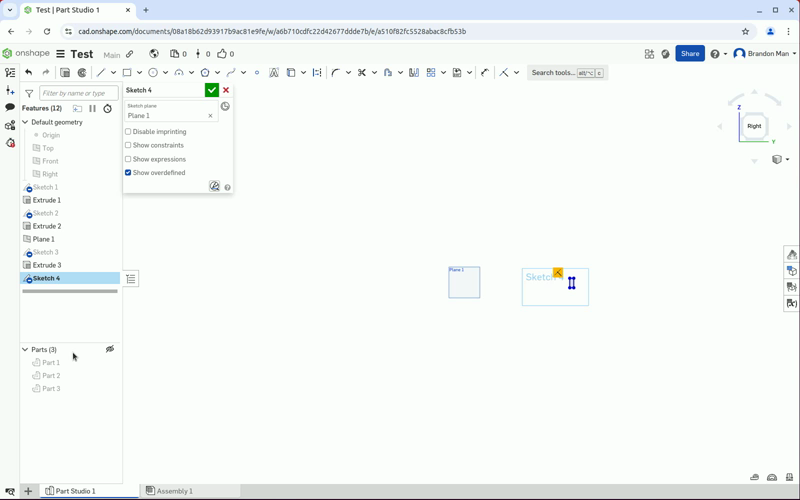
key(shift+e)
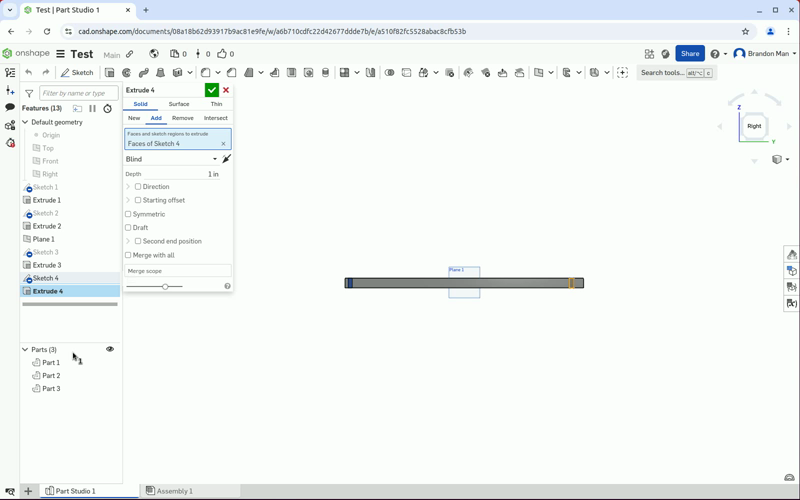
mouse_move(143, 106)
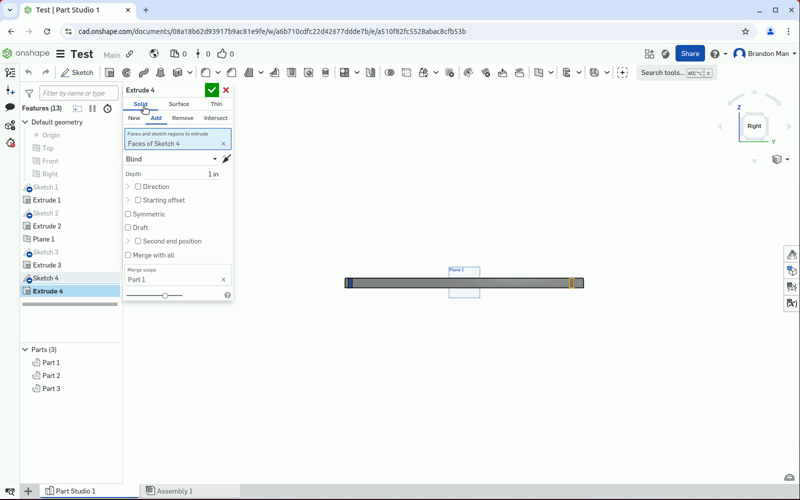
click(143, 106)
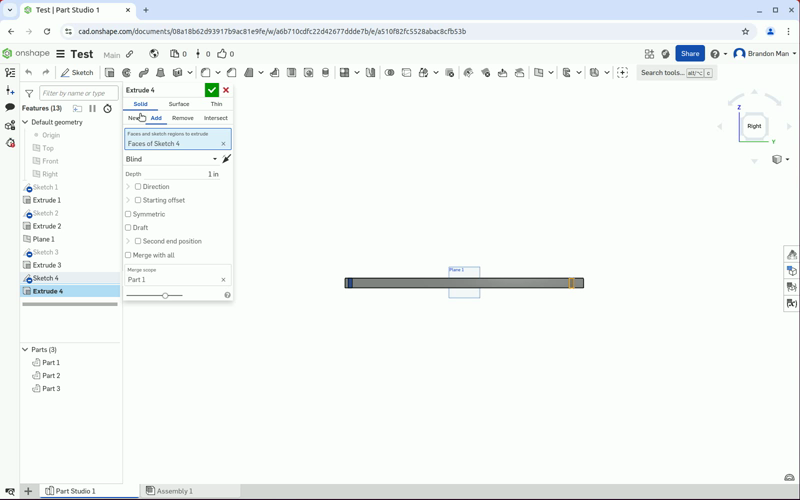
mouse_move(137, 120)
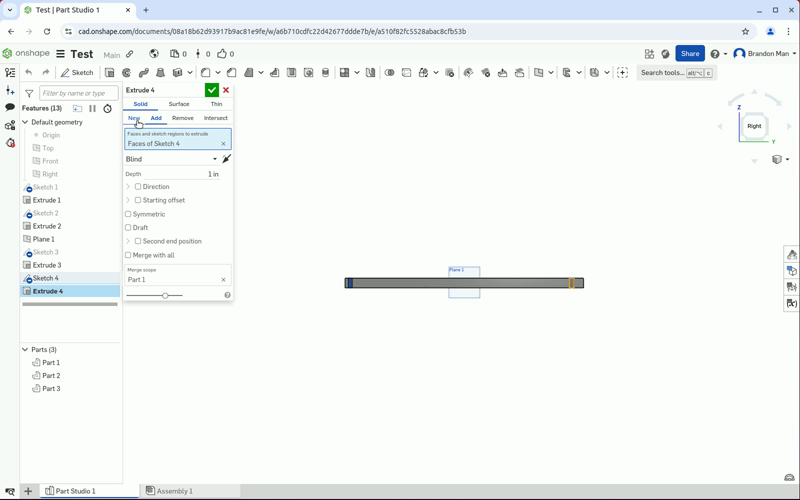
click(137, 120)
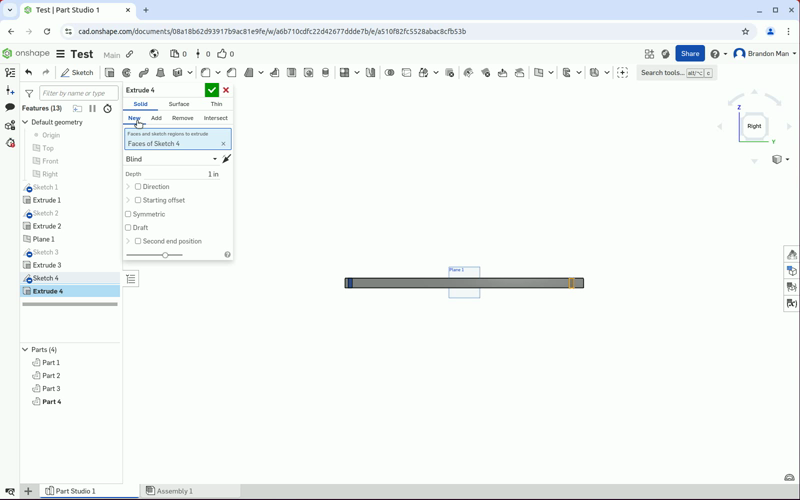
key(tab, 4)
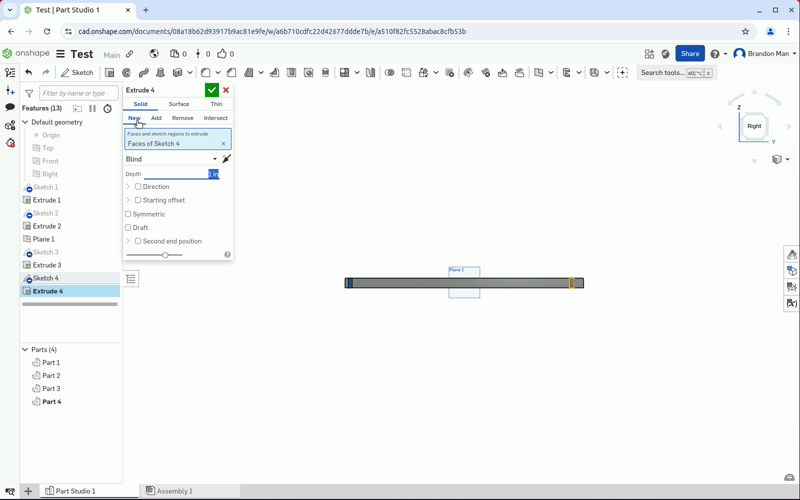
text(21.664)
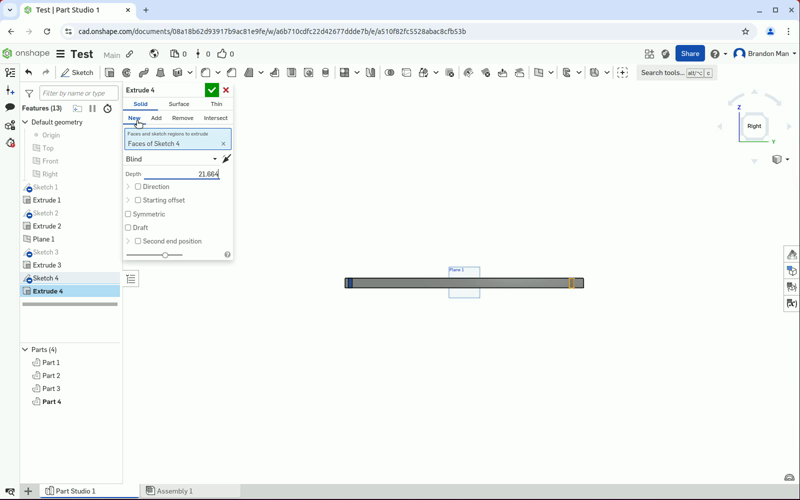
key(enter)
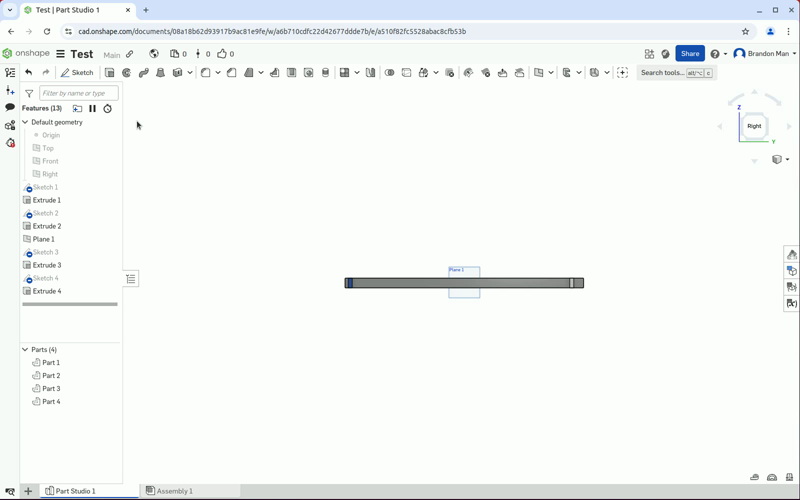
key(shift+h)
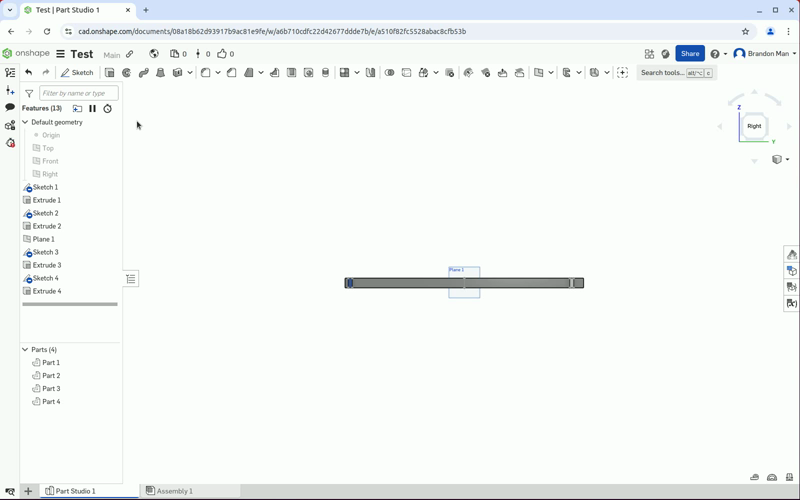
key(shift+h)
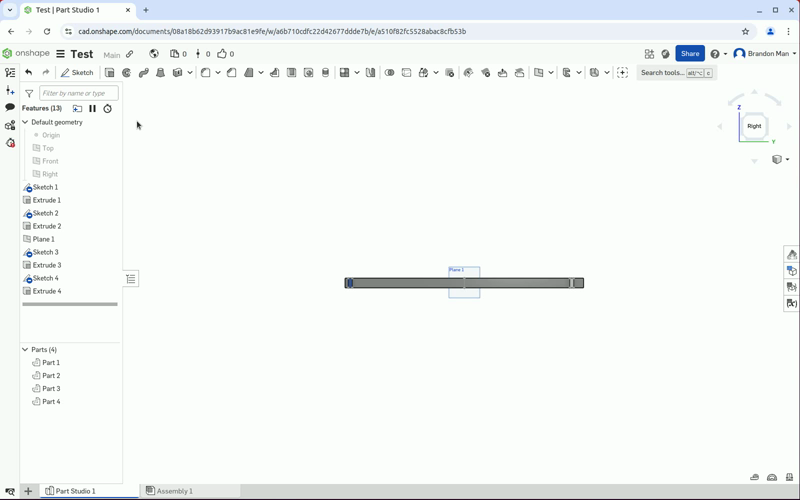
key(shift+7)
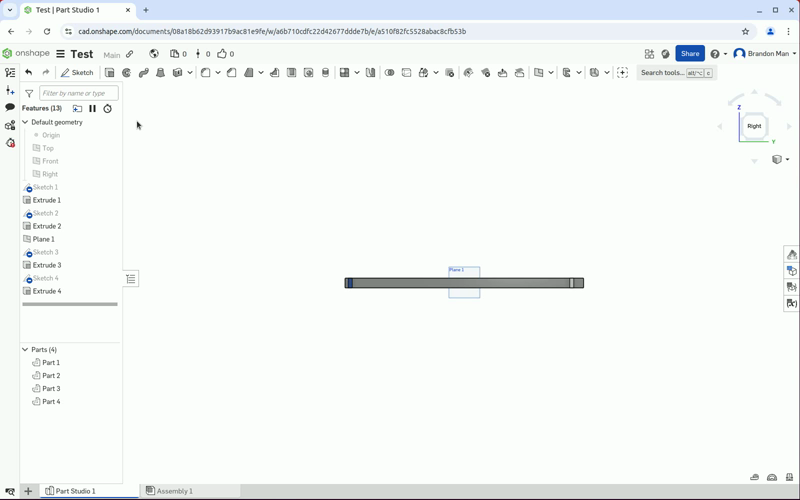
key(right, 2)
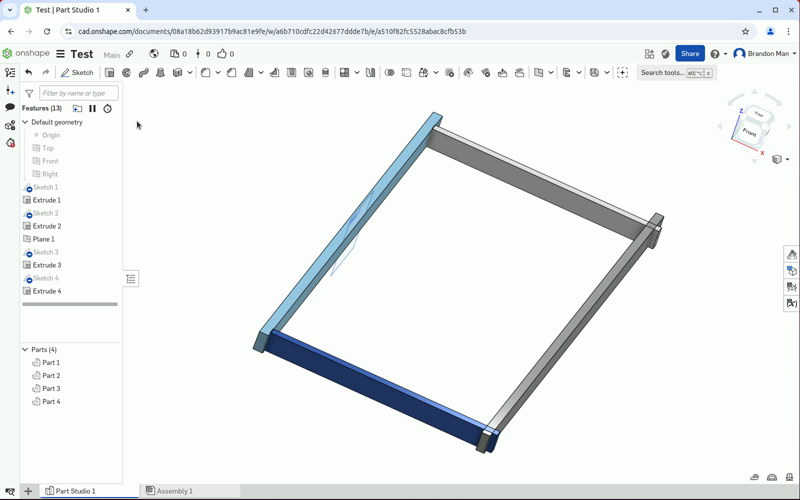
key(down, 2)
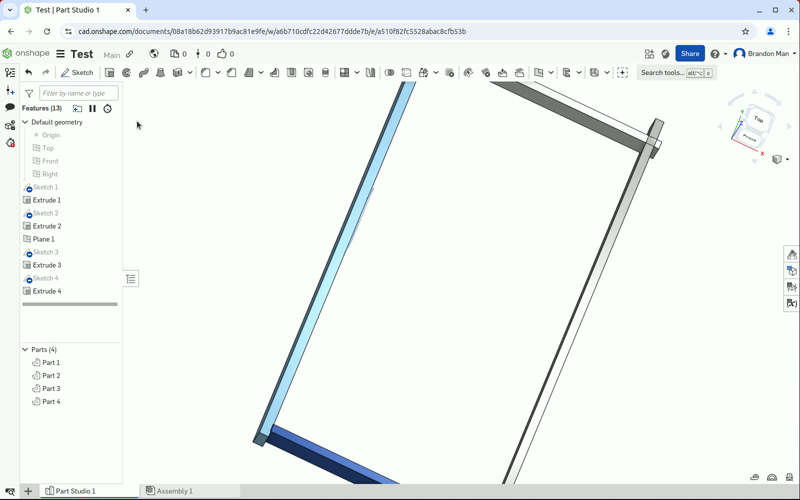
key(up, 2)
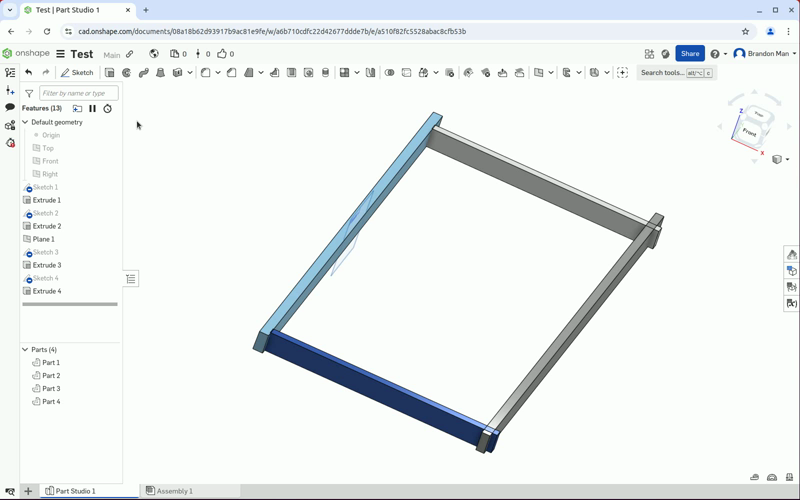
key(left, 2)
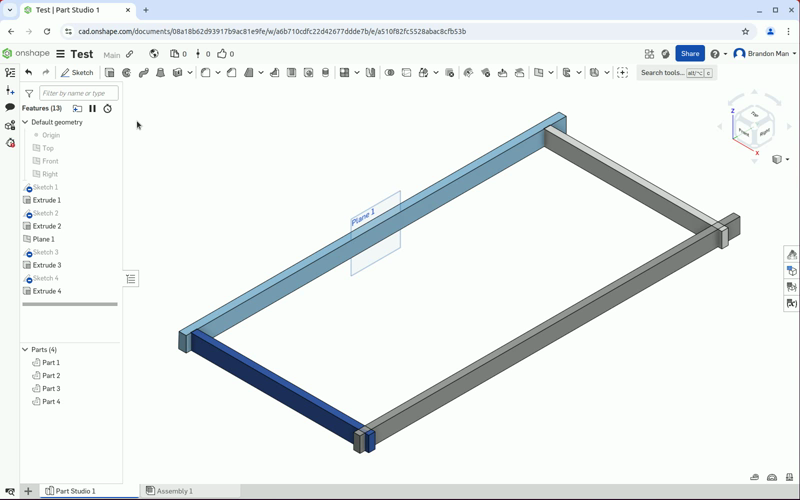
mouse_move(73, 189)
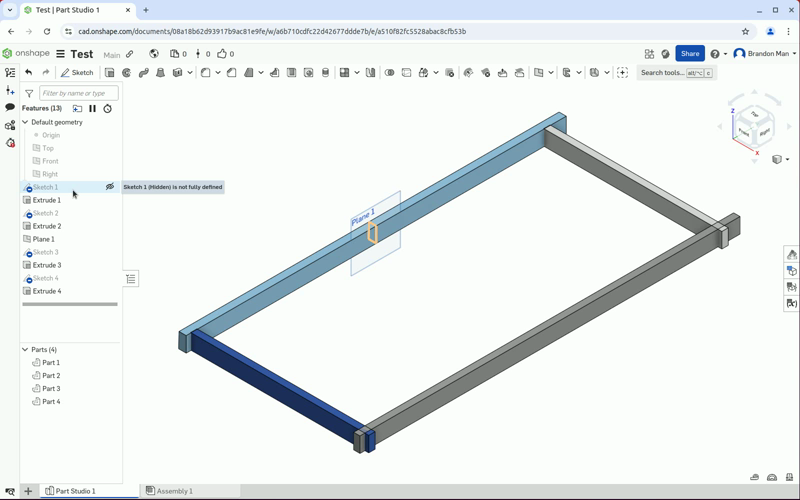
click(73, 189)